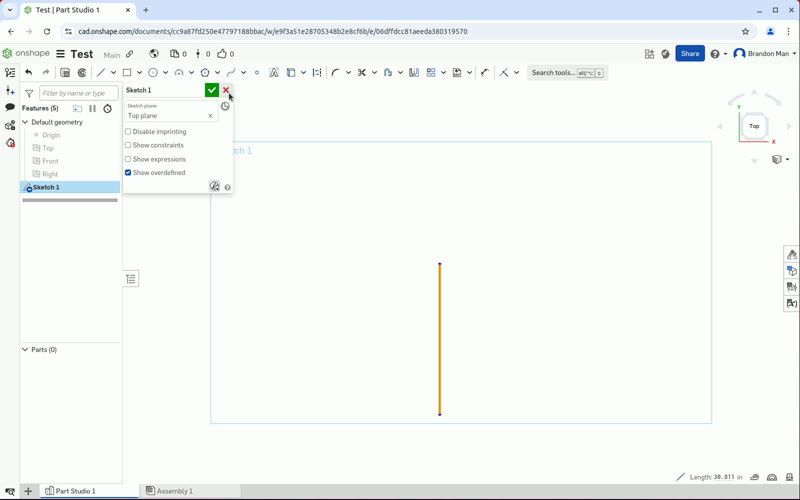
key(shift+h)
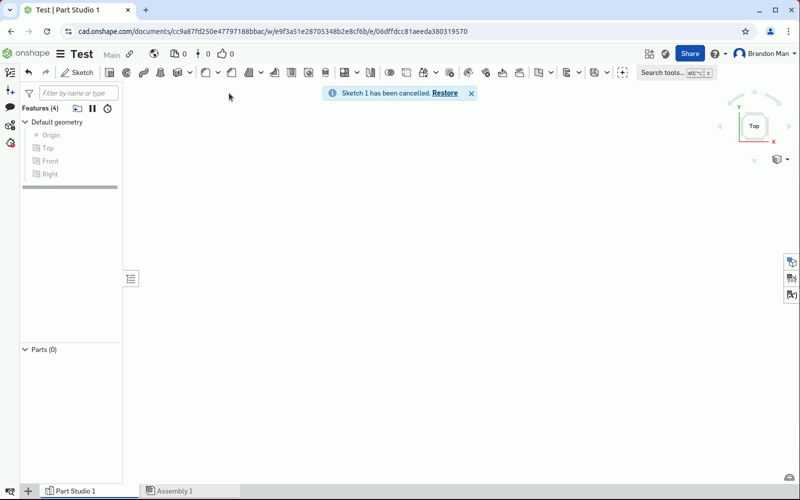
mouse_move(73, 352)
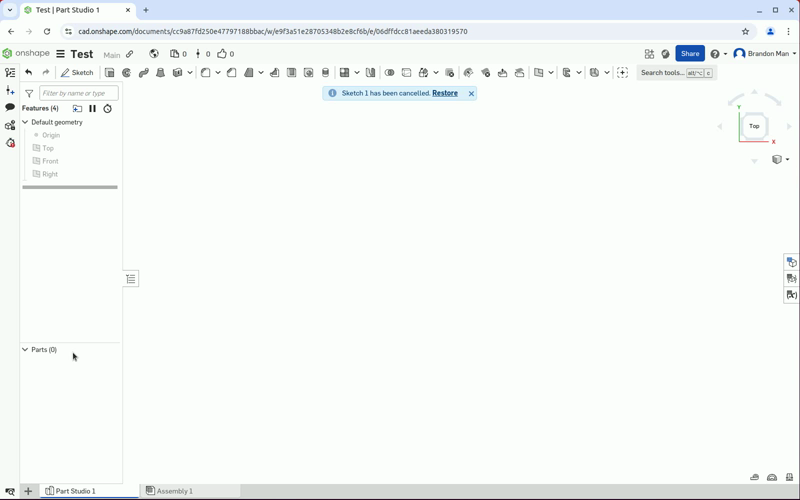
key(y)
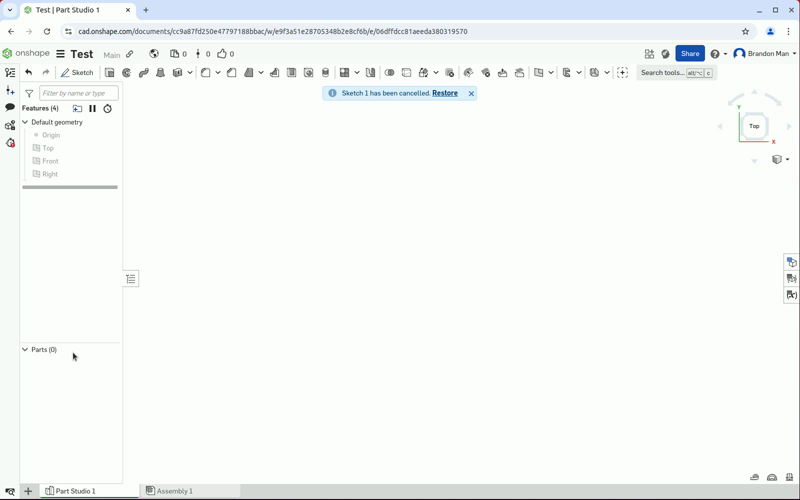
key(shift+p)
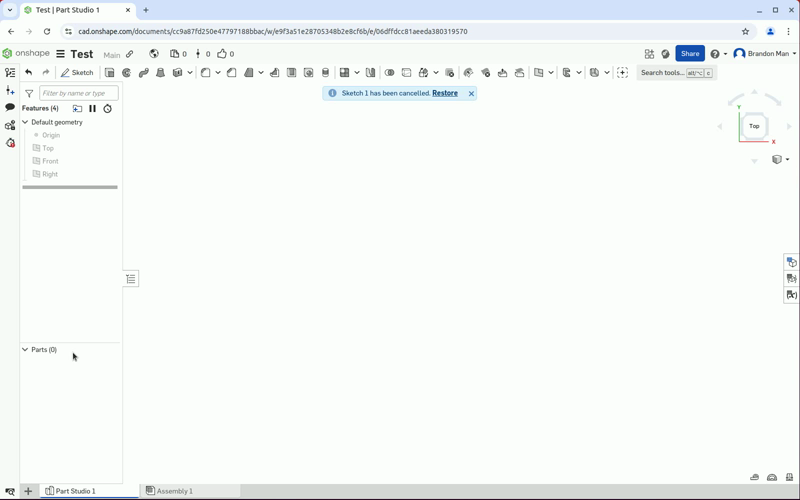
key(space)
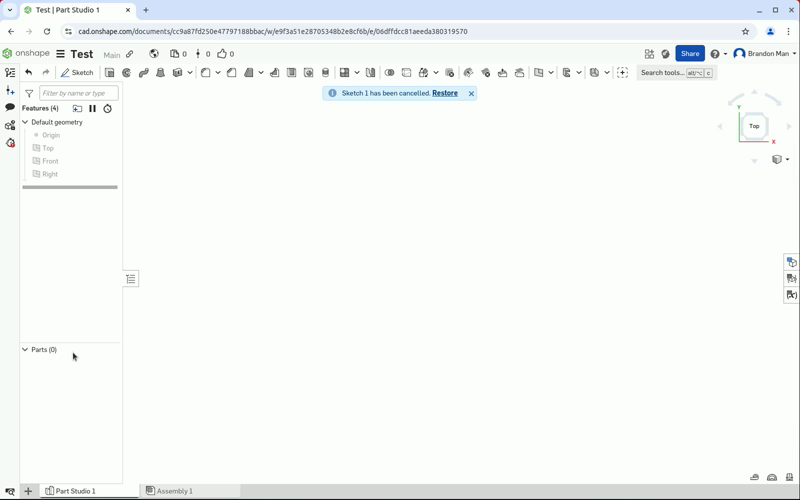
key_down(shift)
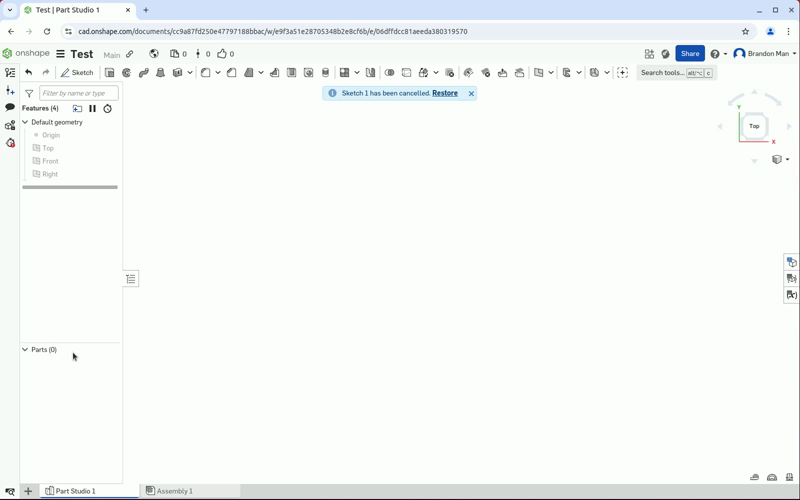
key(up)
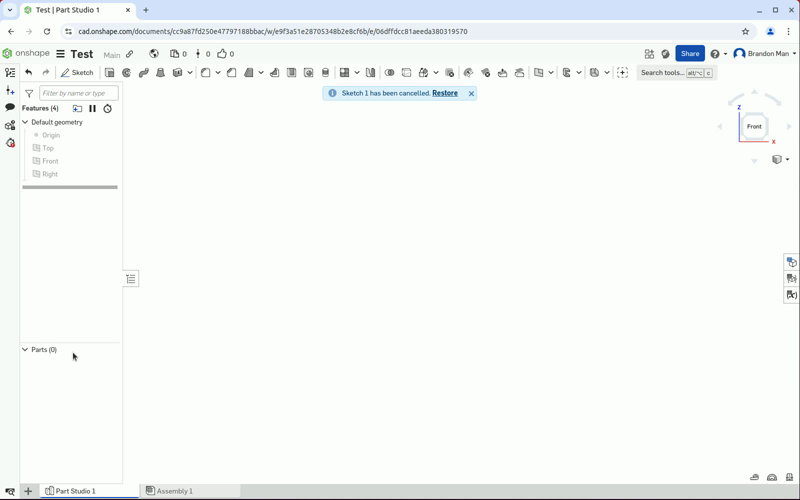
key_up(shift)
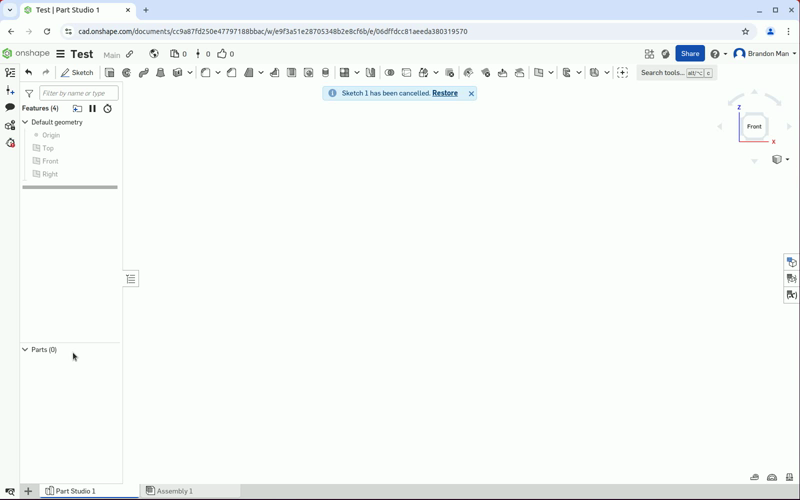
mouse_move(73, 352)
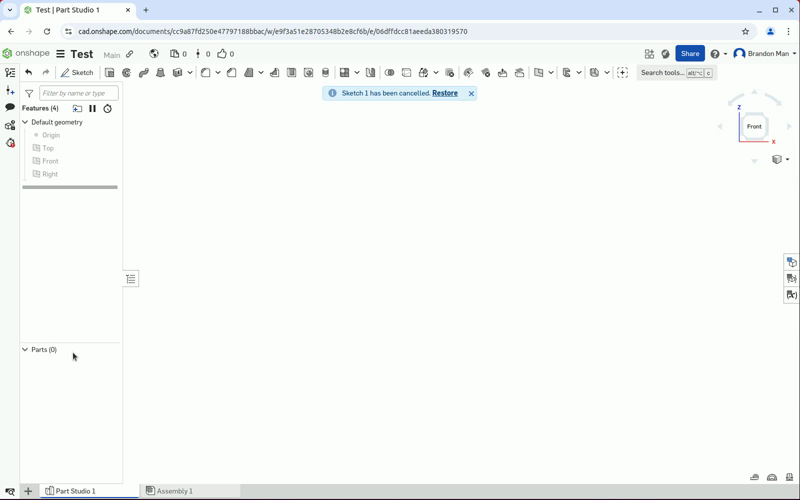
key(shift+y)
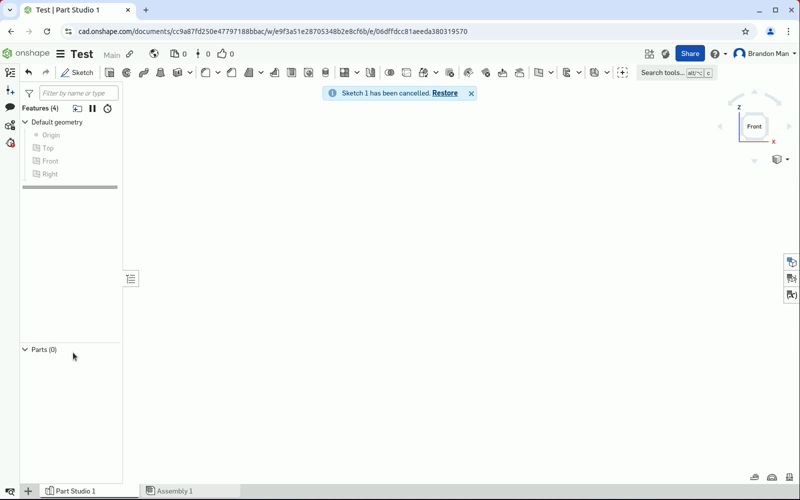
key(shift+s)
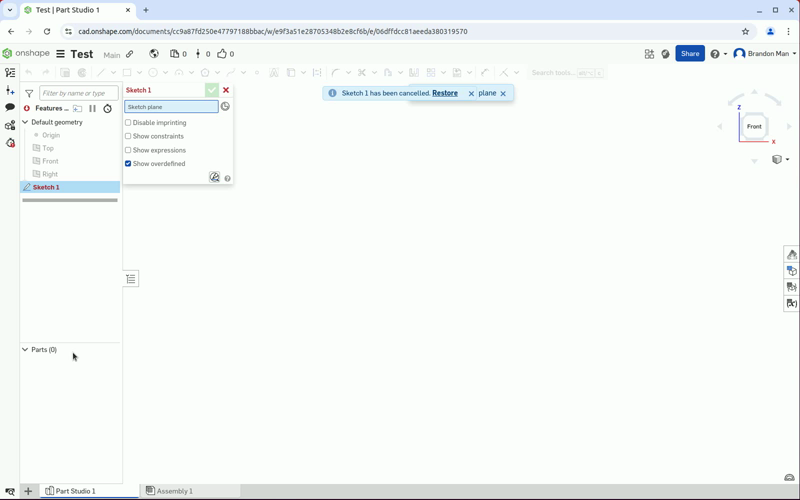
mouse_move(73, 163)
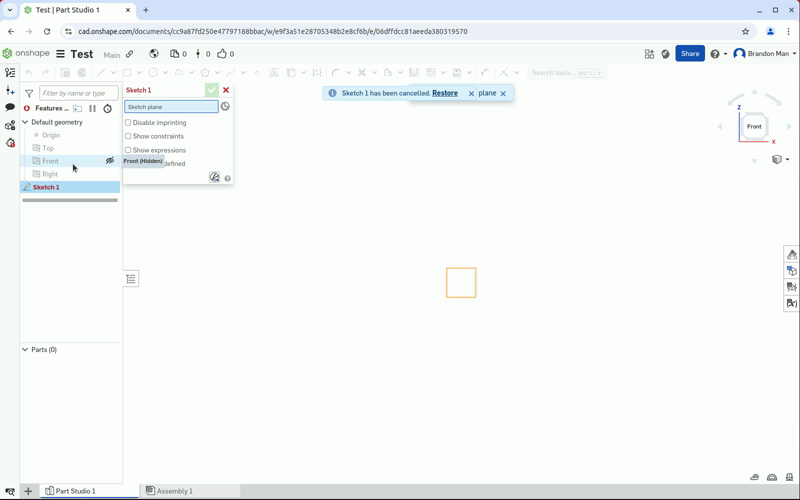
click(73, 163)
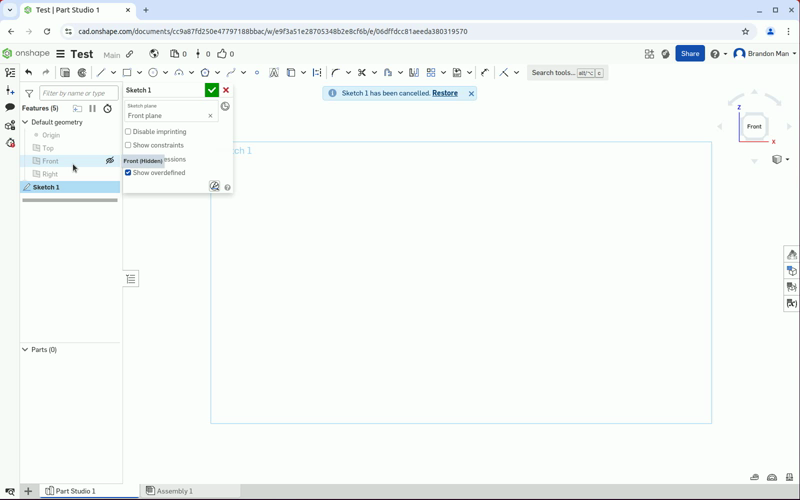
mouse_move(73, 352)
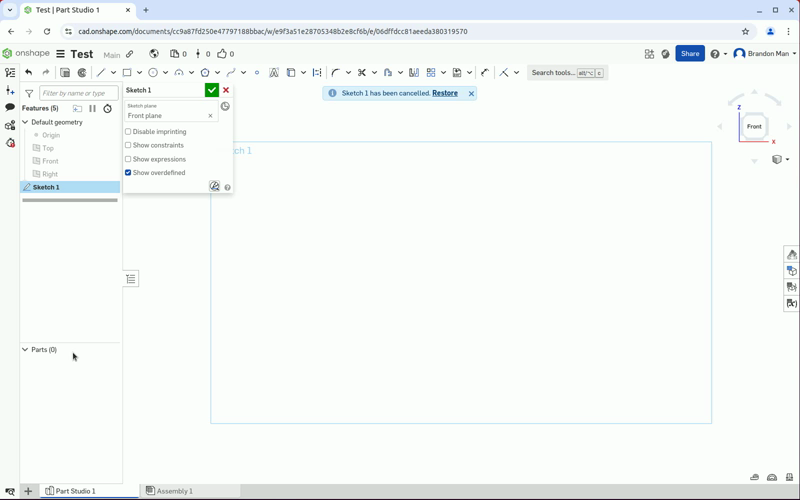
key(y)
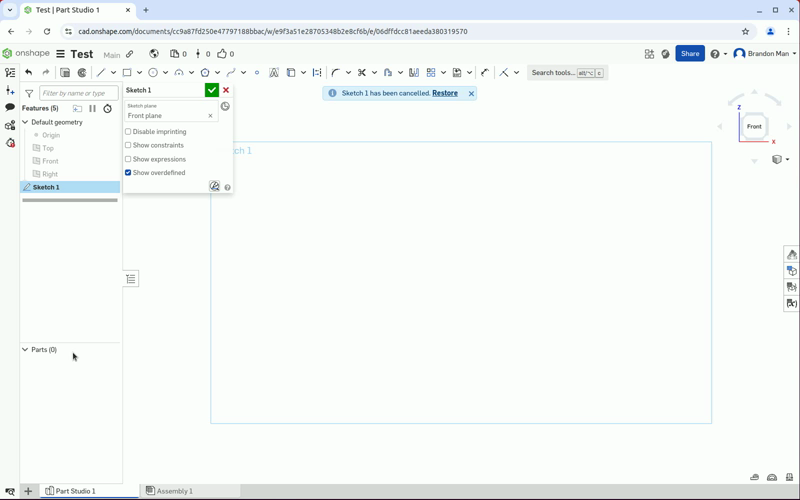
key(l)
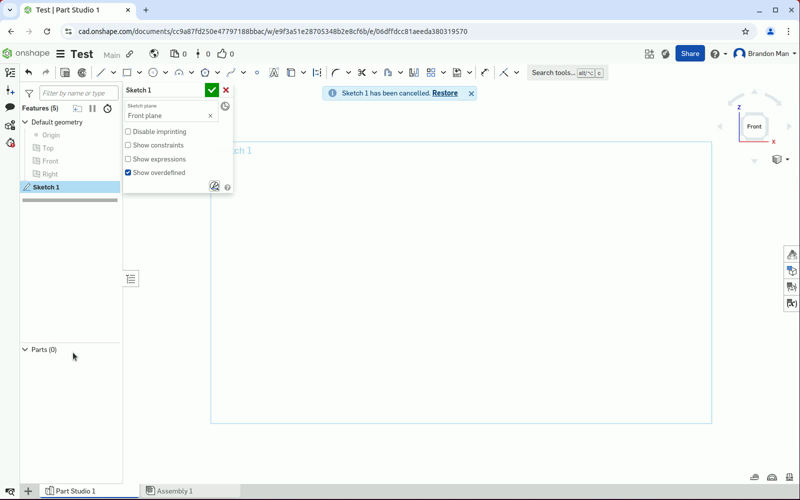
key_down(shift)
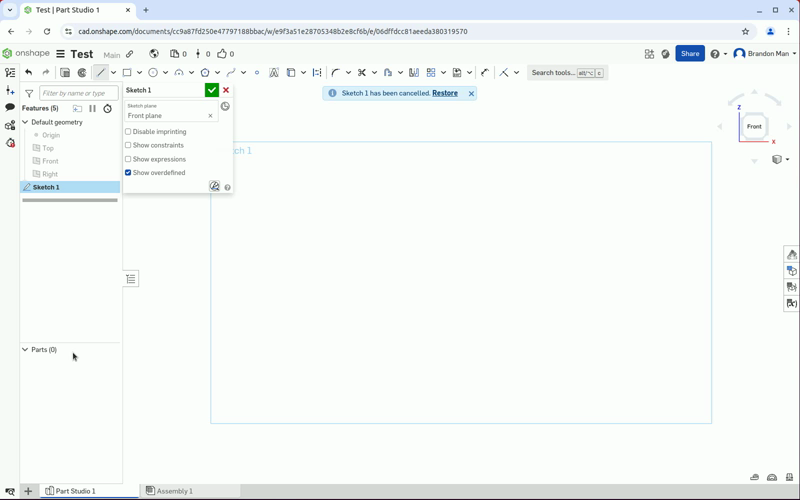
mouse_move(427, 271)
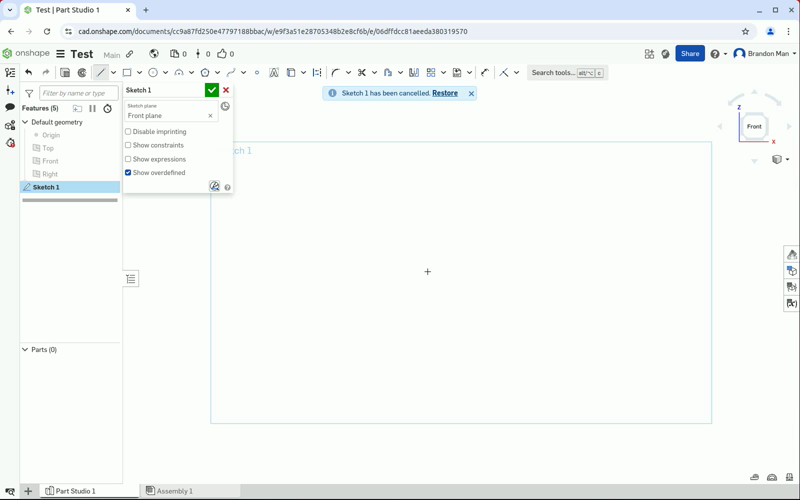
click(427, 271)
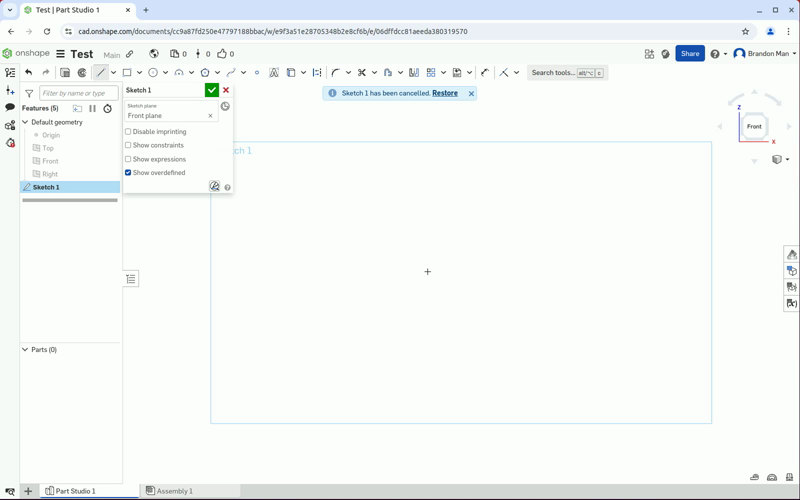
key_up(shift)
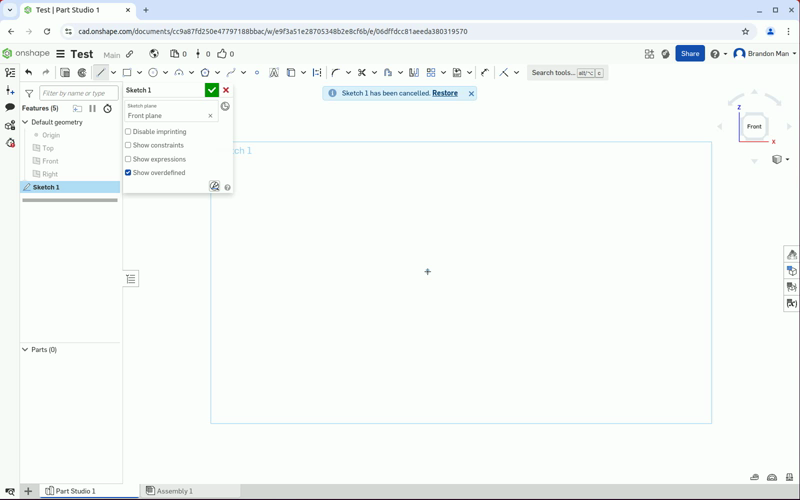
key_down(shift)
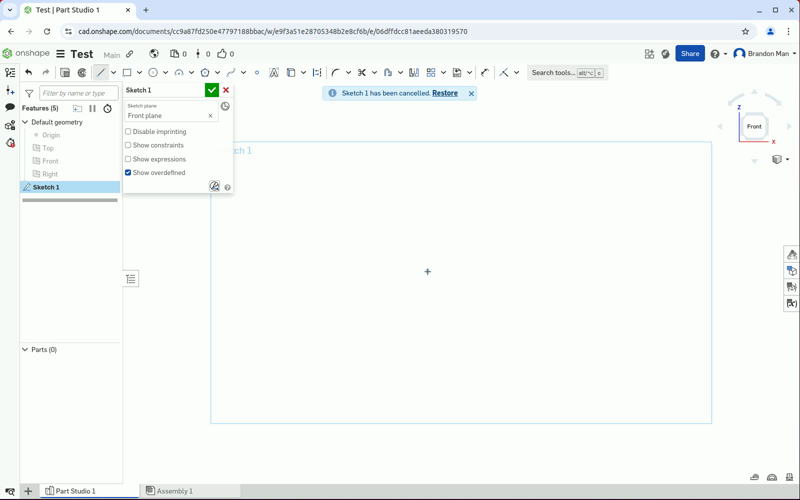
mouse_move(457, 271)
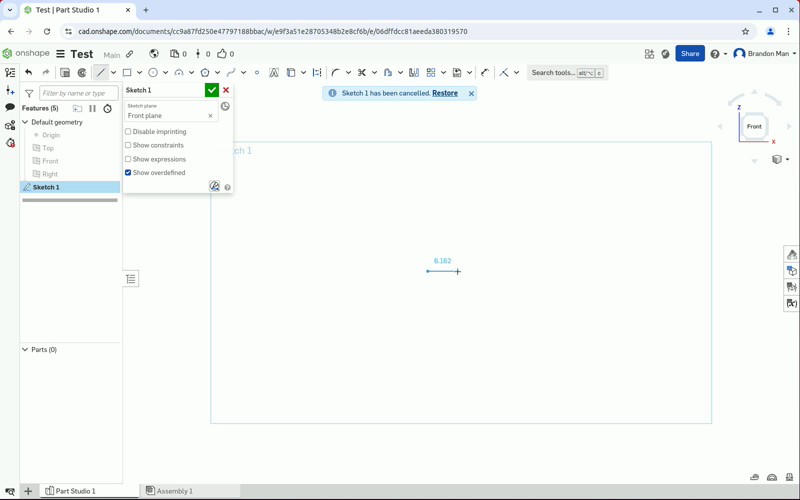
mouse_move(435, 321)
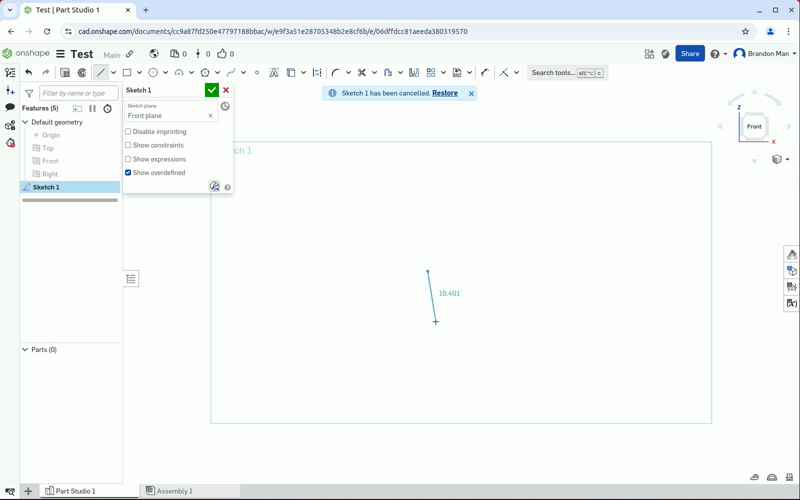
click(435, 321)
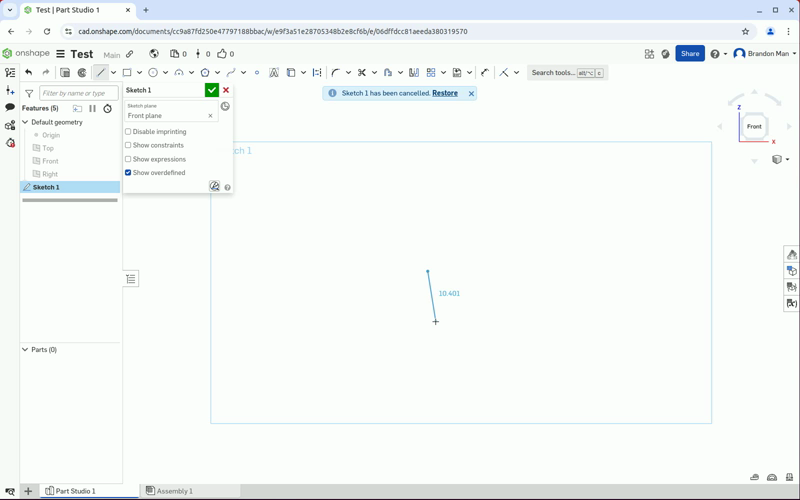
key_up(shift)
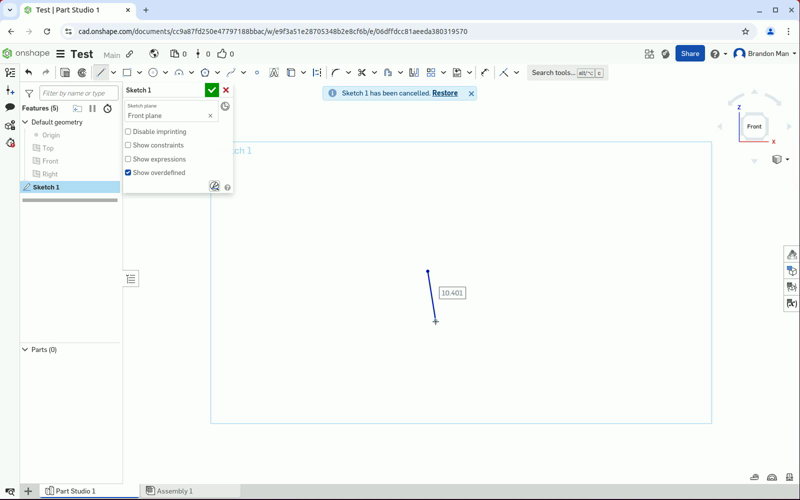
key_down(shift)
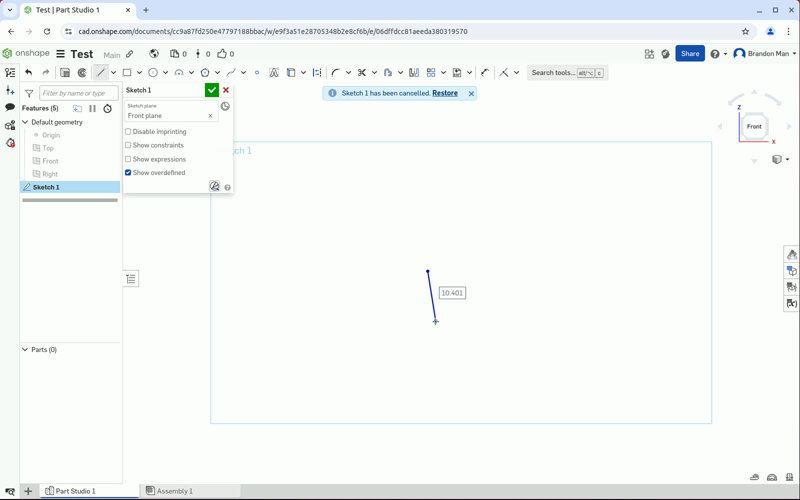
mouse_move(465, 321)
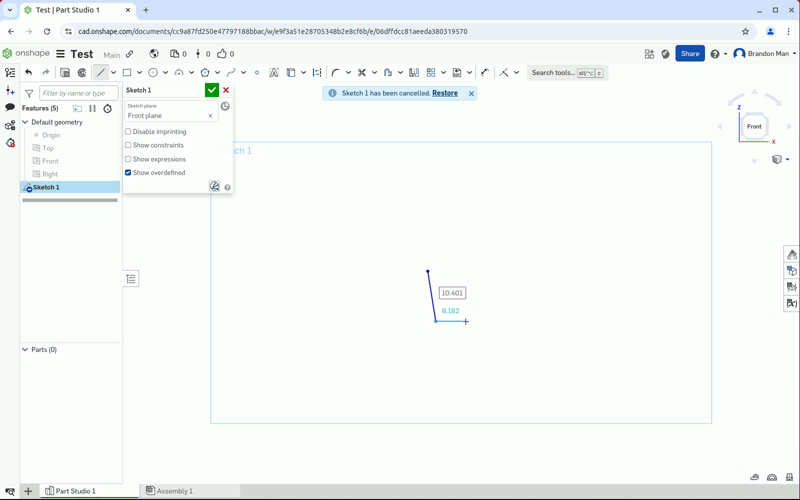
mouse_move(486, 321)
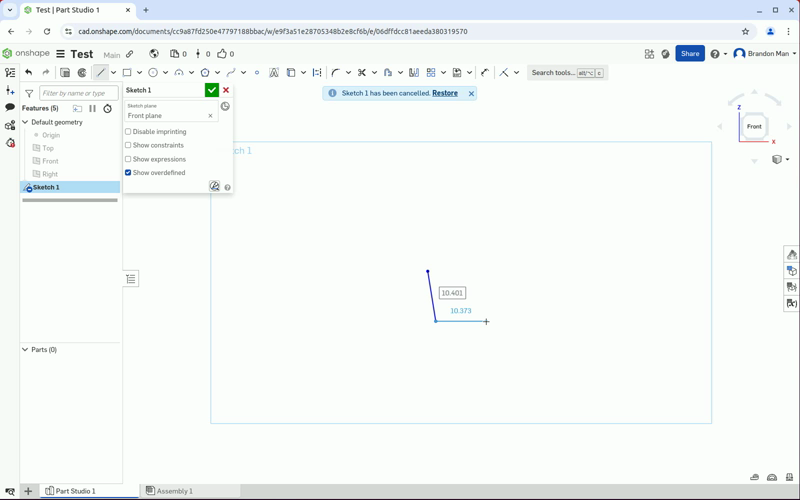
click(486, 321)
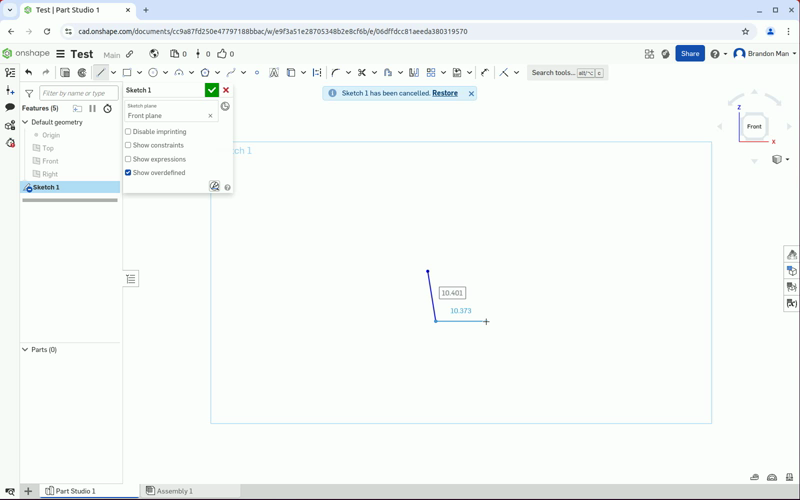
key_up(shift)
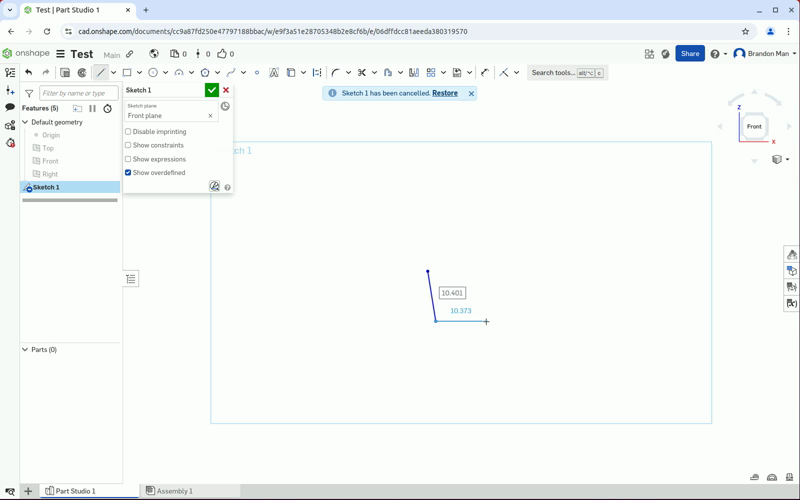
key_down(shift)
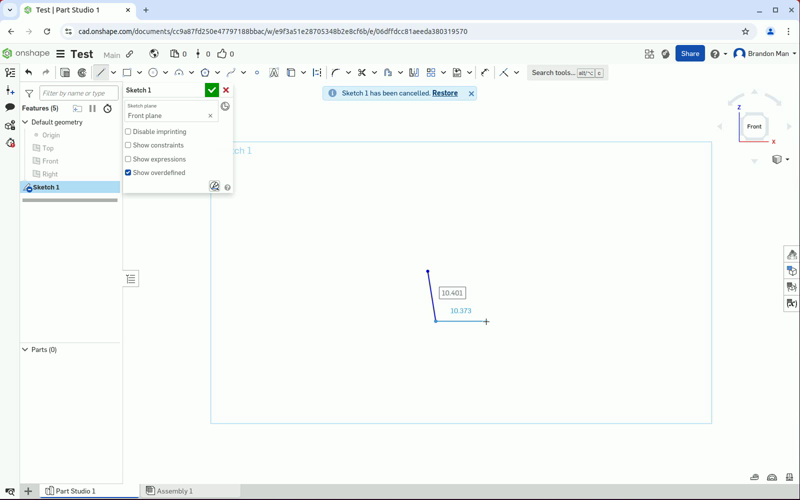
mouse_move(516, 321)
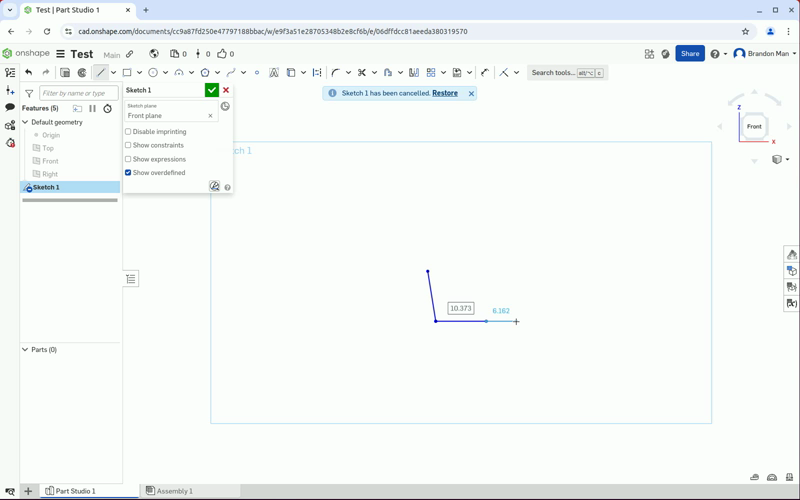
mouse_move(494, 271)
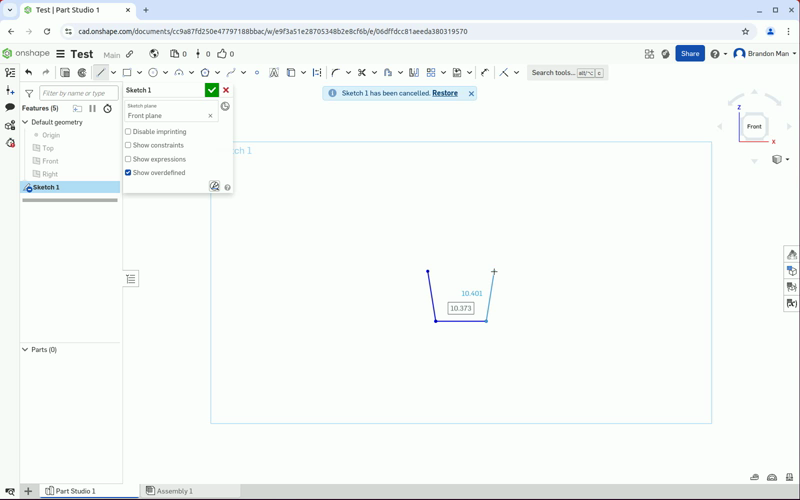
click(494, 271)
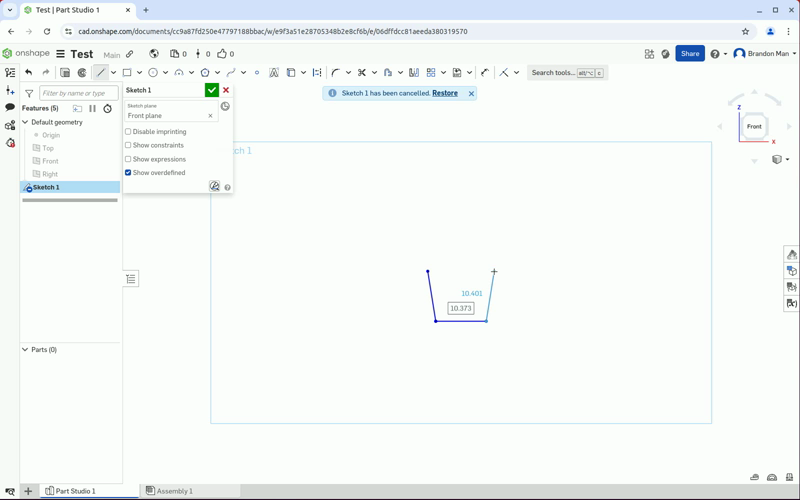
key_up(shift)
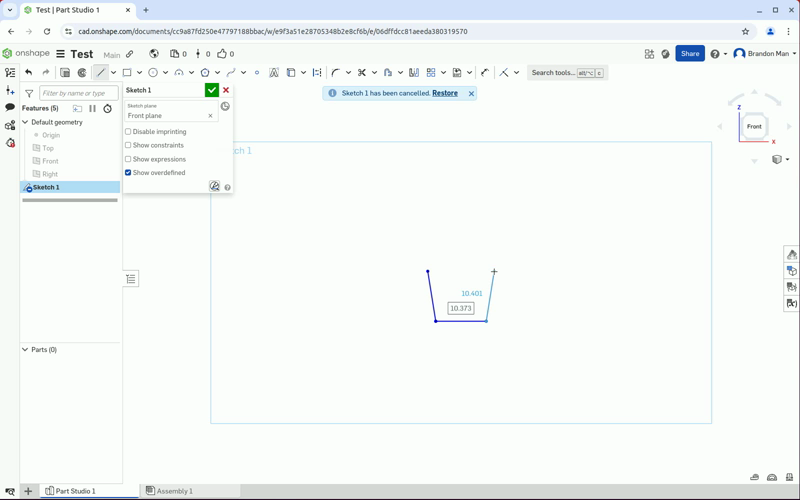
key_down(shift)
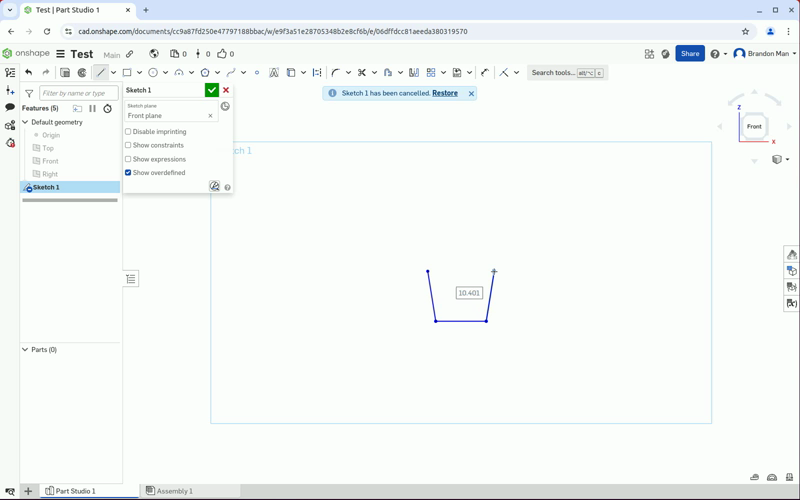
mouse_move(427, 271)
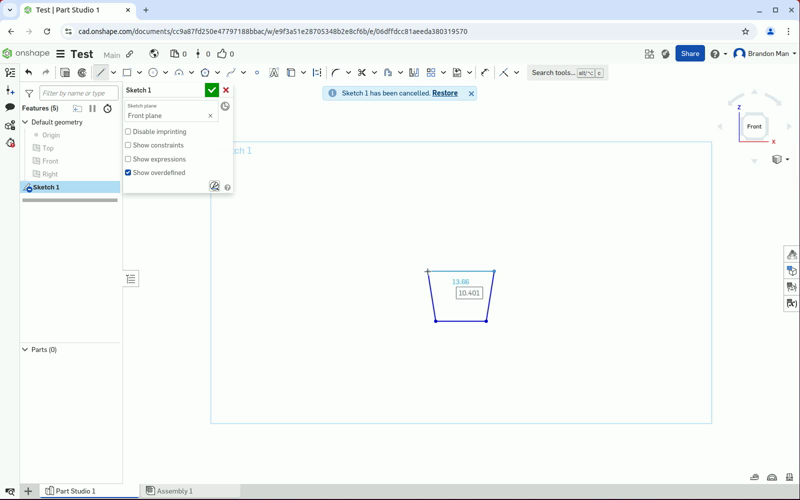
key_up(shift)
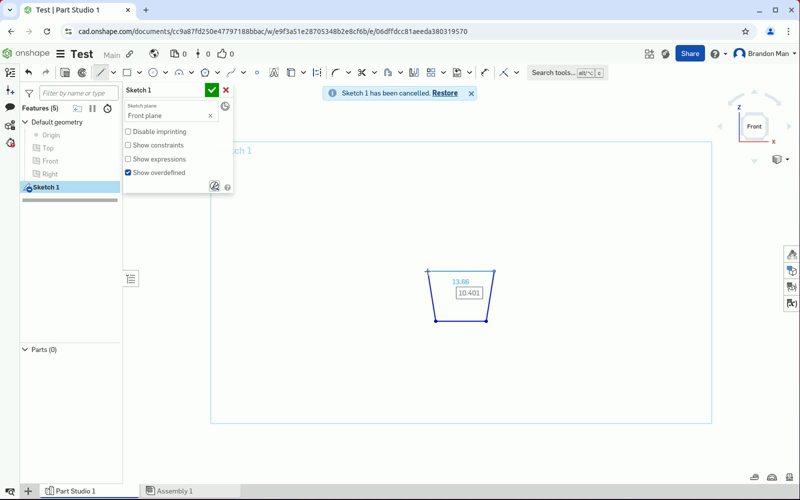
click(427, 271)
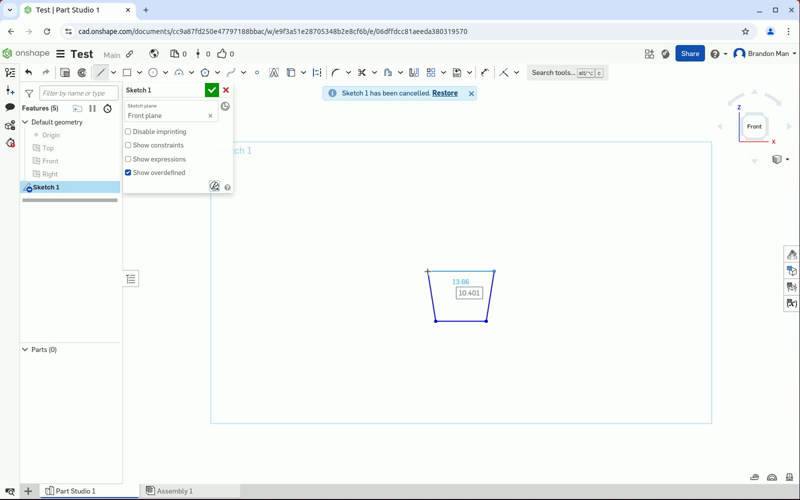
key(esc)
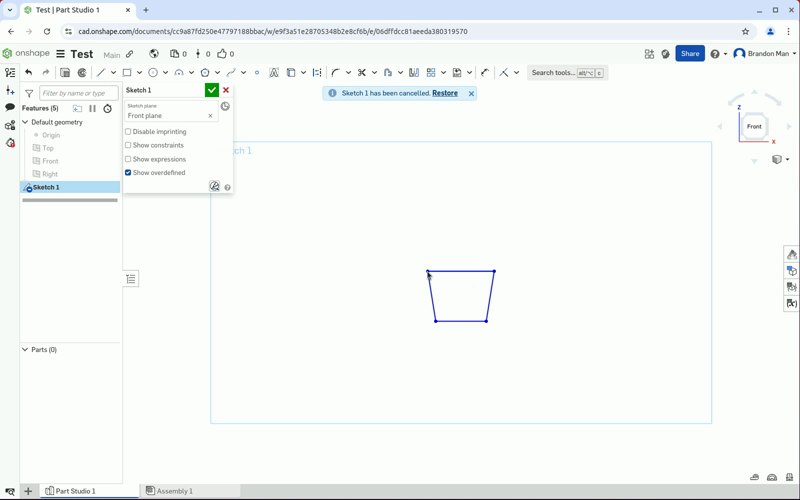
mouse_move(440, 303)
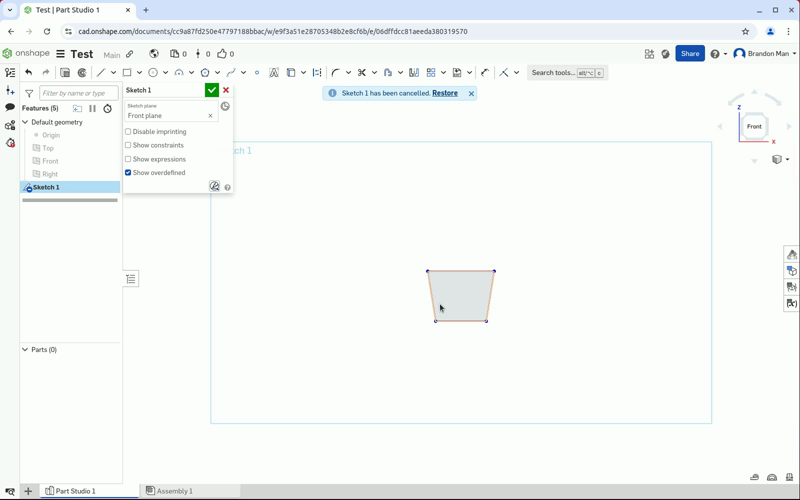
click(440, 303)
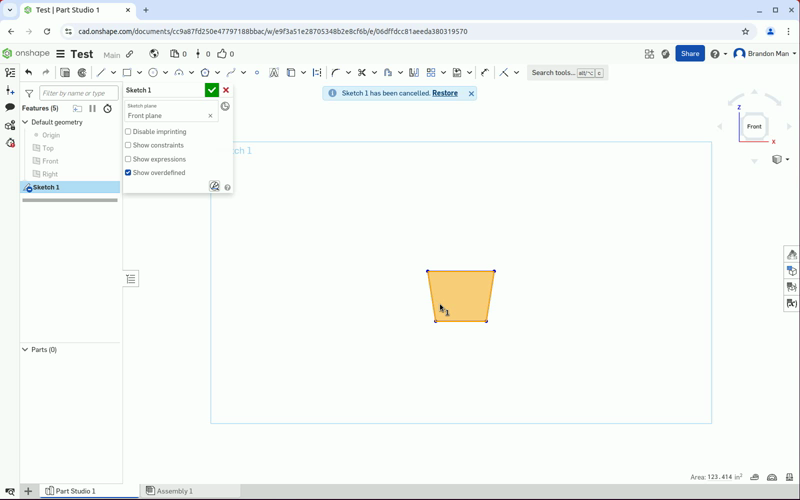
mouse_move(73, 352)
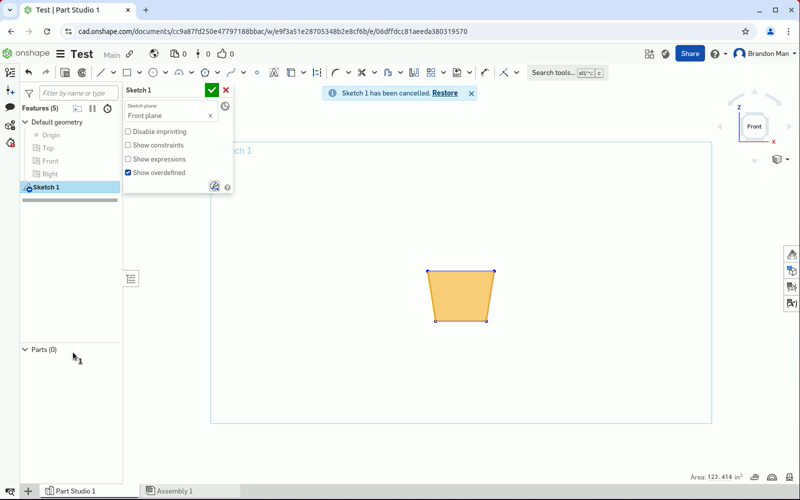
key(shift+y)
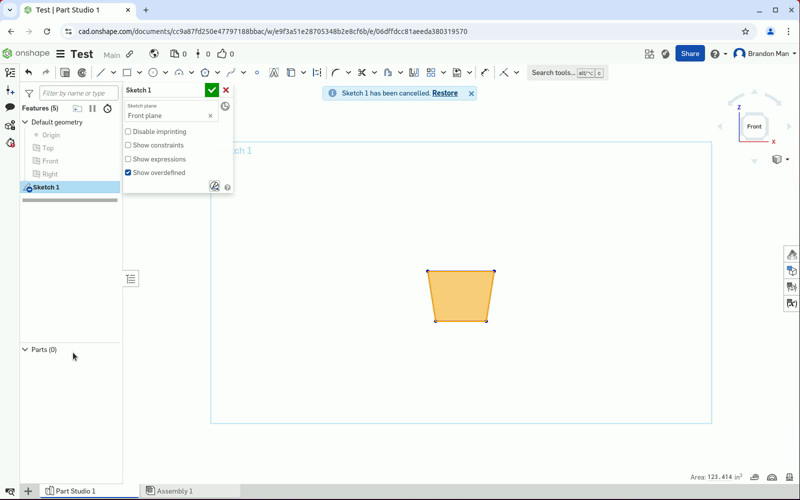
key(shift+e)
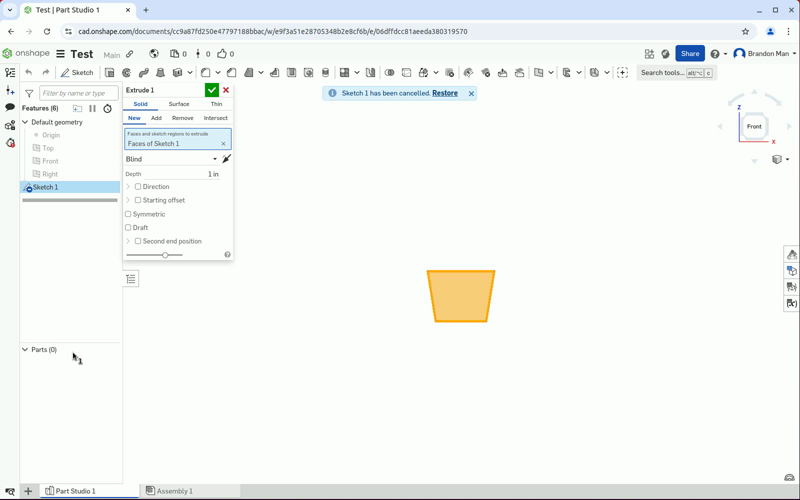
mouse_move(143, 106)
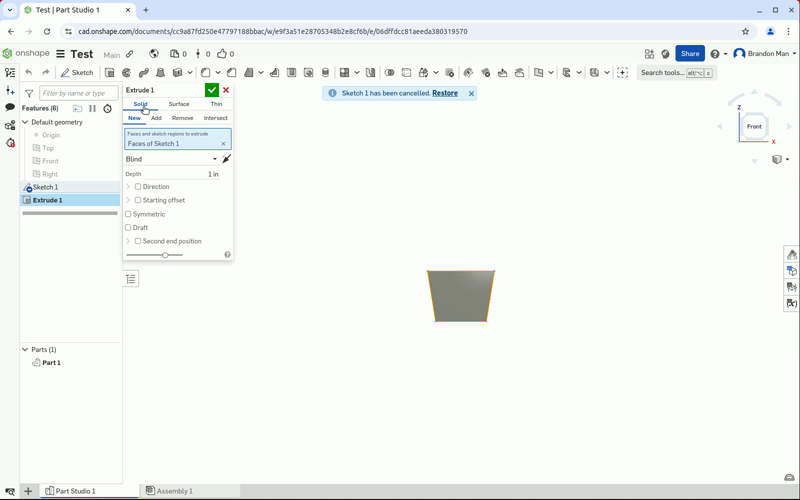
click(143, 106)
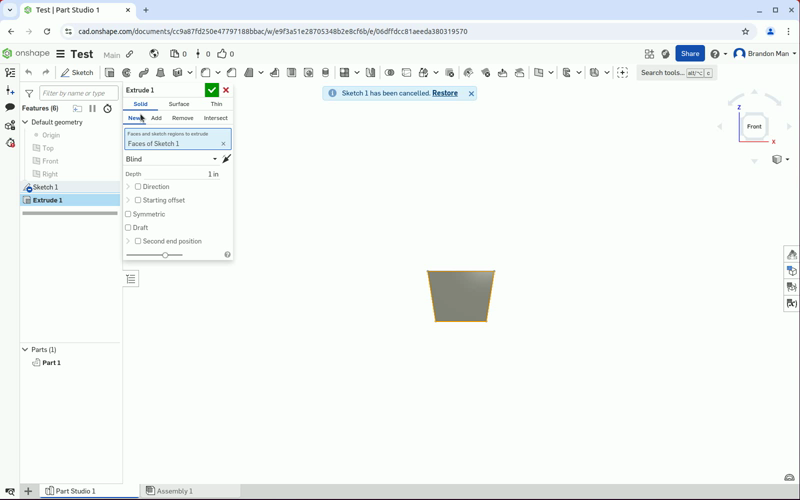
mouse_move(137, 120)
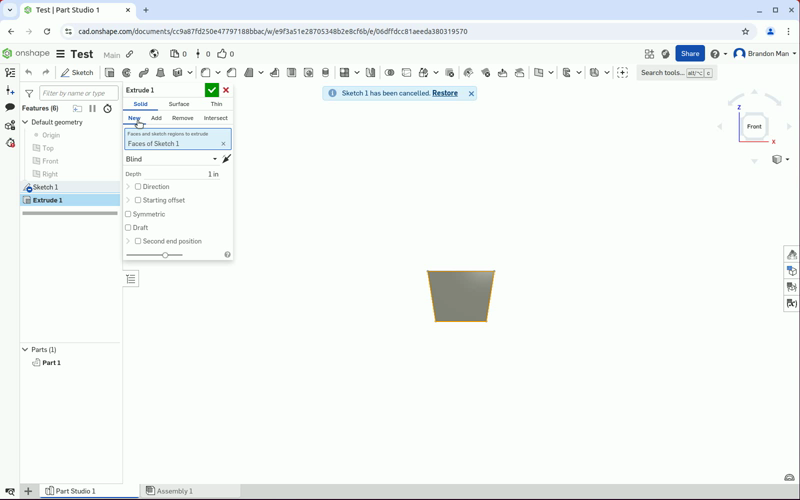
click(137, 120)
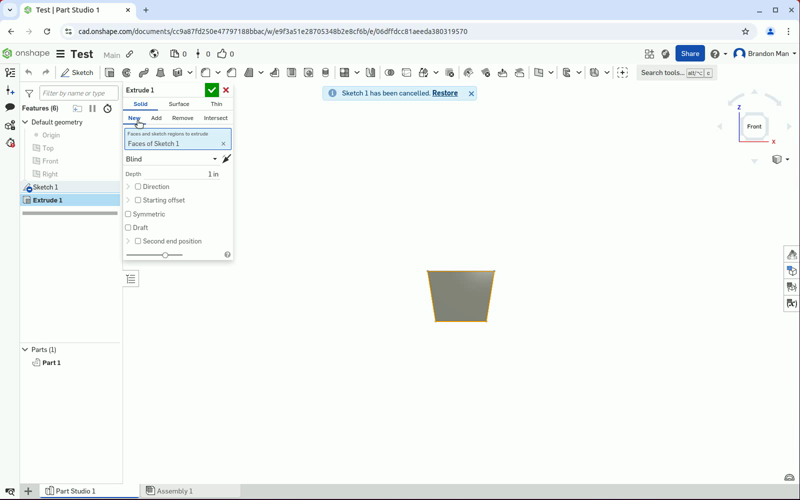
key(tab, 4)
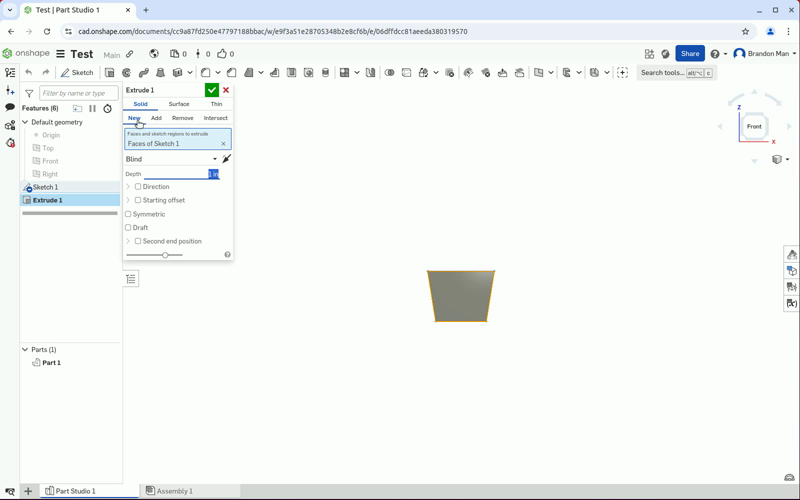
text(23.108)
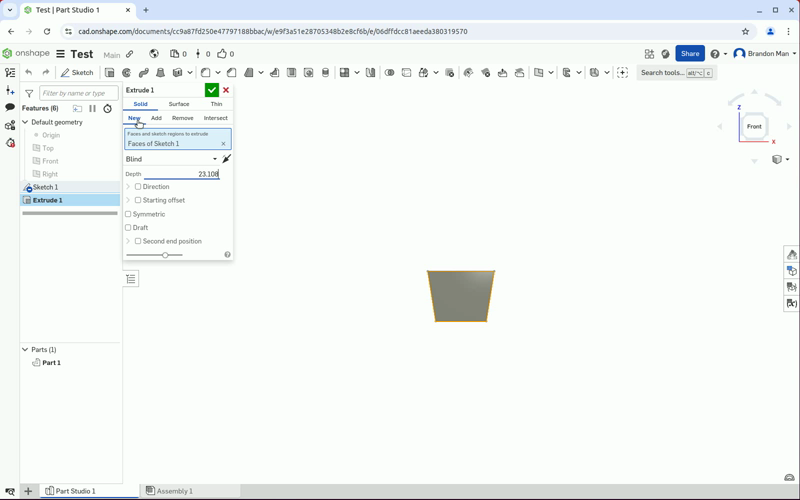
key(enter)
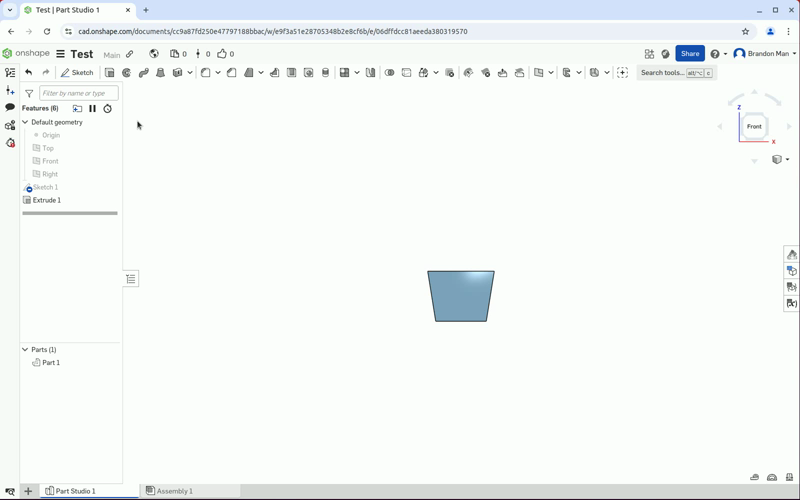
key(shift+h)
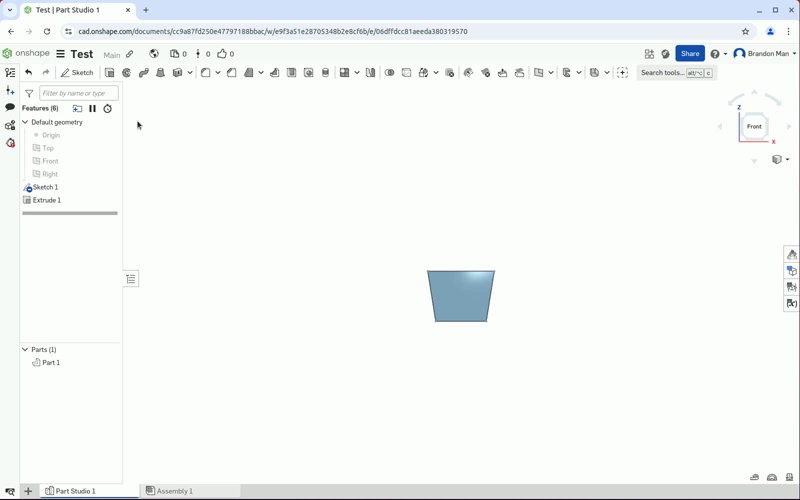
key(shift+h)
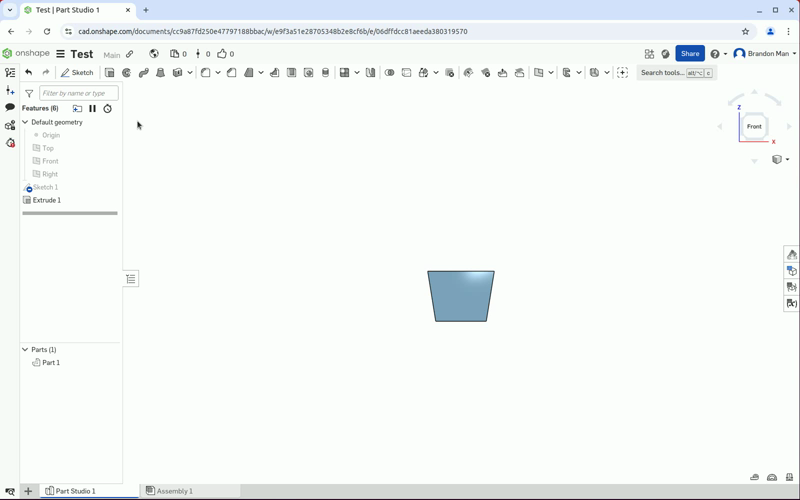
mouse_move(73, 189)
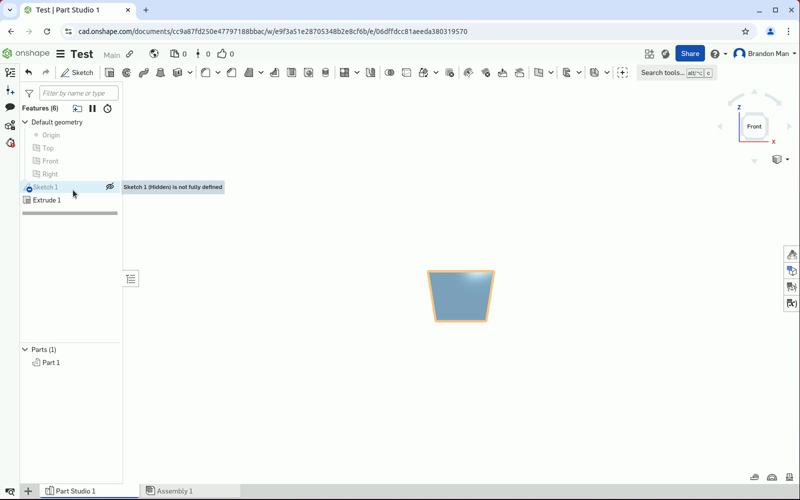
click(73, 189)
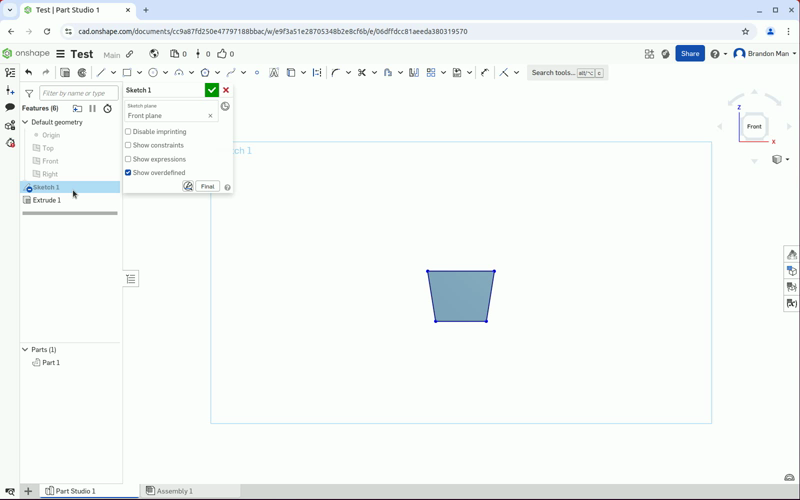
mouse_move(229, 92)
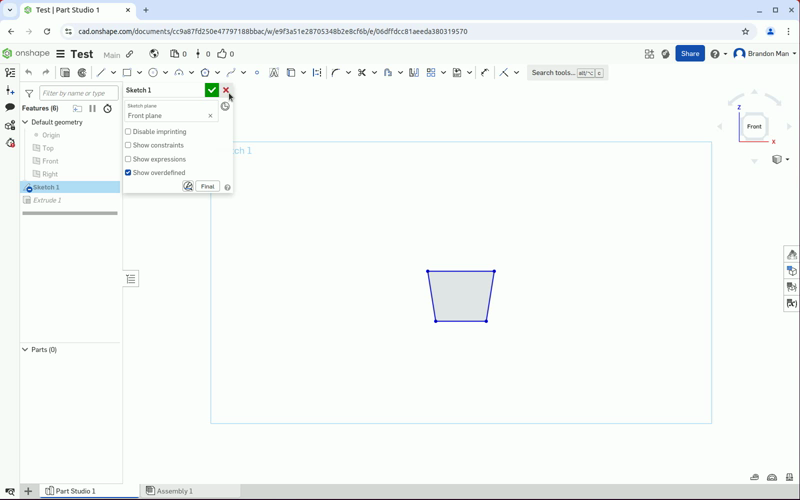
click(229, 92)
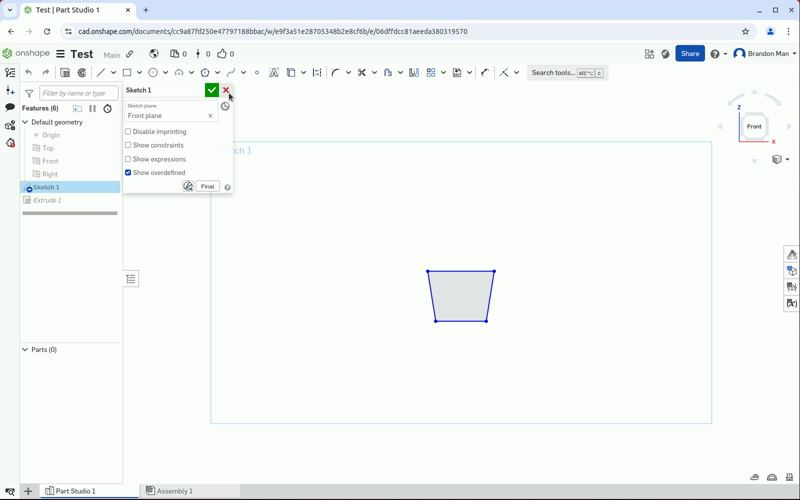
key(shift+s)
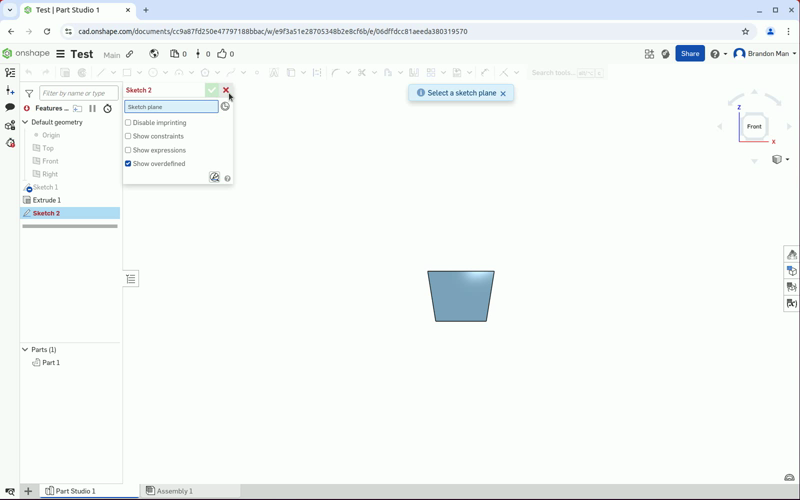
mouse_move(73, 163)
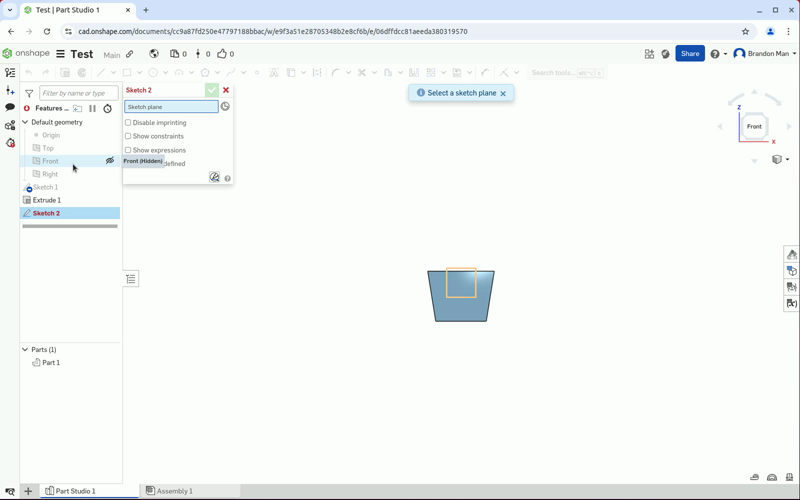
click(73, 163)
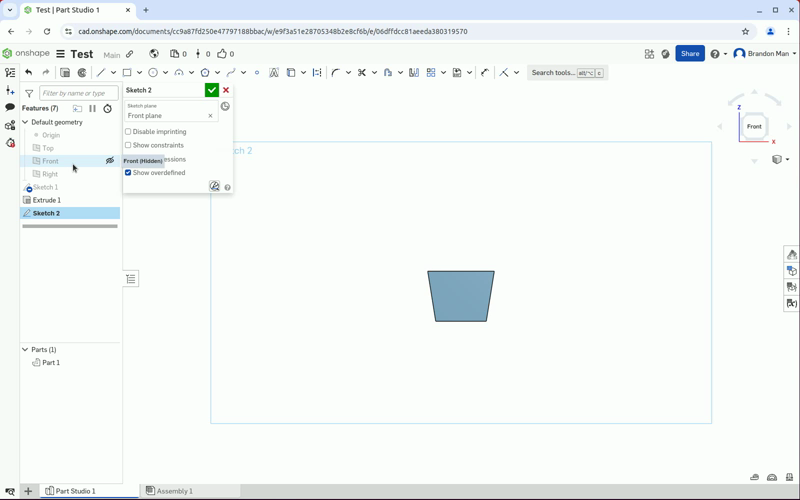
mouse_move(73, 352)
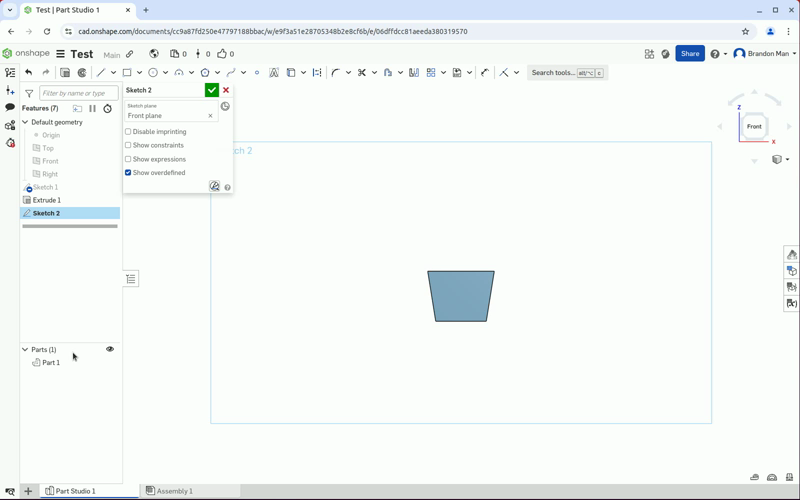
key(y)
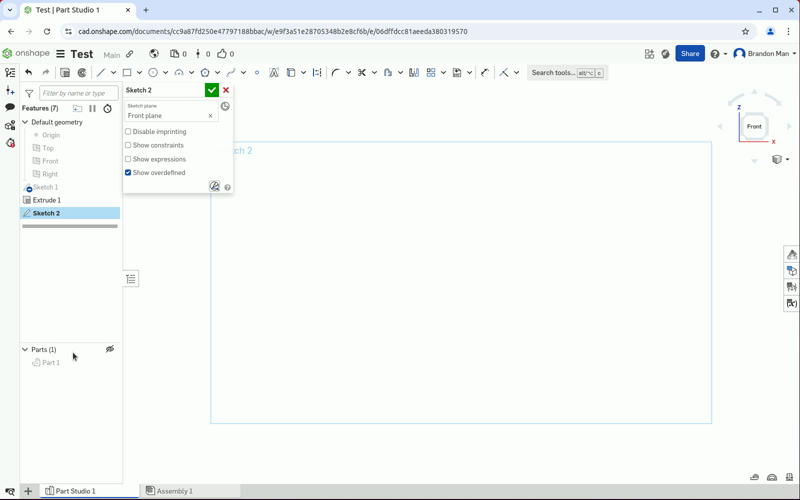
key(l)
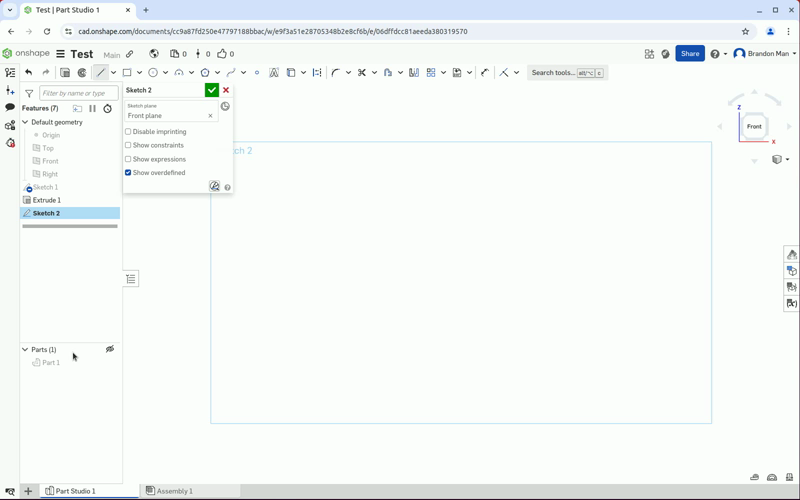
key_down(shift)
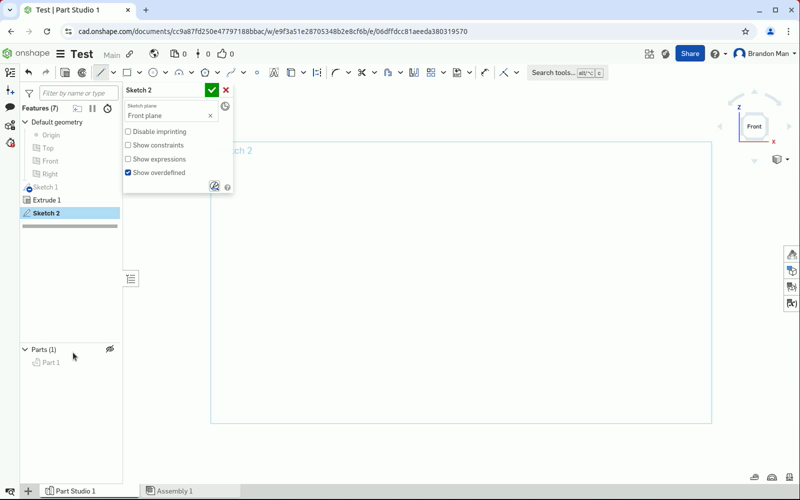
mouse_move(424, 271)
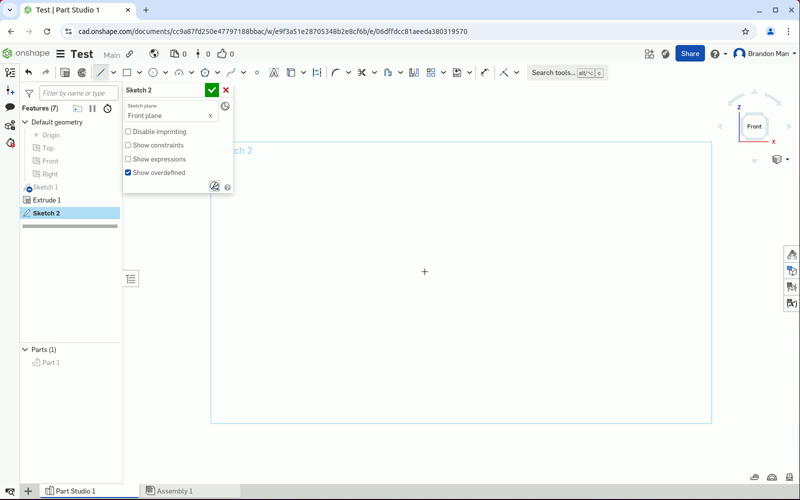
click(424, 271)
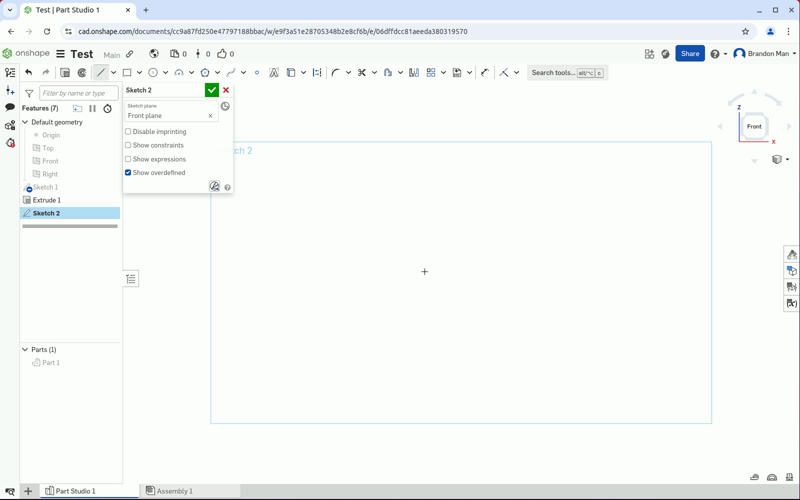
key_up(shift)
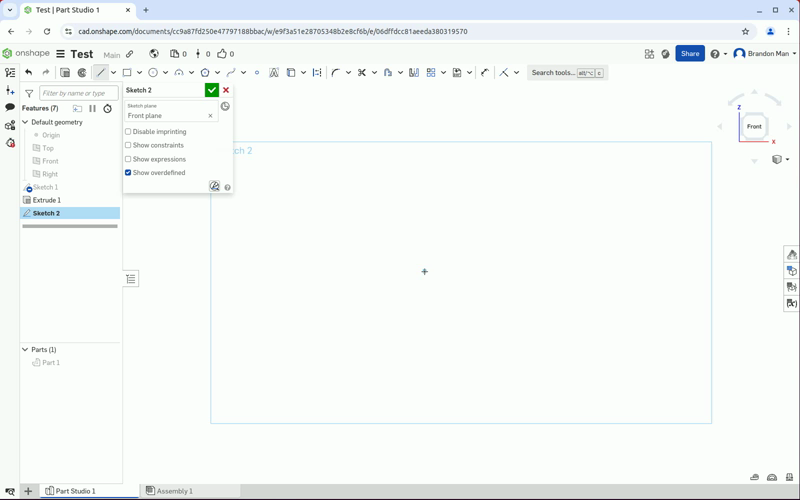
key_down(shift)
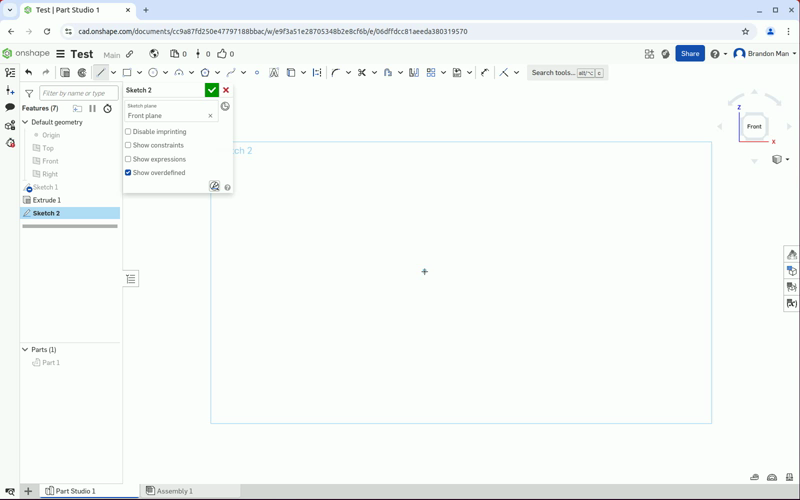
mouse_move(454, 271)
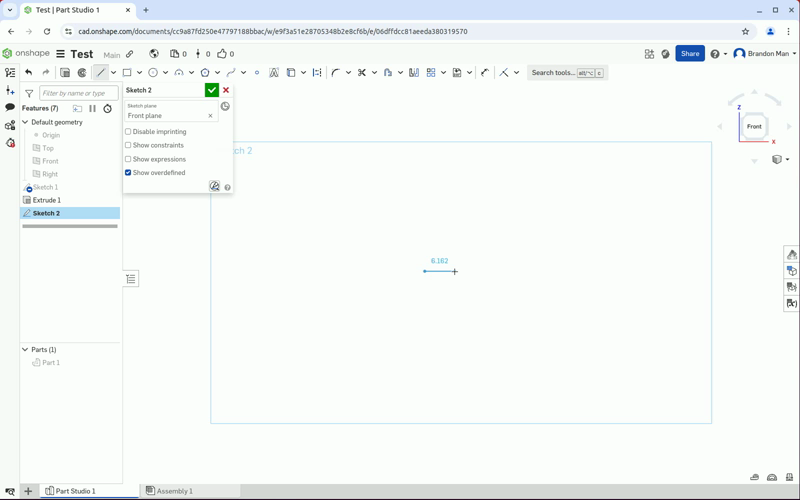
mouse_move(428, 271)
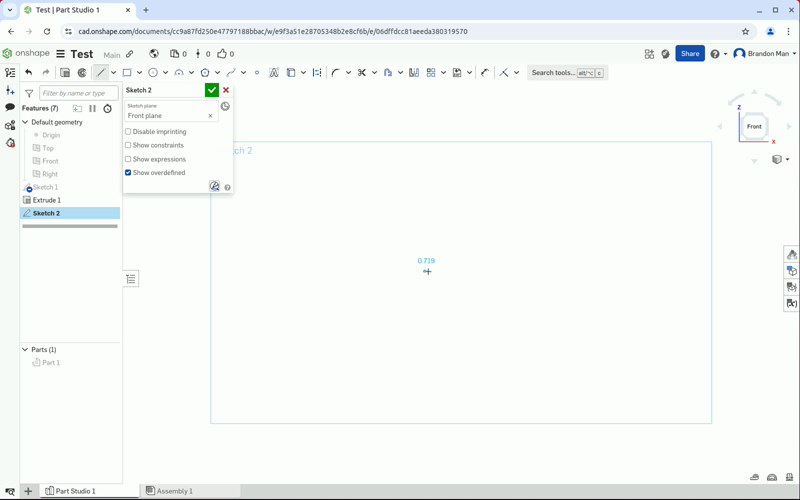
scroll(6)
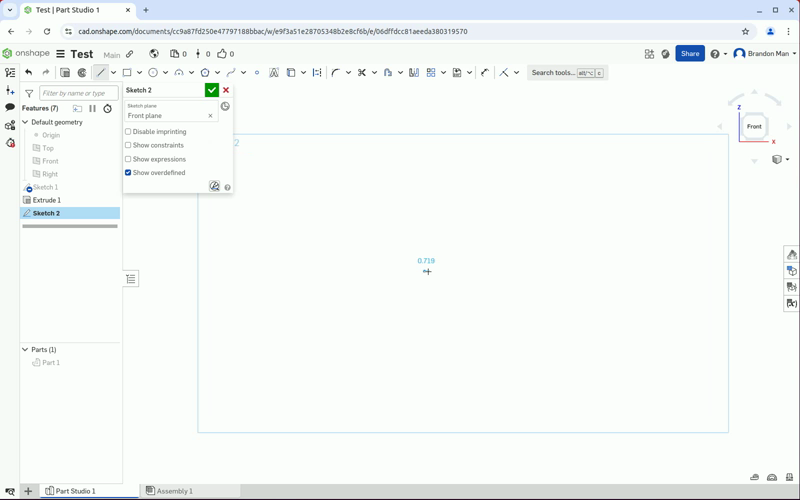
scroll(6)
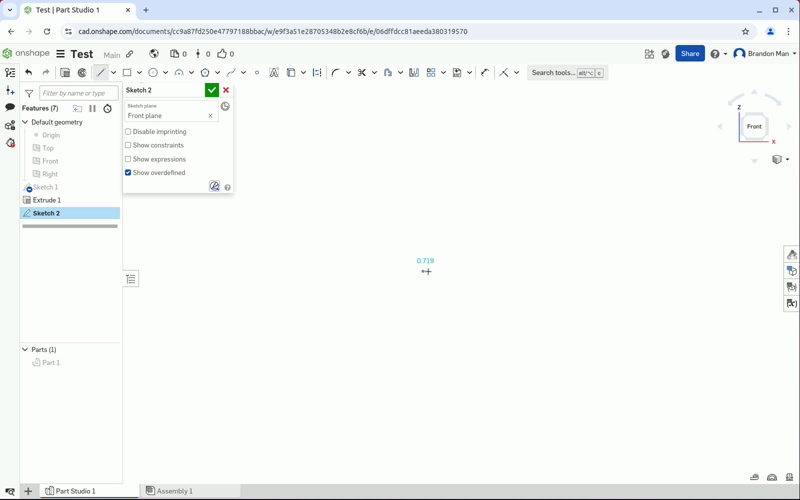
scroll(6)
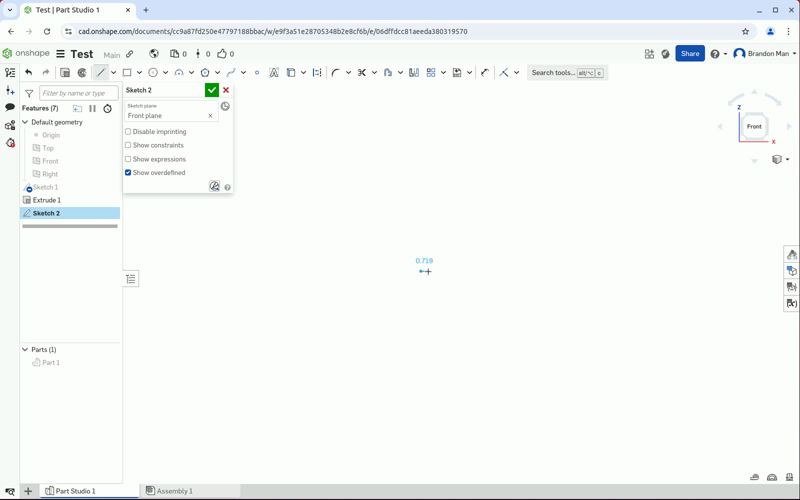
scroll(6)
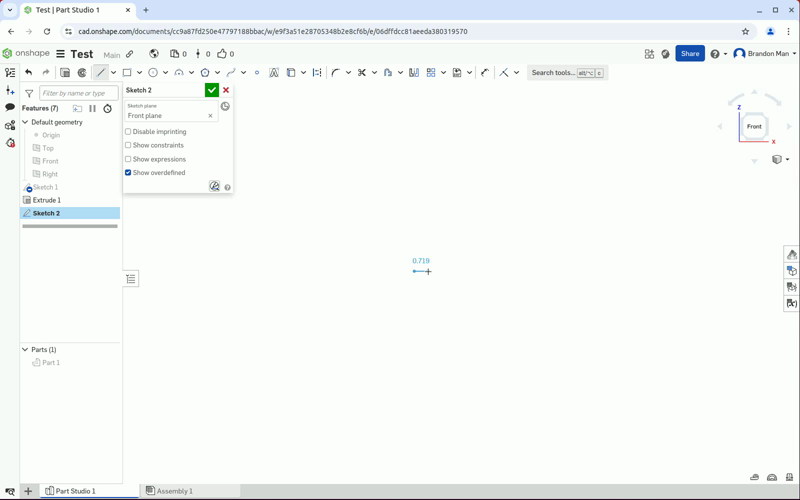
scroll(6)
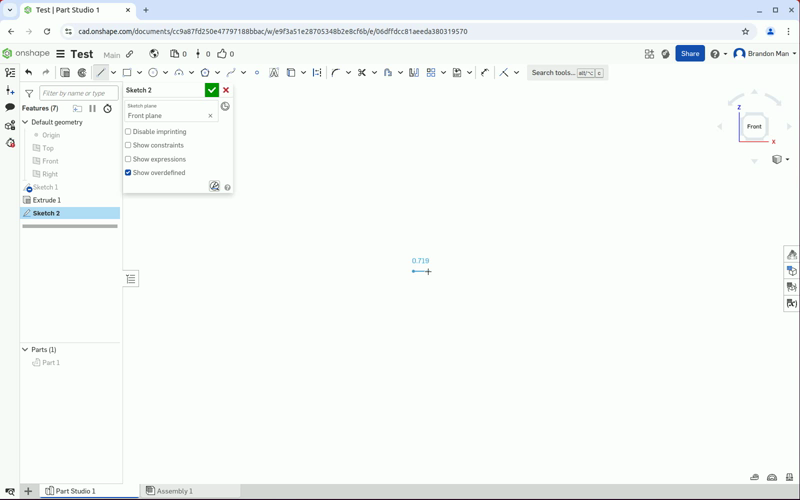
scroll(6)
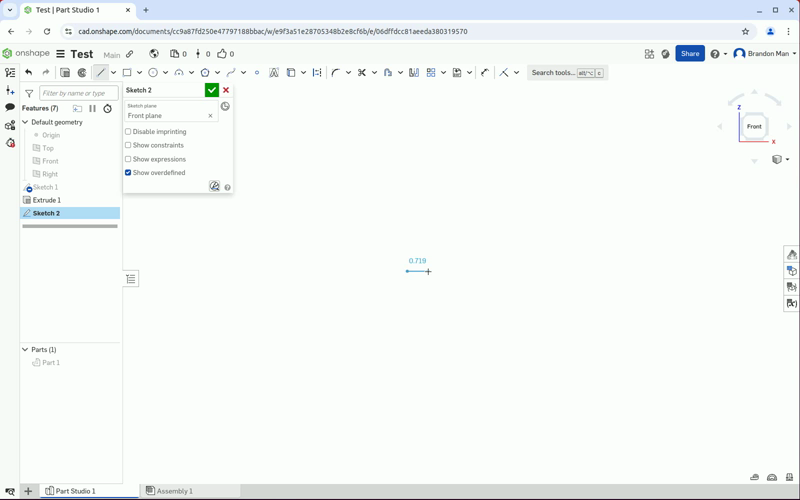
scroll(6)
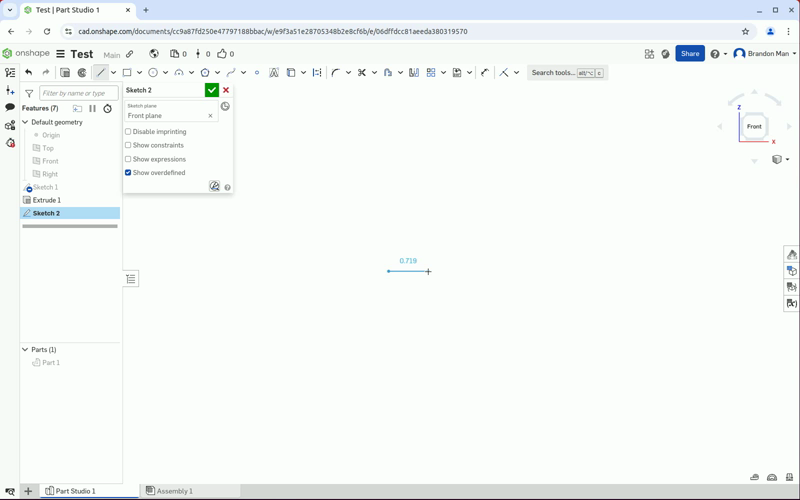
click(428, 271)
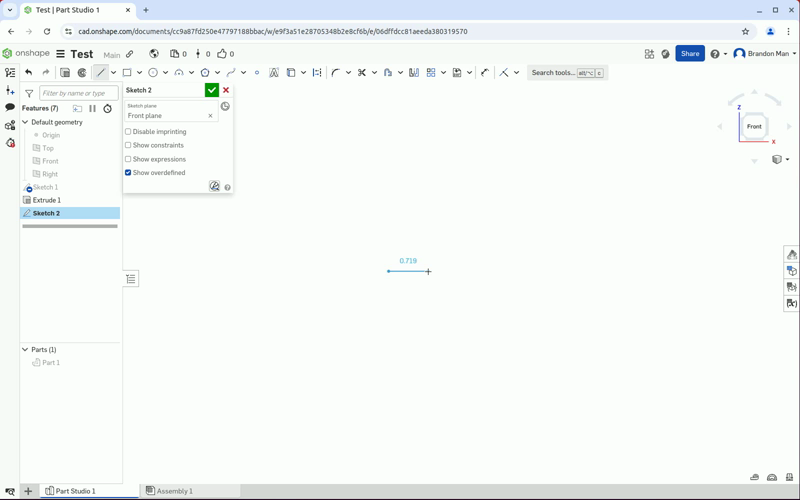
scroll(-6)
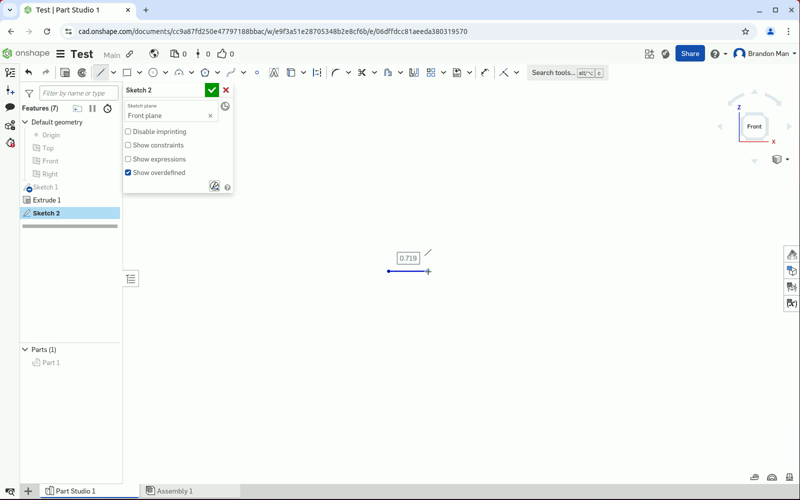
scroll(-6)
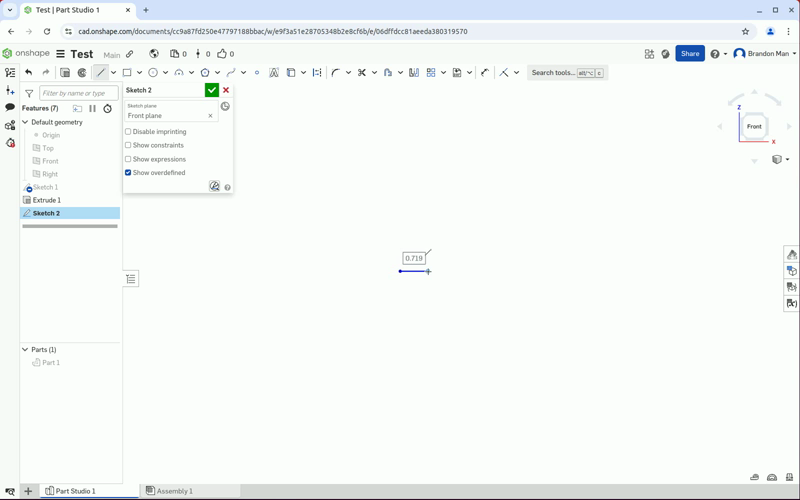
scroll(-6)
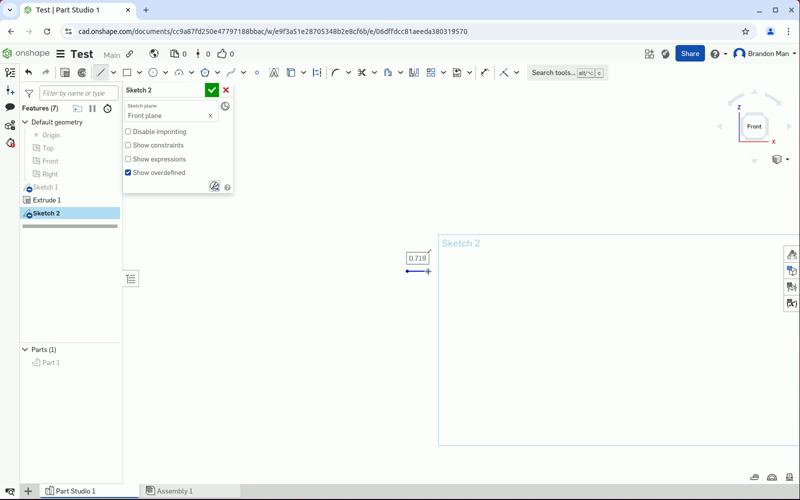
scroll(-6)
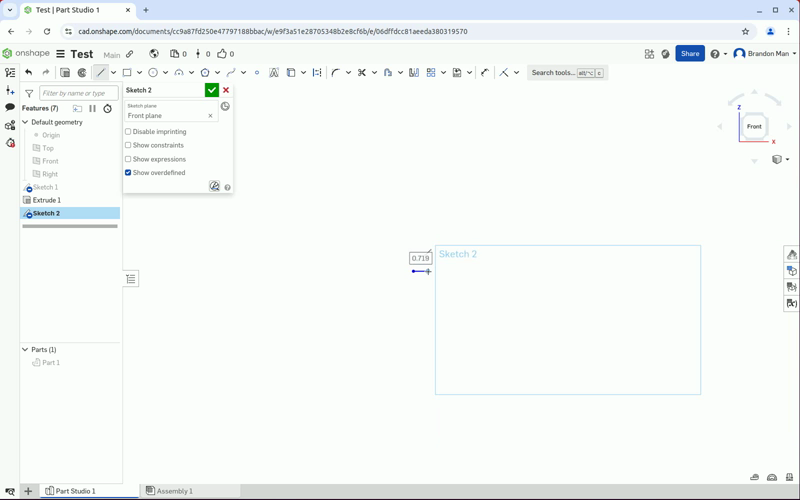
scroll(-6)
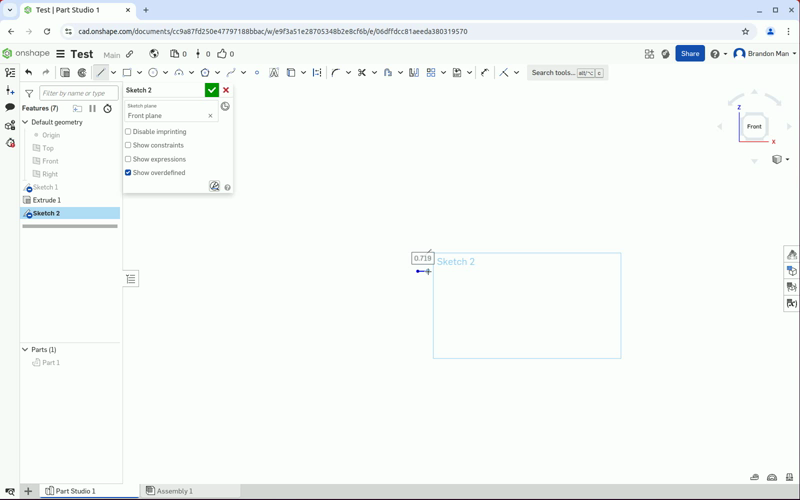
scroll(-6)
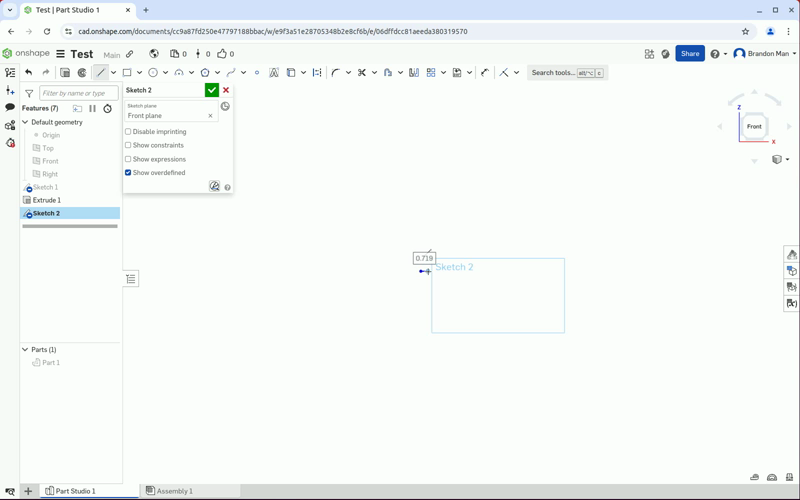
scroll(-6)
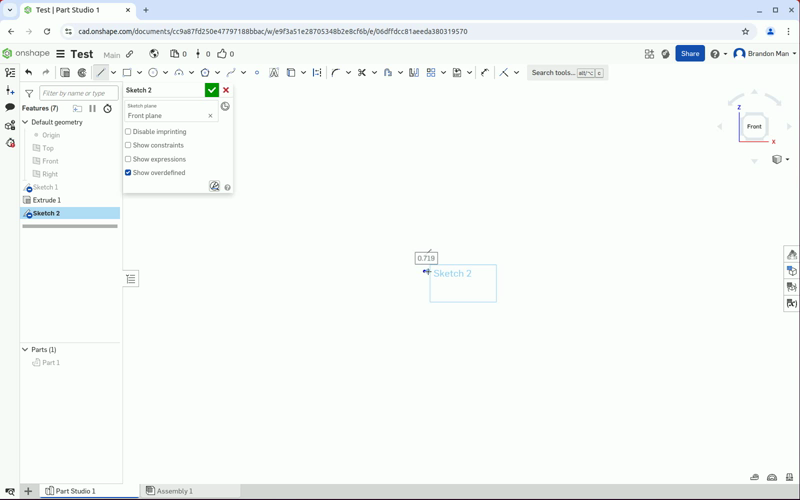
key_up(shift)
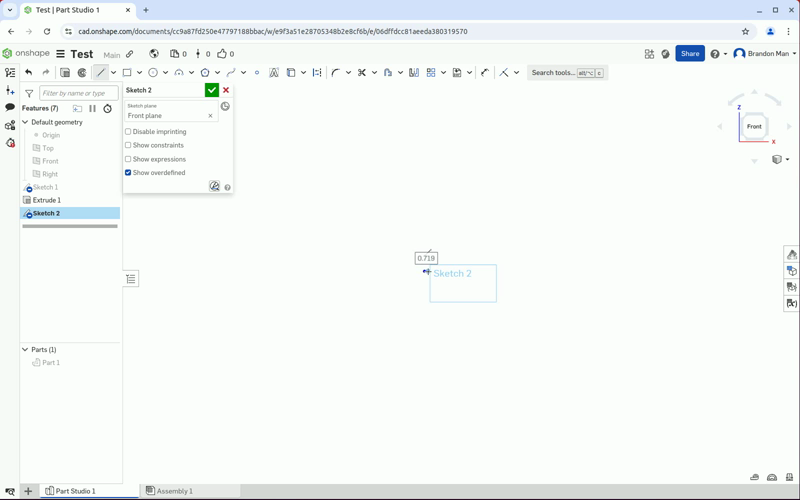
key_down(shift)
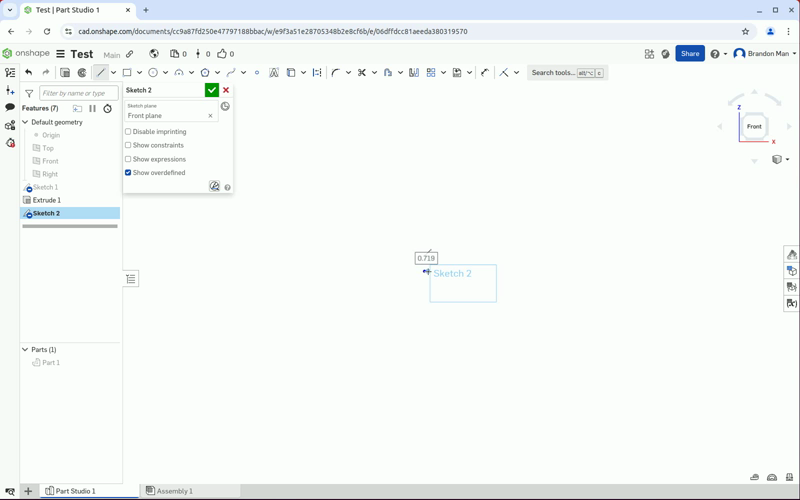
mouse_move(494, 271)
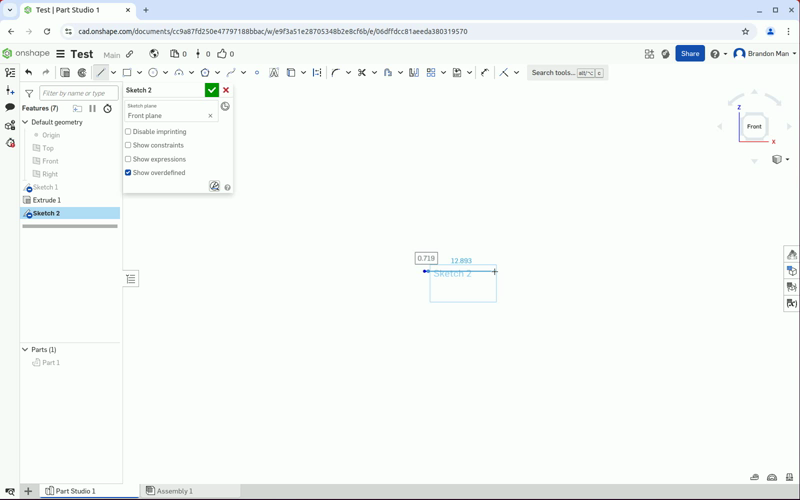
click(494, 271)
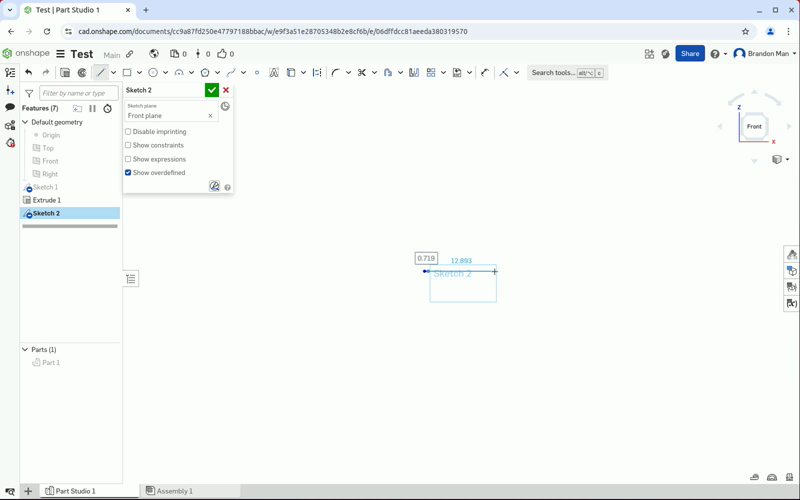
key_up(shift)
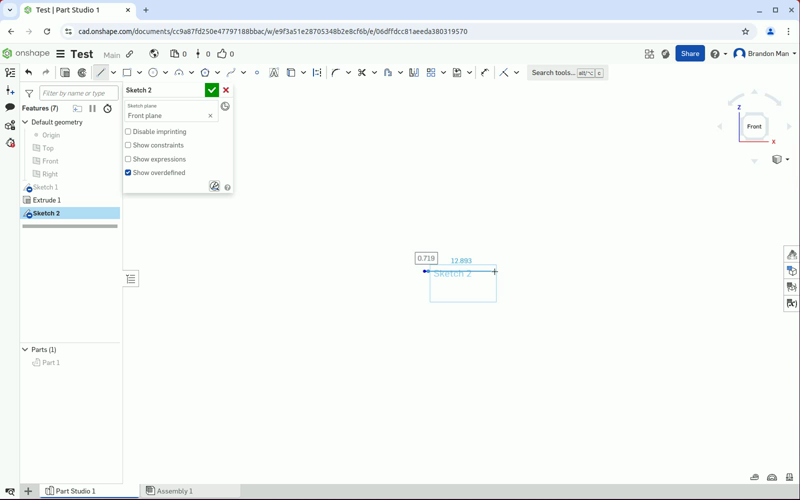
key_down(shift)
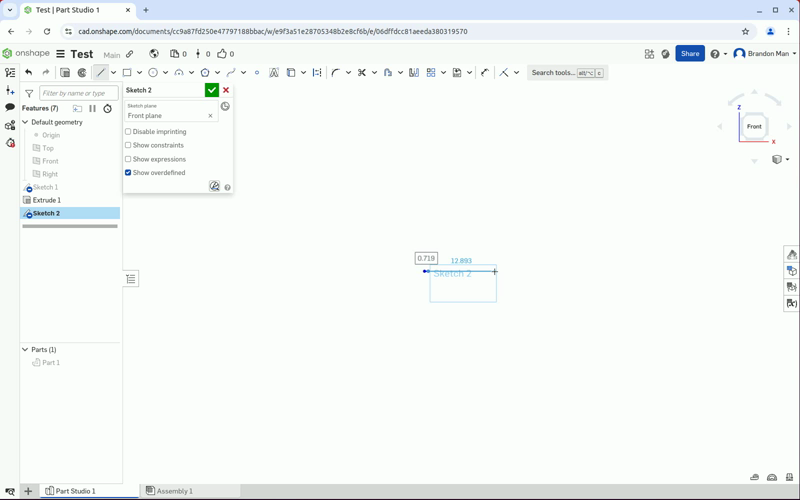
mouse_move(524, 271)
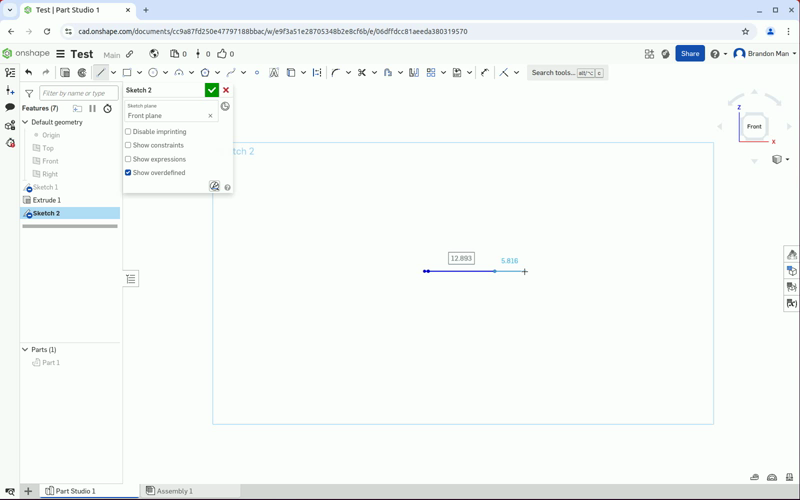
mouse_move(498, 271)
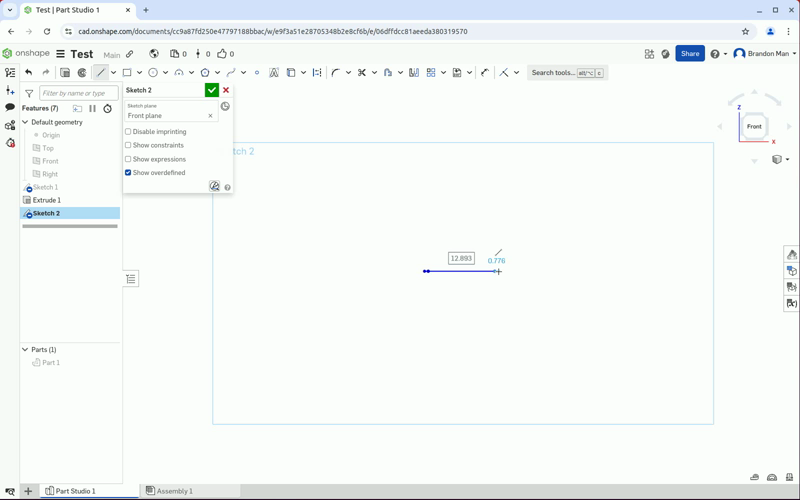
scroll(6)
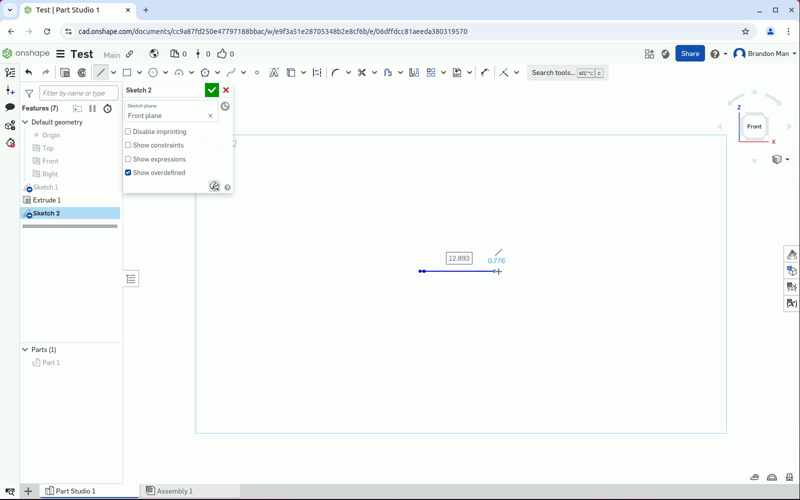
scroll(6)
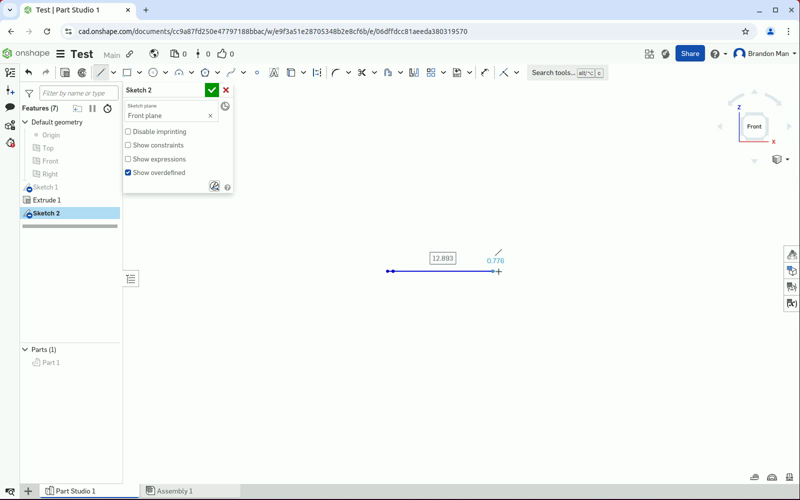
scroll(6)
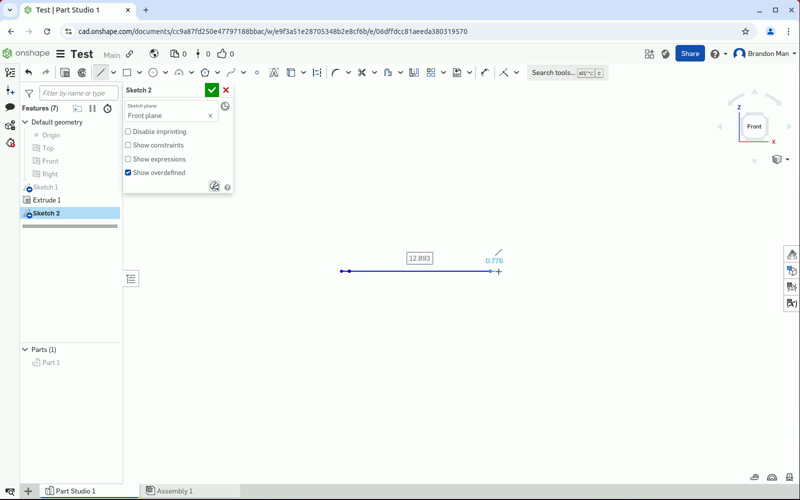
scroll(6)
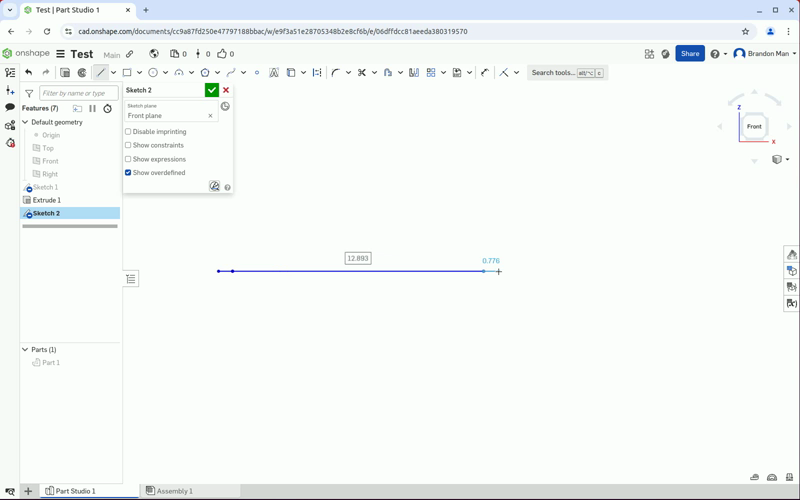
scroll(6)
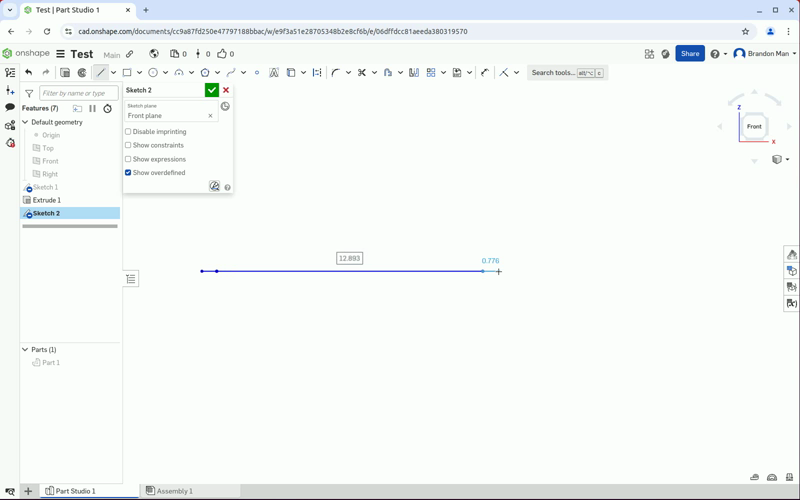
scroll(6)
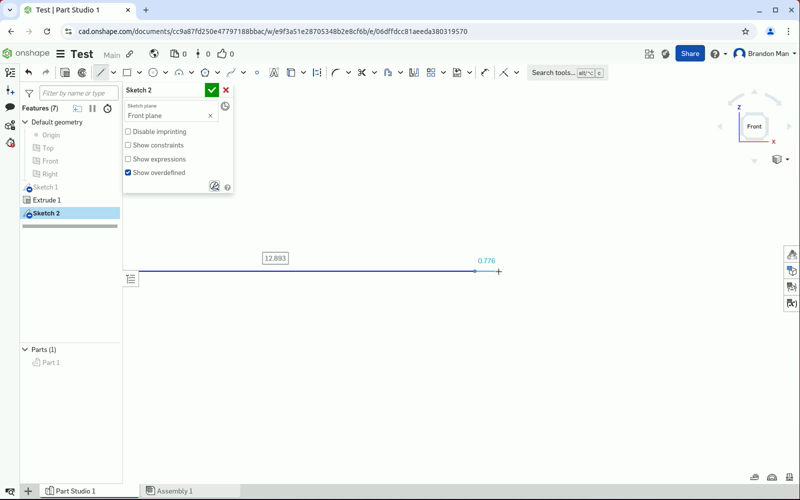
scroll(6)
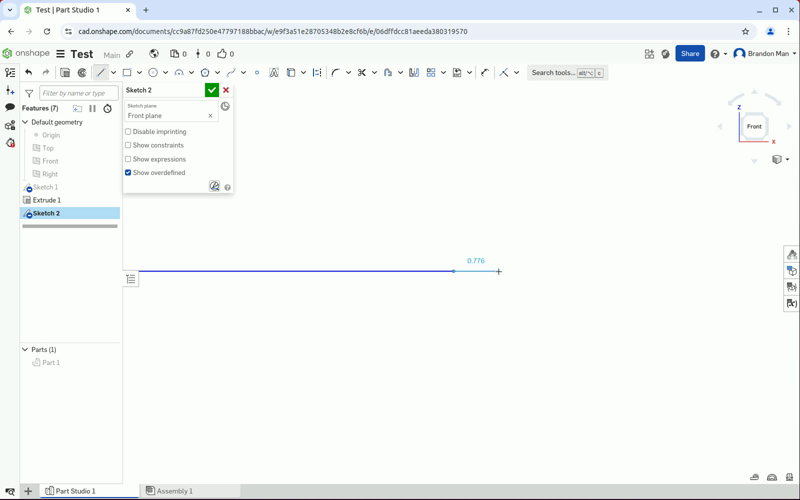
click(498, 271)
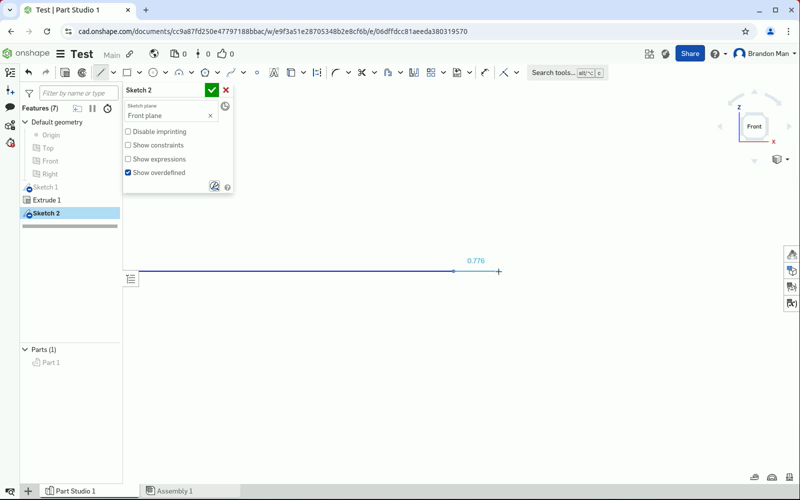
scroll(-6)
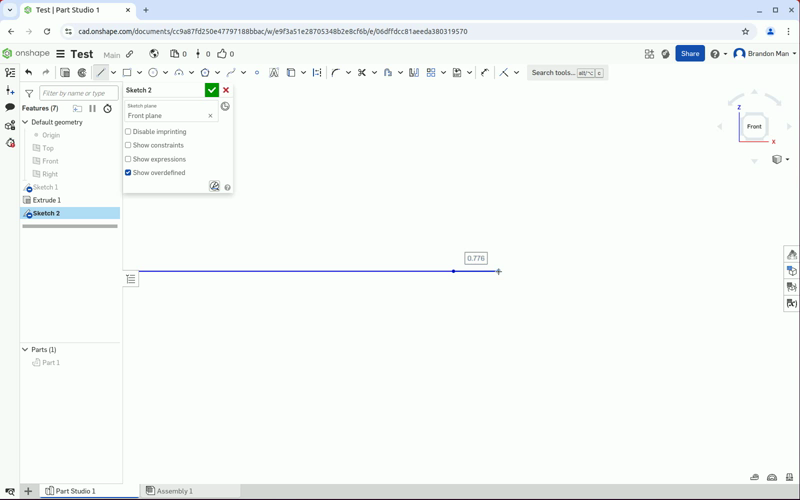
scroll(-6)
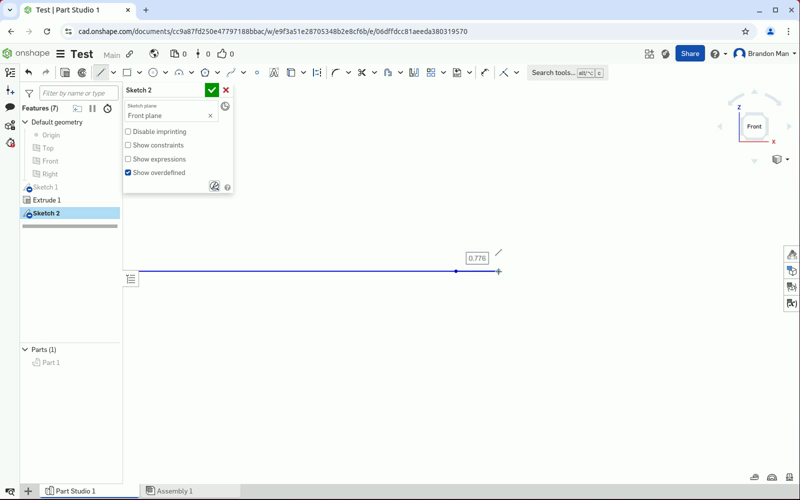
scroll(-6)
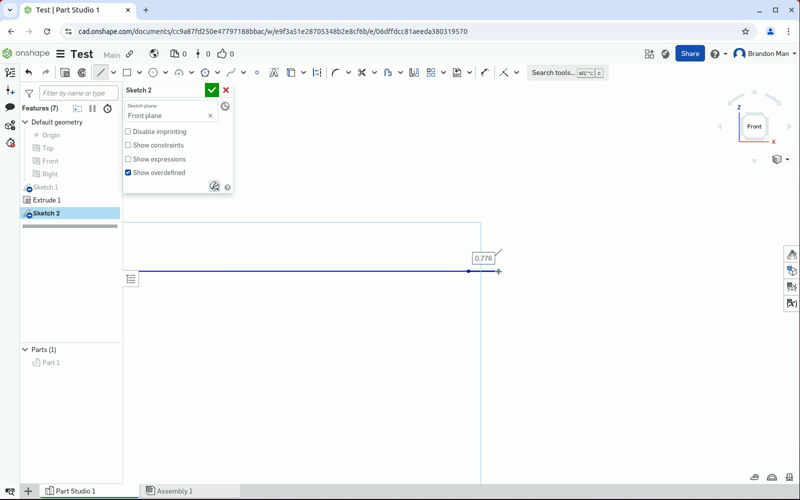
scroll(-6)
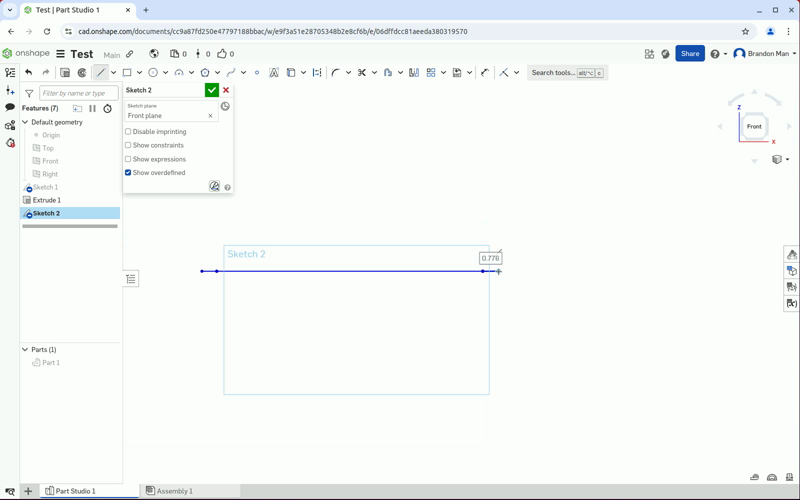
scroll(-6)
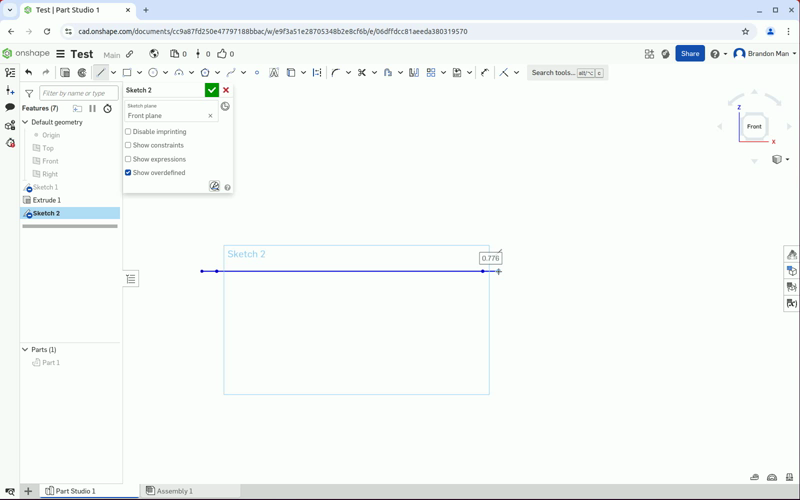
scroll(-6)
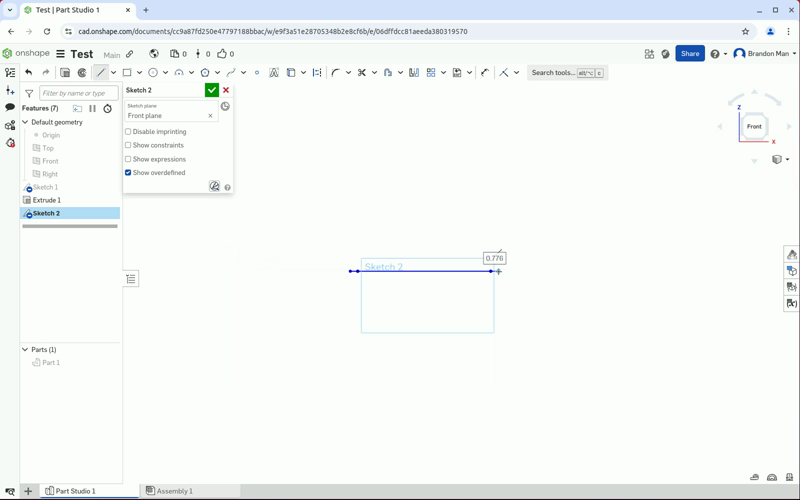
scroll(-6)
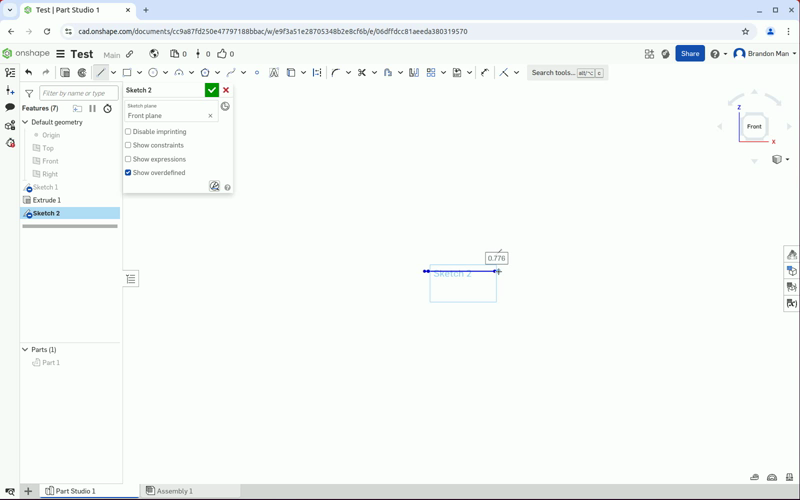
key_up(shift)
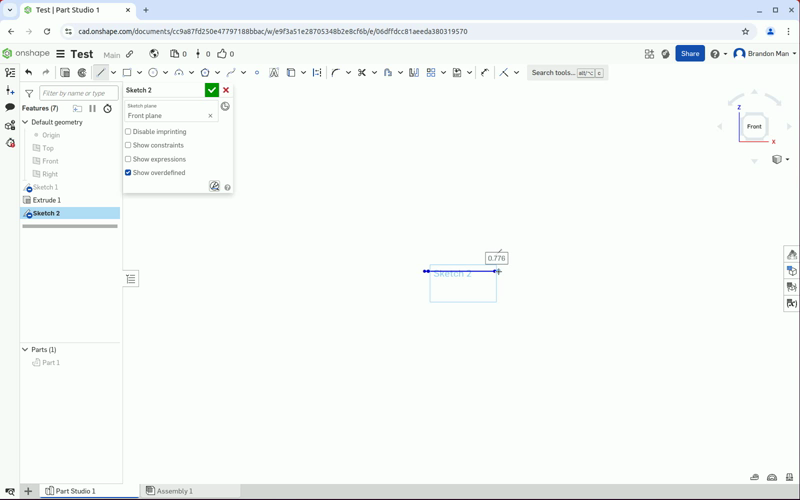
key_down(shift)
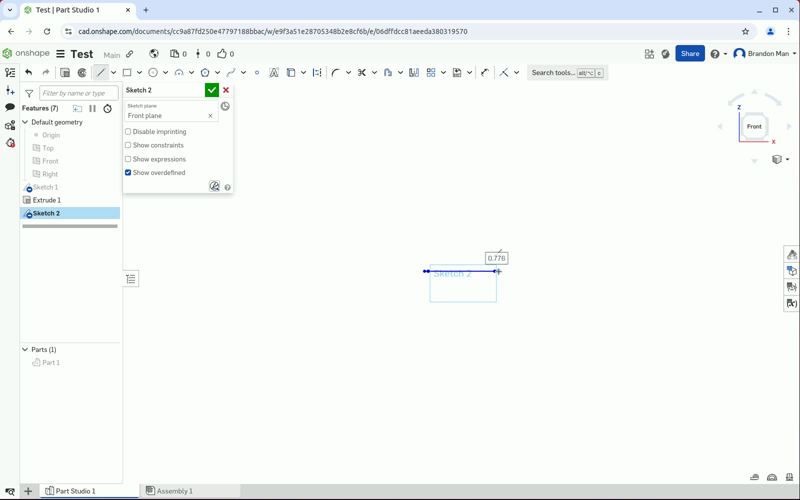
mouse_move(528, 271)
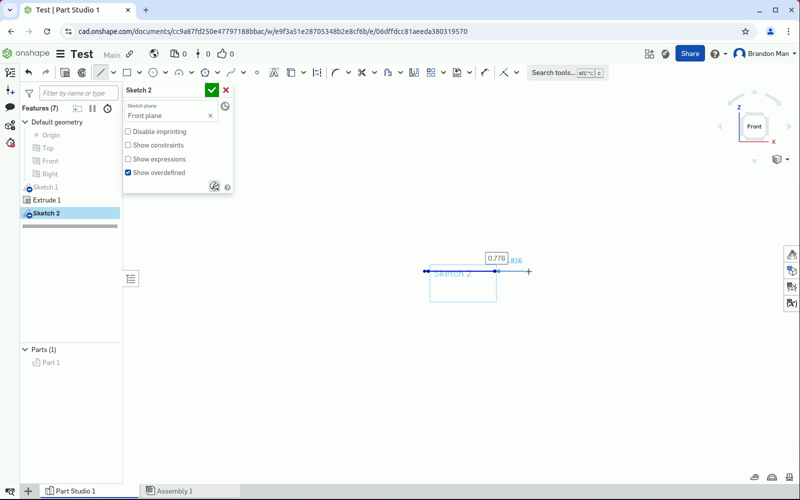
mouse_move(498, 267)
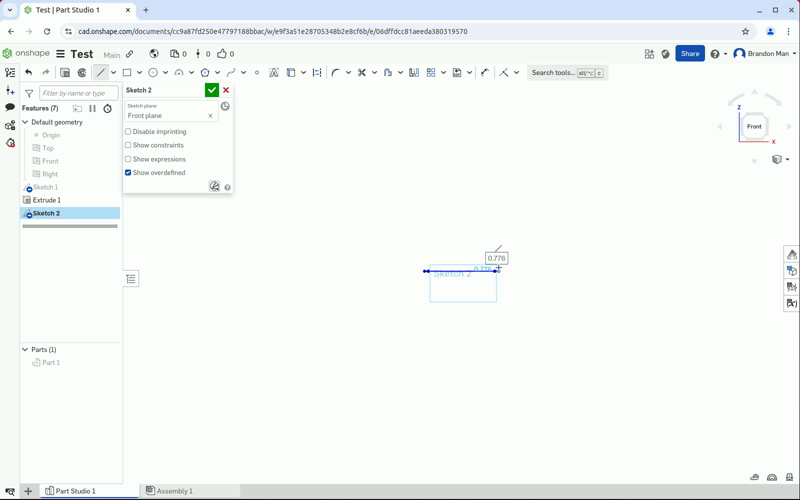
scroll(6)
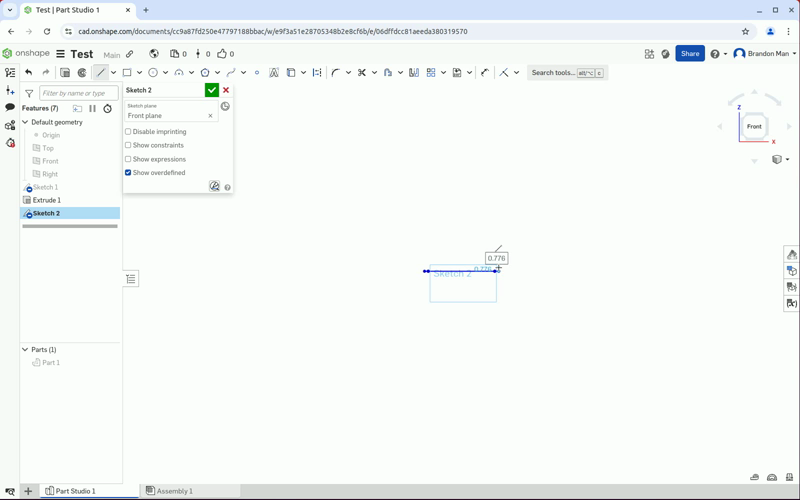
scroll(6)
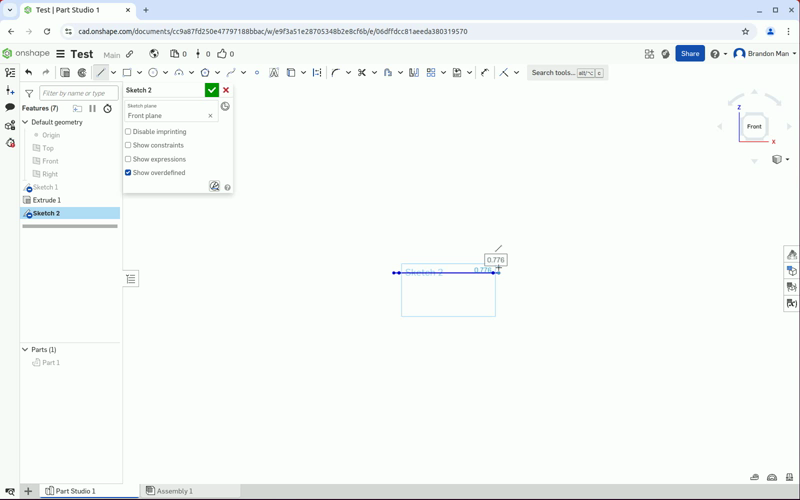
scroll(6)
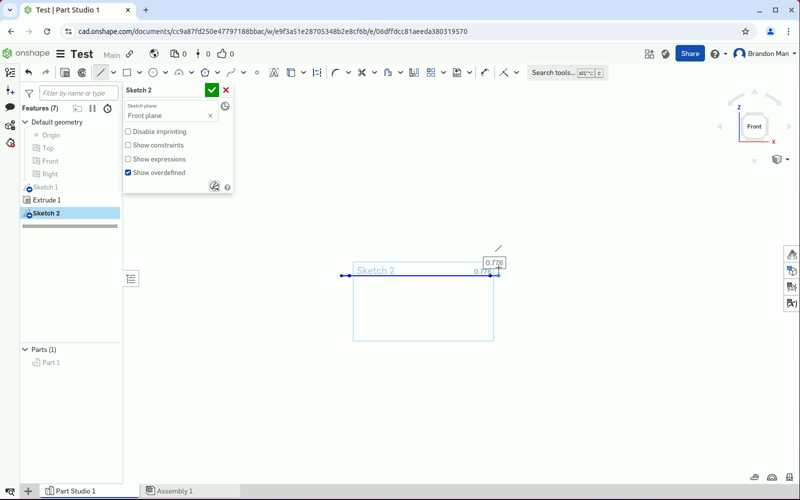
scroll(6)
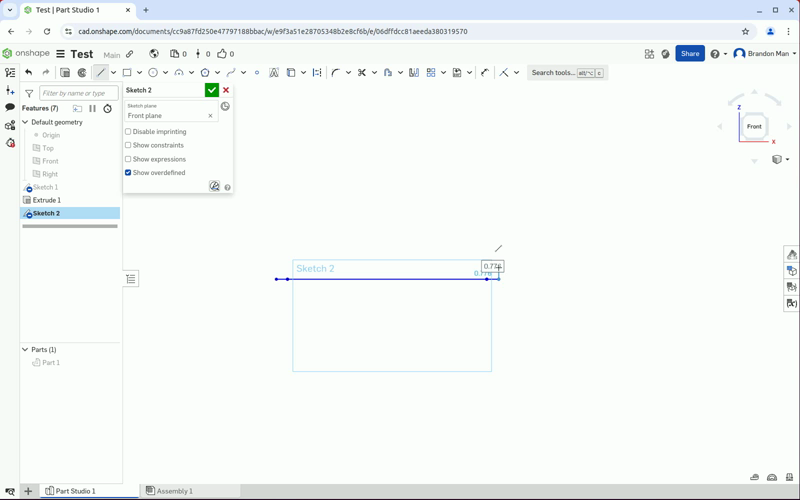
scroll(6)
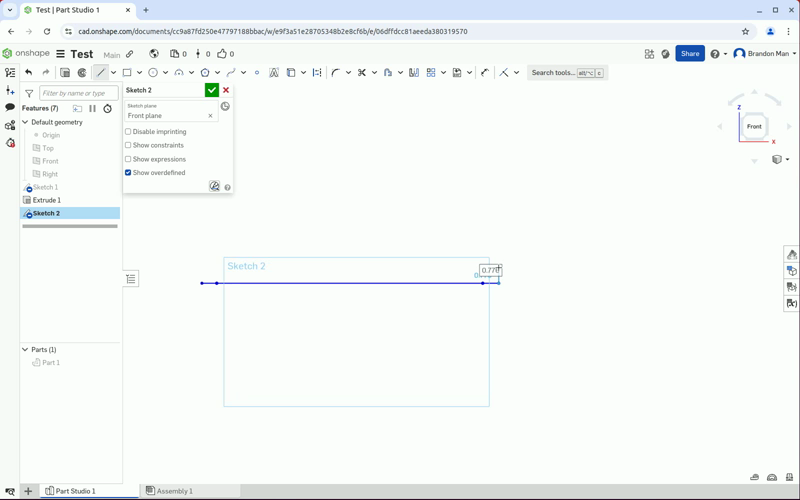
scroll(6)
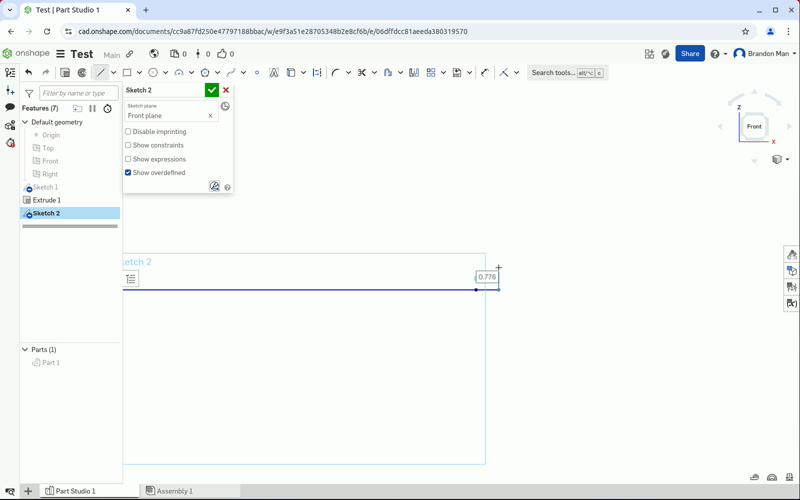
scroll(6)
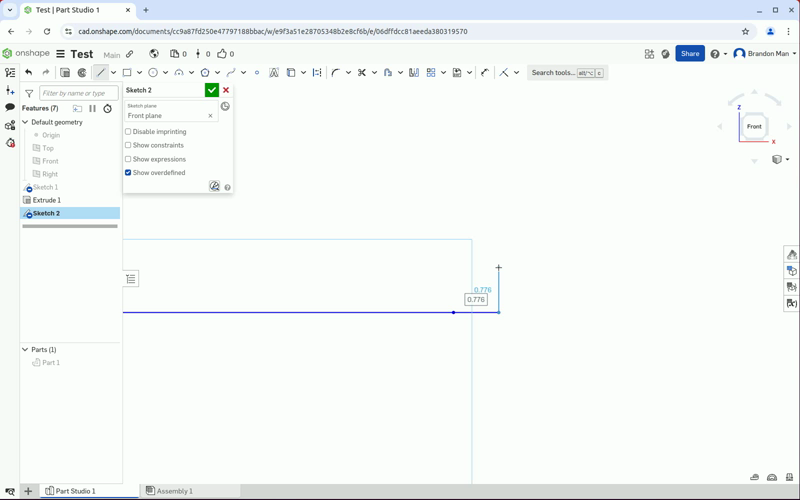
click(498, 267)
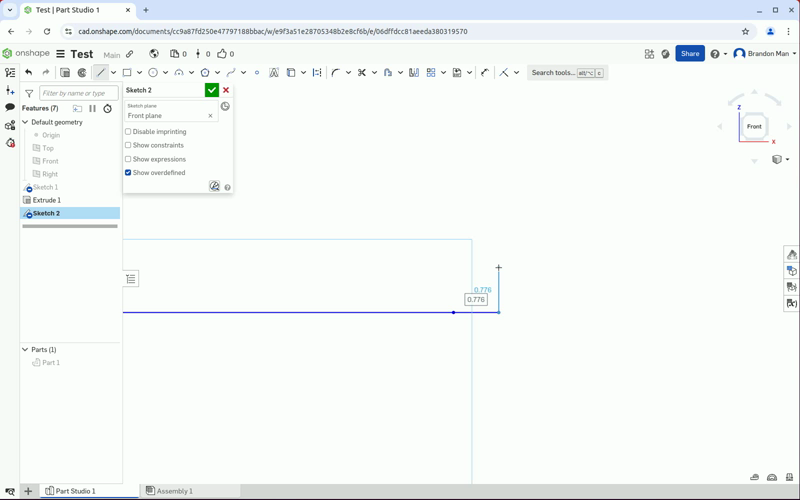
scroll(-6)
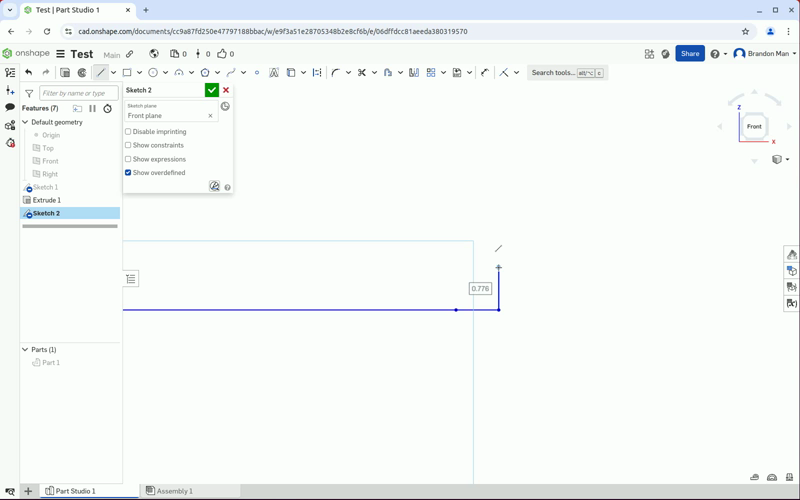
scroll(-6)
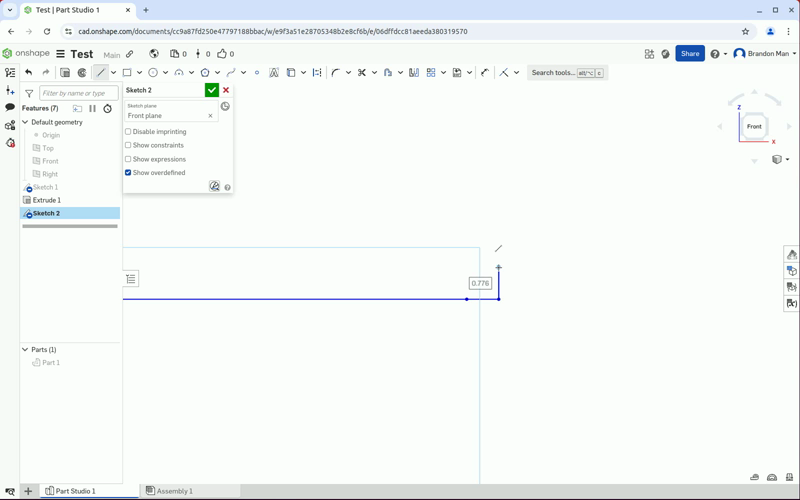
scroll(-6)
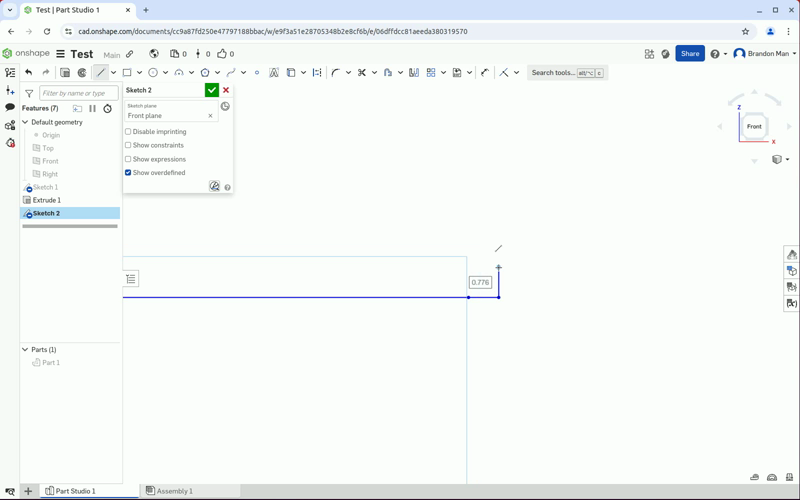
scroll(-6)
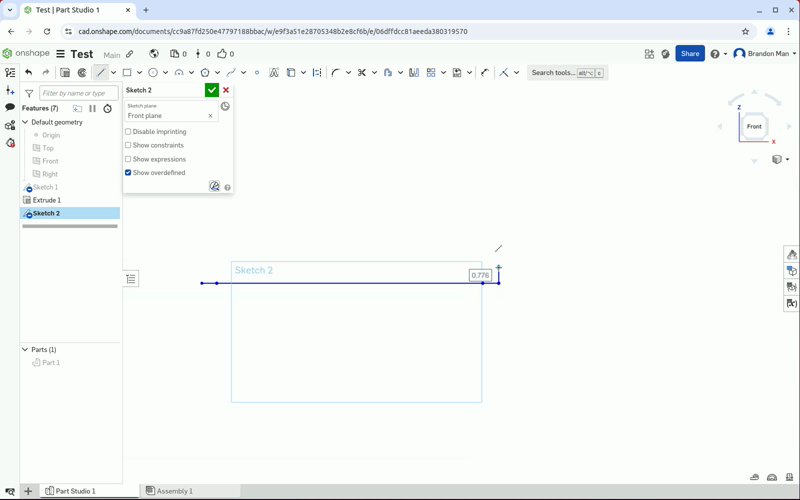
scroll(-6)
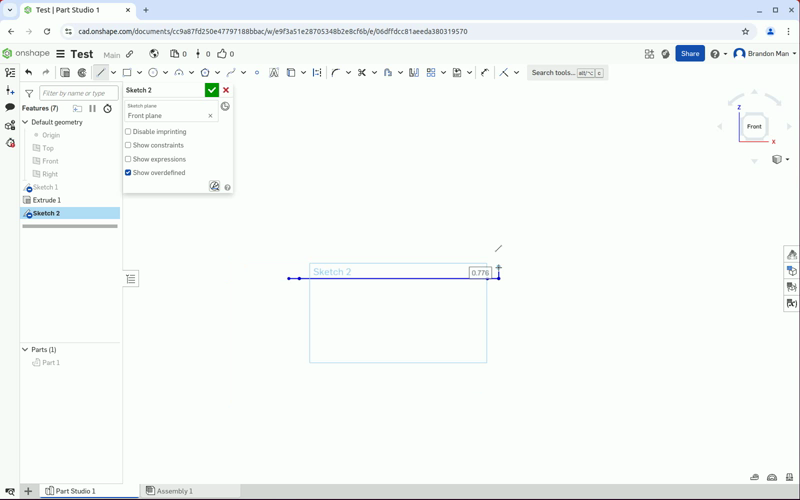
scroll(-6)
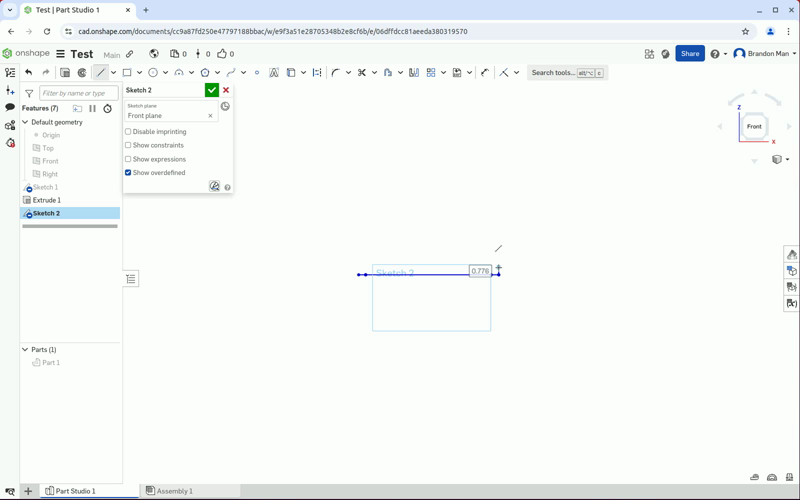
scroll(-6)
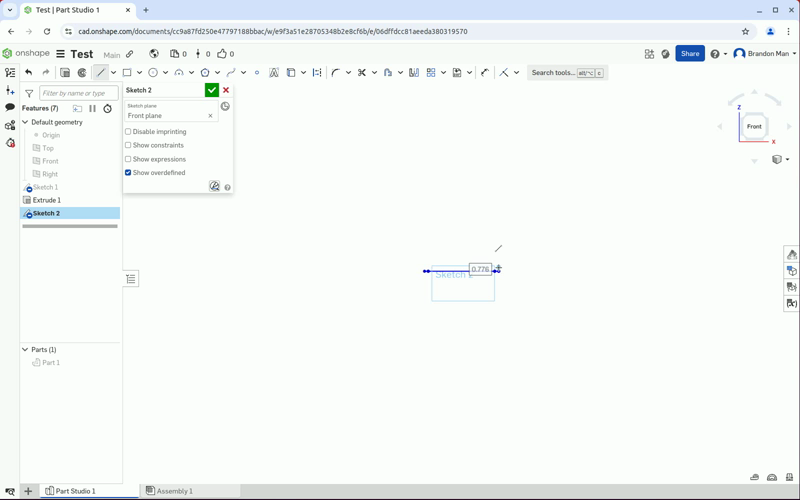
key_up(shift)
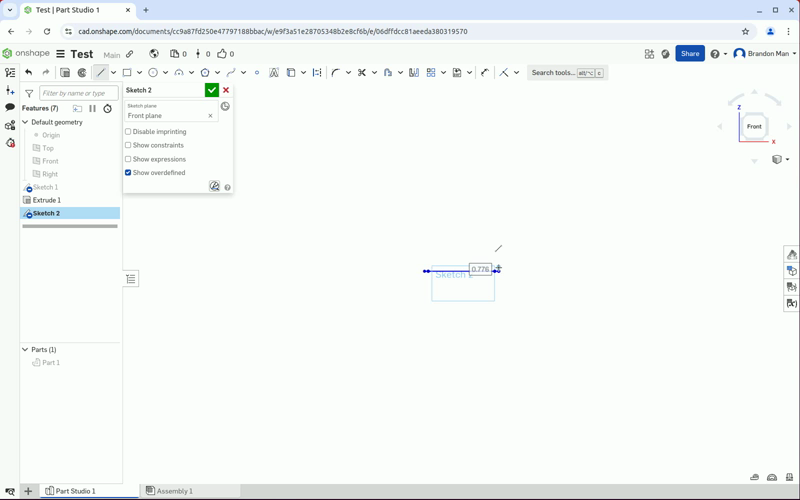
key_down(shift)
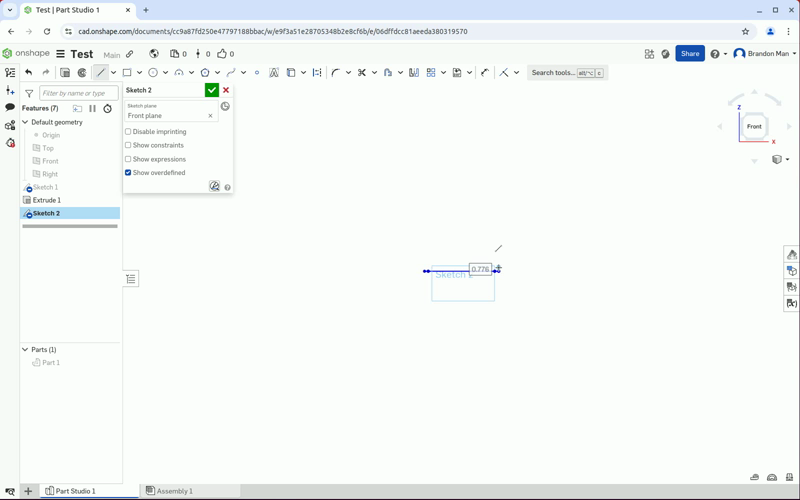
mouse_move(424, 267)
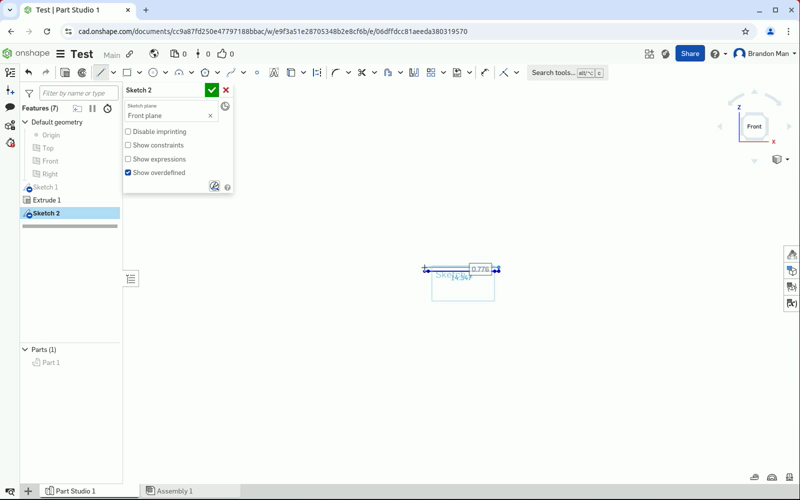
scroll(6)
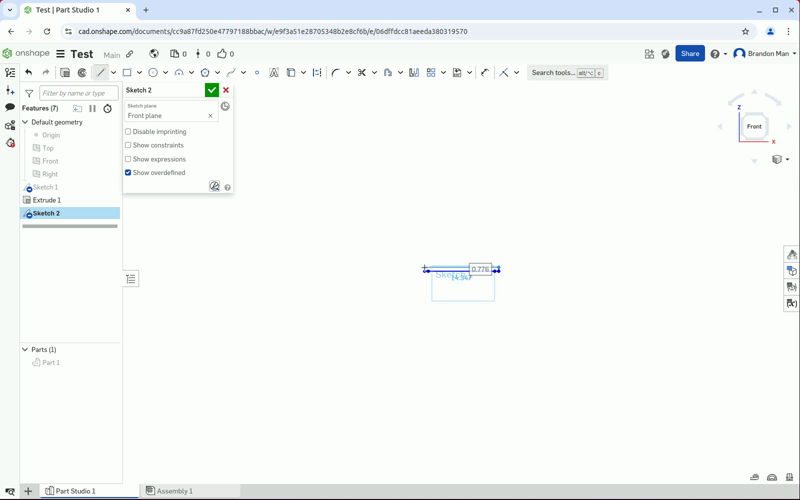
scroll(6)
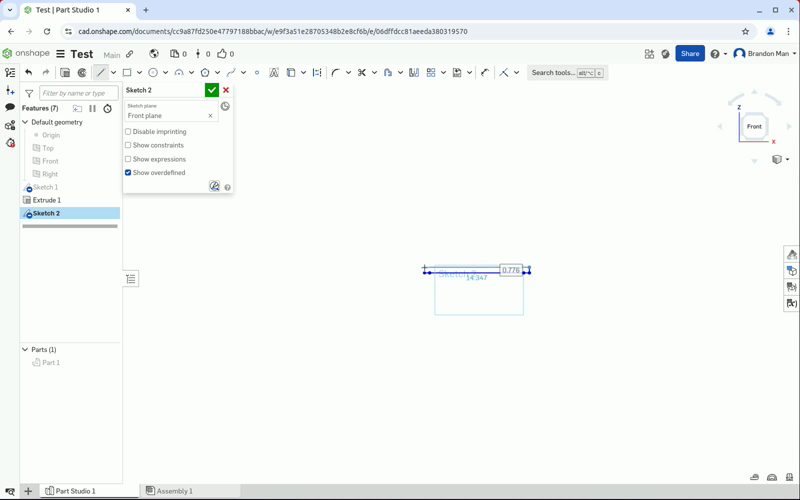
scroll(6)
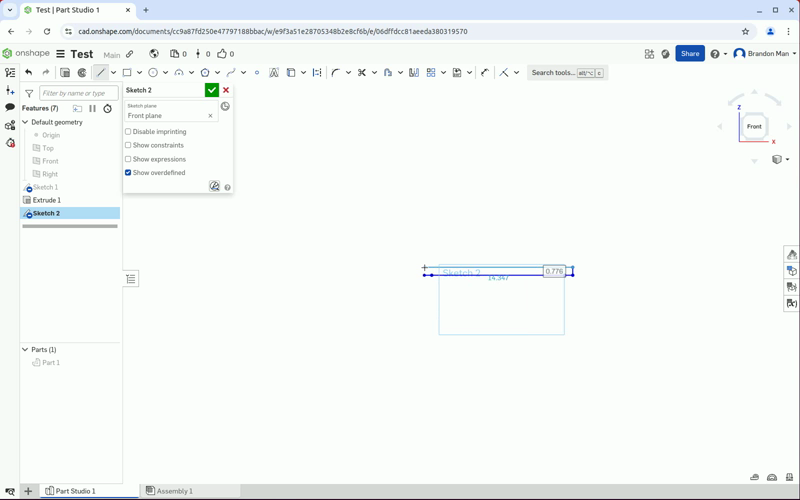
scroll(6)
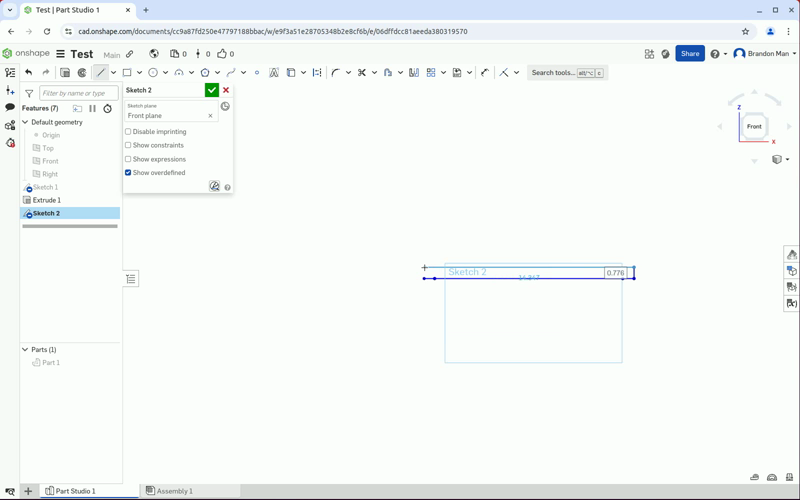
scroll(6)
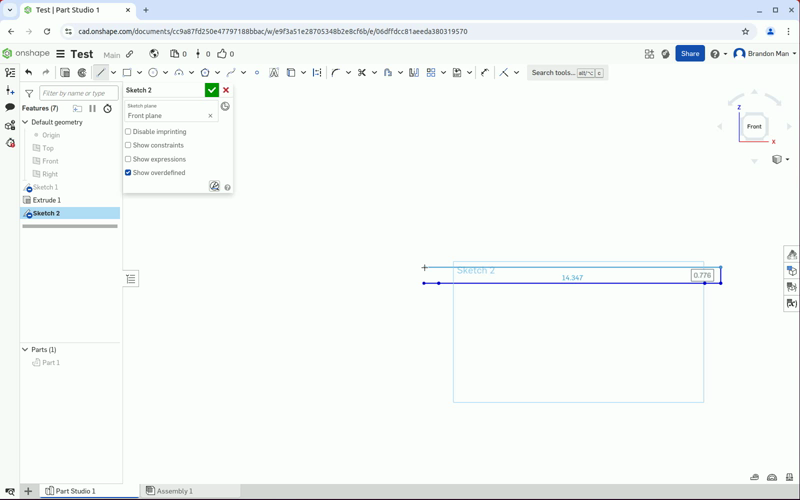
scroll(6)
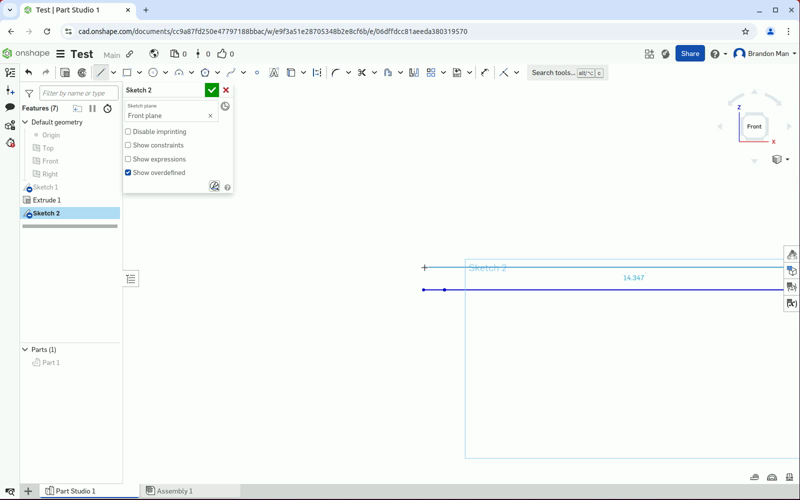
scroll(6)
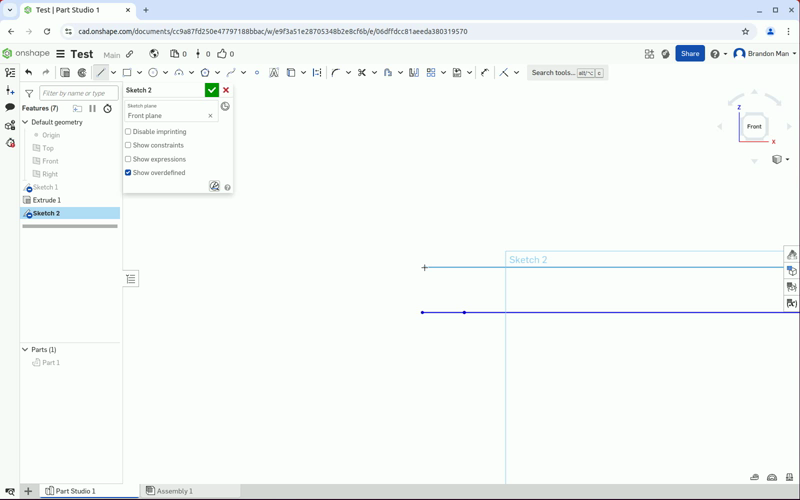
click(424, 267)
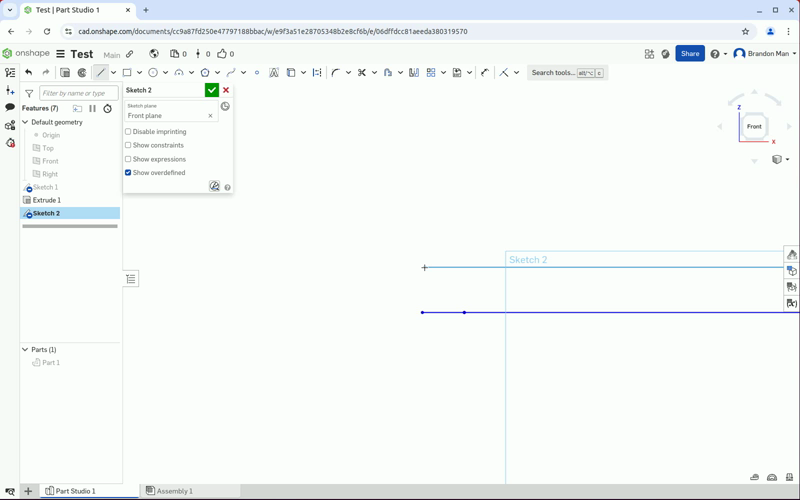
scroll(-6)
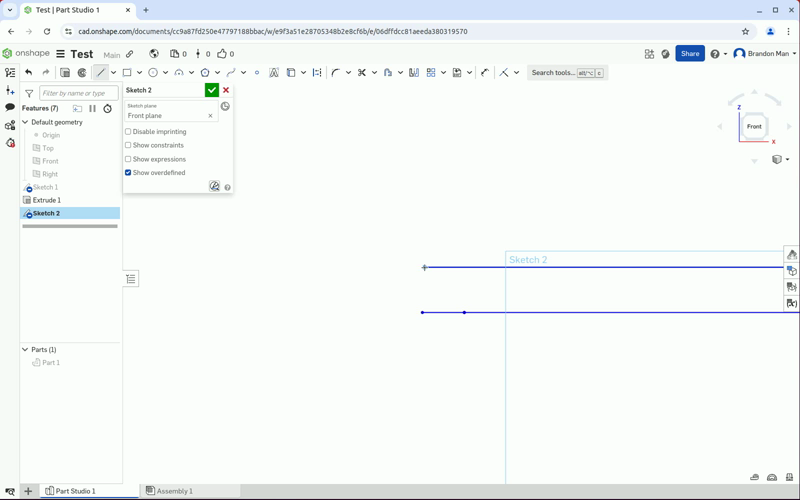
scroll(-6)
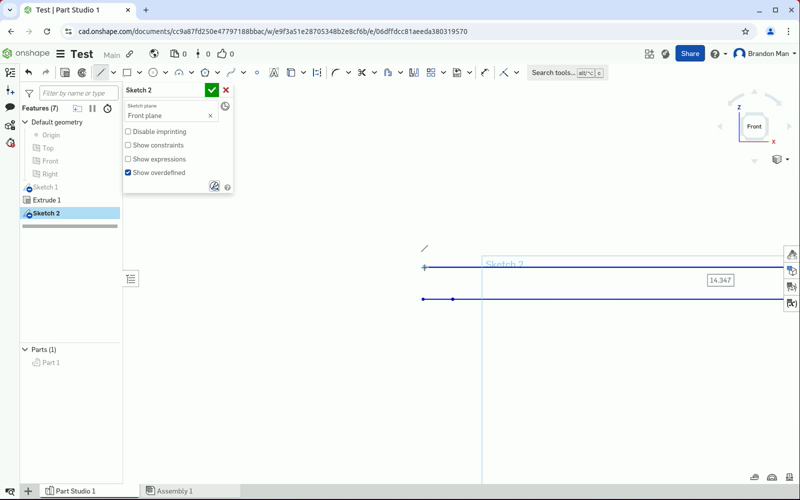
scroll(-6)
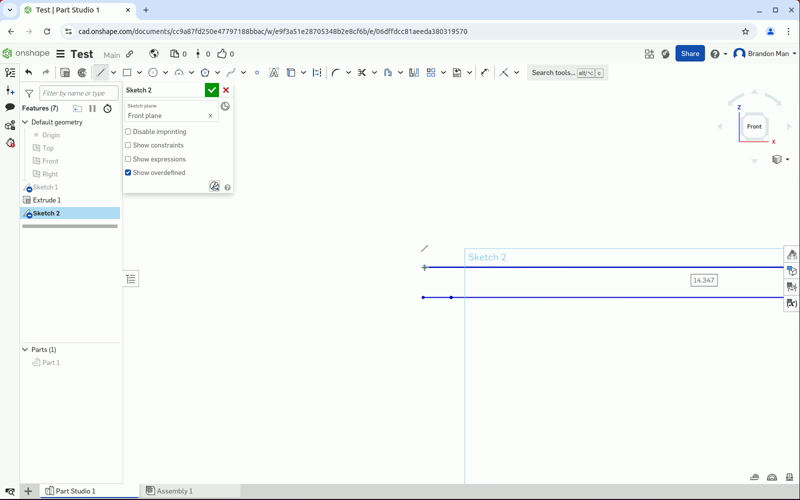
scroll(-6)
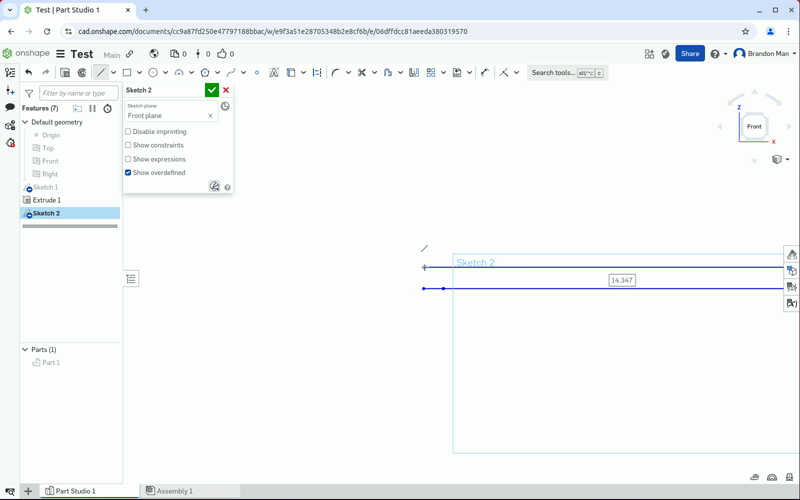
scroll(-6)
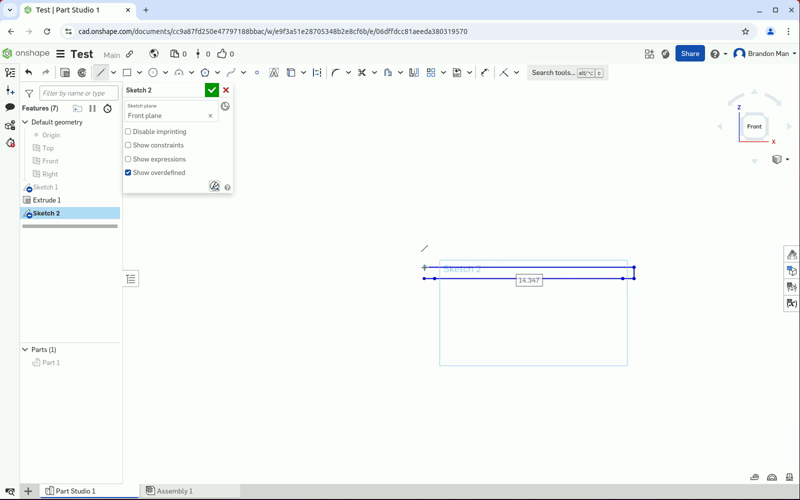
scroll(-6)
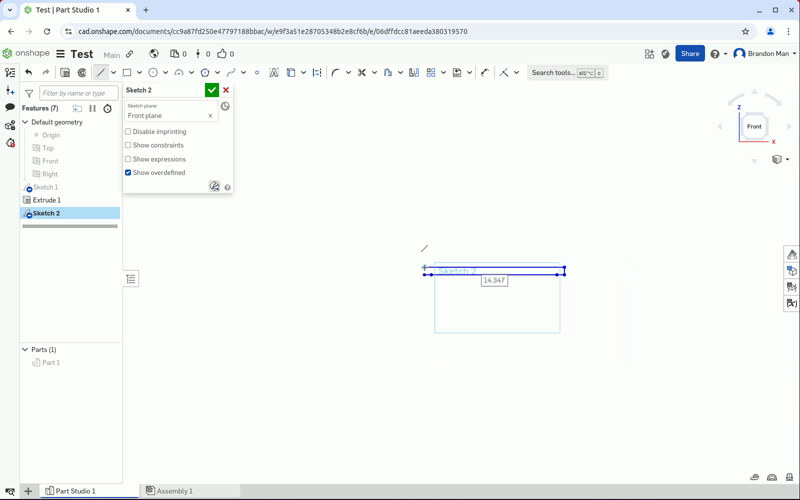
scroll(-6)
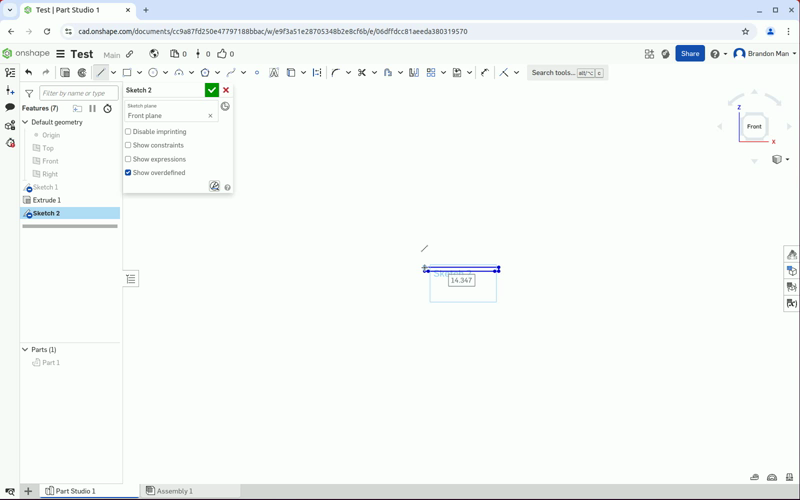
key_up(shift)
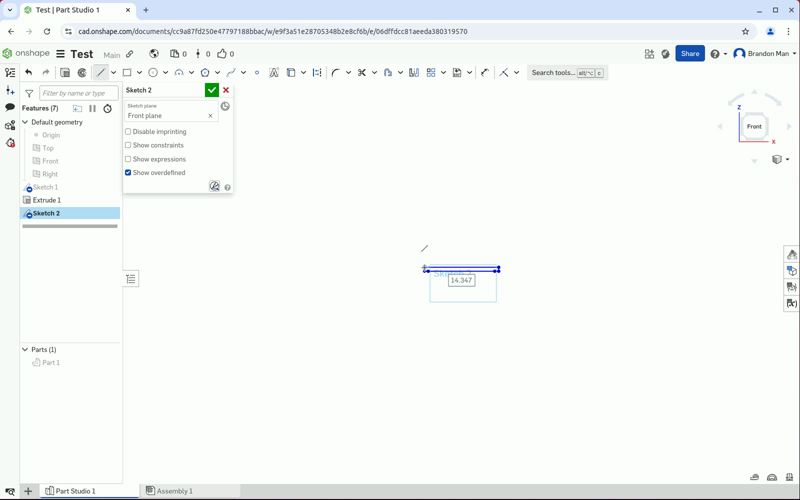
mouse_move(454, 267)
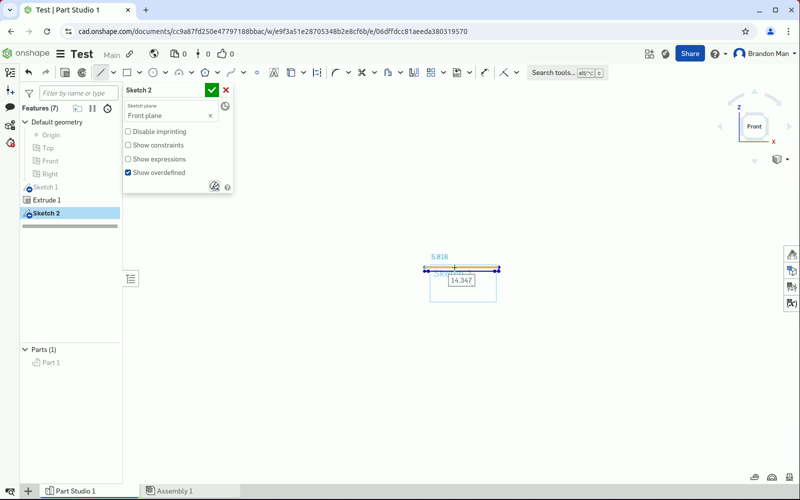
key_down(shift)
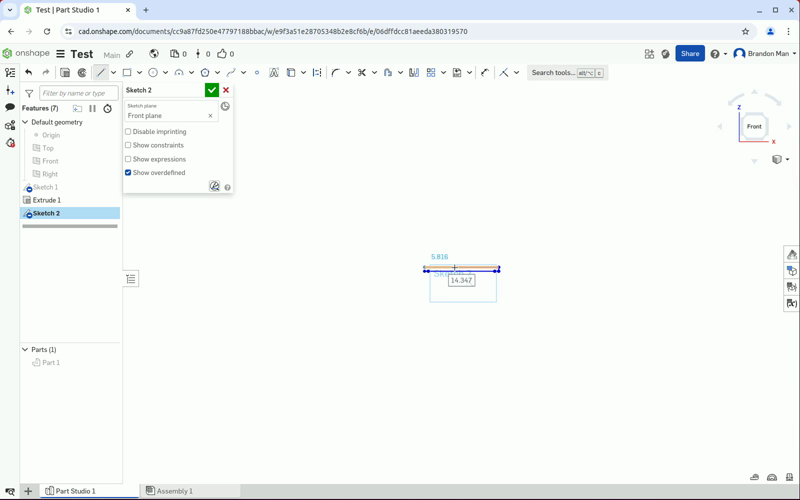
mouse_move(424, 271)
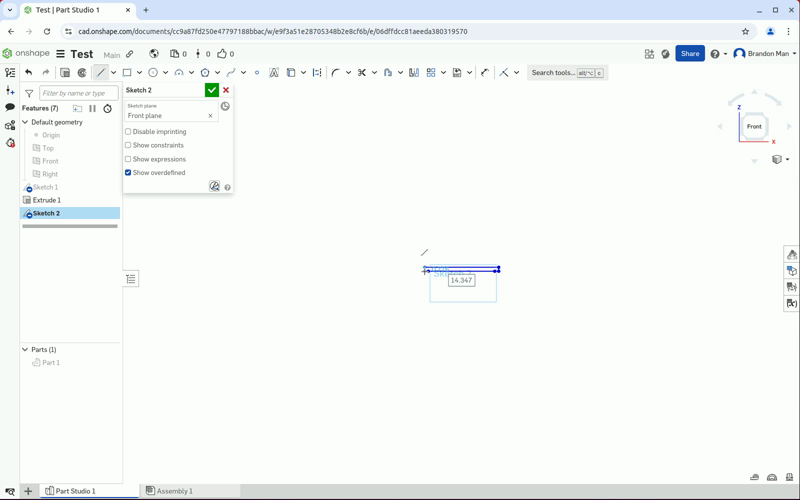
scroll(6)
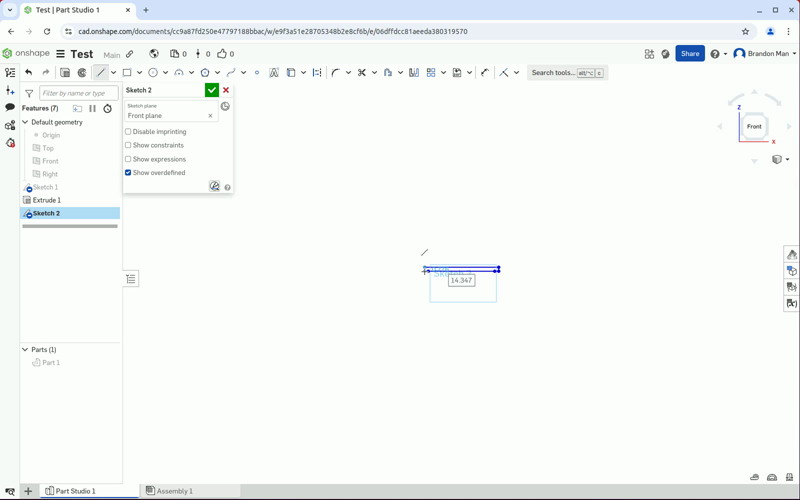
scroll(6)
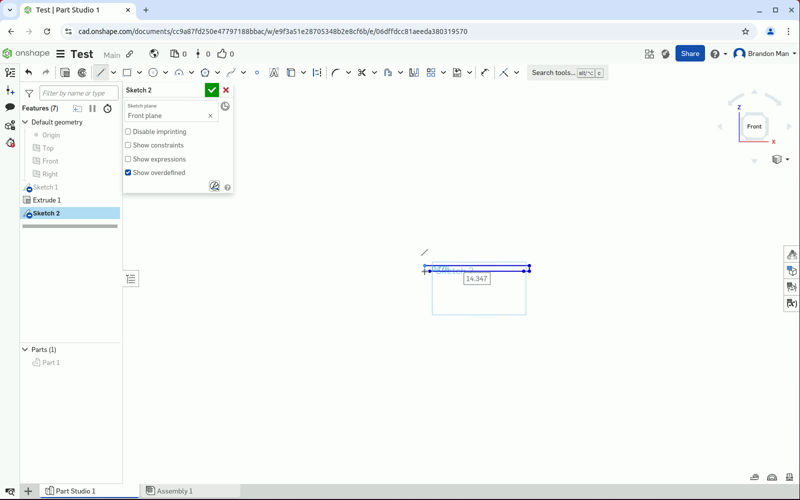
scroll(6)
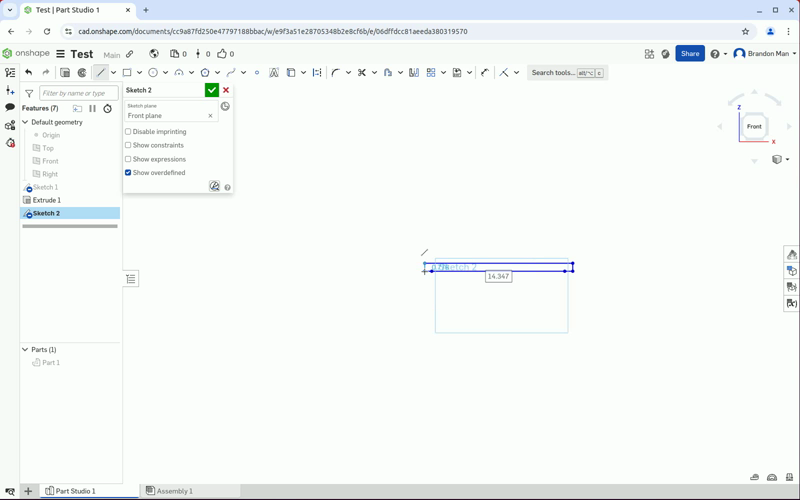
scroll(6)
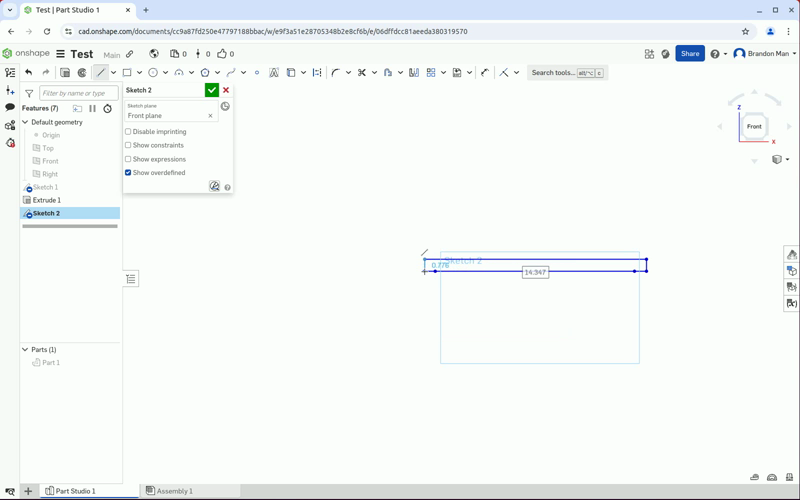
scroll(6)
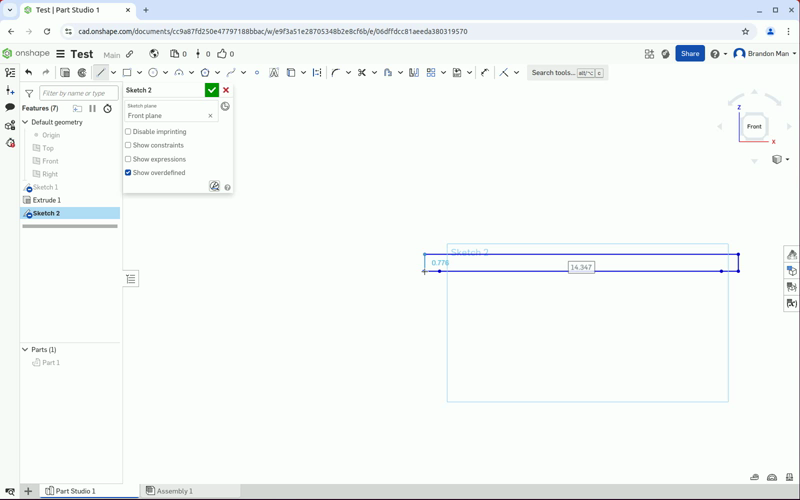
scroll(6)
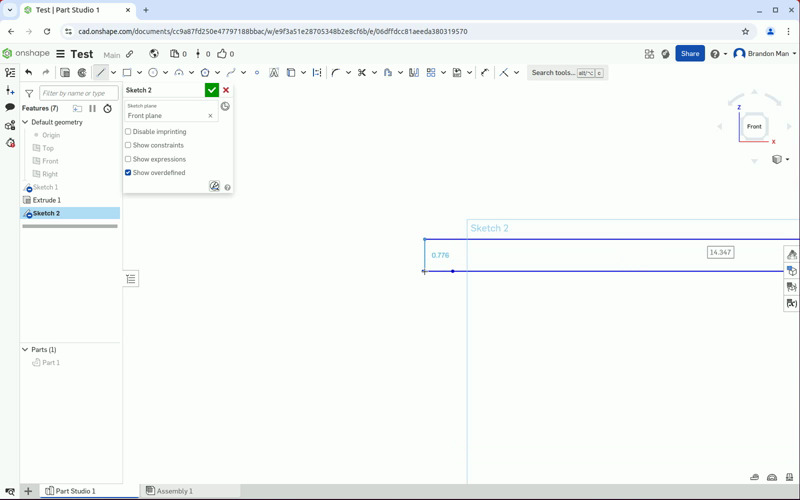
scroll(6)
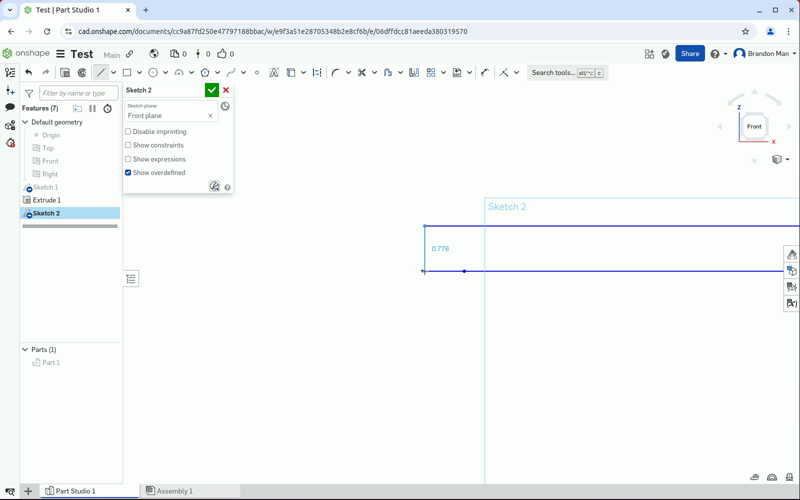
key_up(shift)
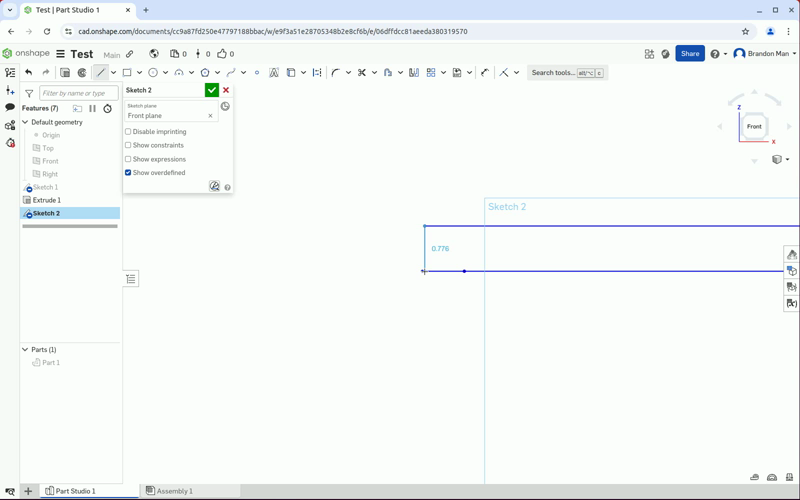
click(424, 271)
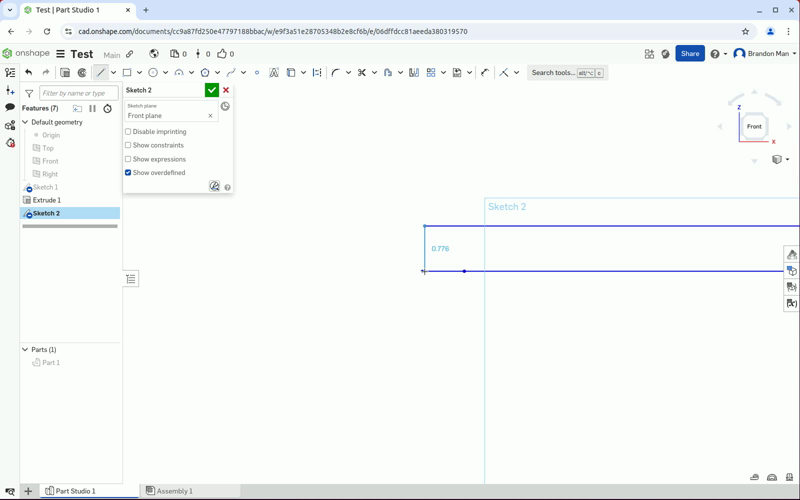
scroll(-6)
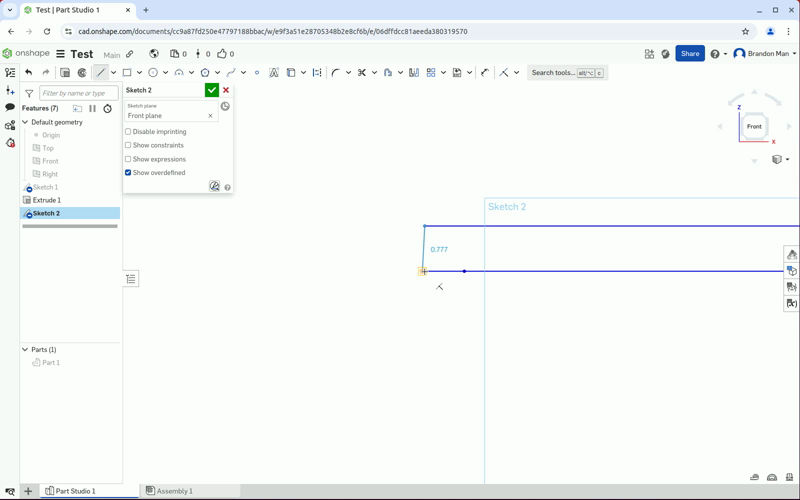
scroll(-6)
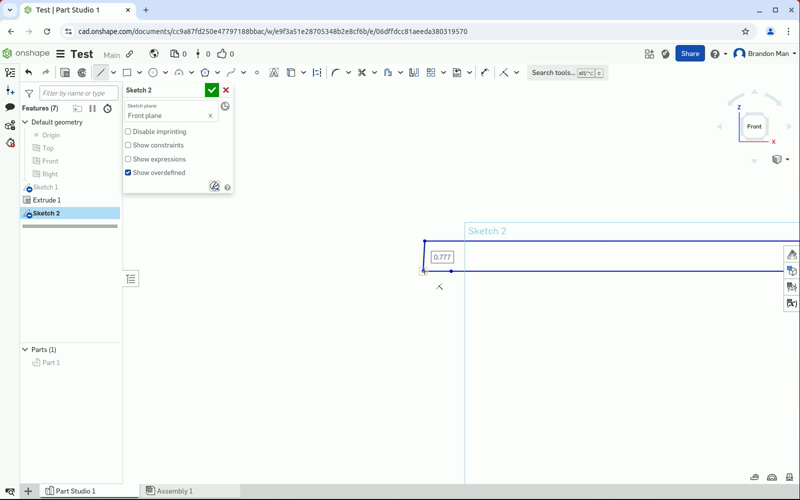
scroll(-6)
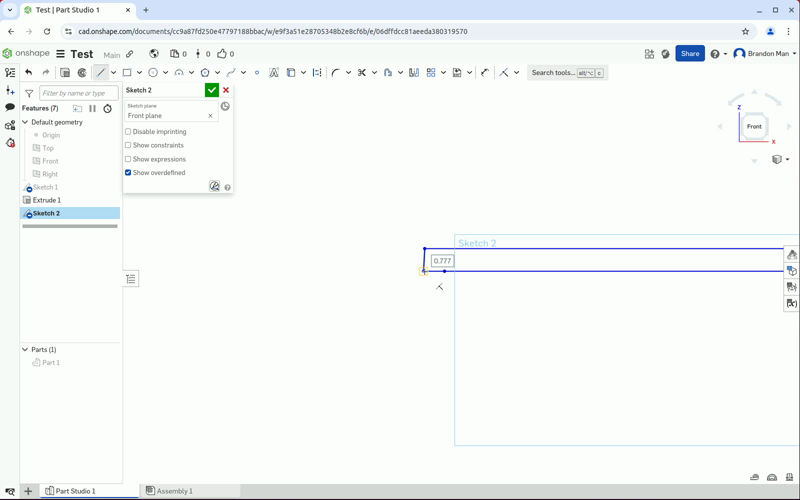
scroll(-6)
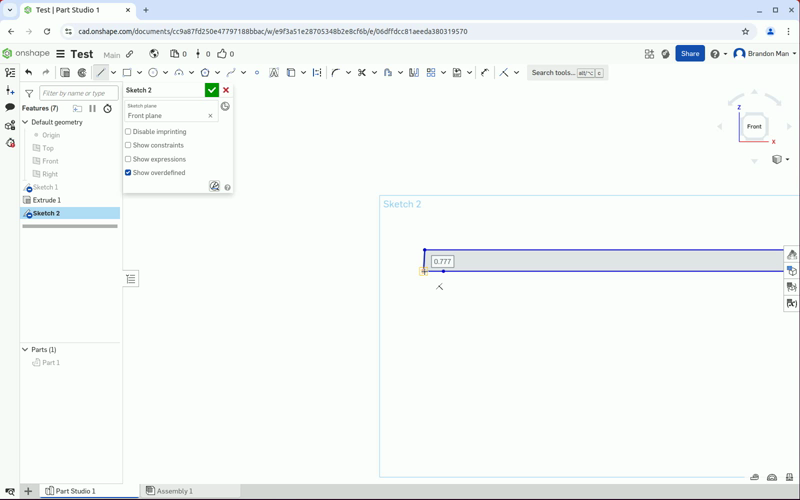
scroll(-6)
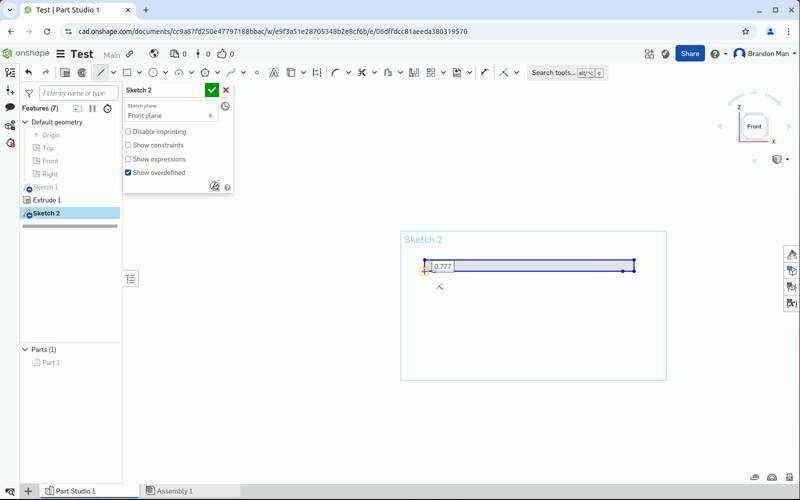
scroll(-6)
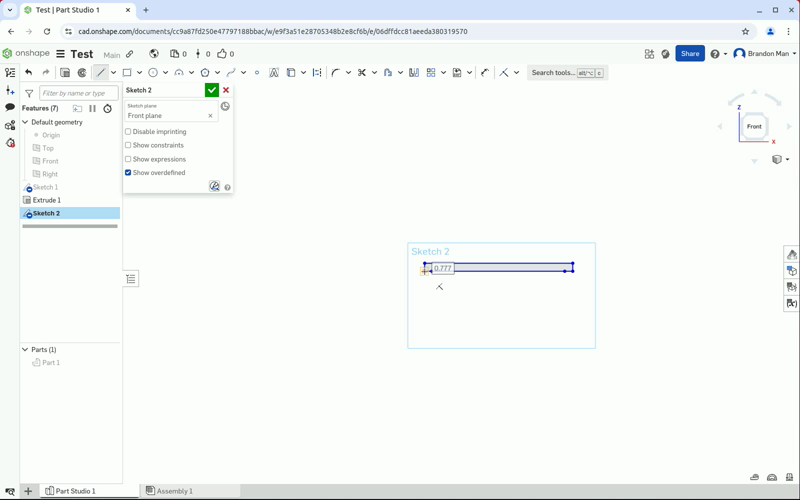
scroll(-6)
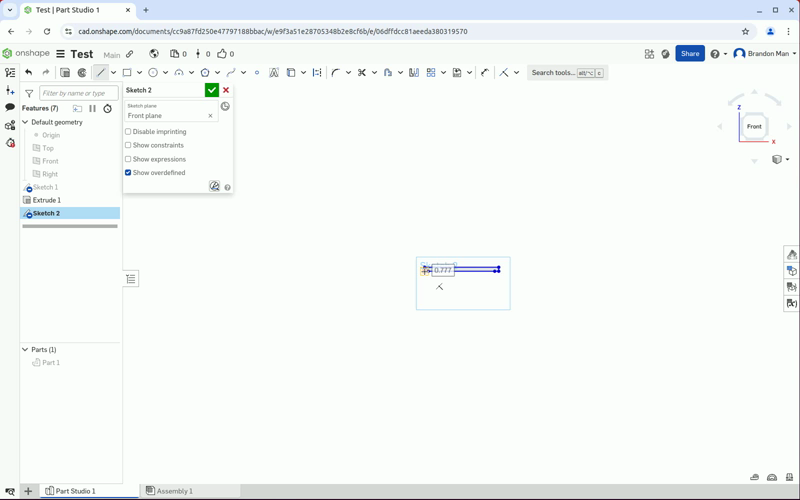
key(esc)
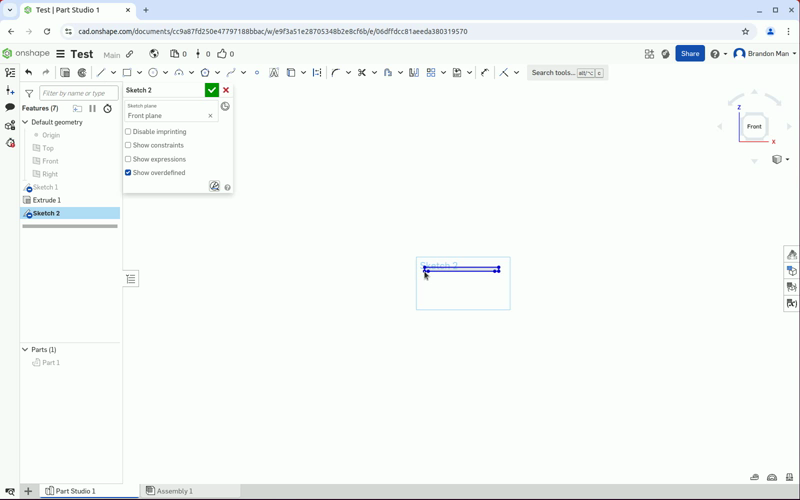
mouse_move(461, 268)
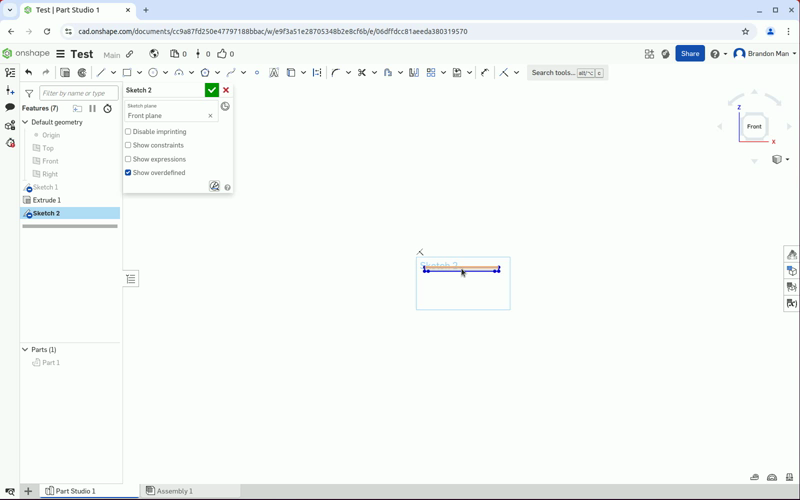
scroll(6)
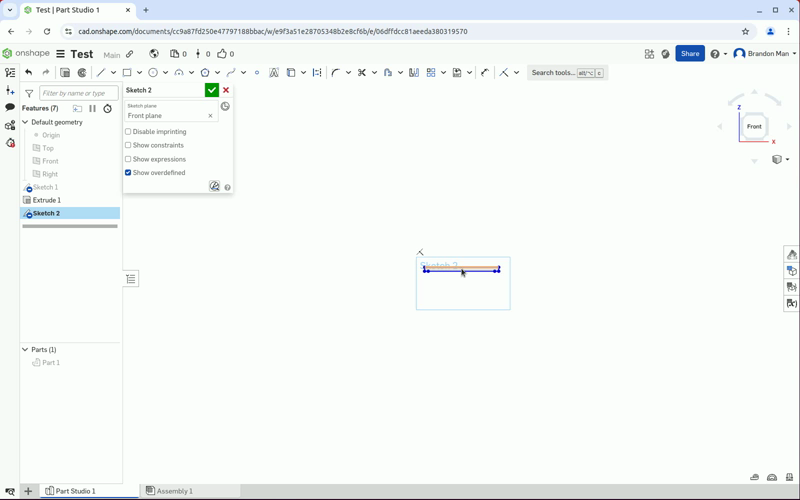
scroll(6)
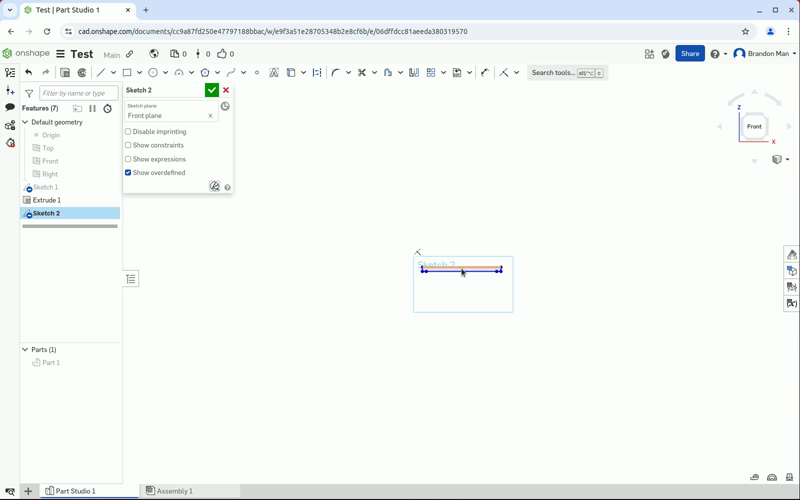
scroll(6)
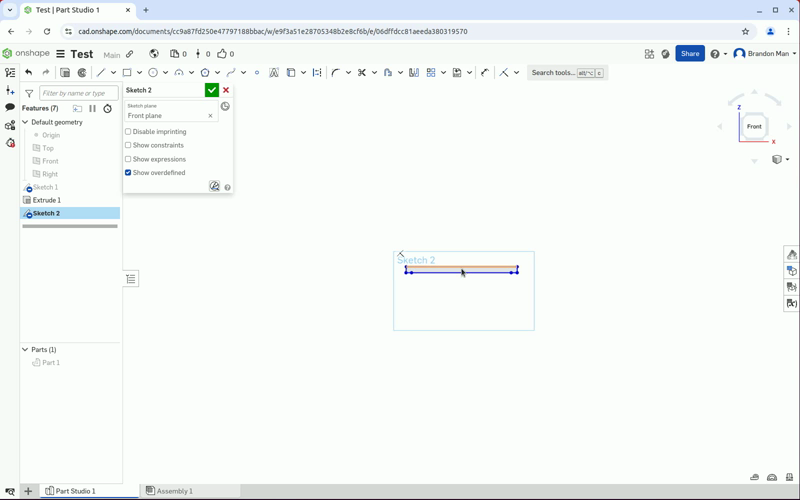
scroll(6)
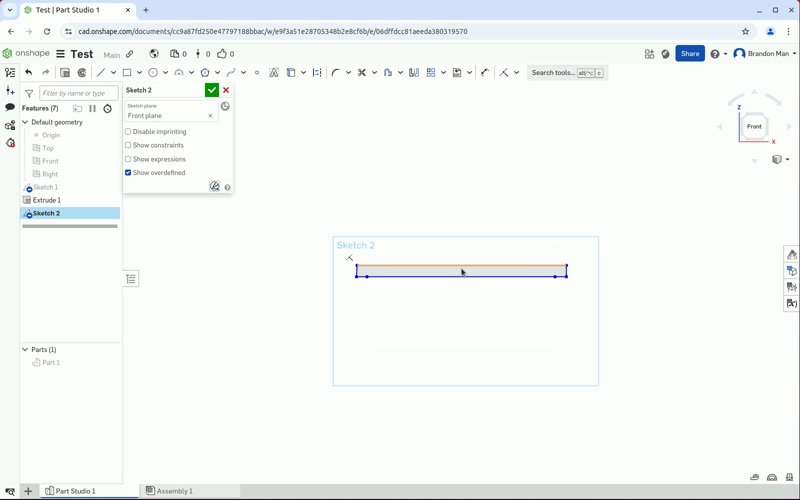
scroll(6)
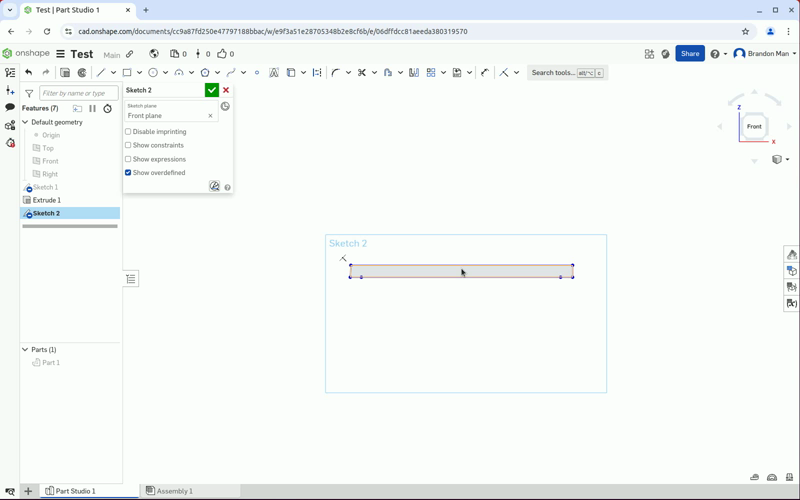
scroll(6)
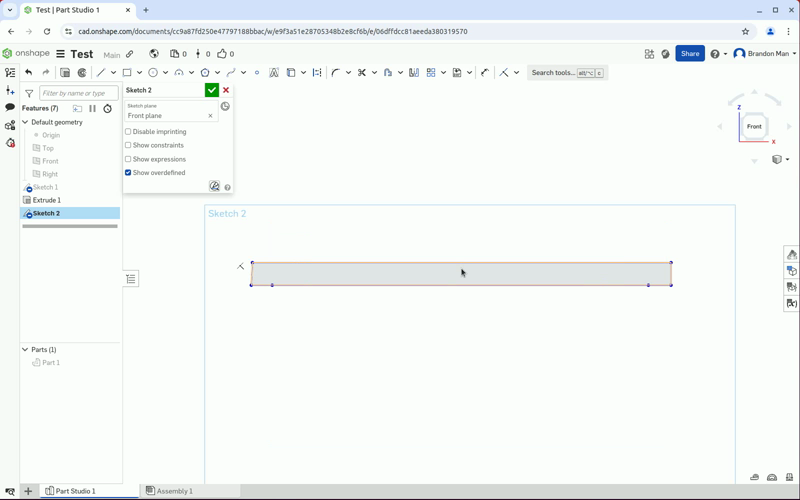
scroll(6)
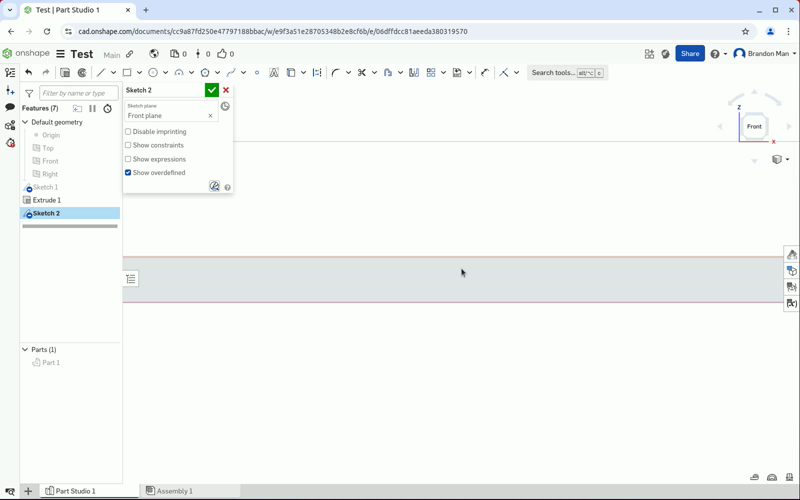
click(461, 268)
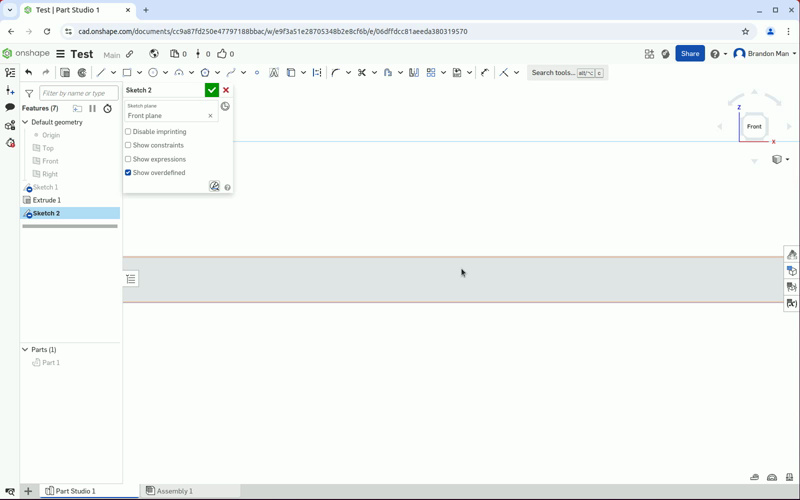
scroll(-6)
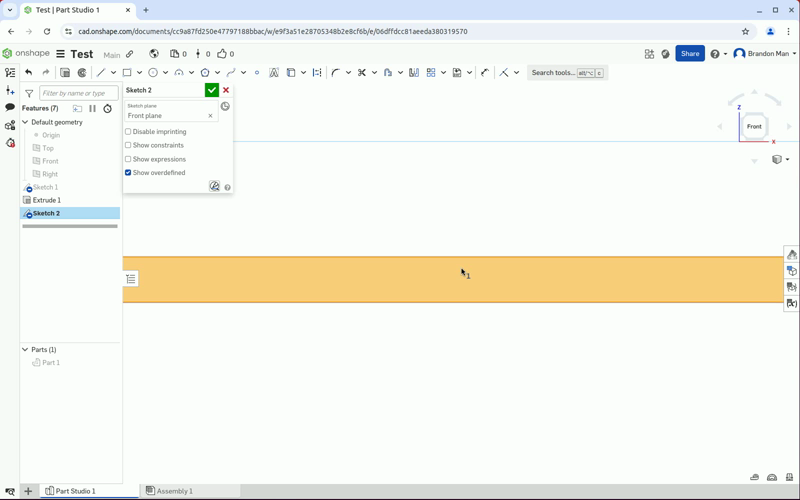
scroll(-6)
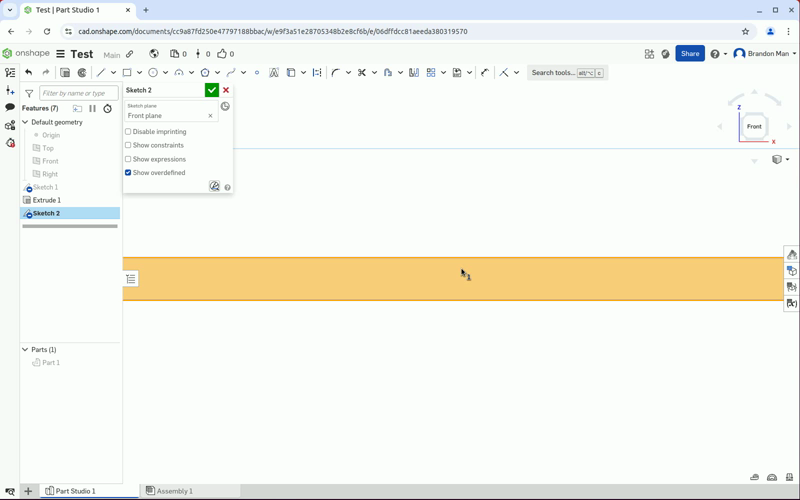
scroll(-6)
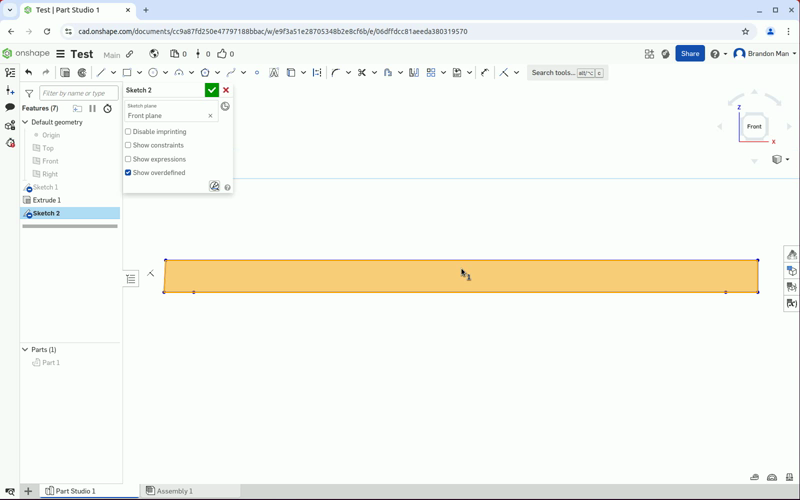
scroll(-6)
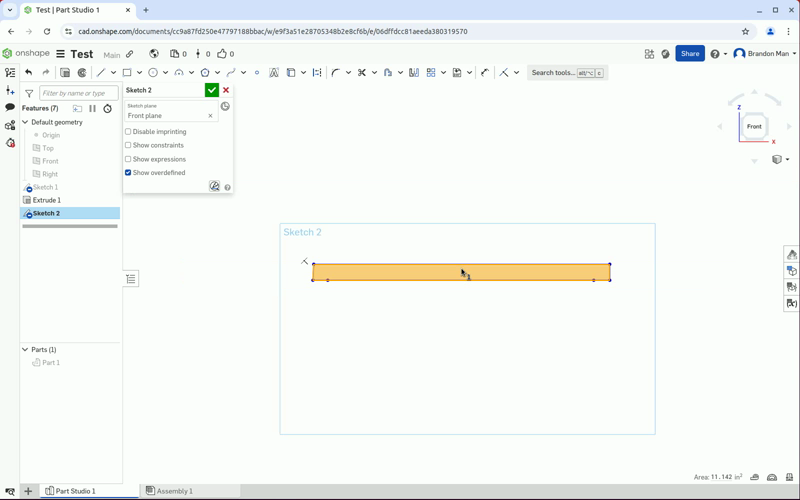
scroll(-6)
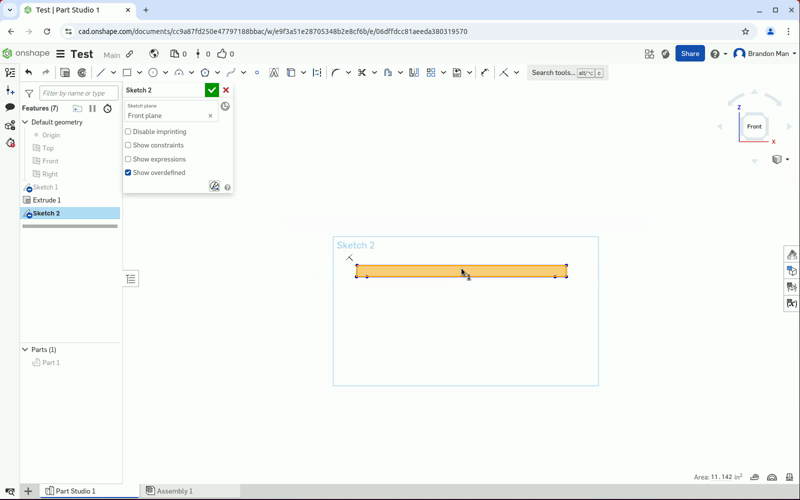
scroll(-6)
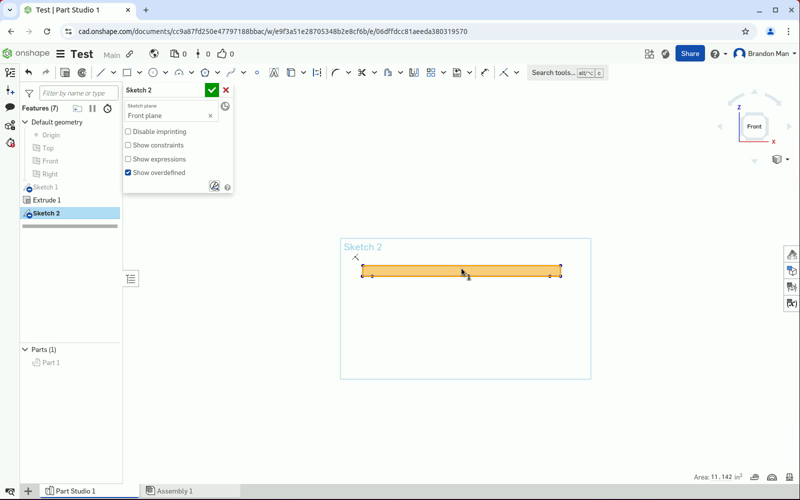
scroll(-6)
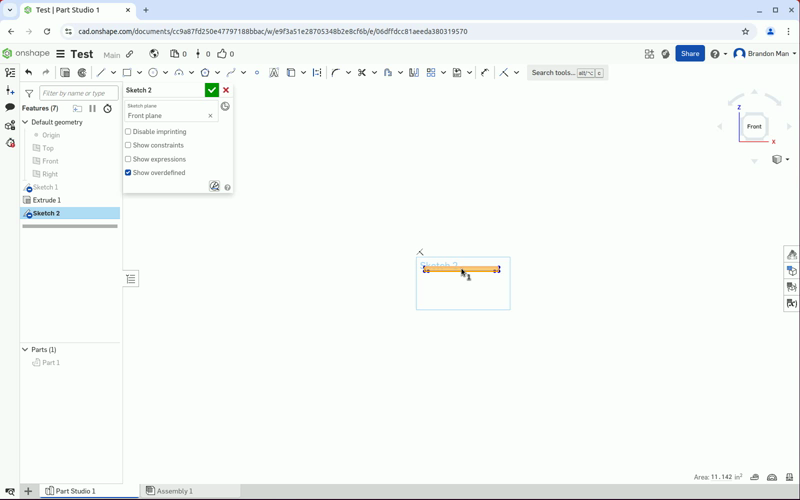
mouse_move(73, 352)
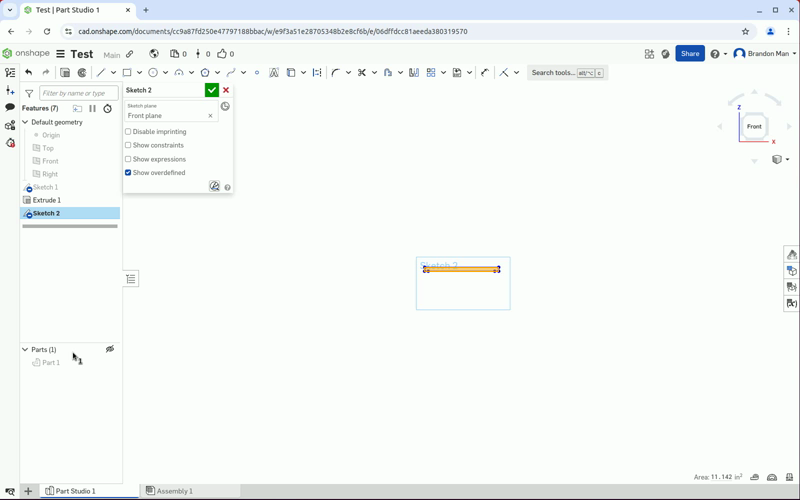
key(shift+y)
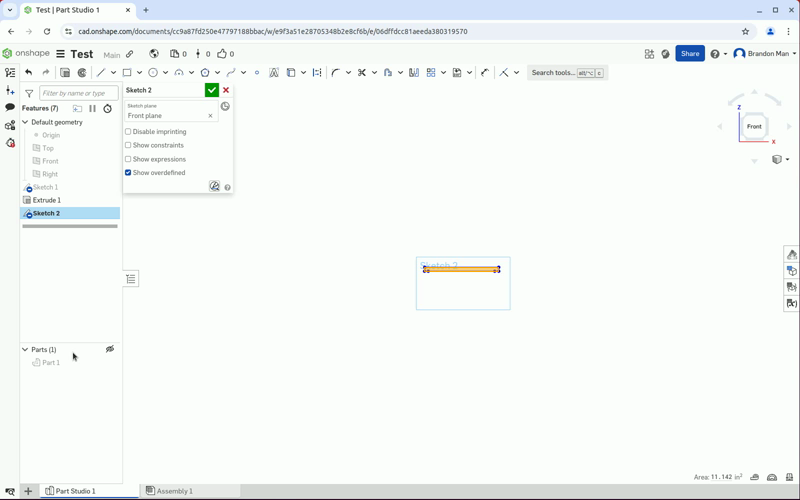
key(shift+e)
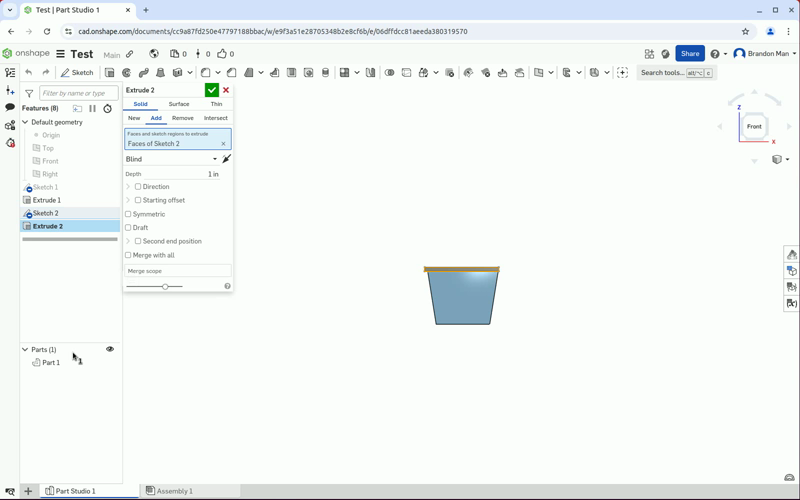
mouse_move(143, 106)
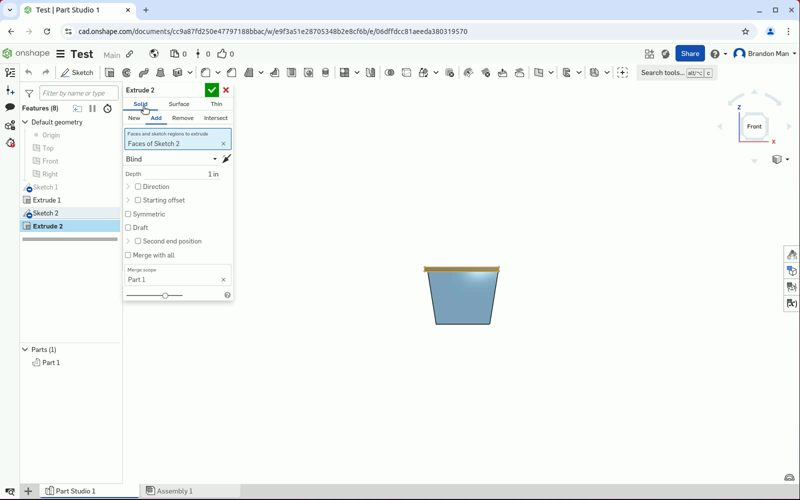
click(143, 106)
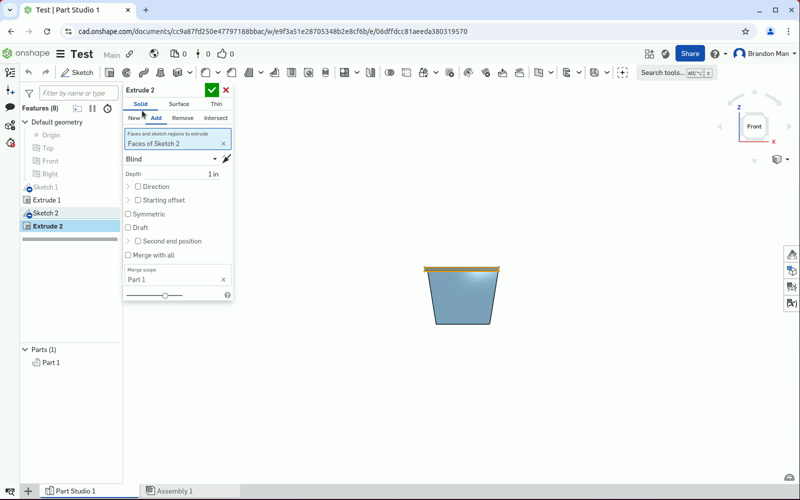
mouse_move(137, 120)
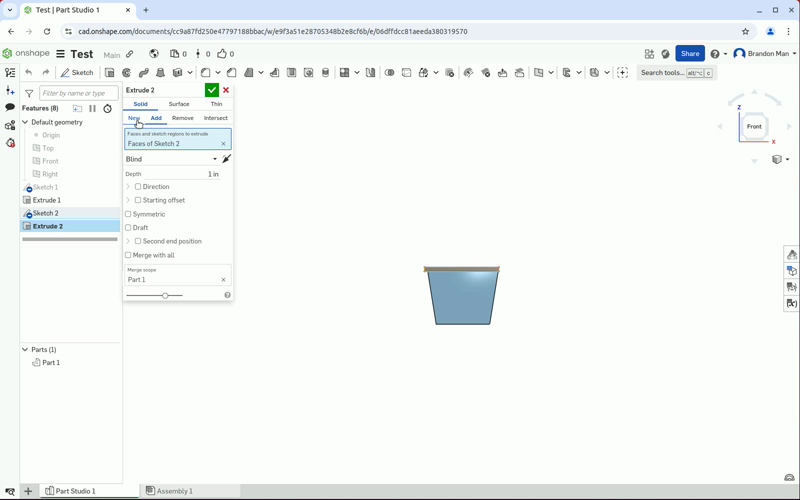
click(137, 120)
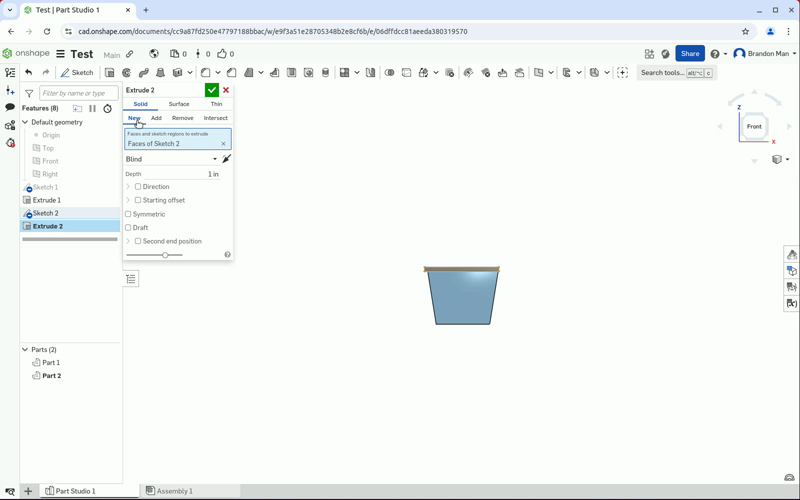
key(tab, 4)
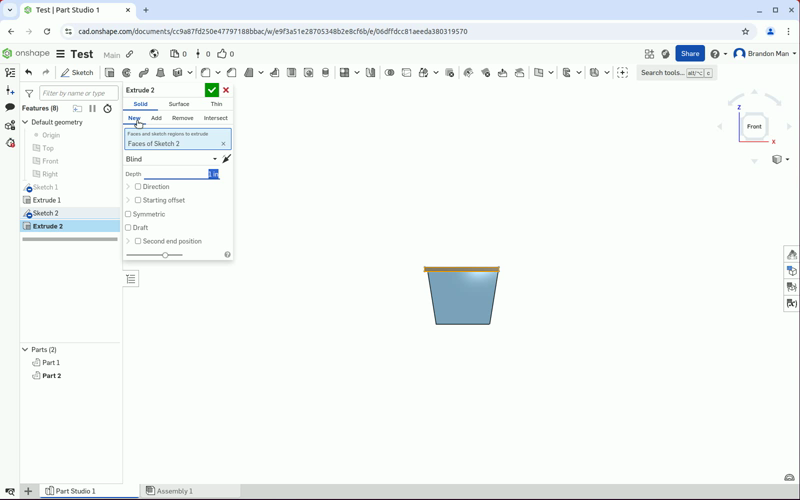
text(23.108)
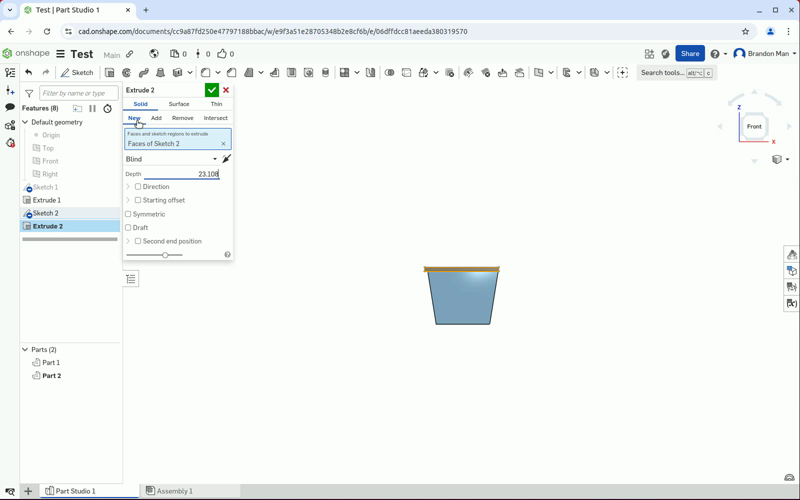
key(enter)
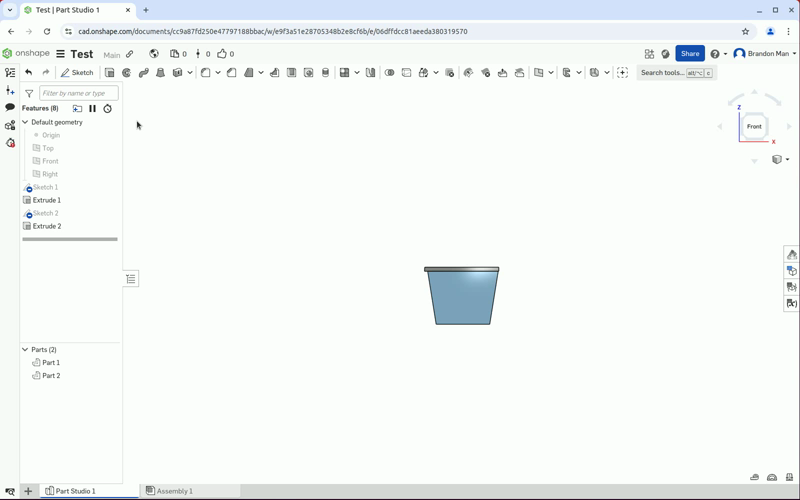
key(shift+h)
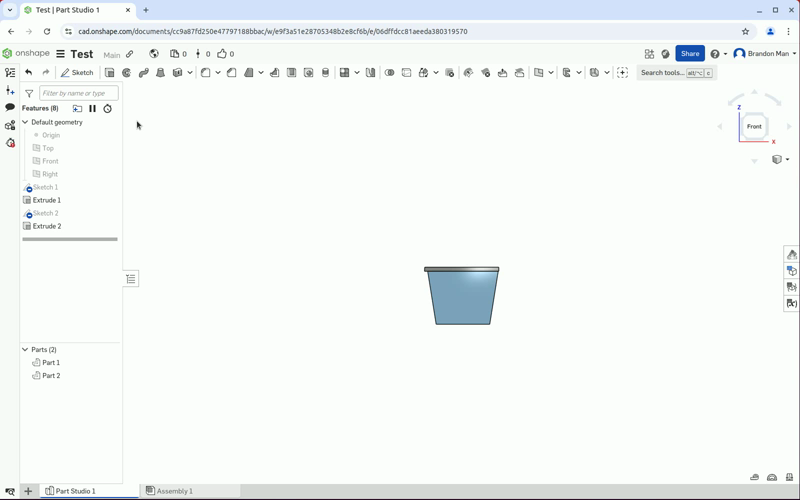
key(shift+h)
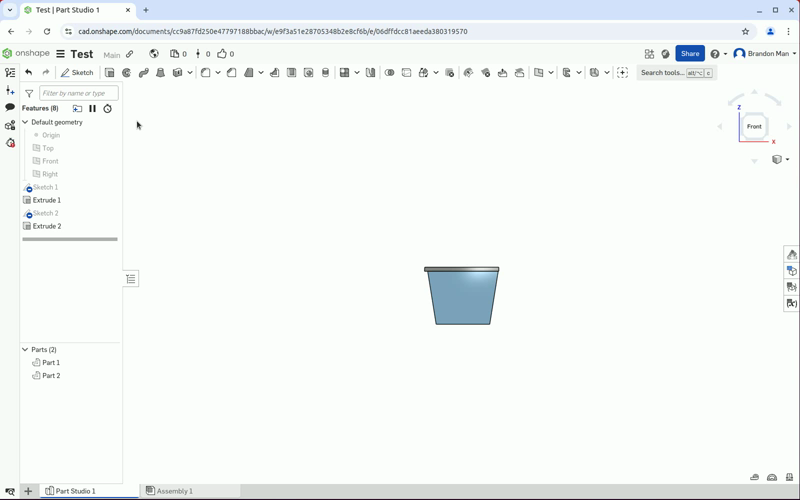
mouse_move(73, 189)
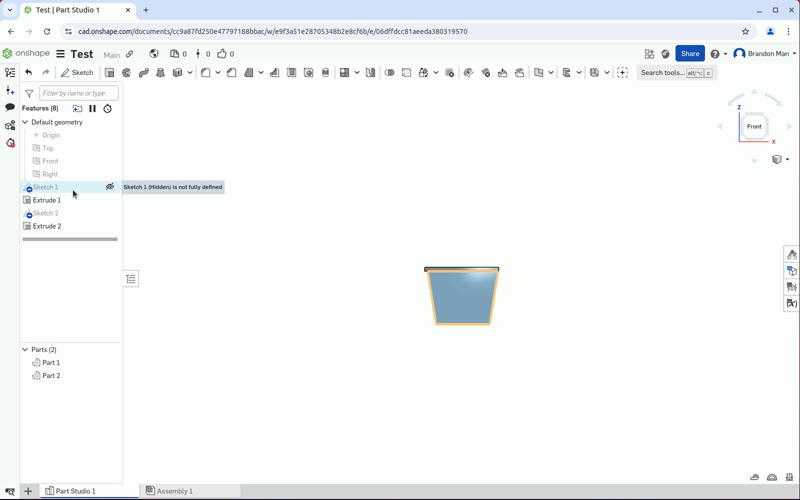
click(73, 189)
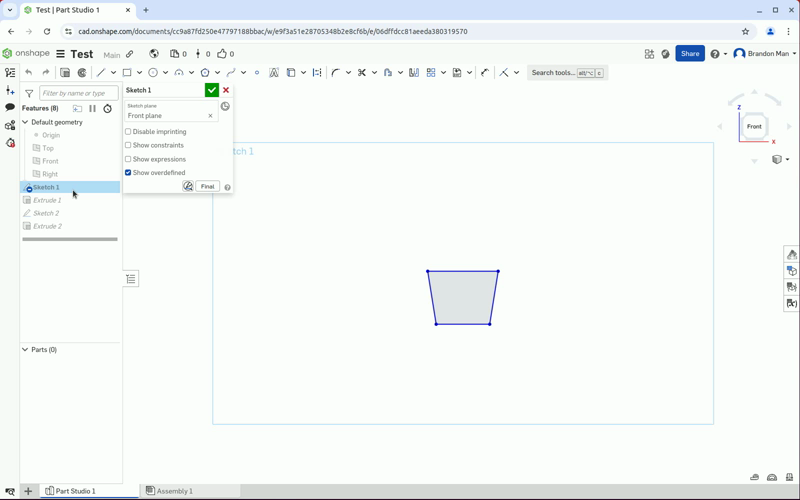
mouse_move(229, 92)
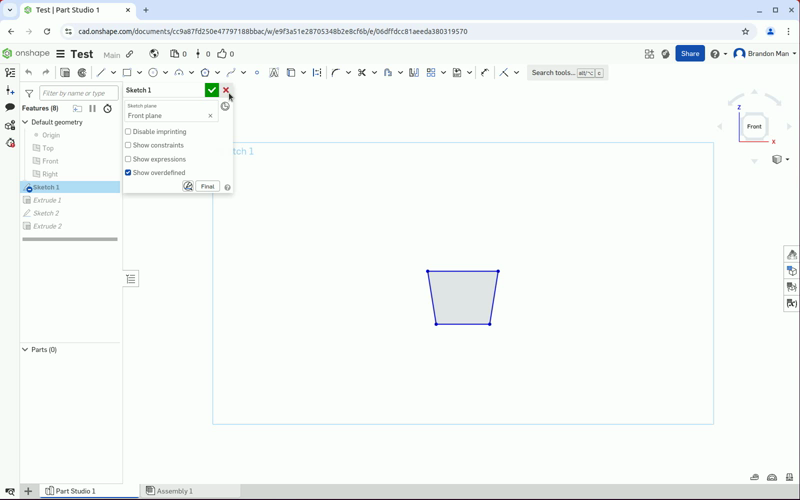
click(229, 92)
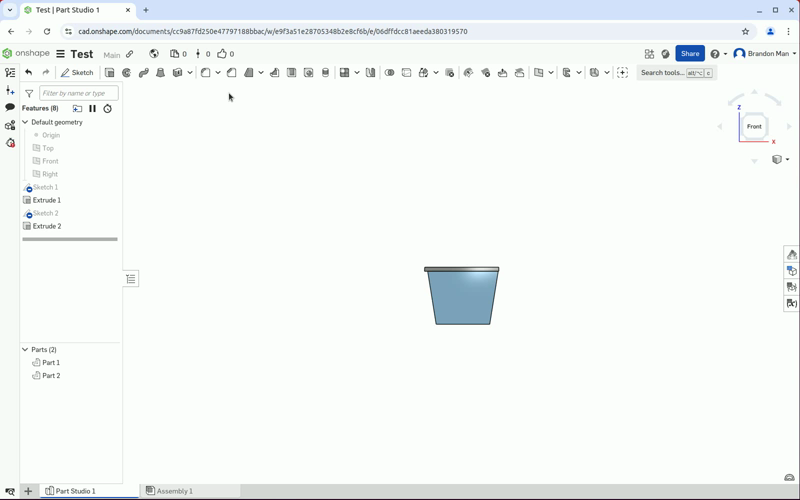
mouse_move(73, 352)
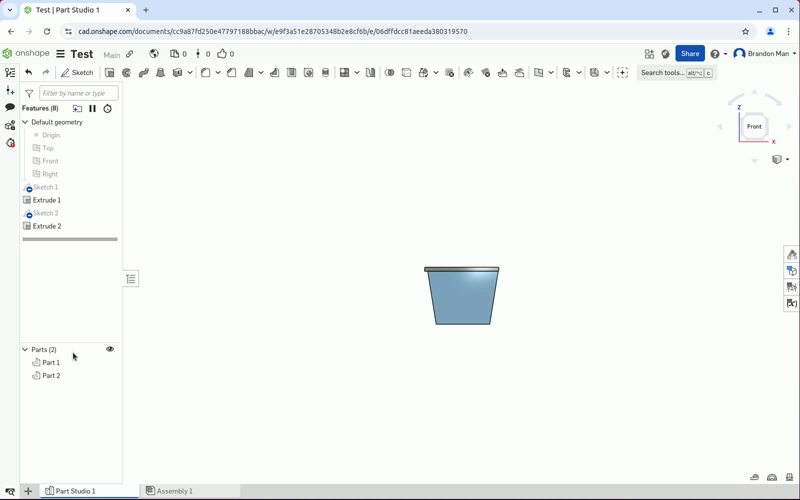
key(y)
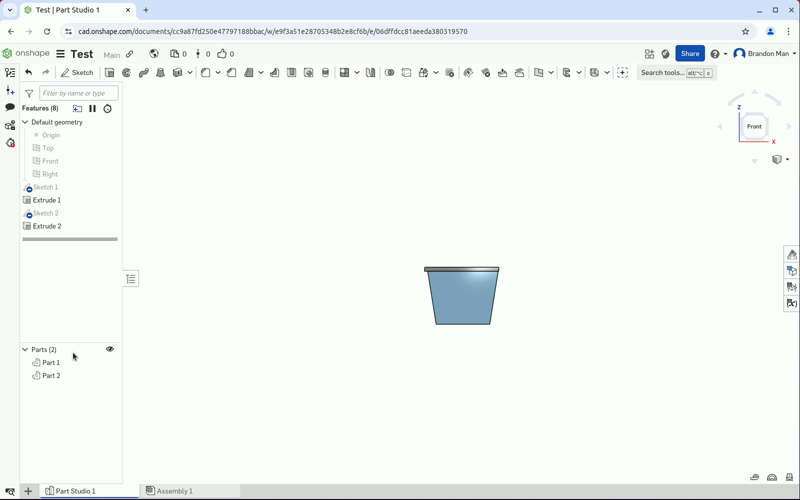
key(shift+p)
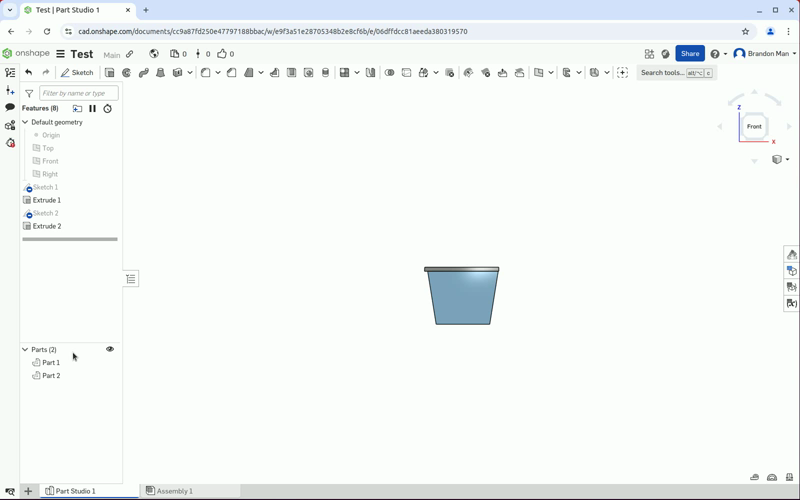
key(space)
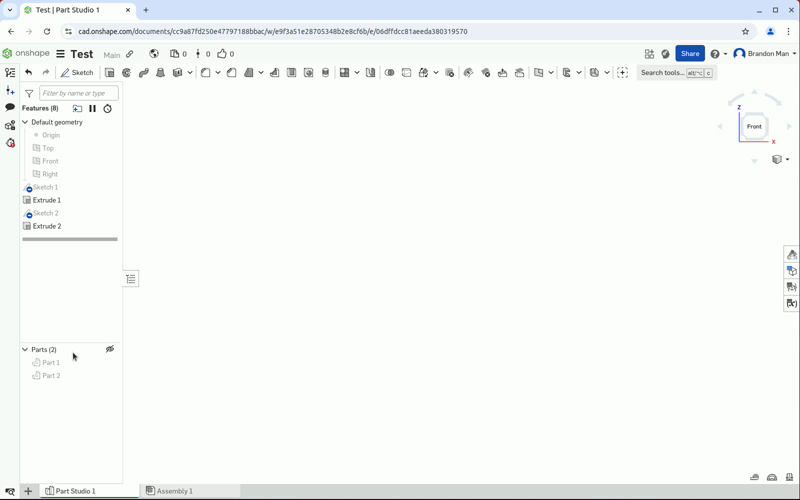
key_down(shift)
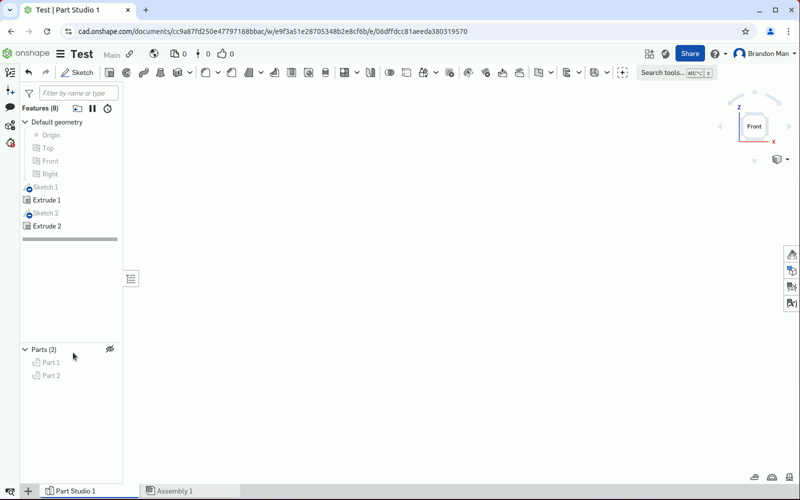
key(left)
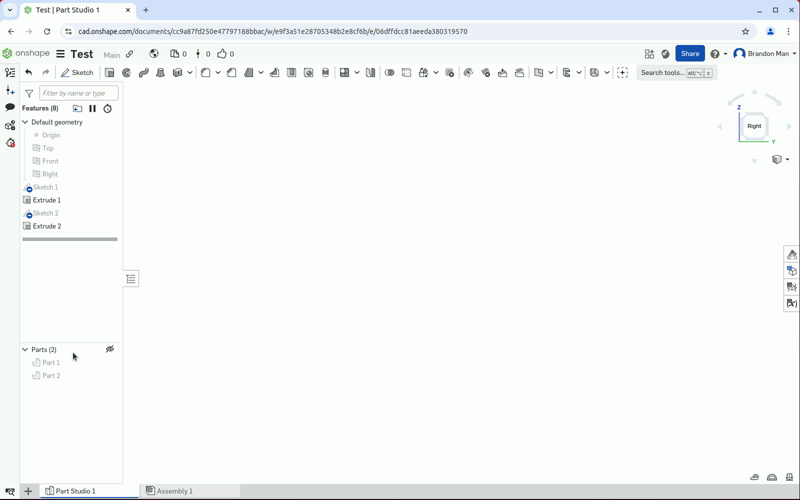
key_up(shift)
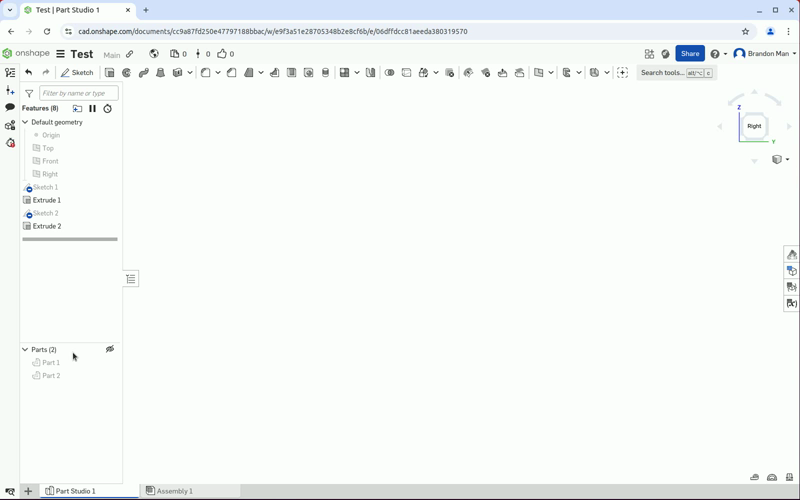
mouse_move(73, 352)
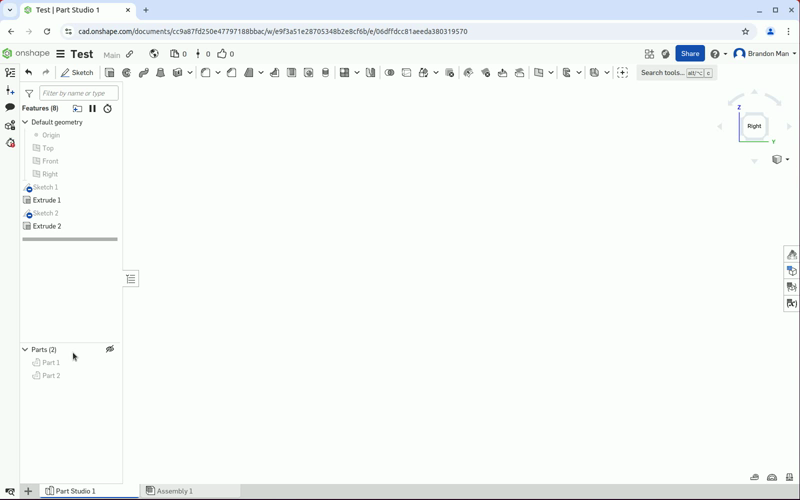
key(shift+y)
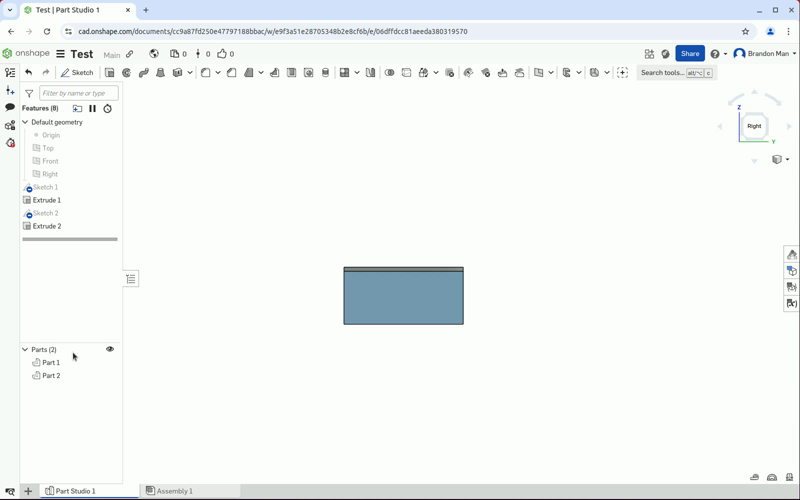
mouse_move(541, 75)
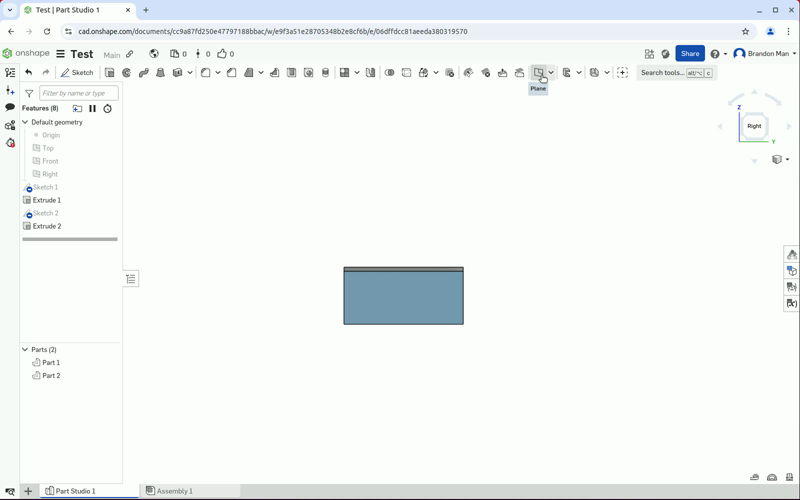
click(541, 75)
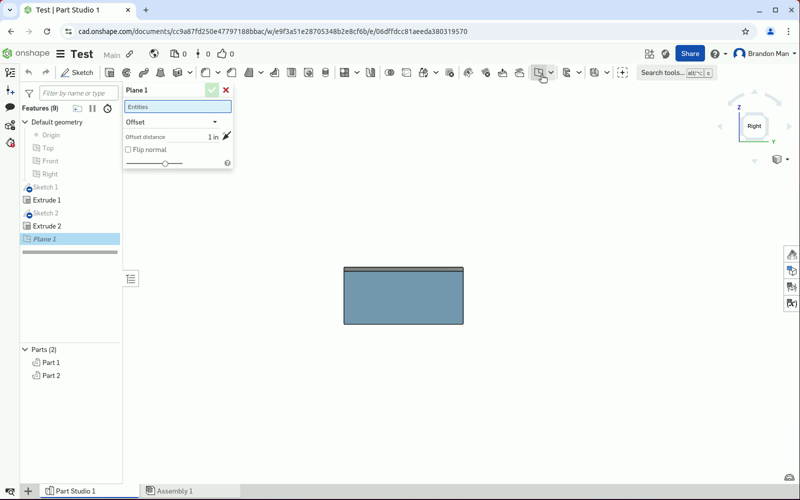
mouse_move(73, 176)
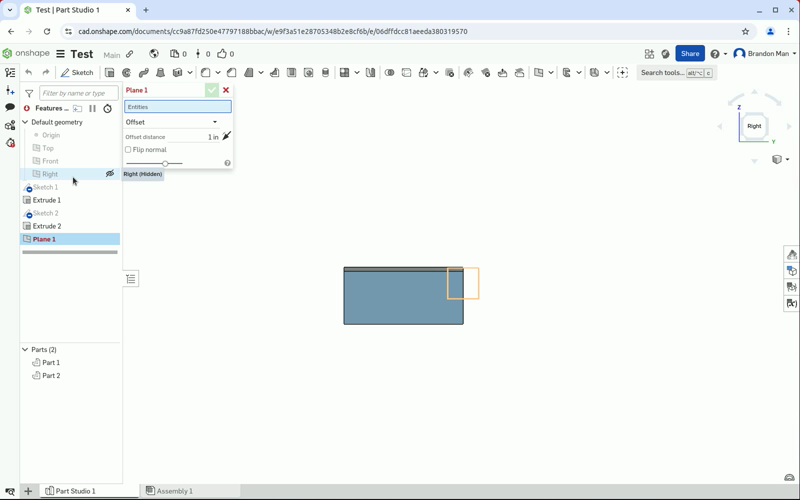
click(73, 176)
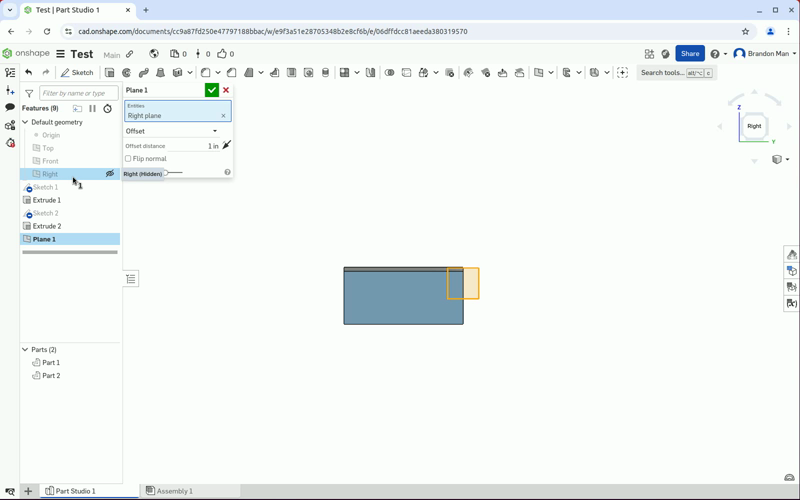
key(tab, 2)
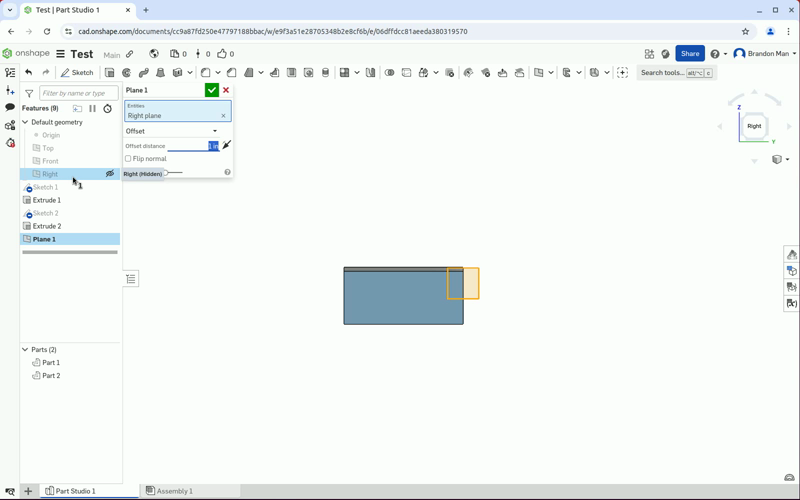
text(7.456)
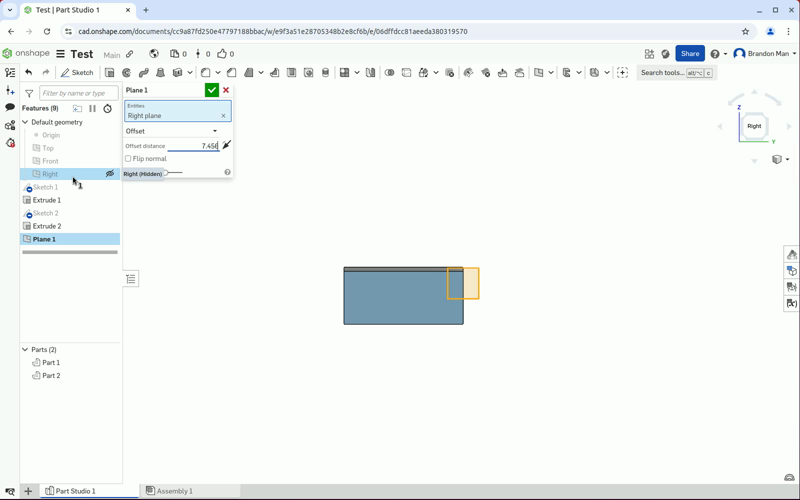
key(enter, 2)
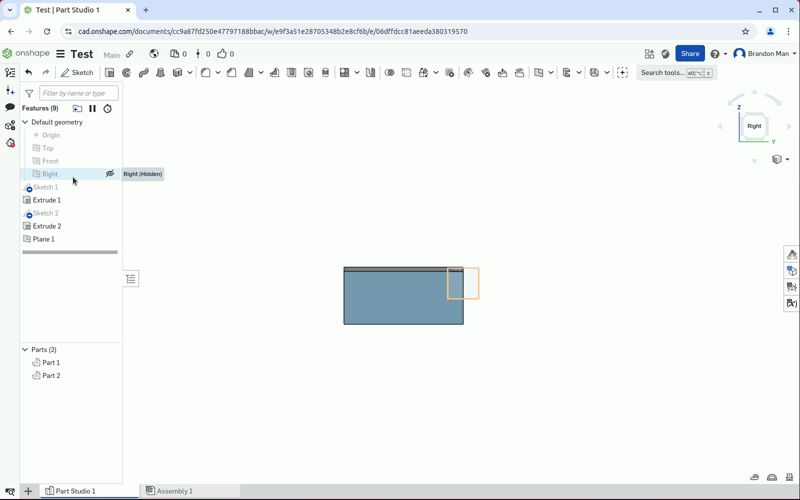
key(shift+s)
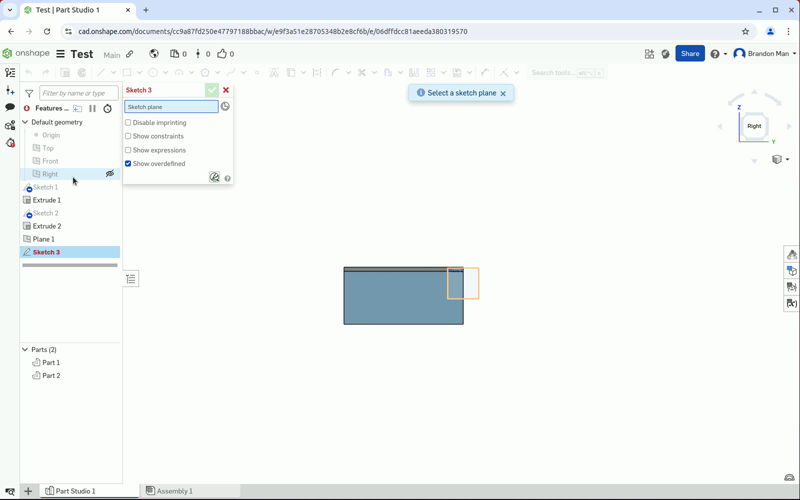
mouse_move(73, 241)
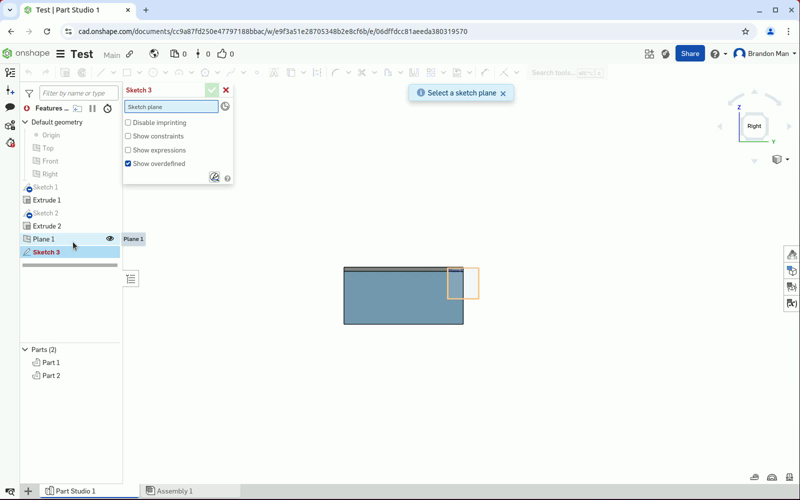
click(73, 241)
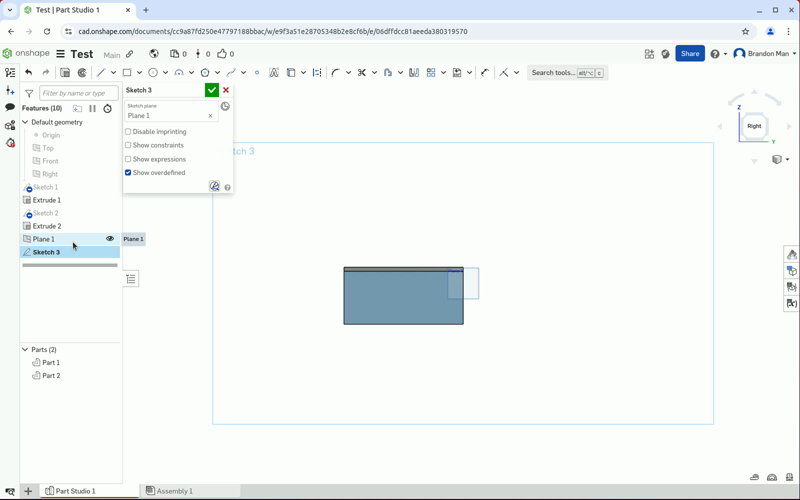
mouse_move(73, 352)
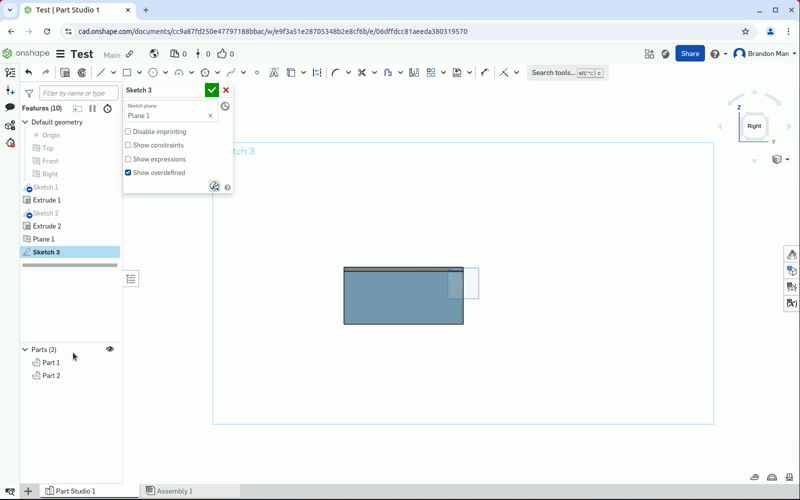
key(y)
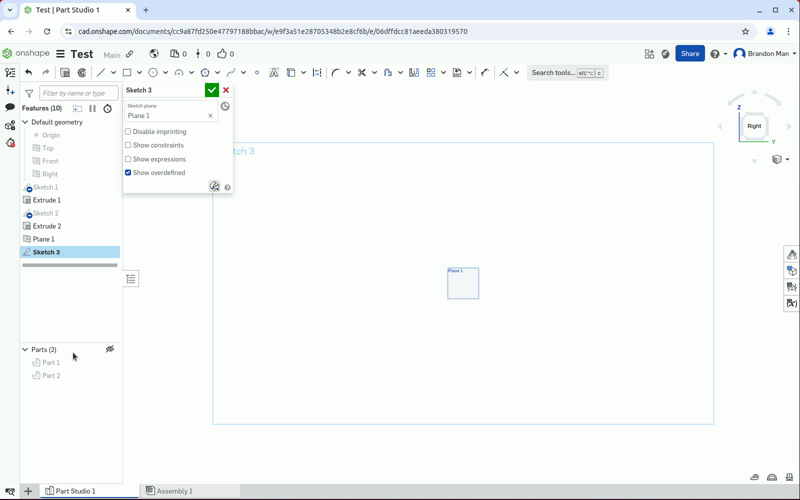
key(l)
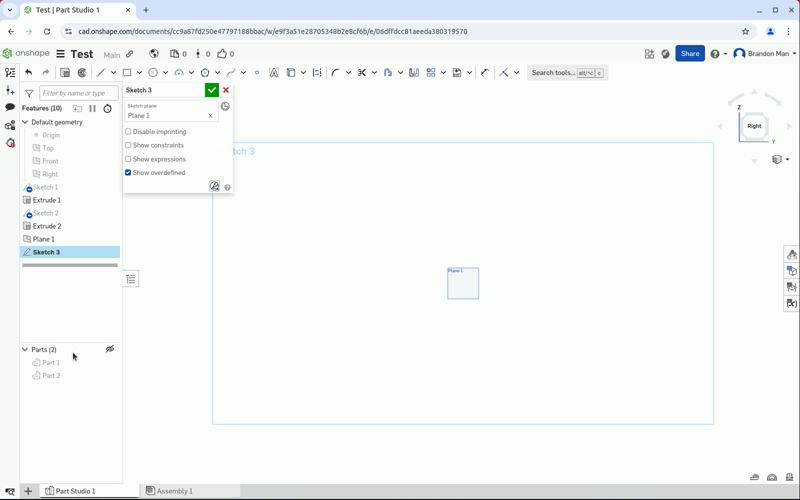
key_down(shift)
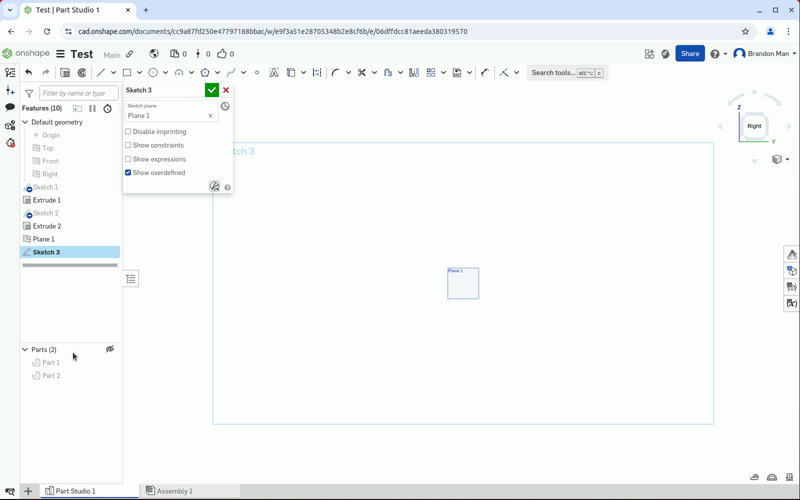
mouse_move(348, 321)
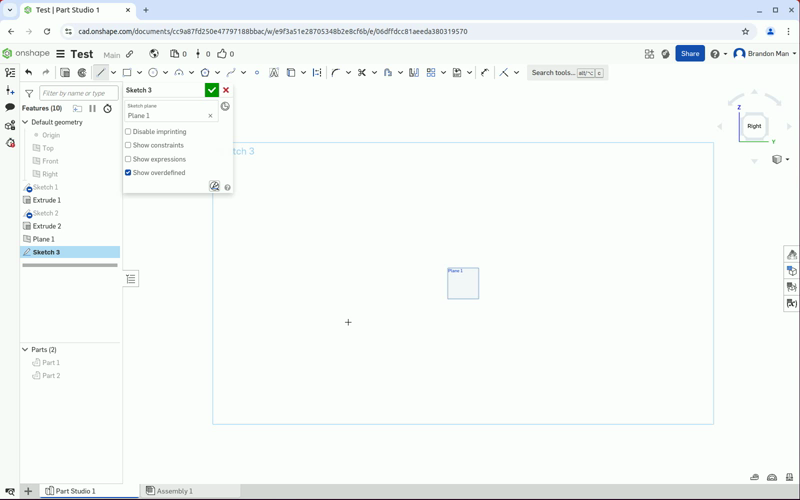
click(348, 321)
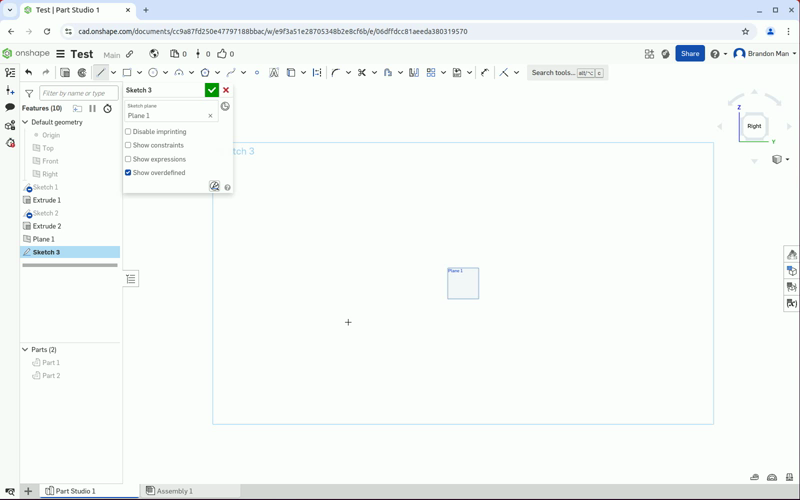
key_up(shift)
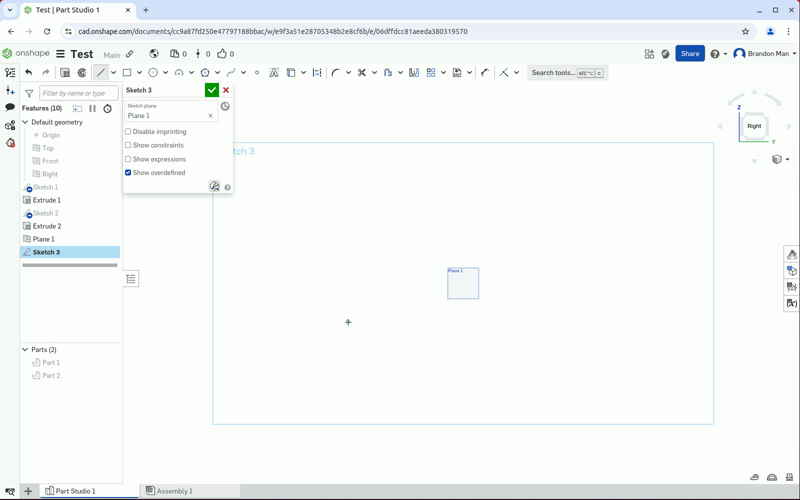
key_down(shift)
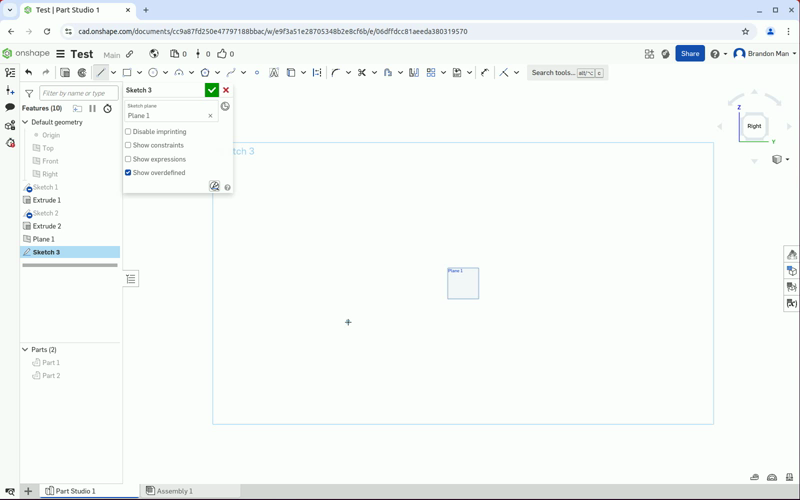
mouse_move(378, 321)
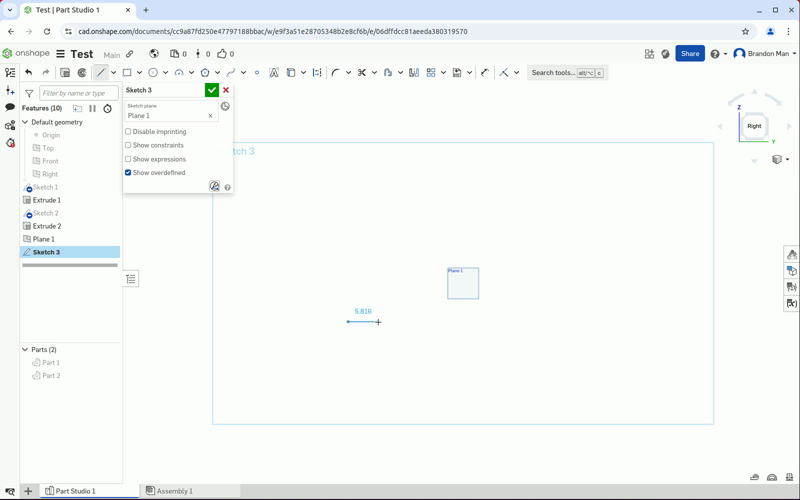
mouse_move(359, 321)
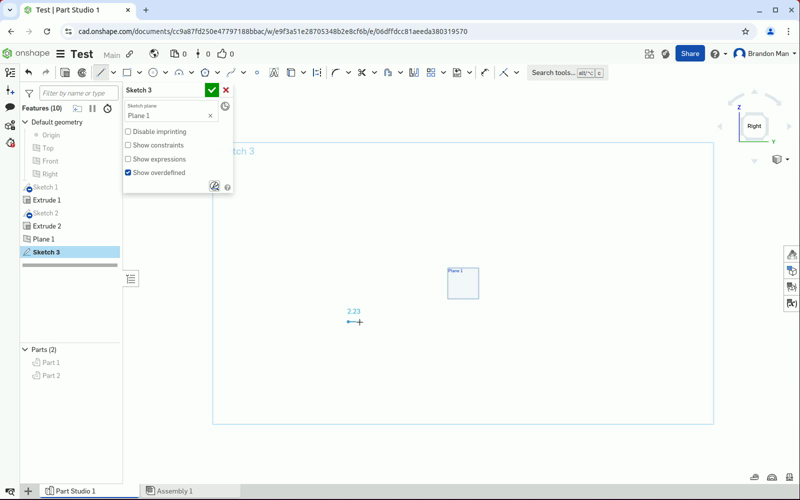
click(359, 321)
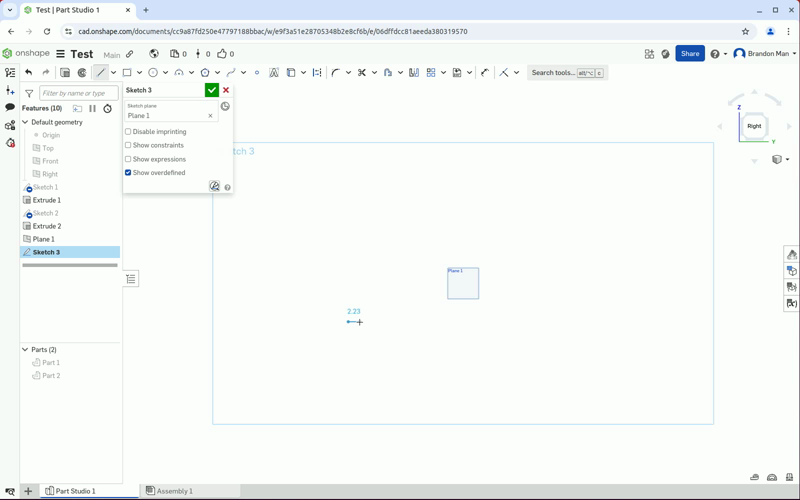
key_up(shift)
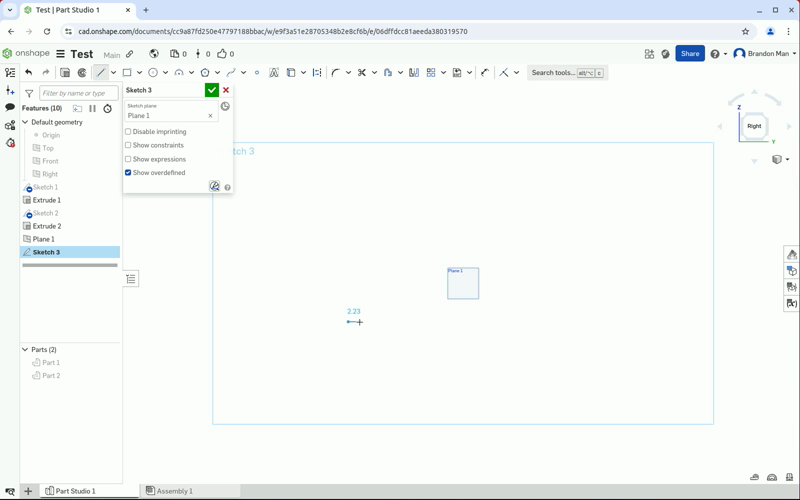
key_down(shift)
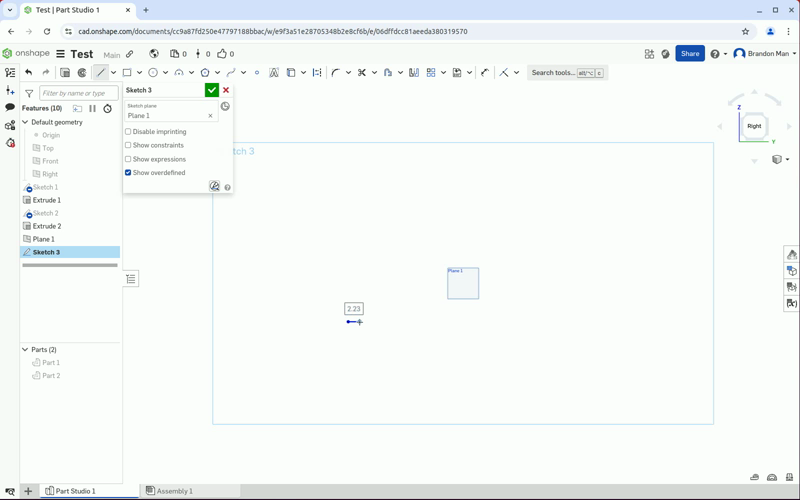
mouse_move(389, 321)
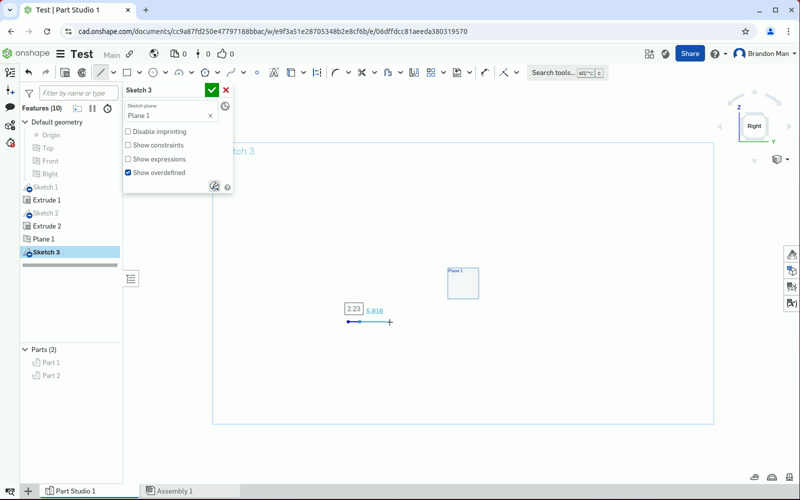
mouse_move(352, 270)
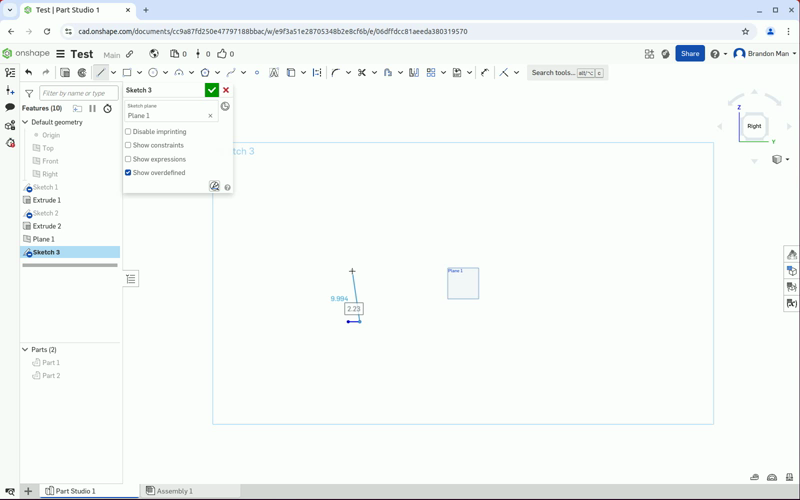
click(352, 270)
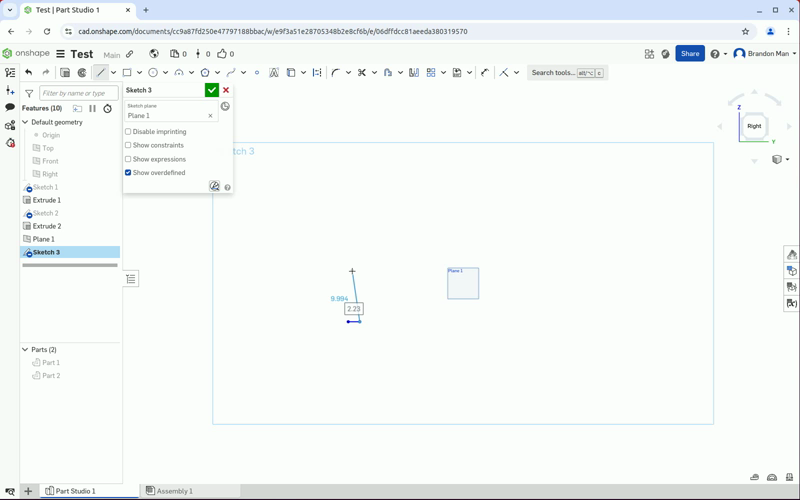
key_up(shift)
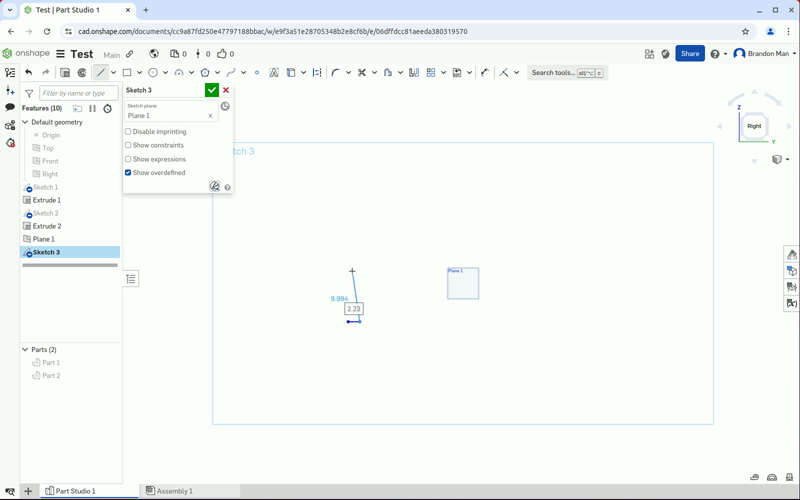
key_down(shift)
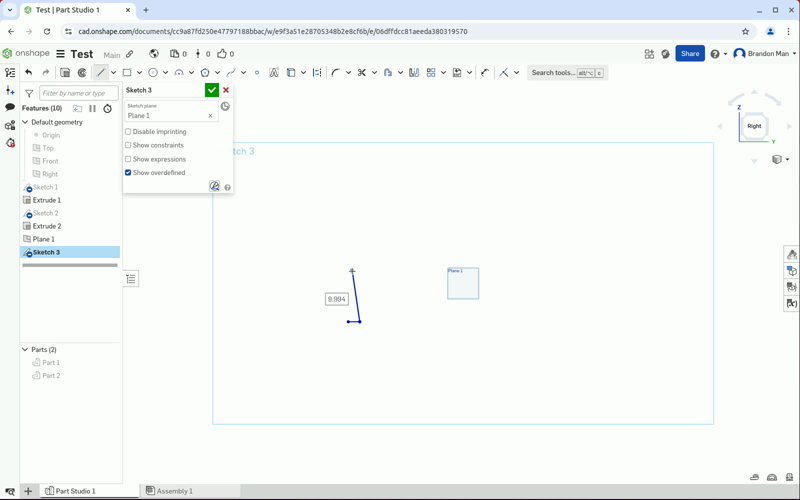
mouse_move(382, 270)
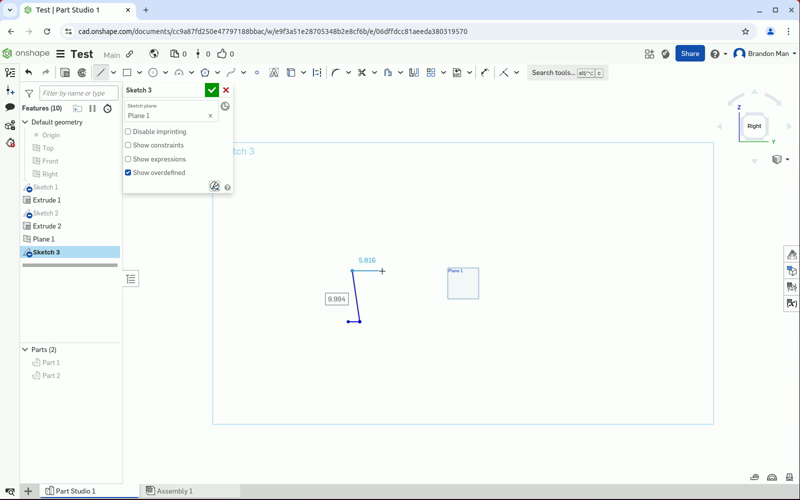
mouse_move(348, 270)
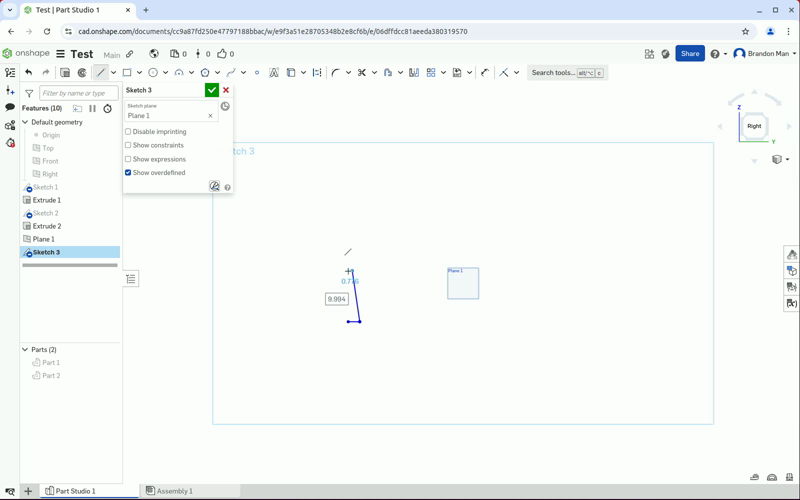
scroll(6)
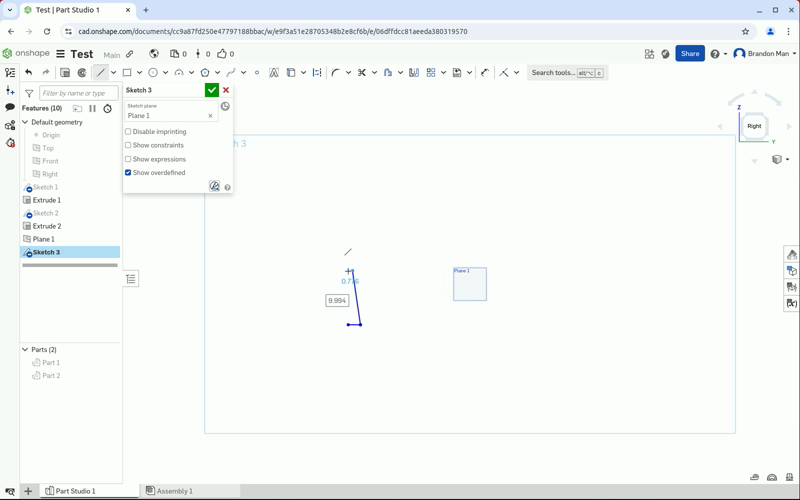
scroll(6)
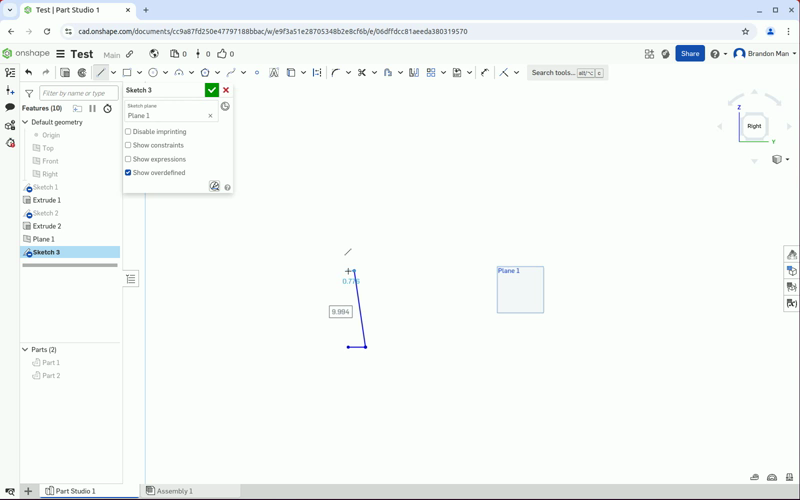
scroll(6)
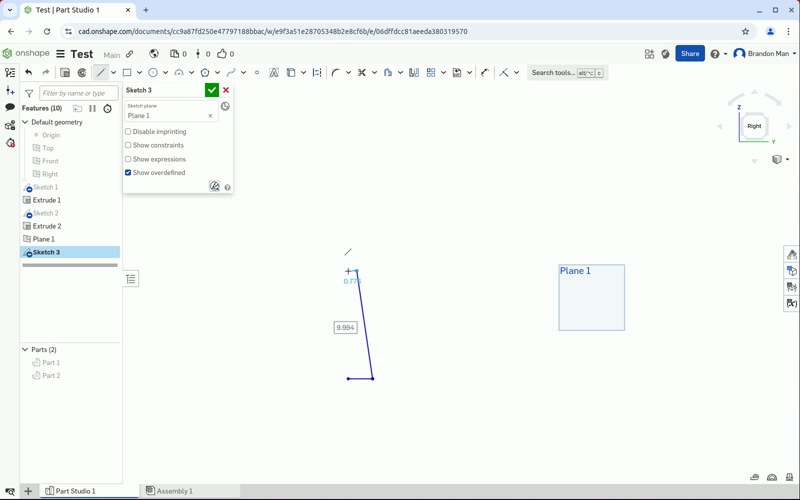
scroll(6)
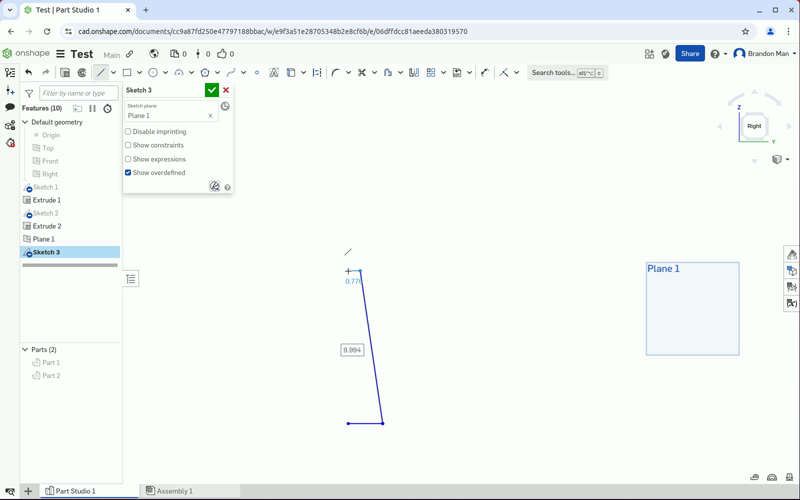
scroll(6)
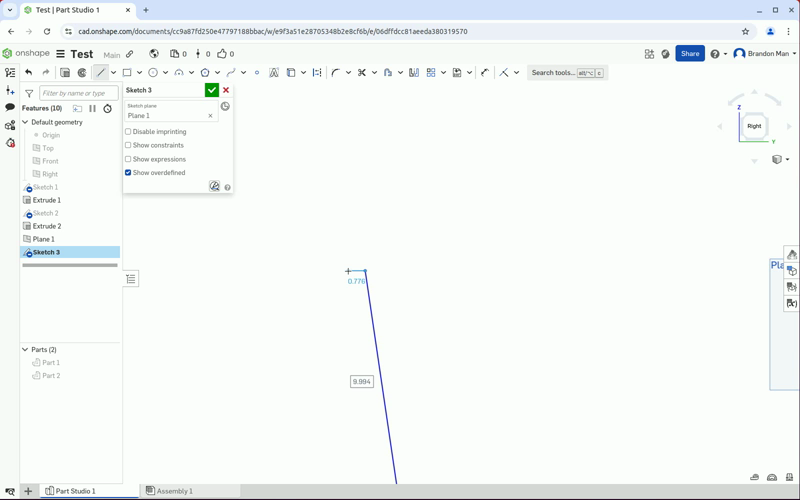
scroll(6)
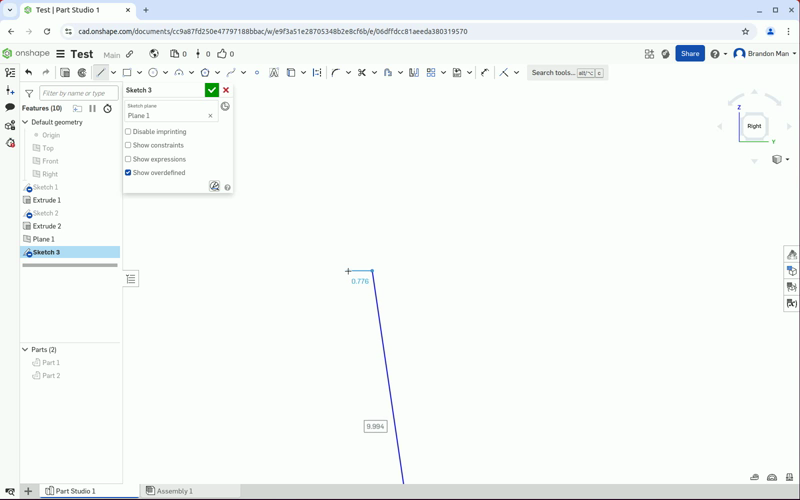
scroll(6)
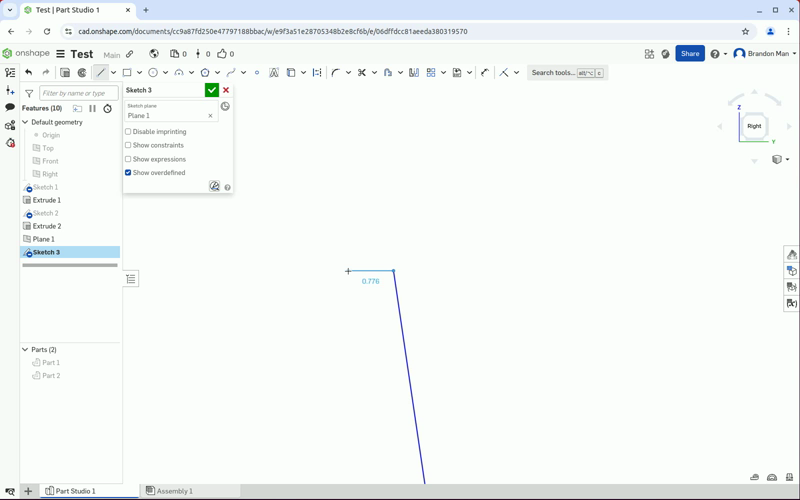
click(348, 270)
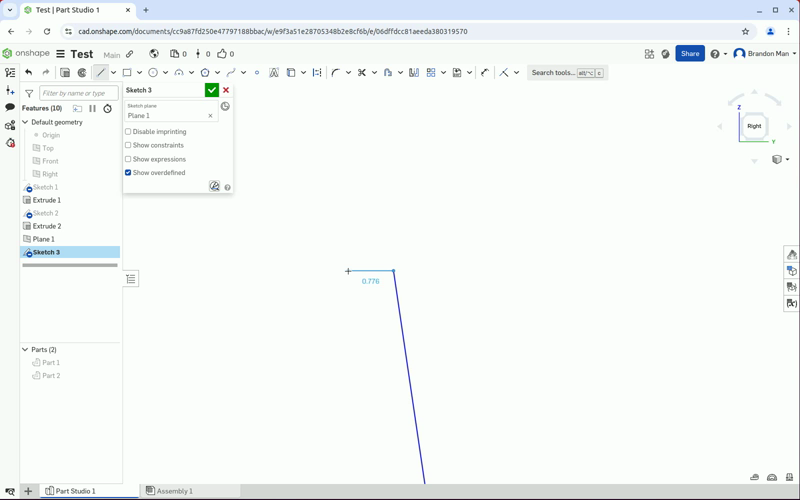
scroll(-6)
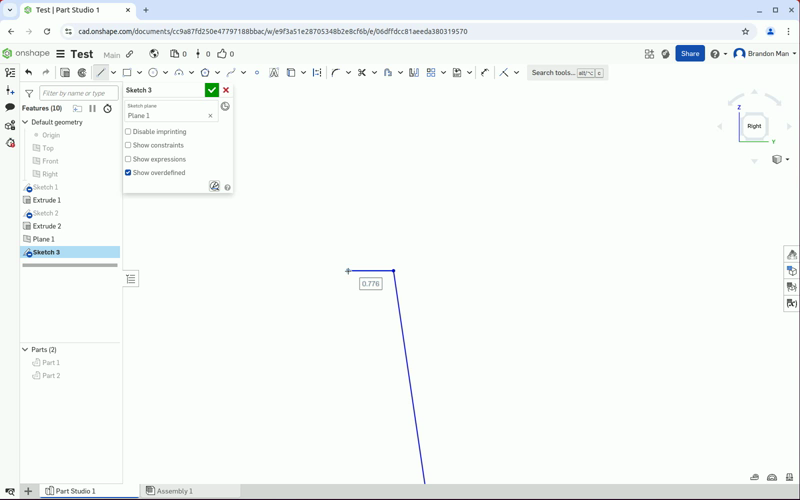
scroll(-6)
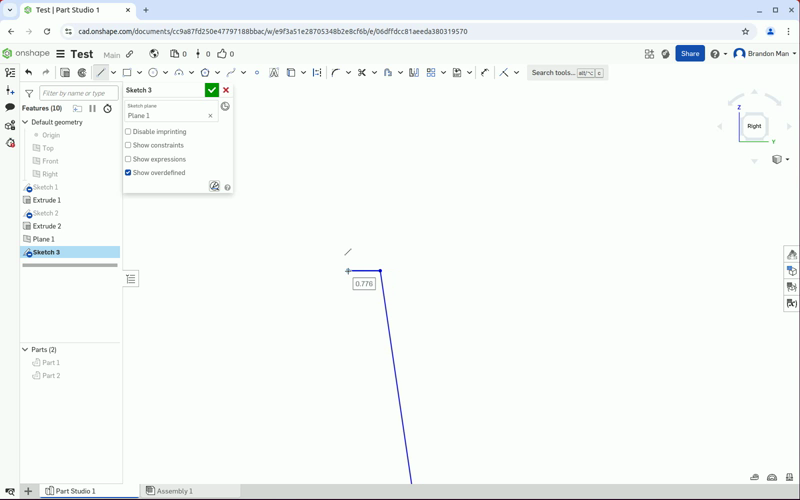
scroll(-6)
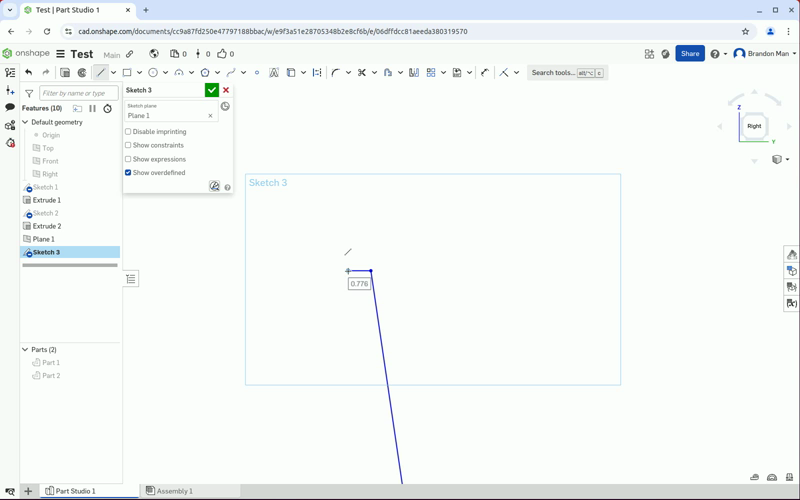
scroll(-6)
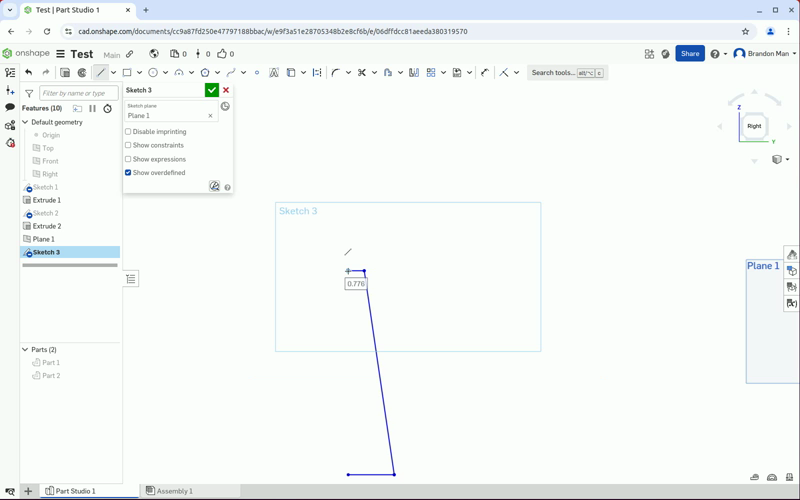
scroll(-6)
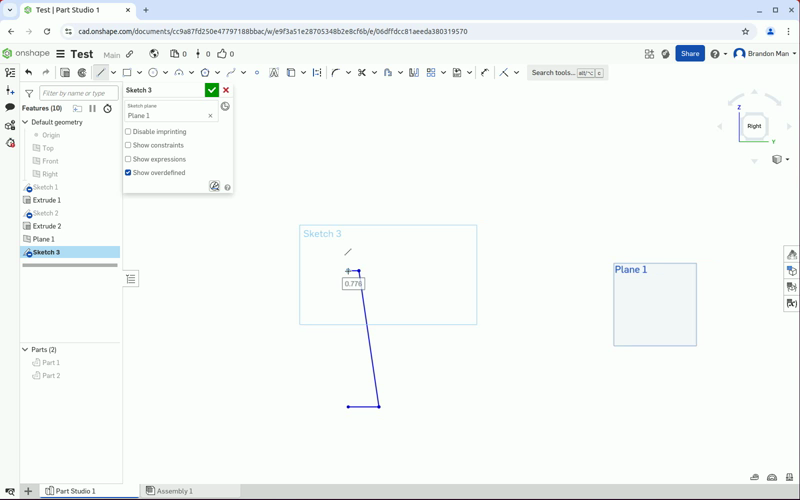
scroll(-6)
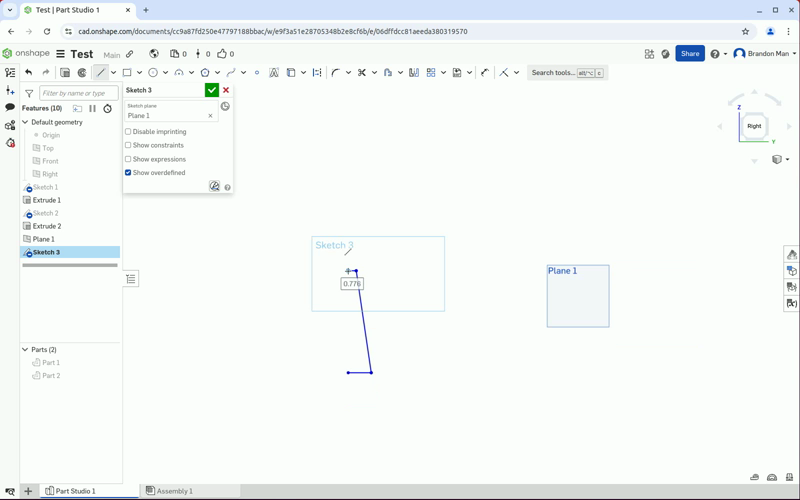
scroll(-6)
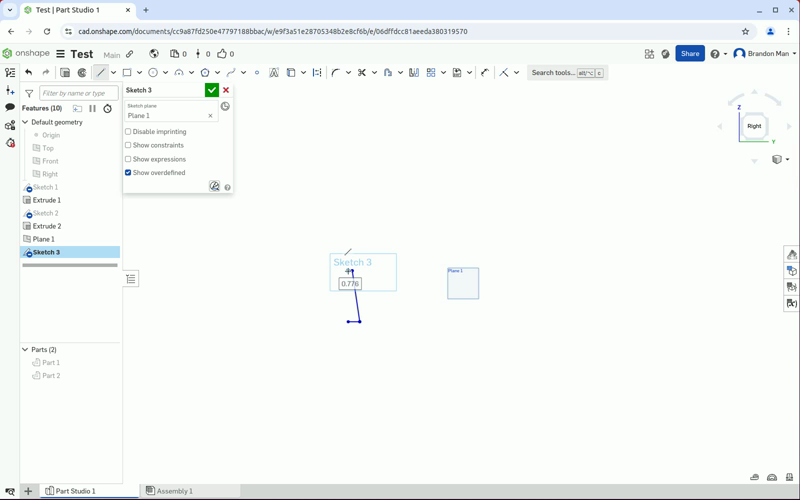
key_up(shift)
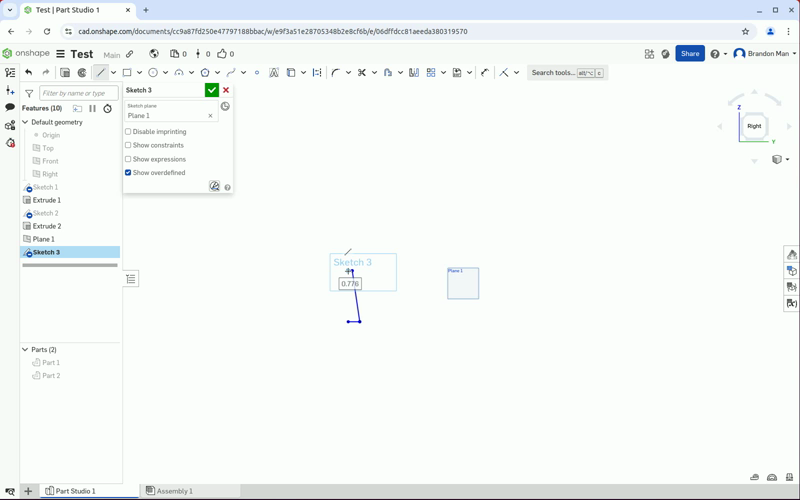
mouse_move(378, 270)
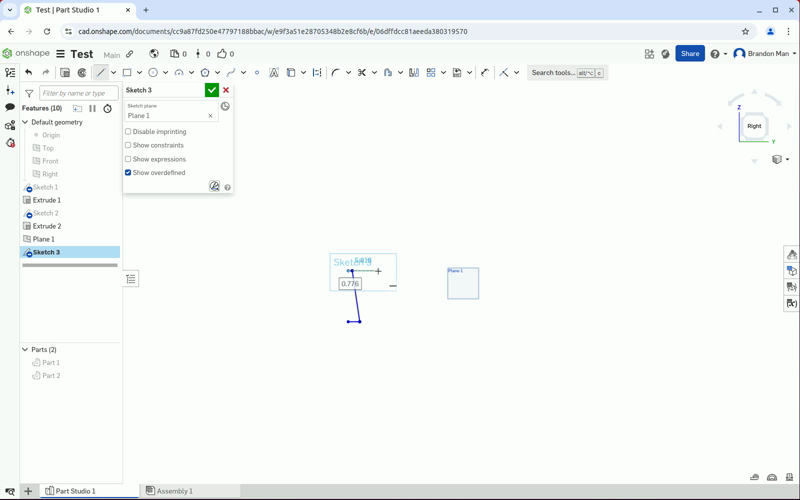
key_down(shift)
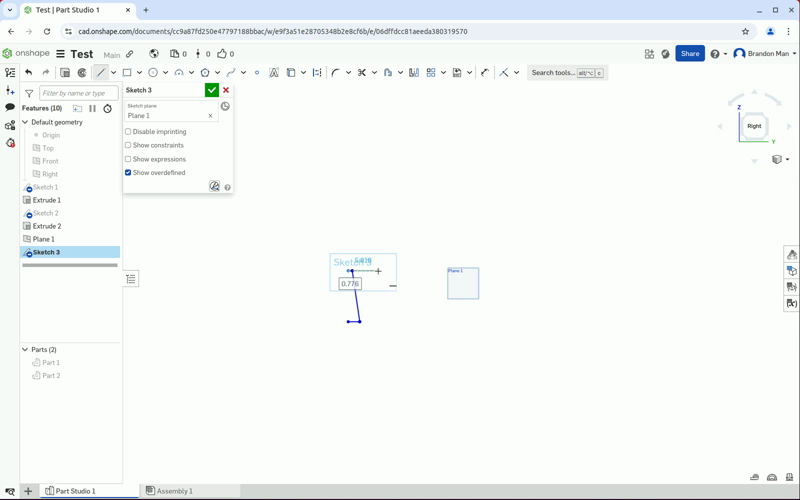
mouse_move(348, 321)
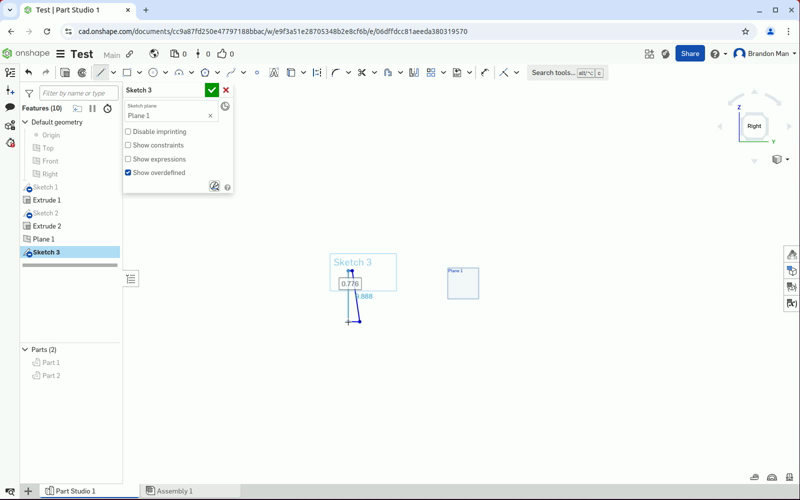
key_up(shift)
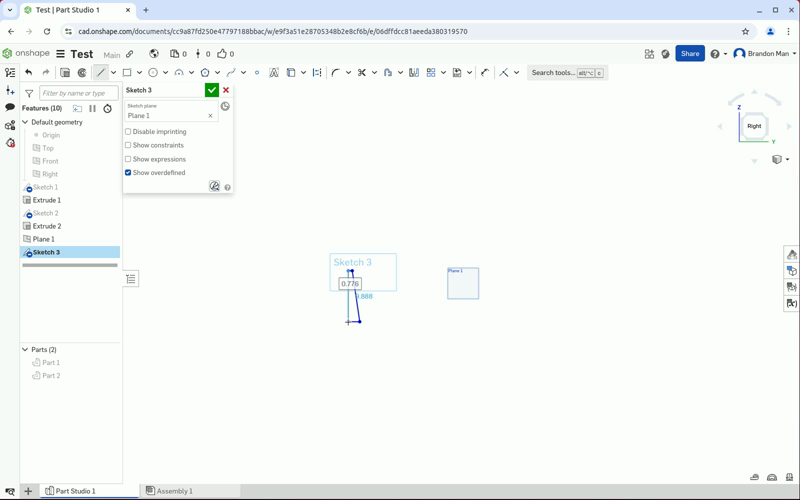
click(348, 321)
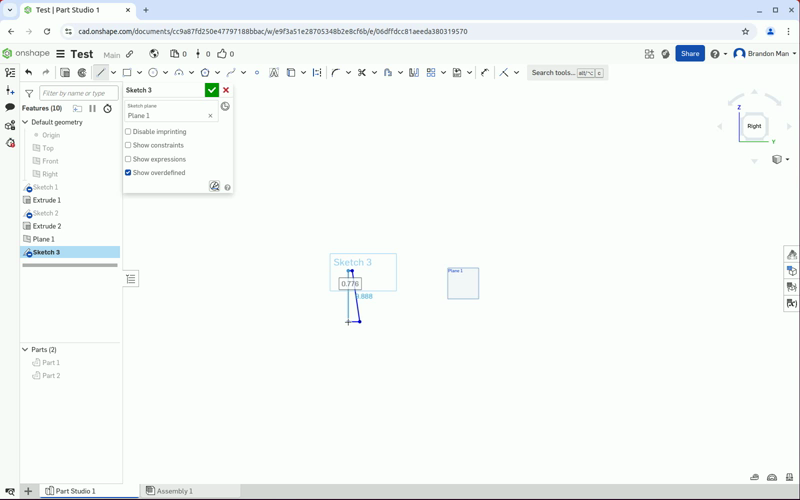
key(esc)
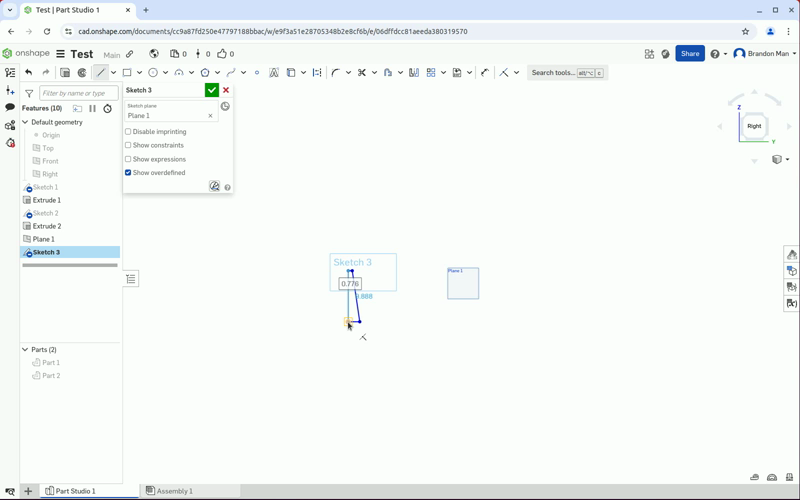
mouse_move(349, 311)
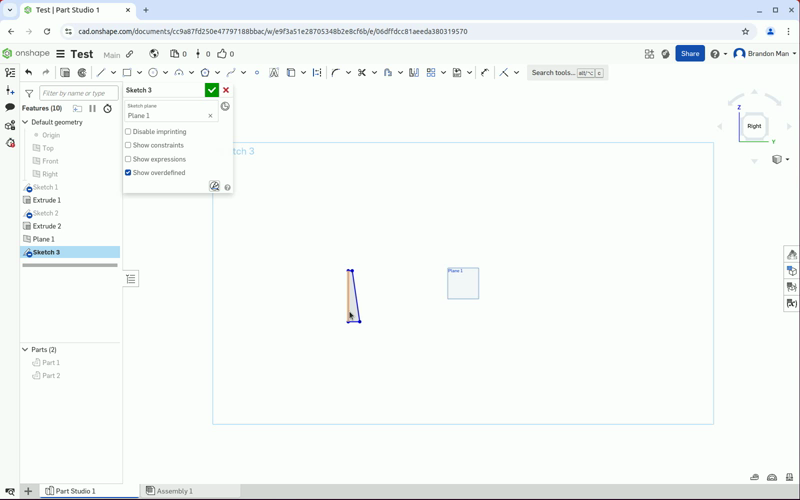
scroll(6)
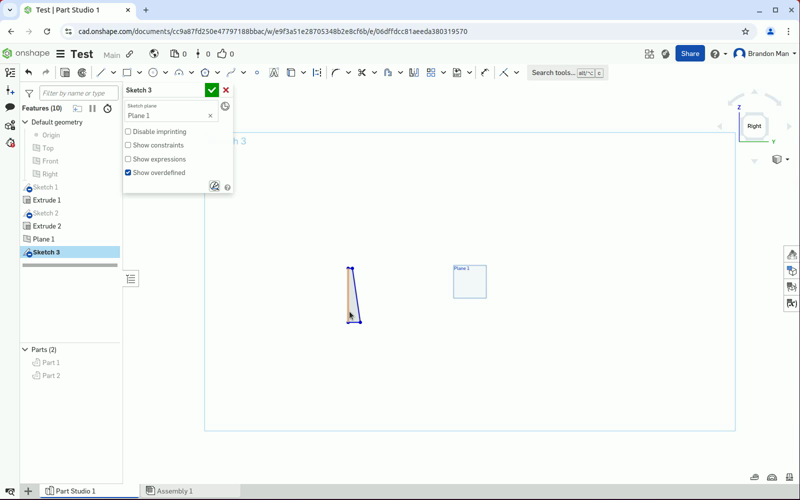
scroll(6)
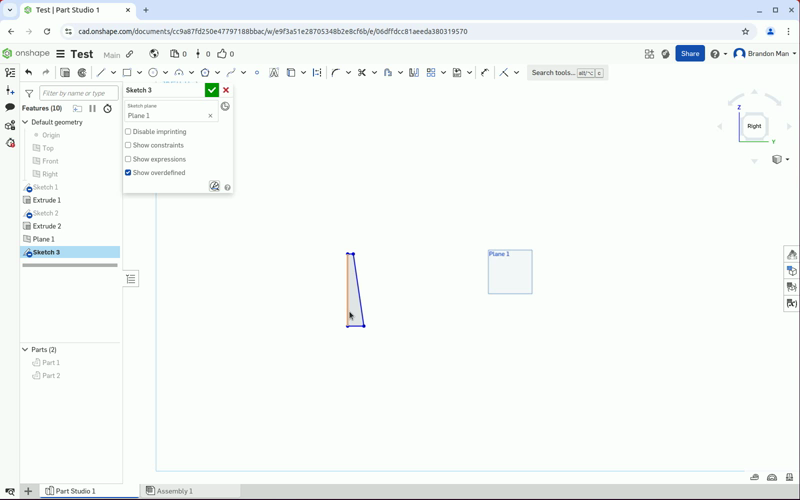
scroll(6)
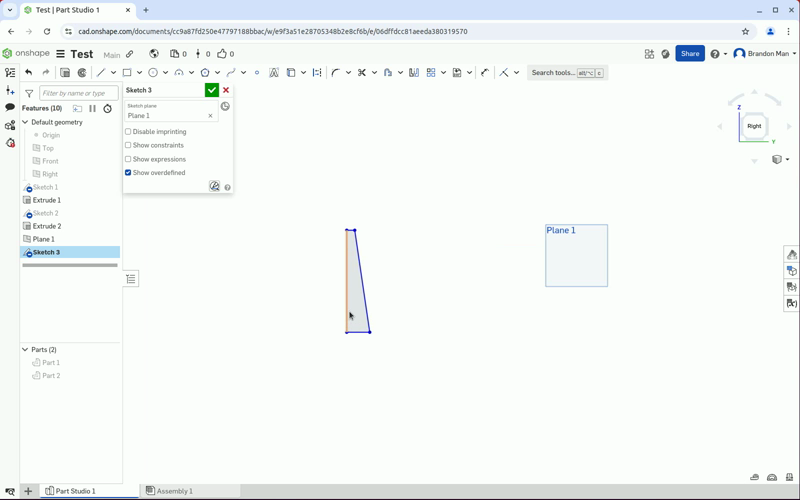
scroll(6)
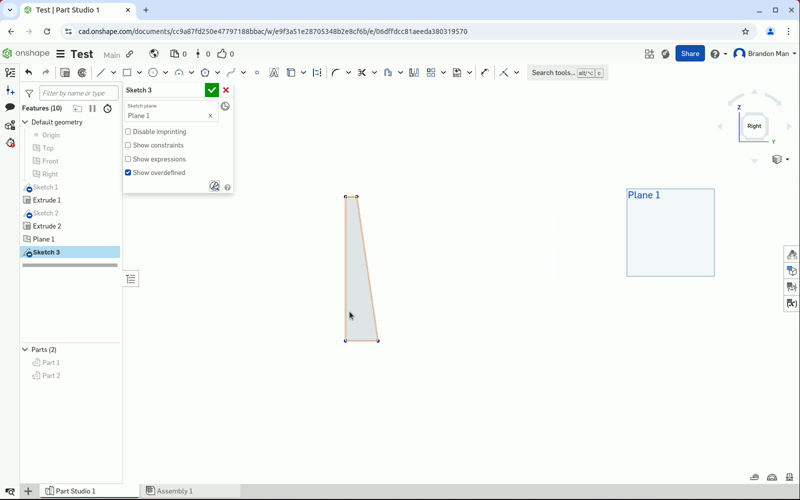
scroll(6)
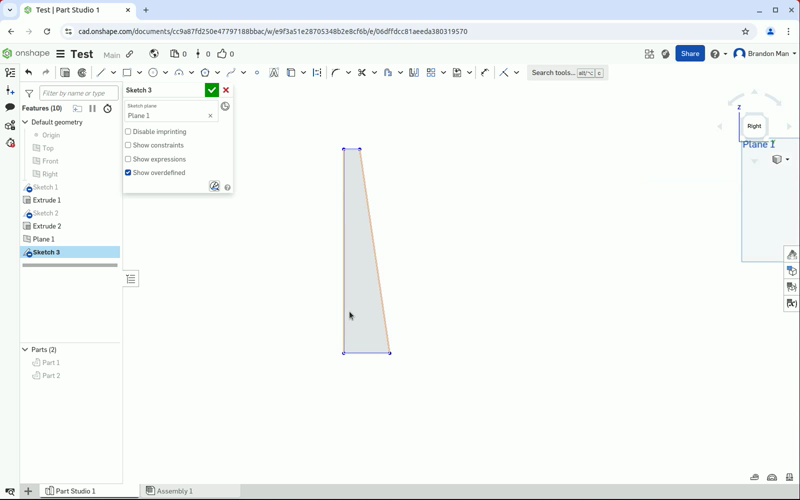
scroll(6)
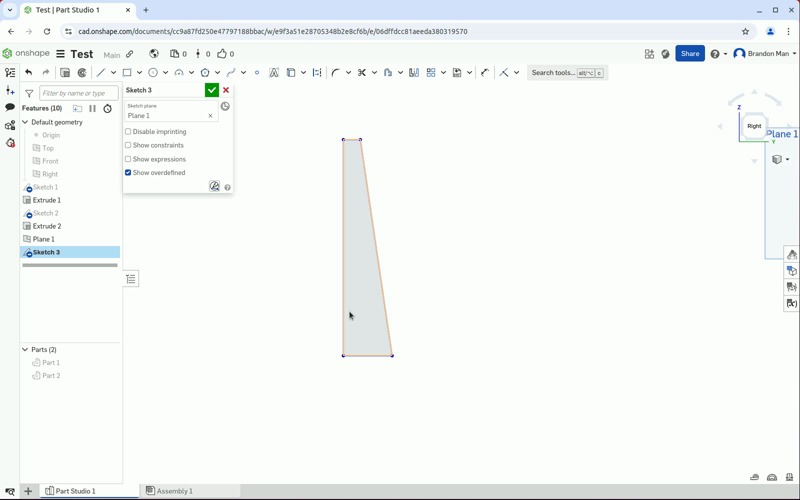
scroll(6)
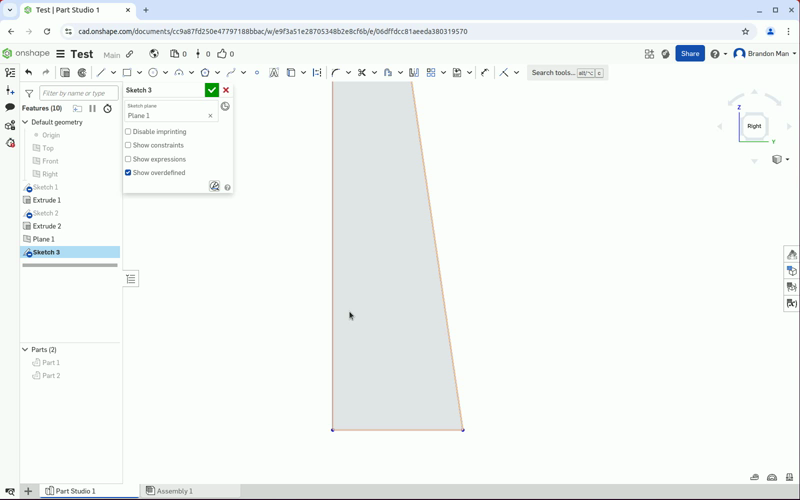
click(349, 311)
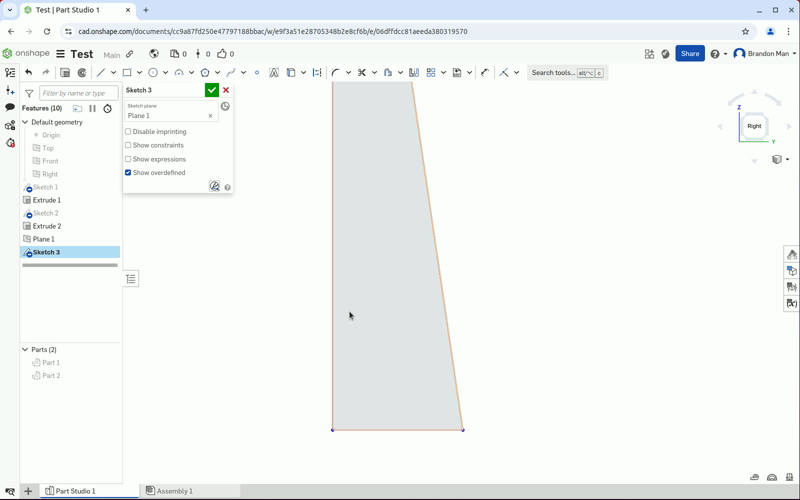
scroll(-6)
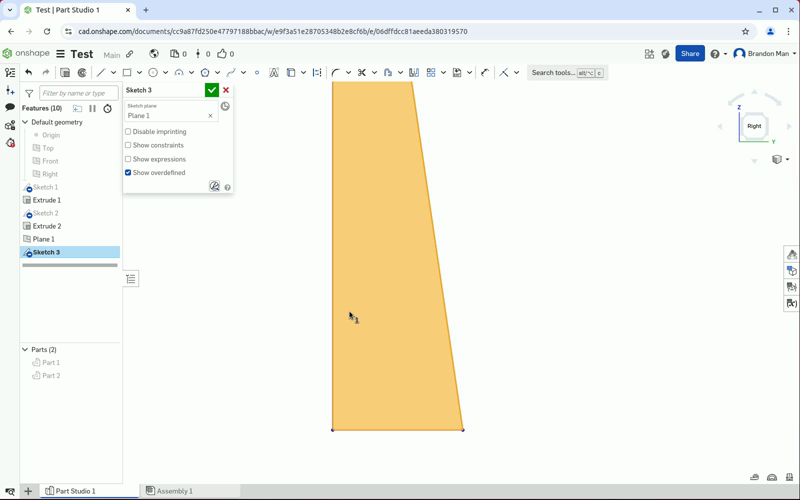
scroll(-6)
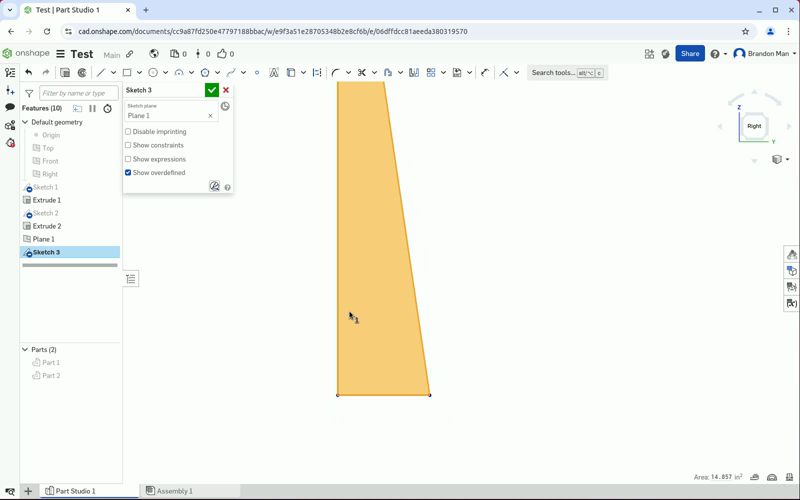
scroll(-6)
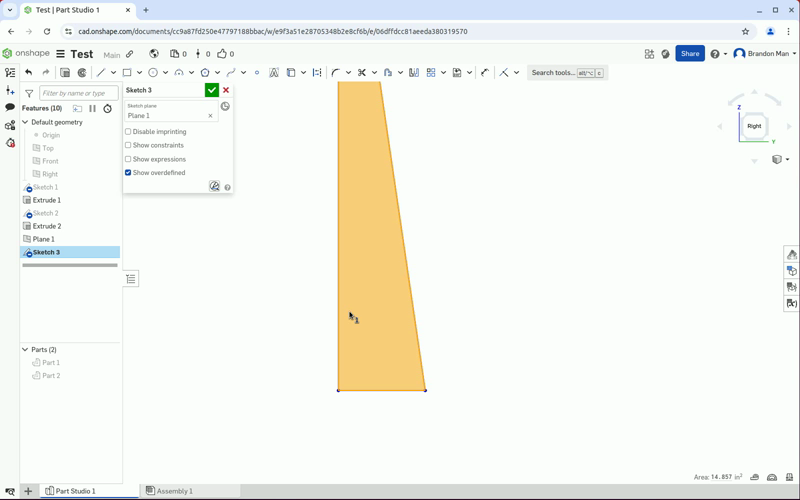
scroll(-6)
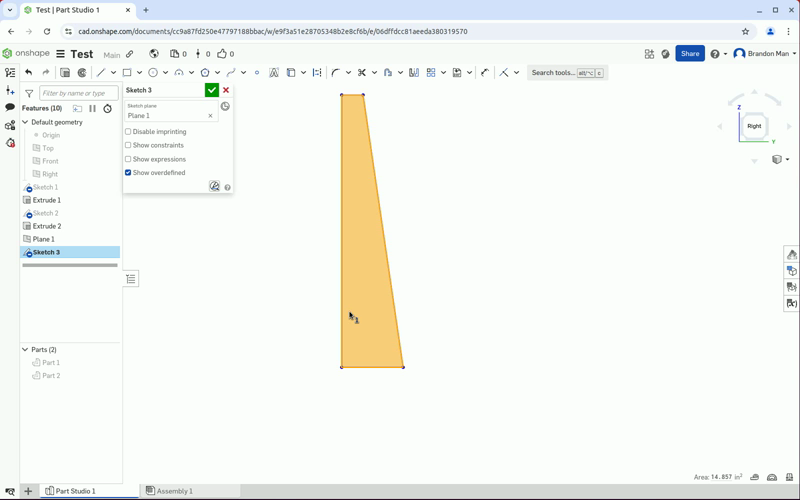
scroll(-6)
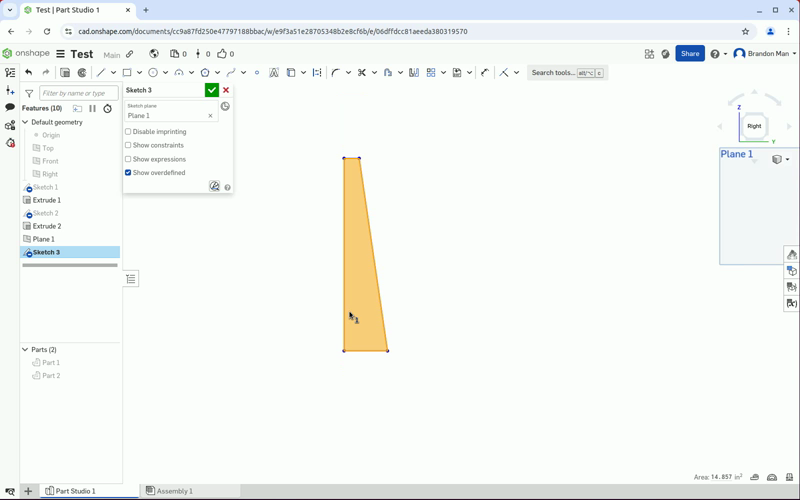
scroll(-6)
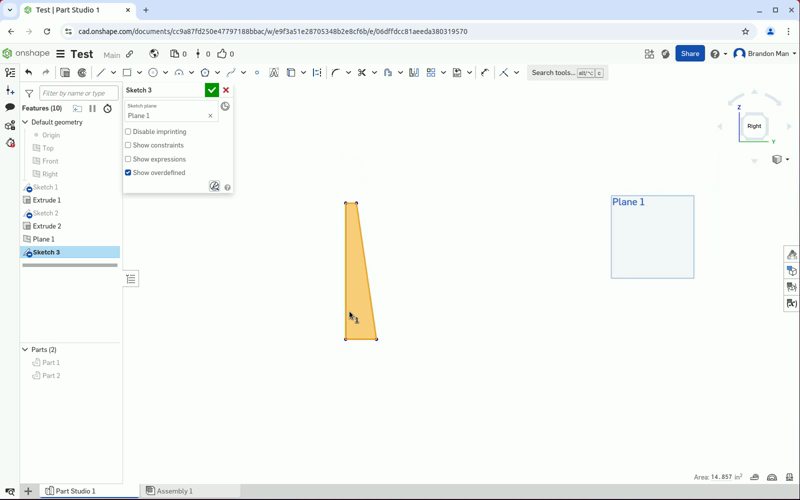
scroll(-6)
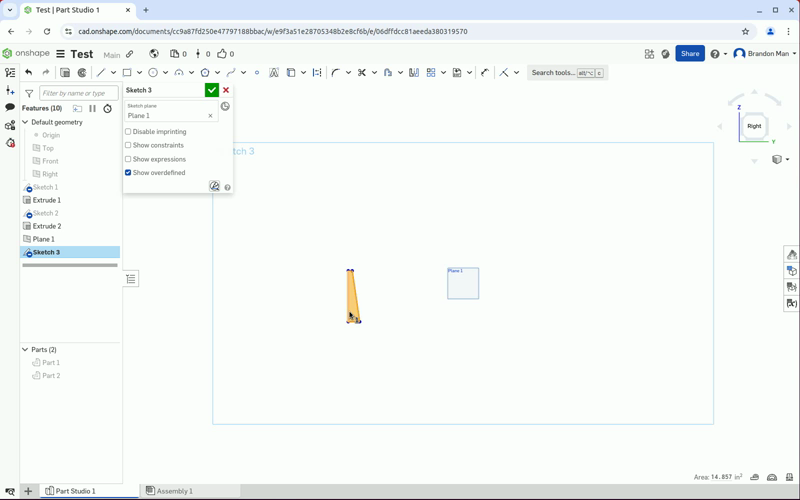
mouse_move(73, 352)
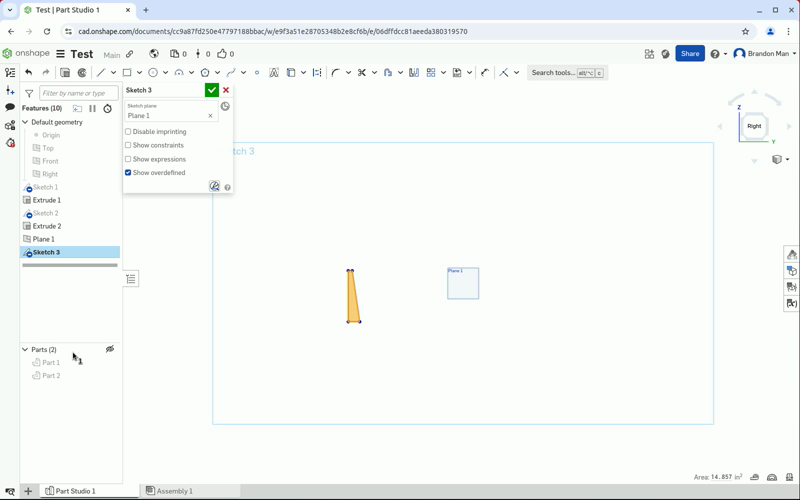
key(shift+y)
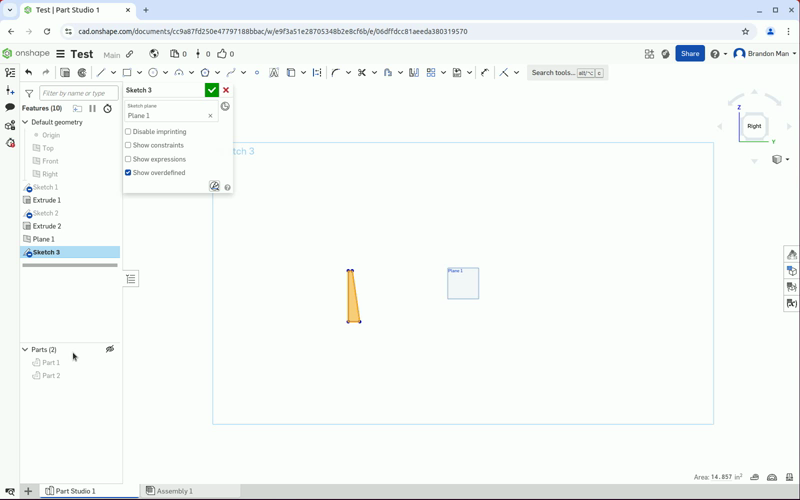
key(shift+e)
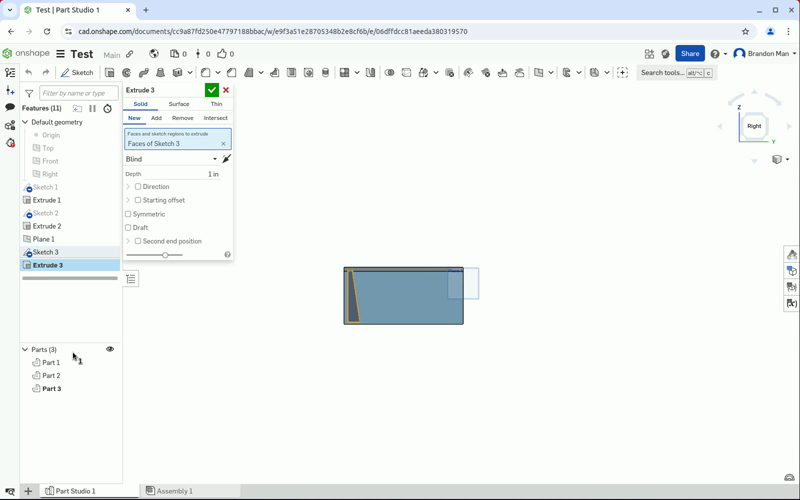
mouse_move(143, 106)
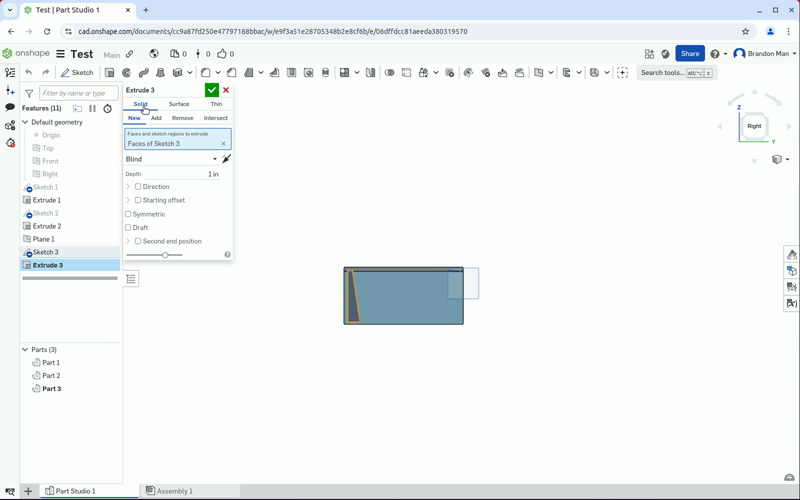
click(143, 106)
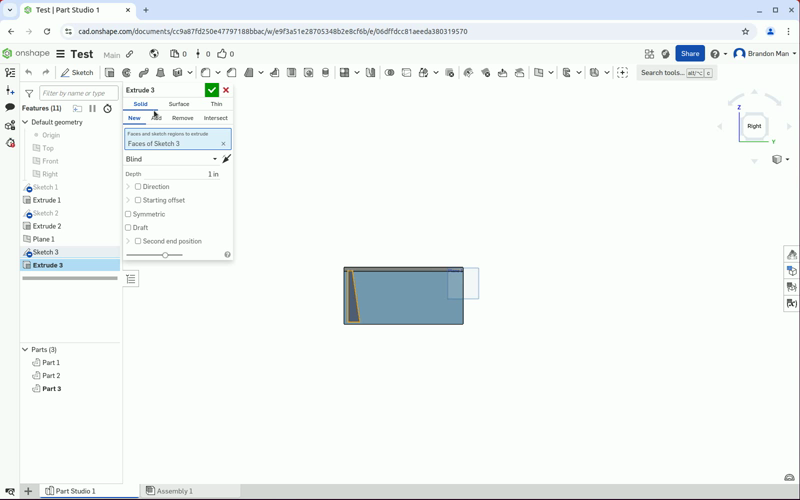
mouse_move(186, 120)
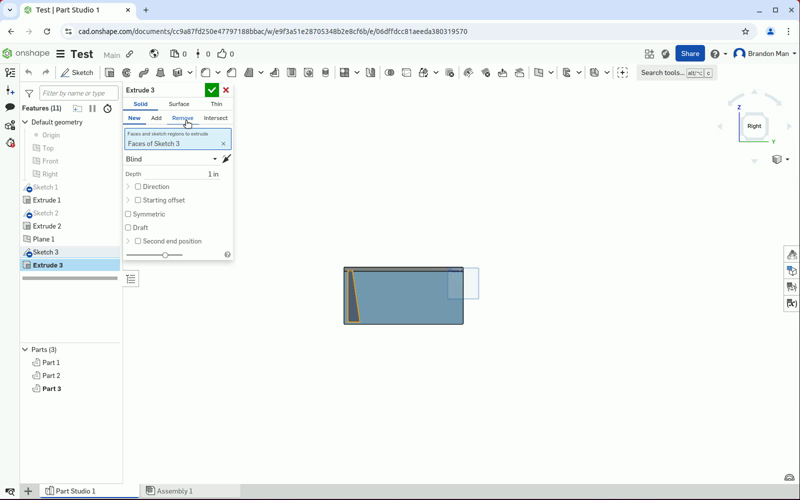
click(186, 120)
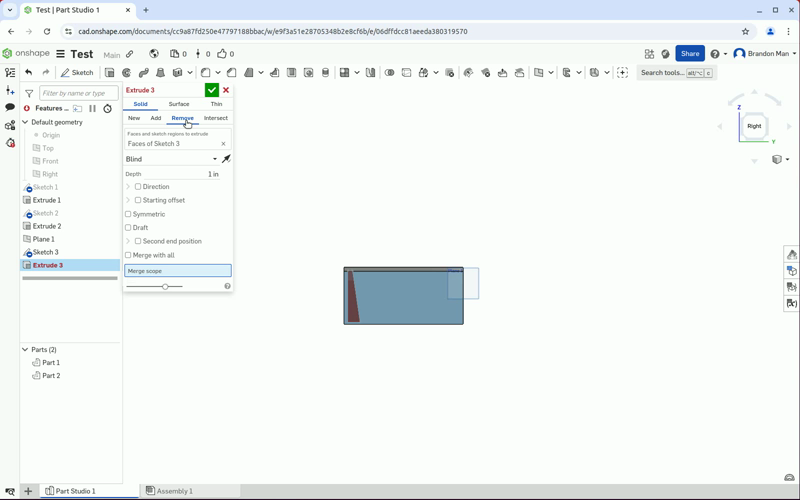
key(tab, 4)
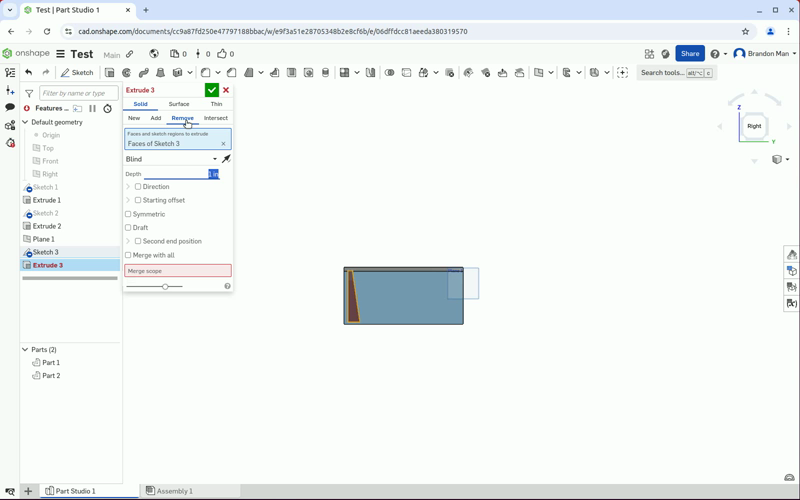
text(30.811)
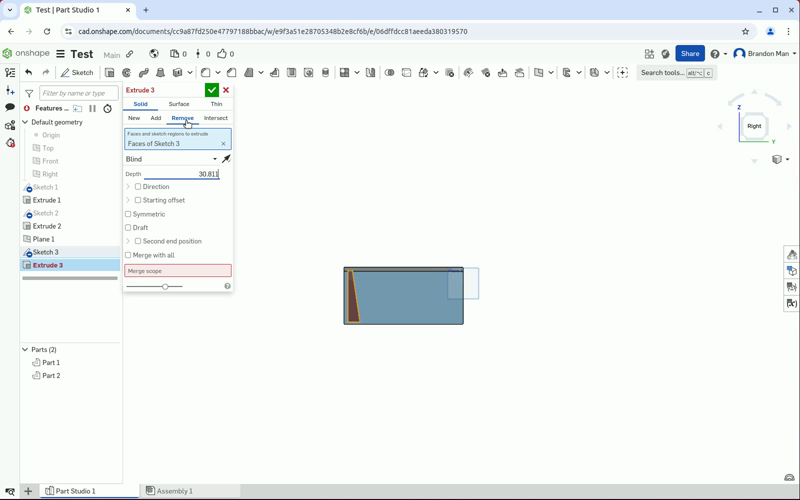
key(tab, 6)
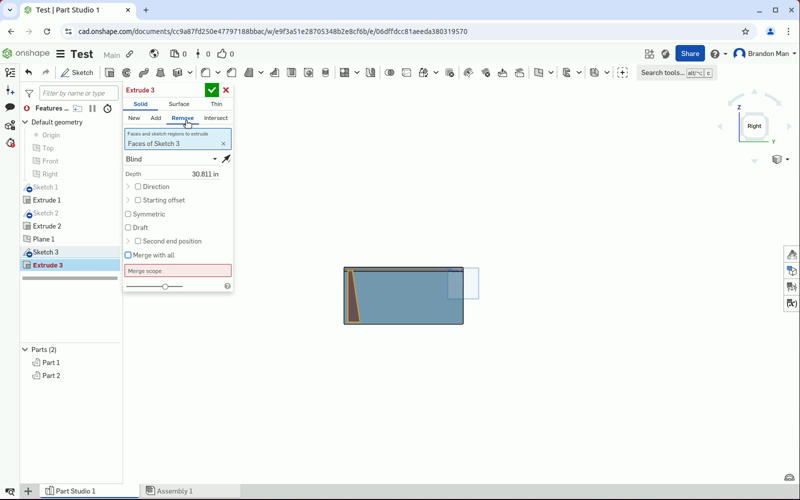
key(space)
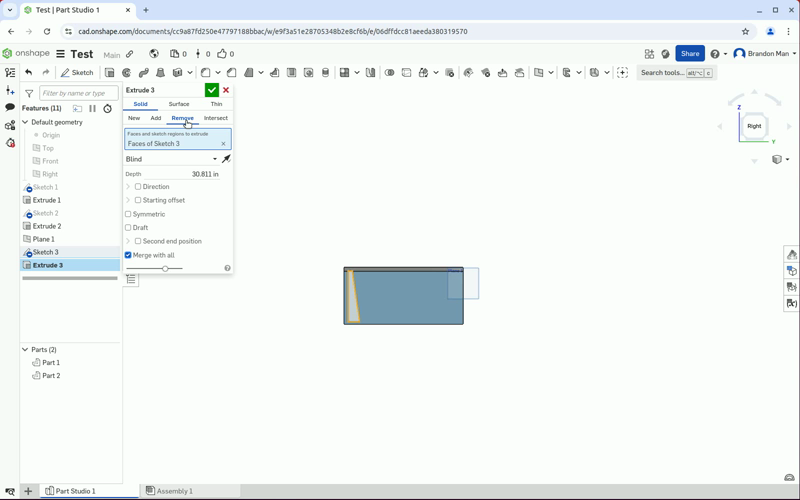
key(enter)
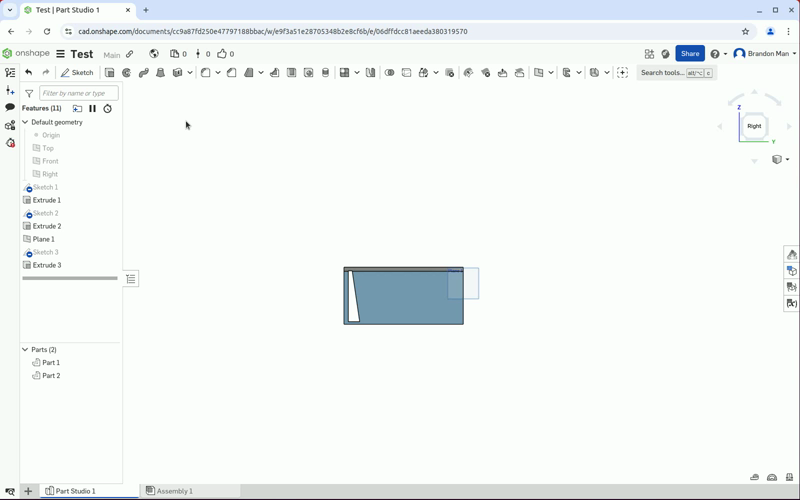
key(shift+h)
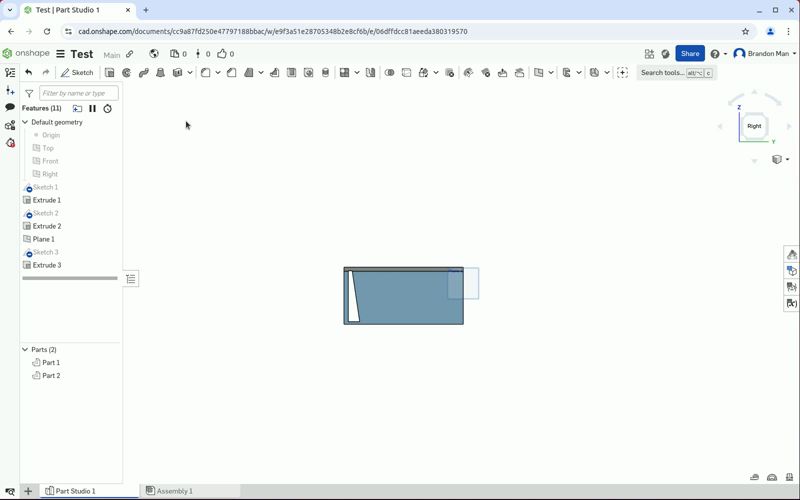
key(shift+h)
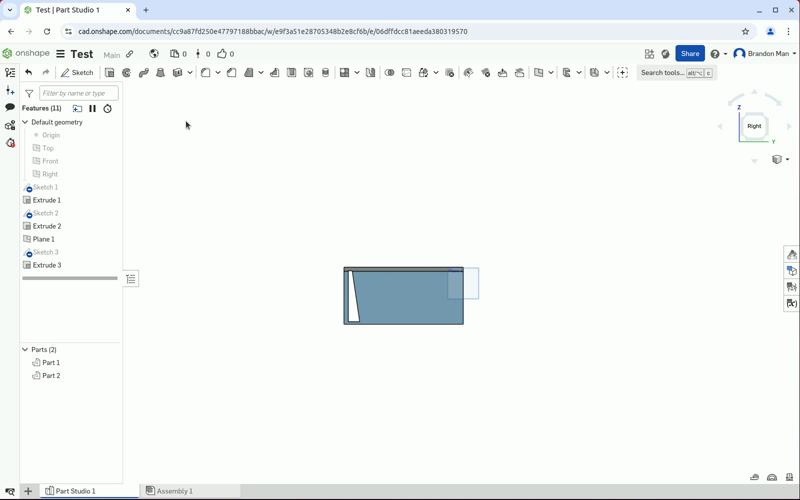
mouse_move(73, 189)
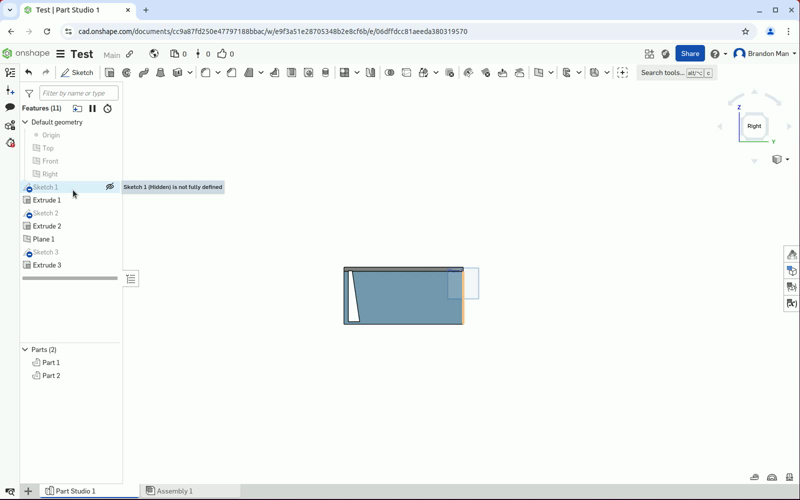
click(73, 189)
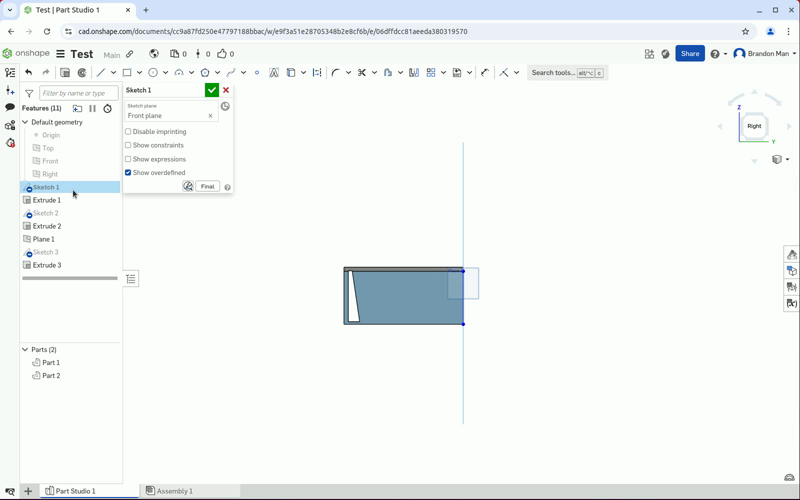
mouse_move(229, 92)
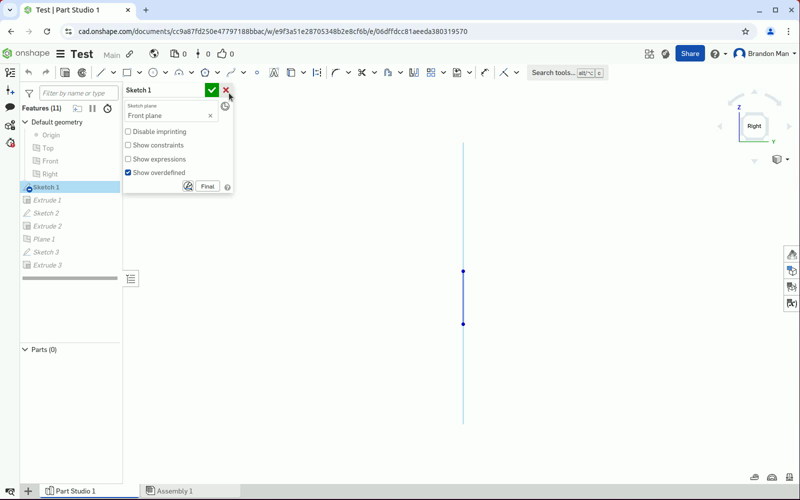
click(229, 92)
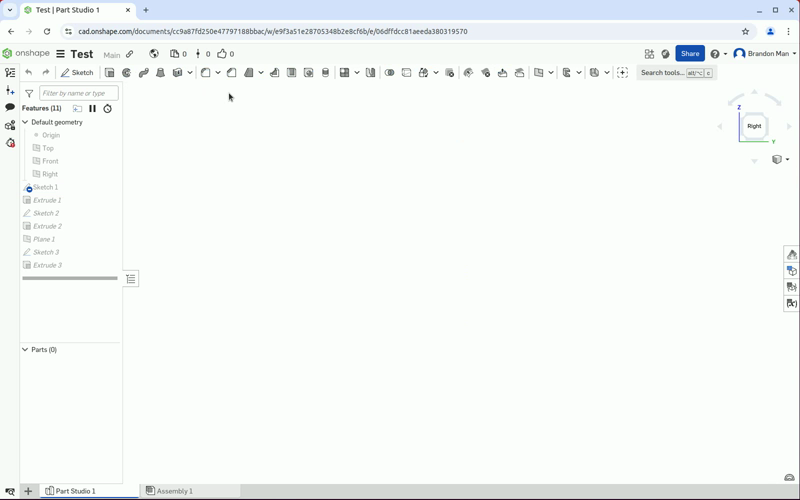
key(shift+s)
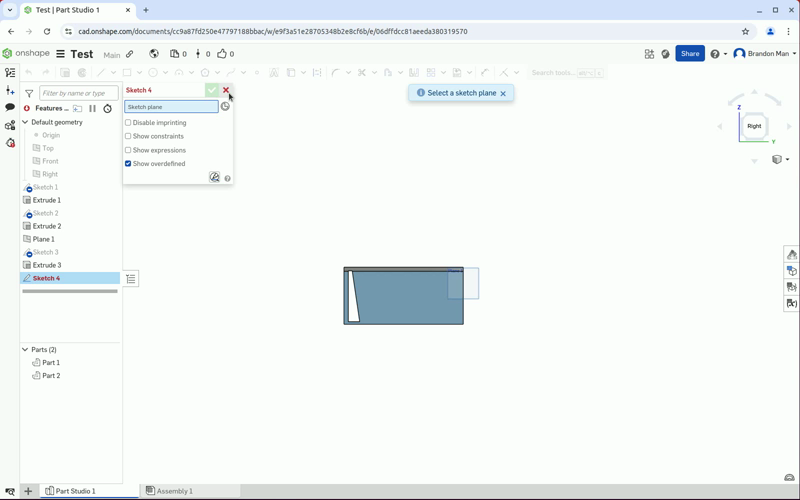
mouse_move(73, 241)
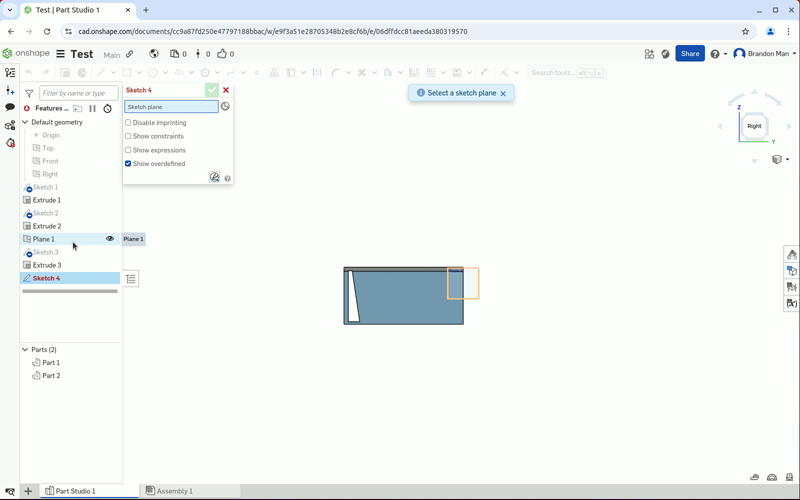
click(73, 241)
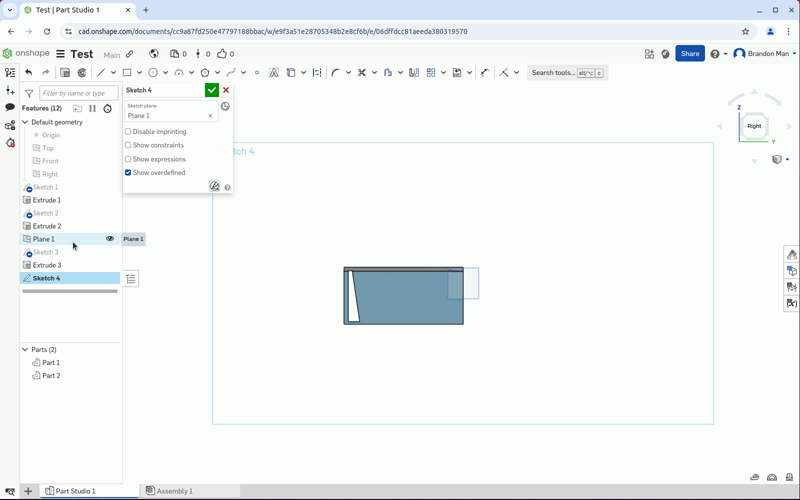
mouse_move(73, 352)
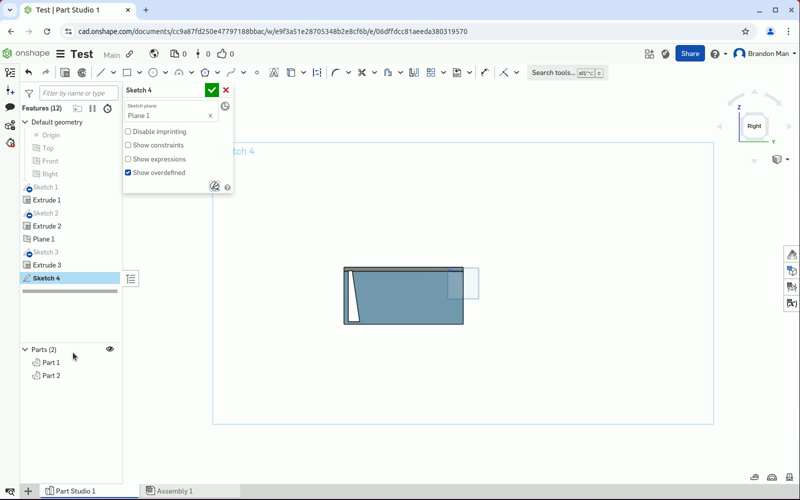
key(y)
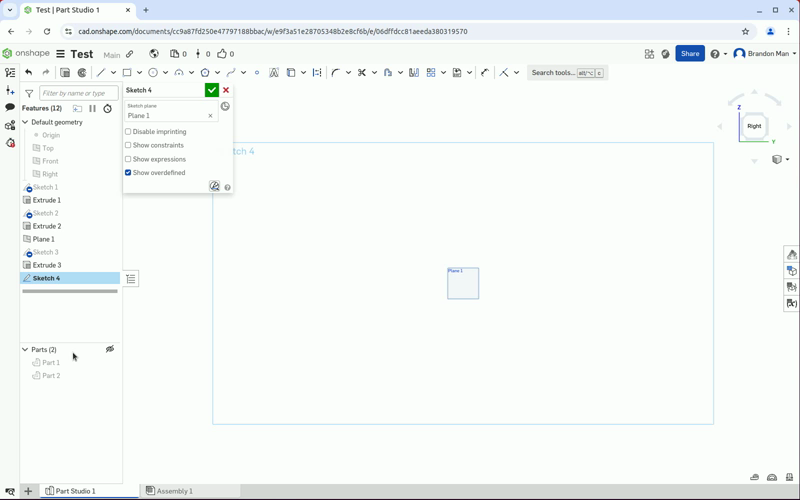
key(l)
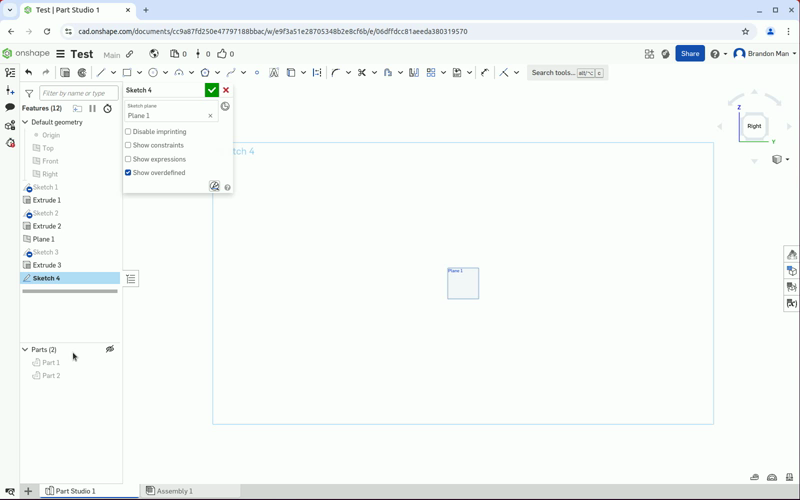
key_down(shift)
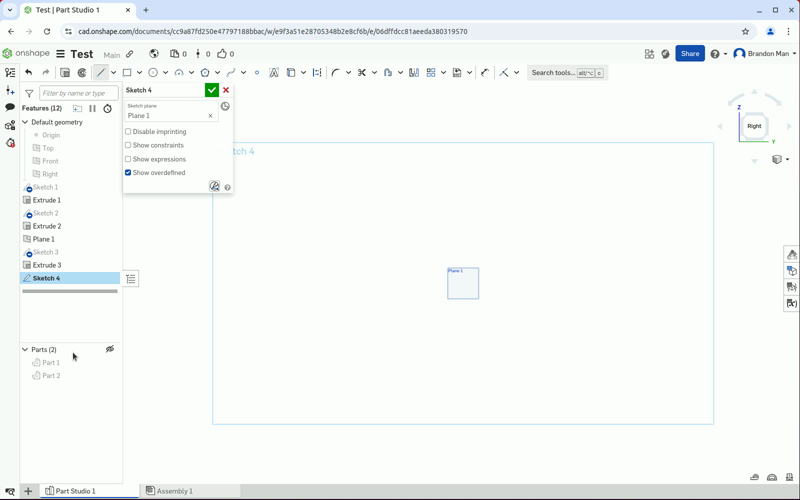
mouse_move(449, 321)
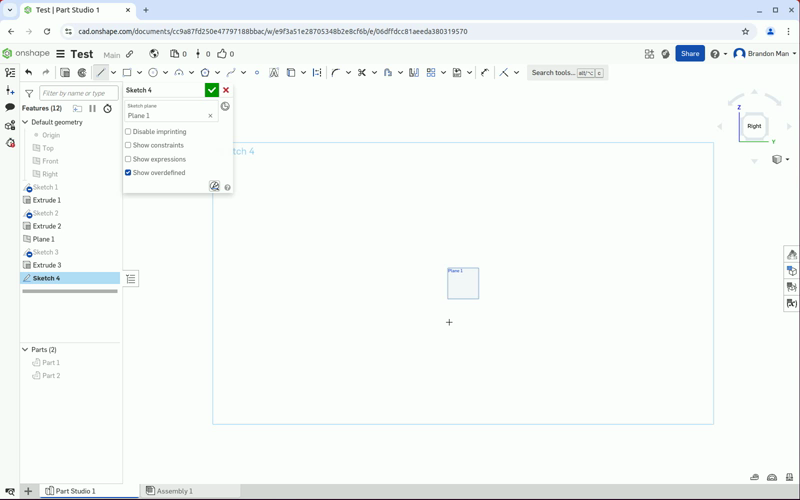
click(449, 321)
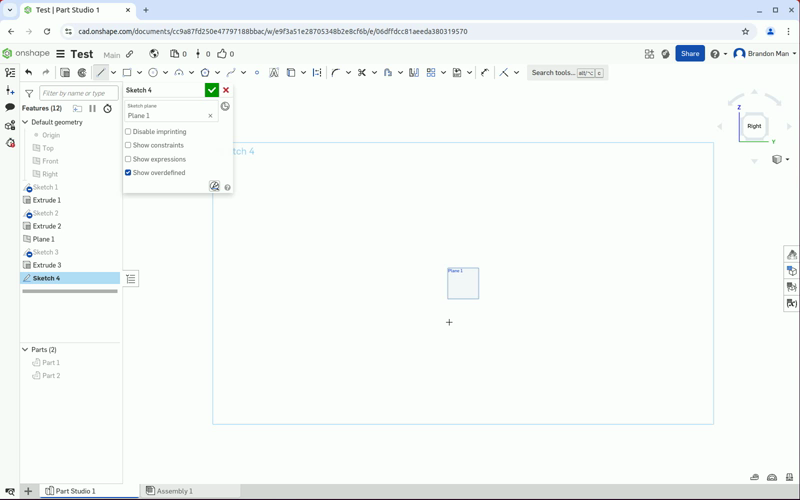
key_up(shift)
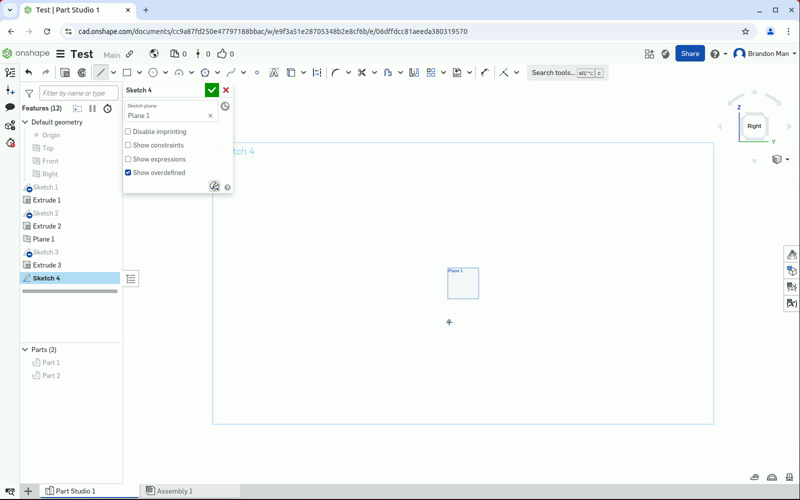
key_down(shift)
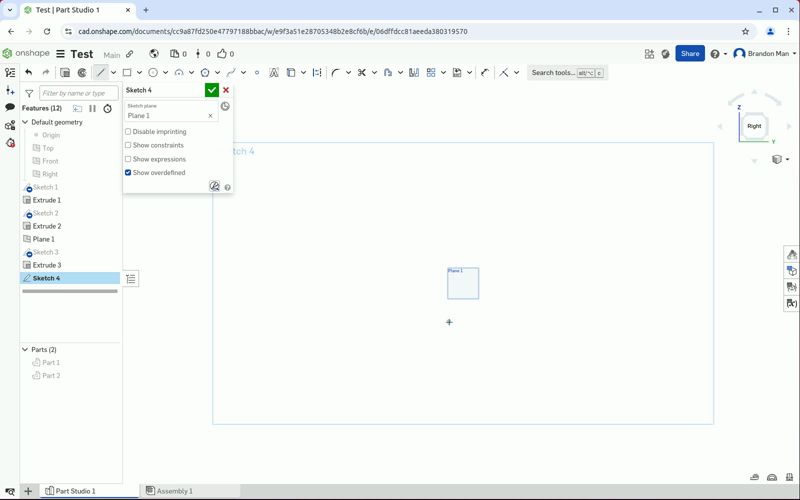
mouse_move(479, 321)
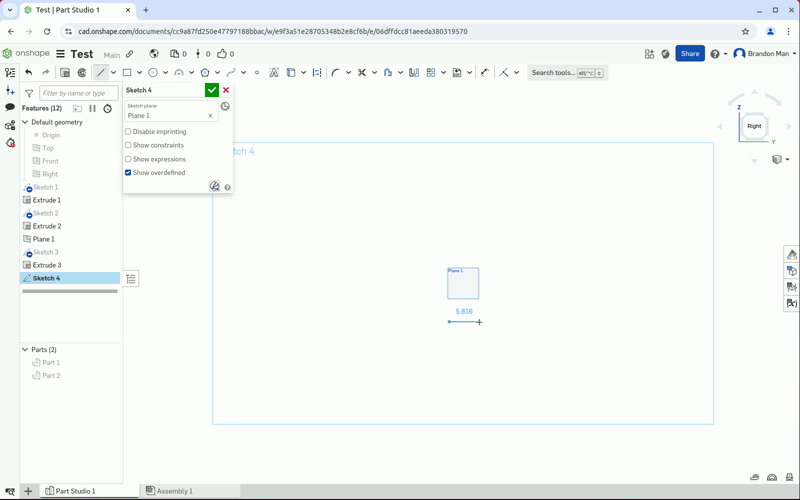
mouse_move(460, 321)
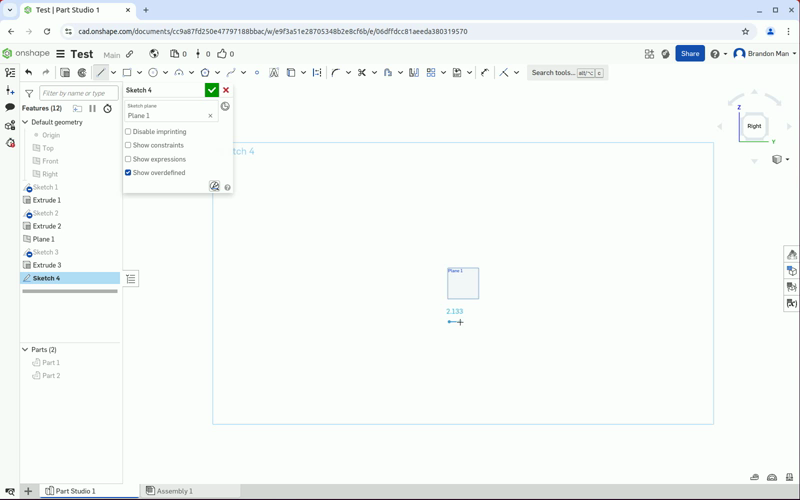
click(460, 321)
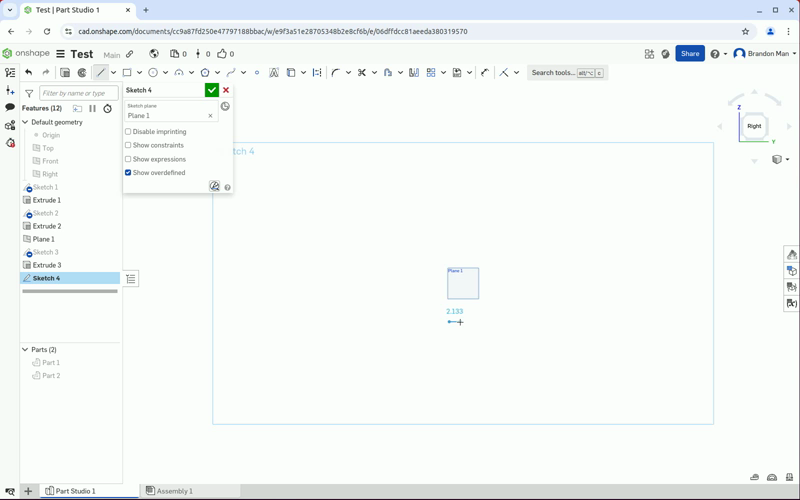
key_up(shift)
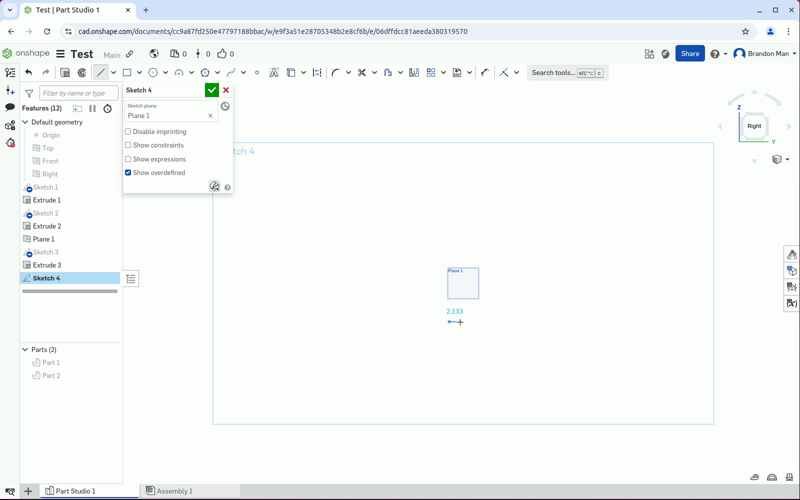
key_down(shift)
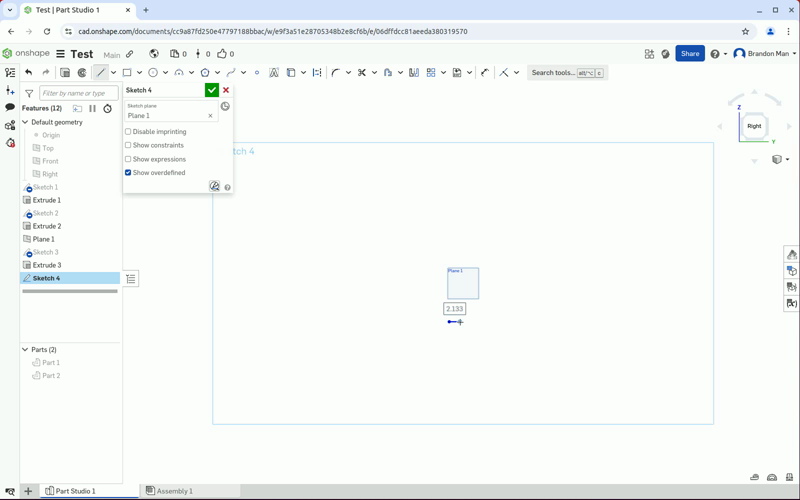
mouse_move(490, 321)
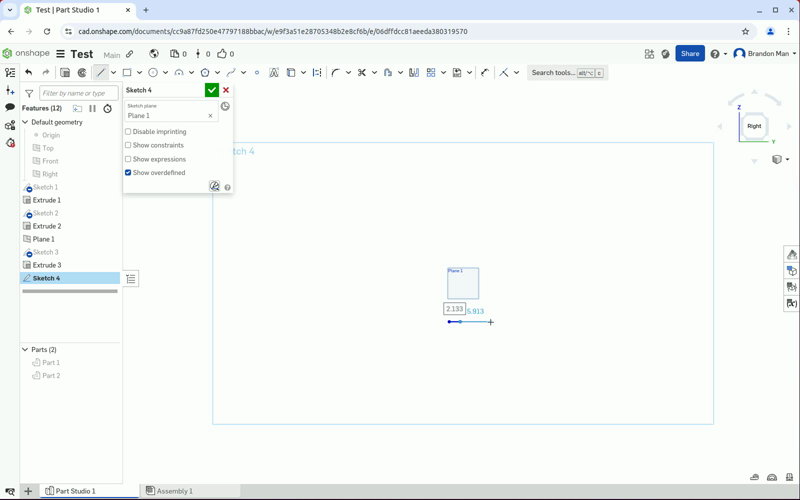
mouse_move(460, 270)
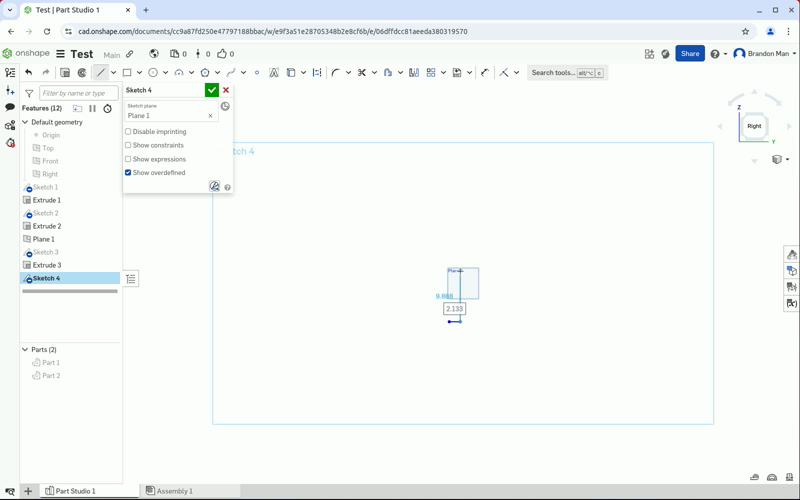
click(460, 270)
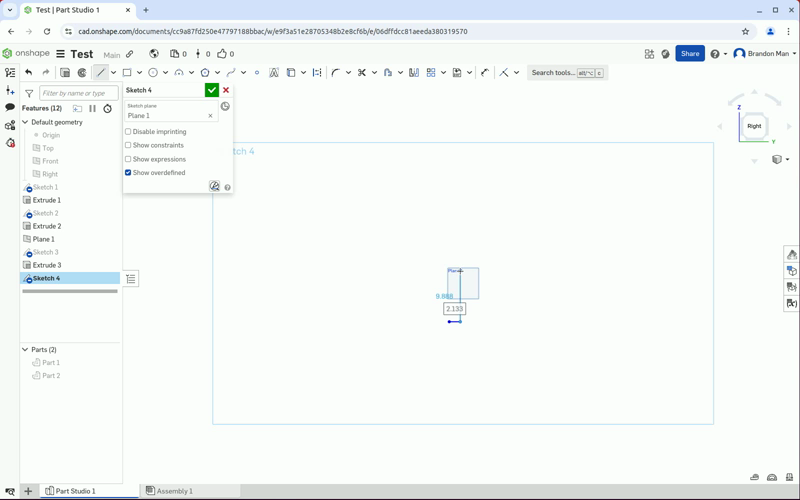
key_up(shift)
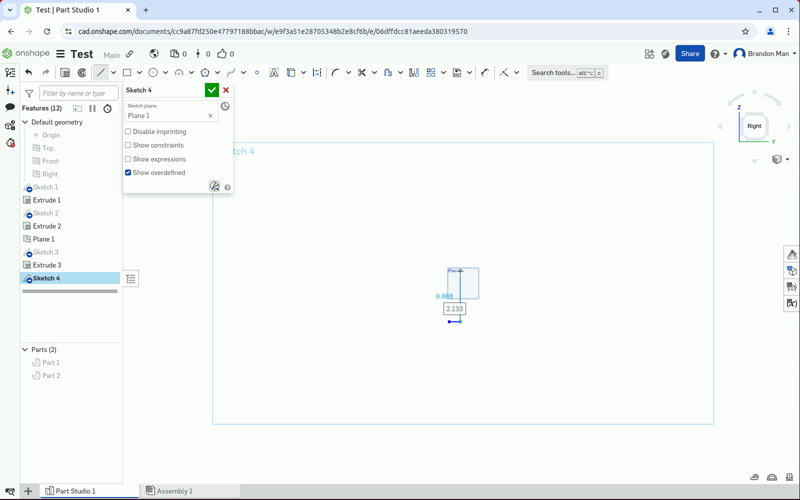
key_down(shift)
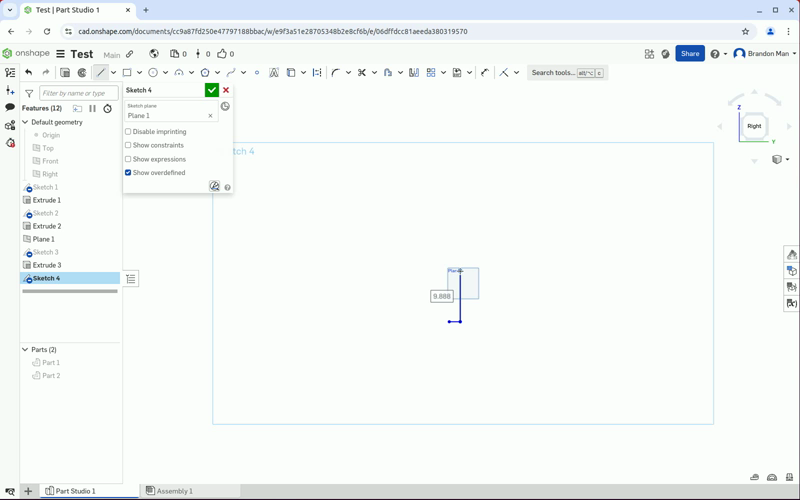
mouse_move(490, 270)
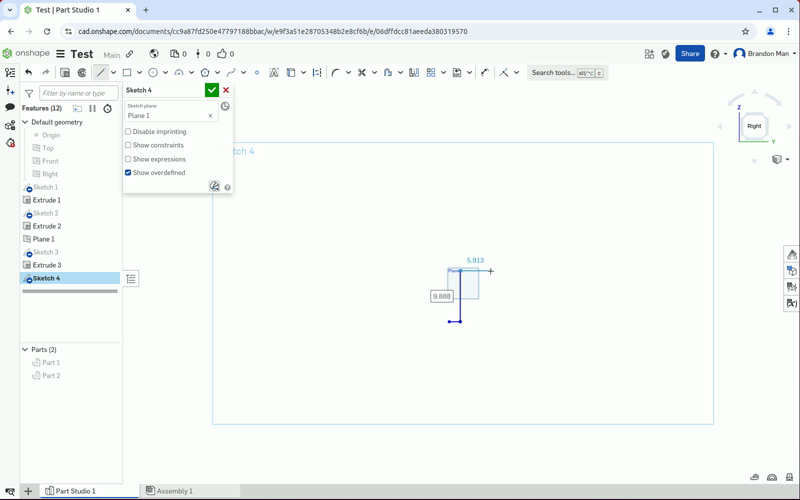
mouse_move(456, 270)
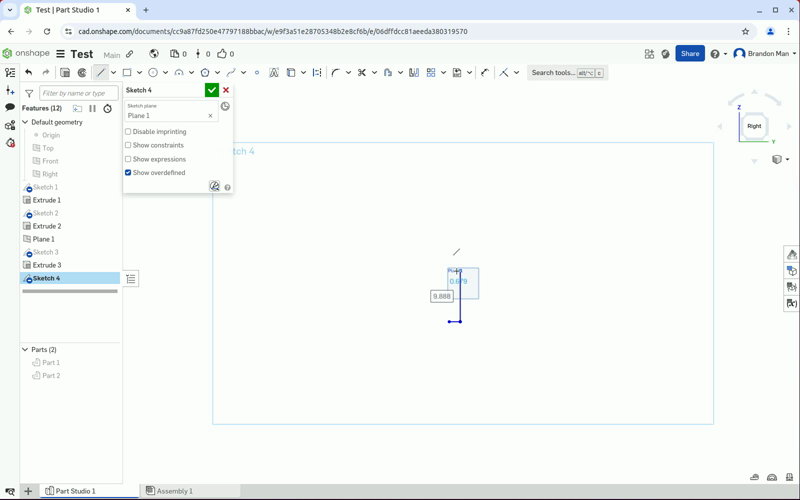
scroll(6)
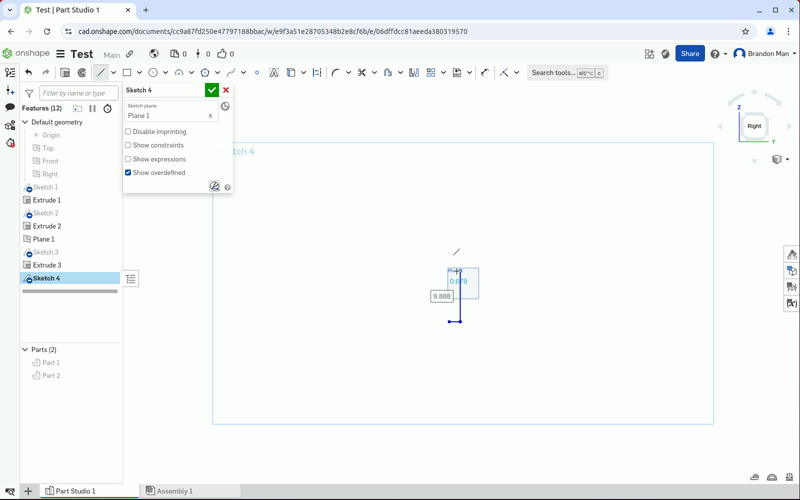
scroll(6)
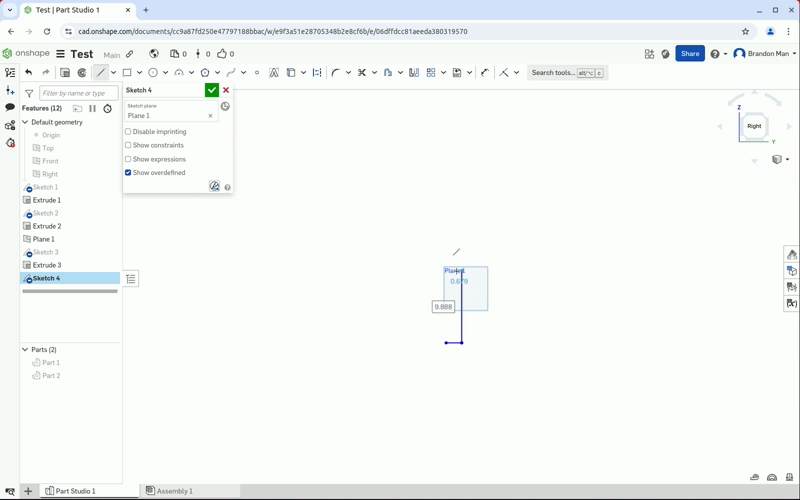
scroll(6)
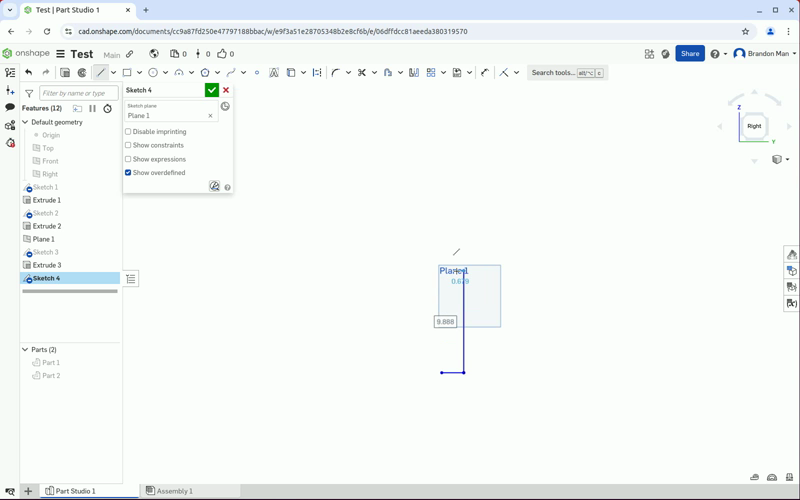
scroll(6)
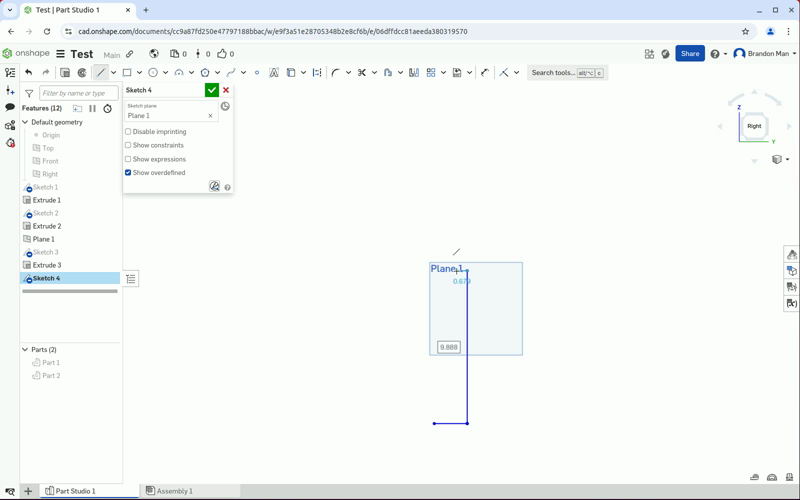
scroll(6)
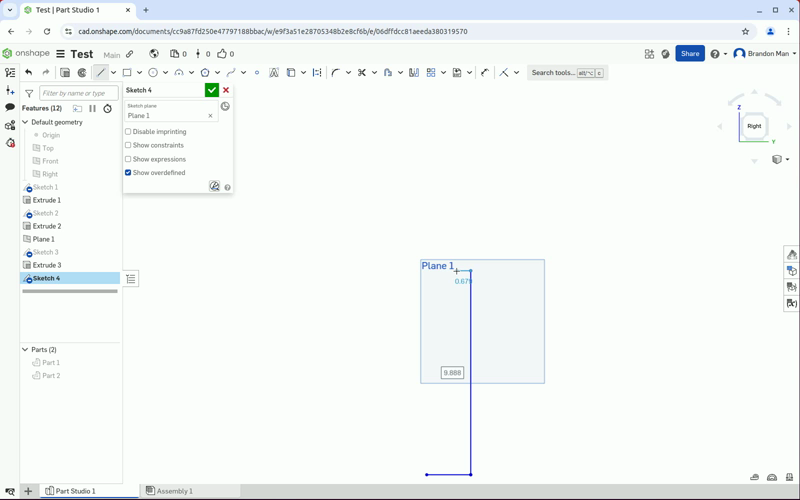
scroll(6)
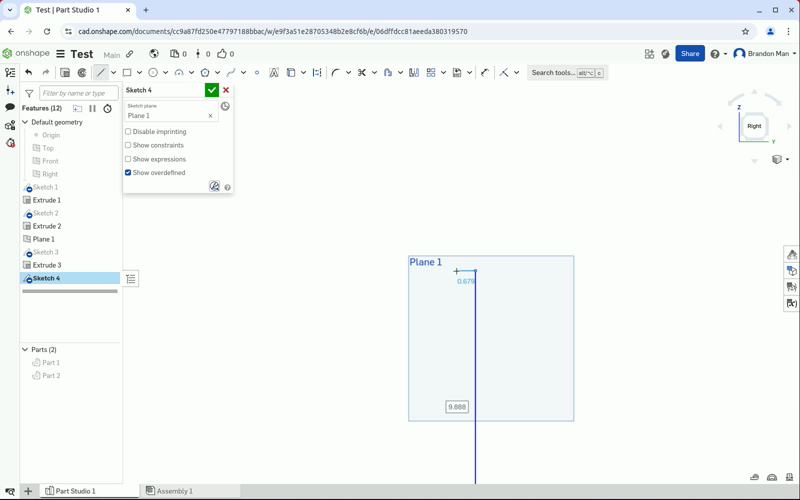
scroll(6)
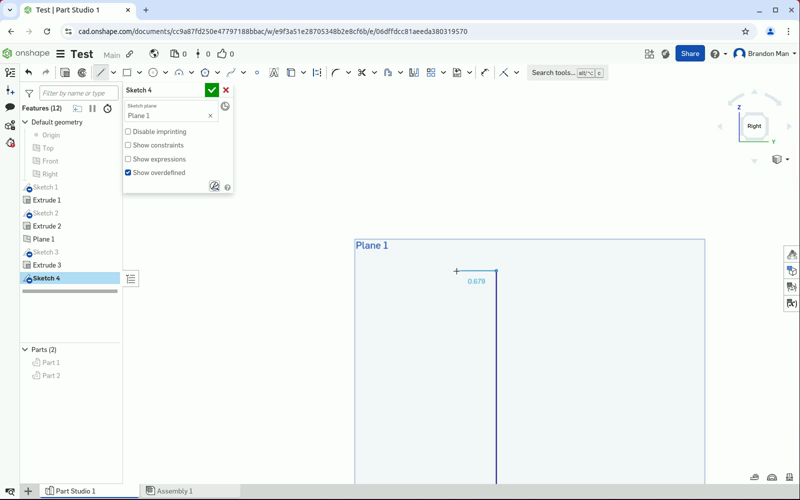
click(456, 270)
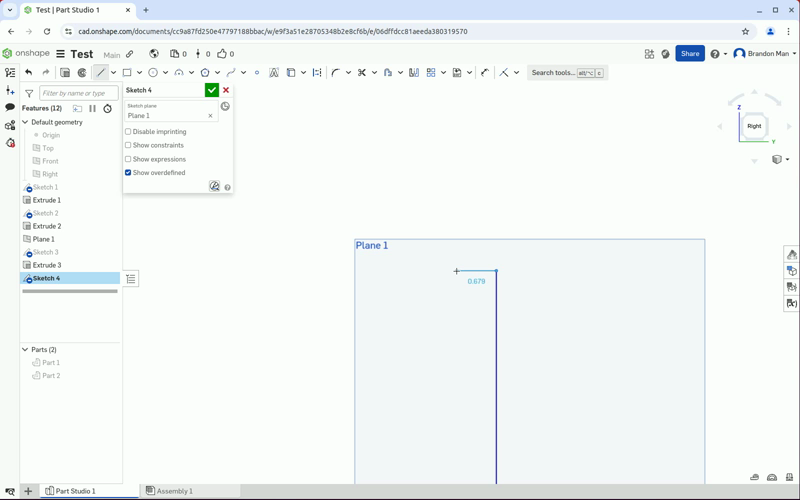
scroll(-6)
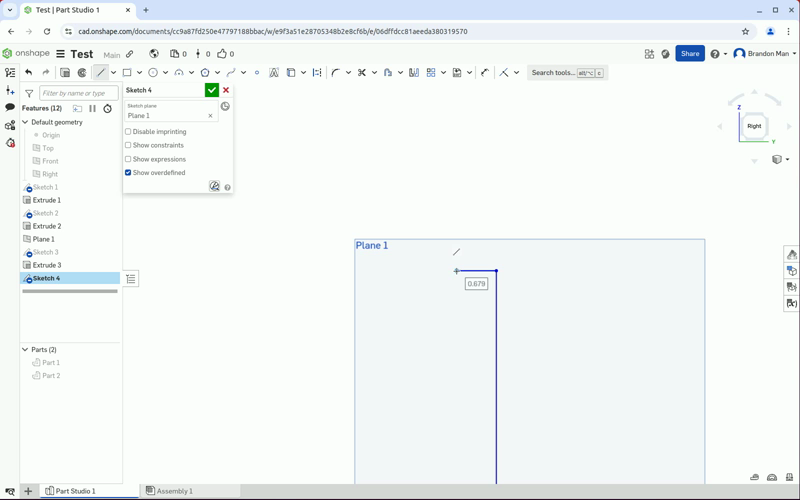
scroll(-6)
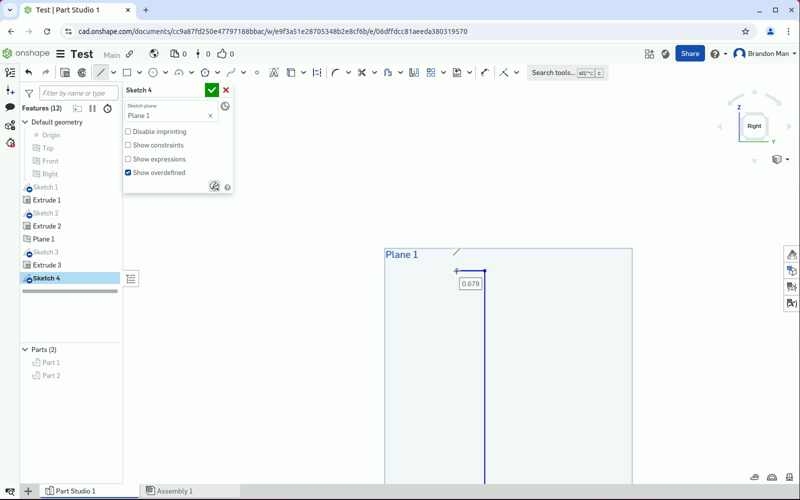
scroll(-6)
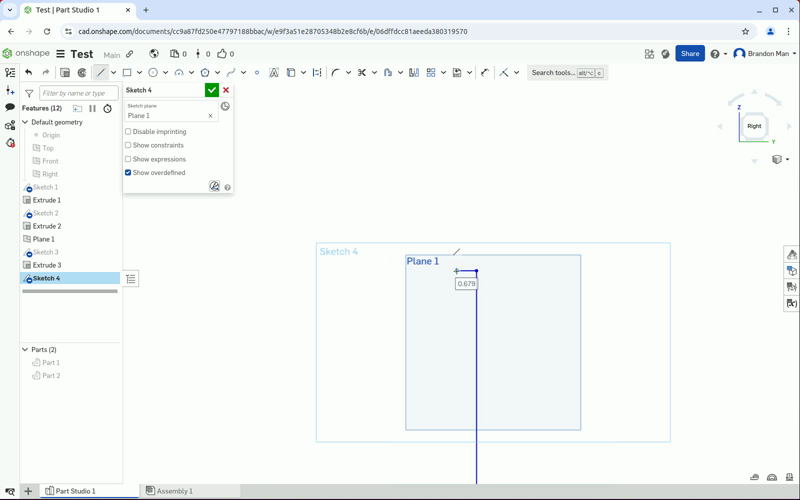
scroll(-6)
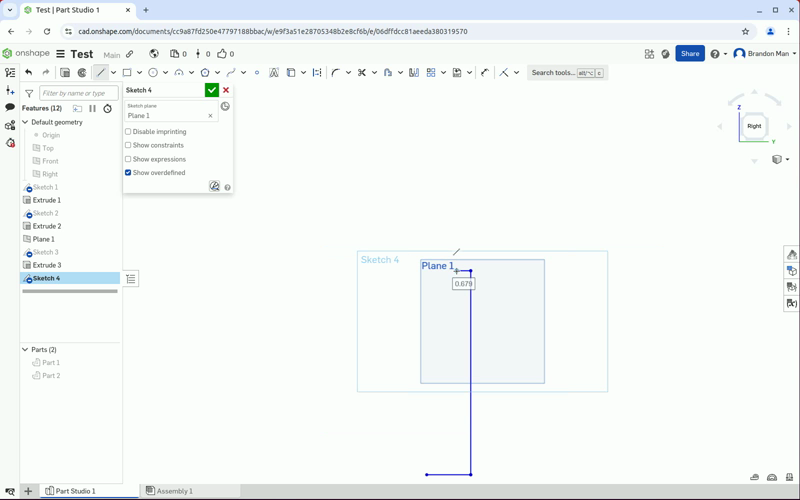
scroll(-6)
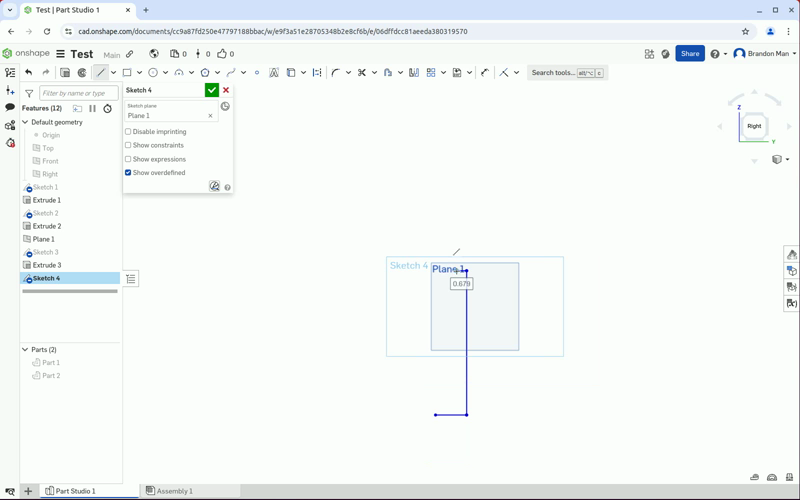
scroll(-6)
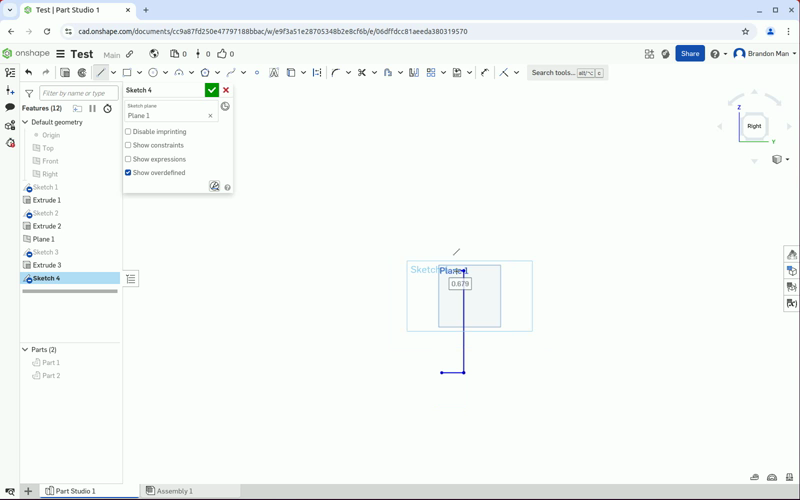
scroll(-6)
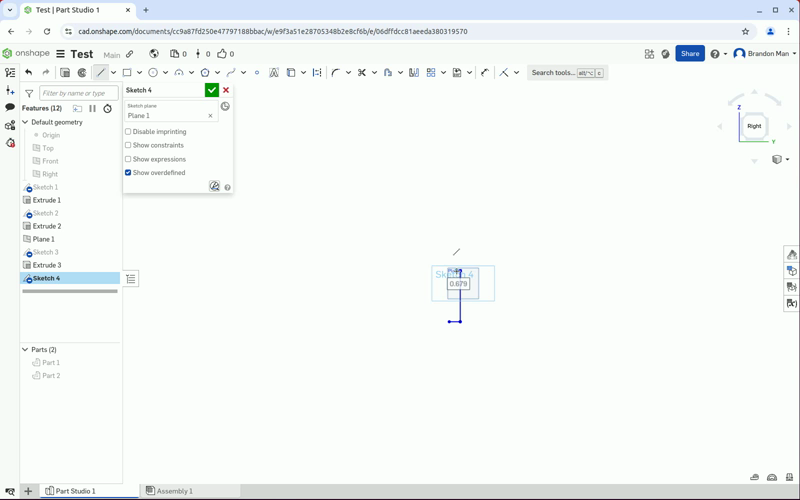
key_up(shift)
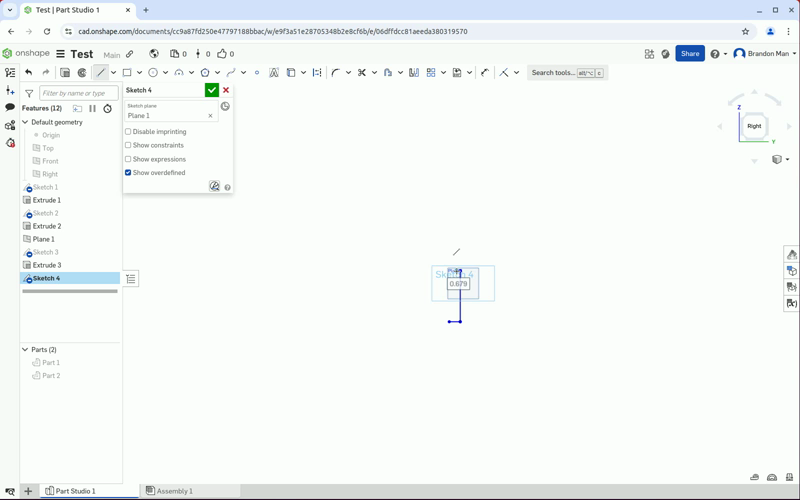
mouse_move(486, 270)
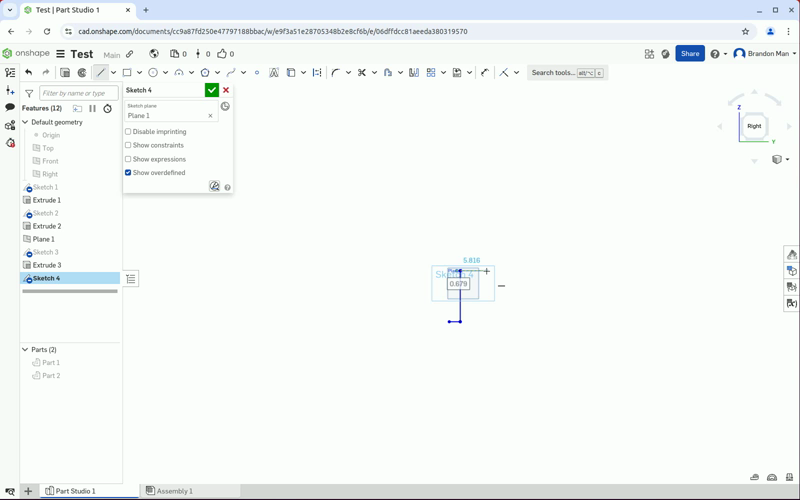
key_down(shift)
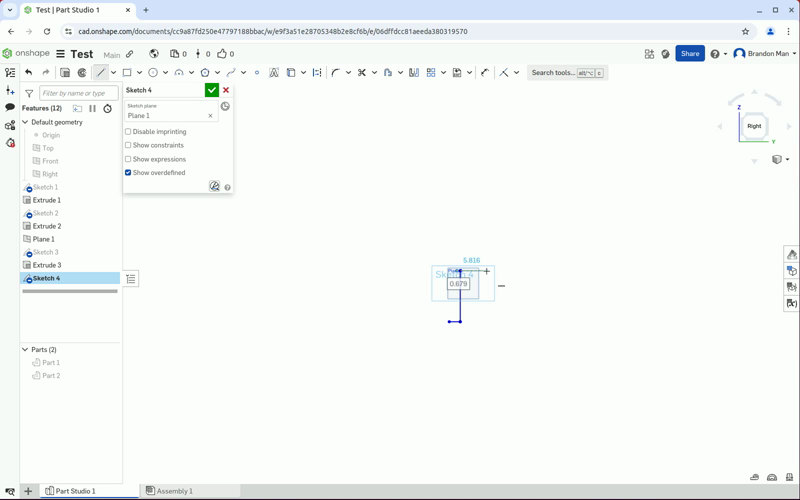
mouse_move(449, 321)
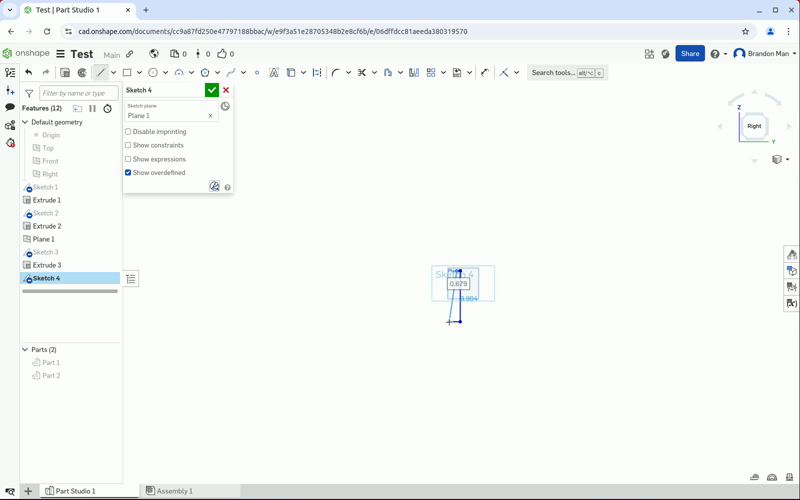
key_up(shift)
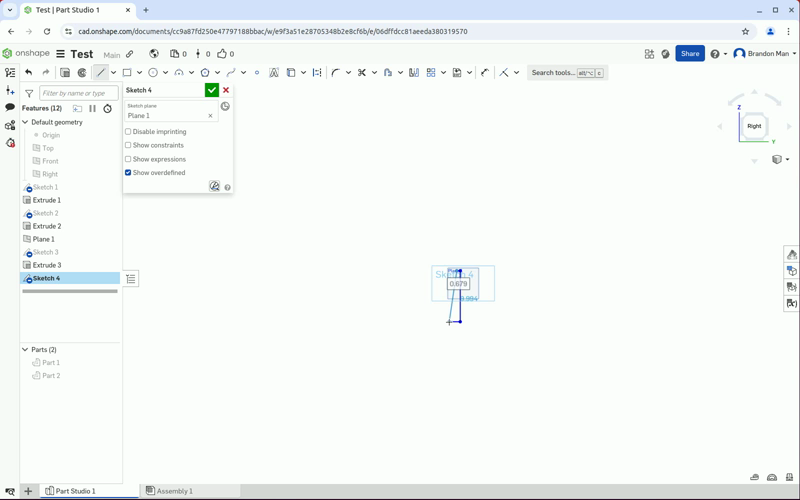
click(449, 321)
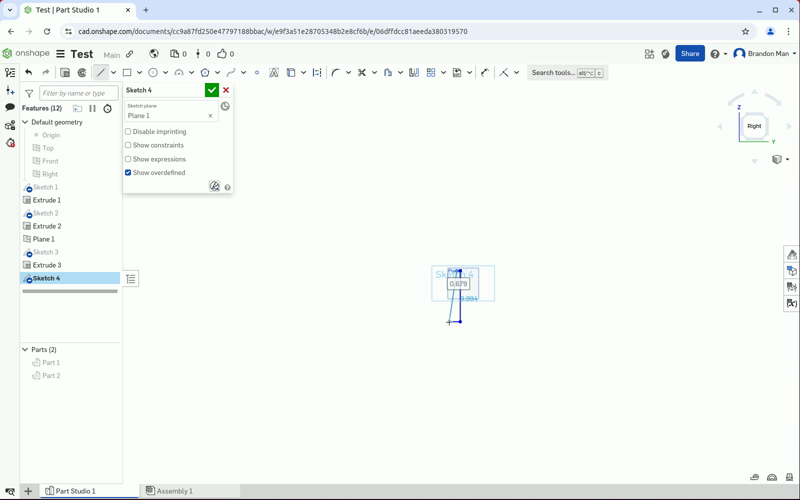
key(esc)
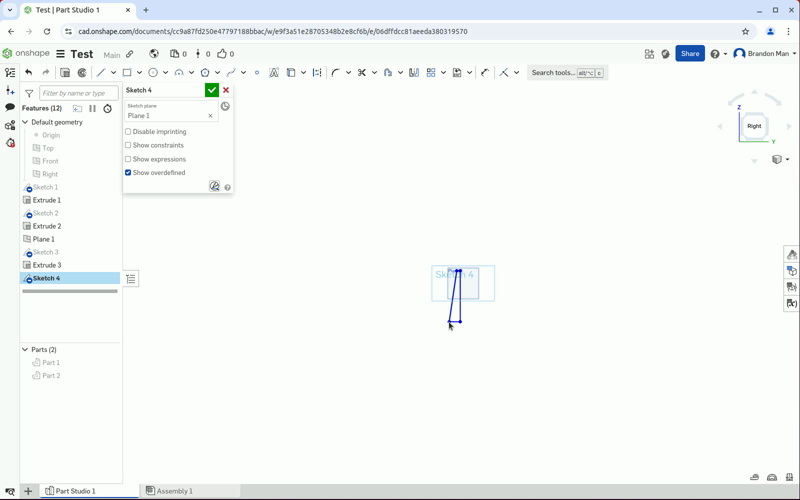
mouse_move(456, 277)
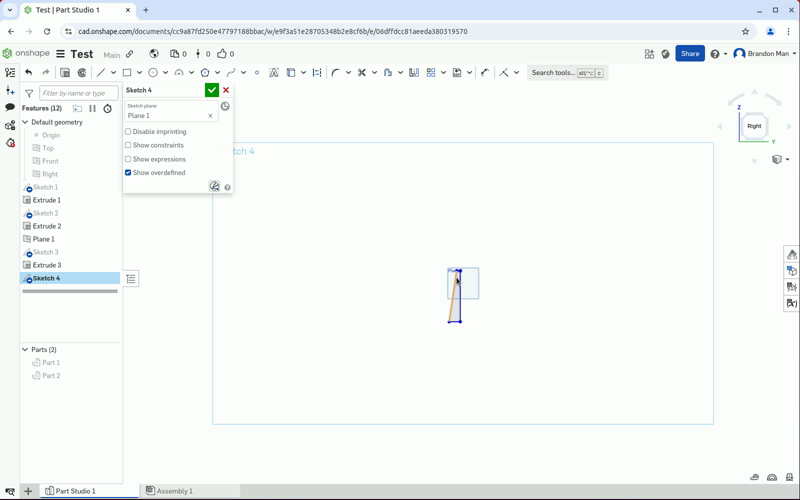
scroll(6)
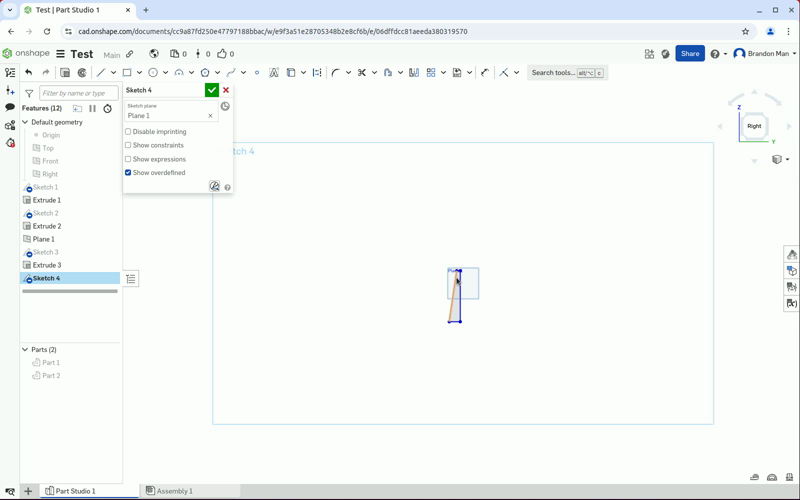
scroll(6)
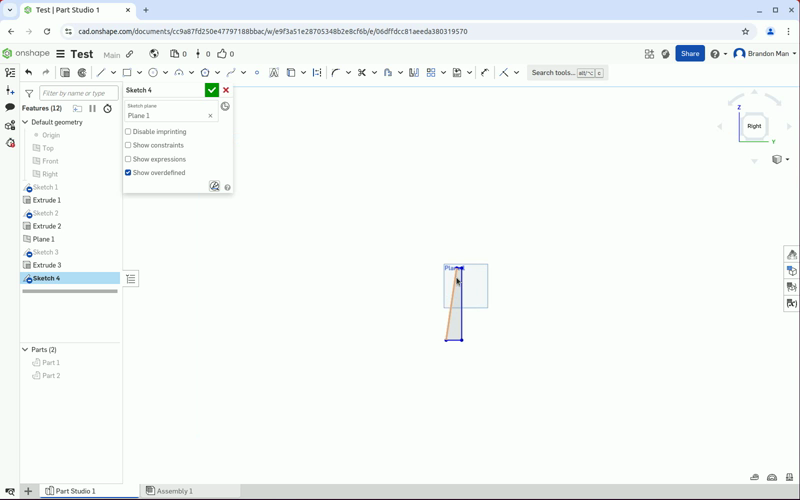
scroll(6)
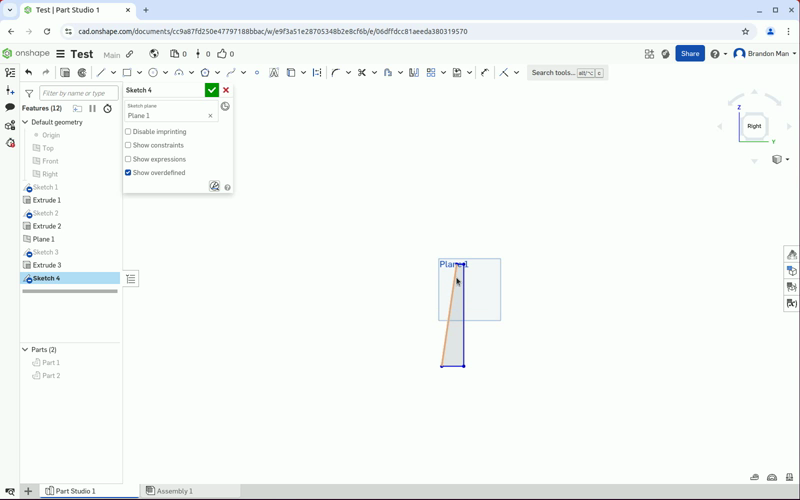
scroll(6)
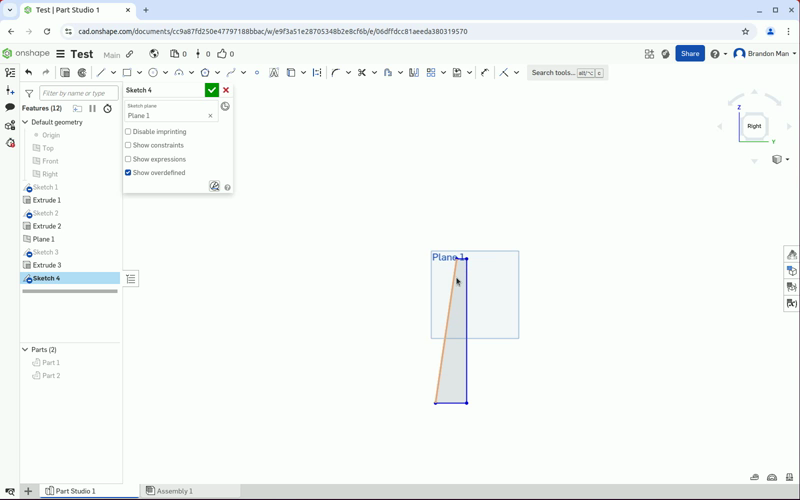
scroll(6)
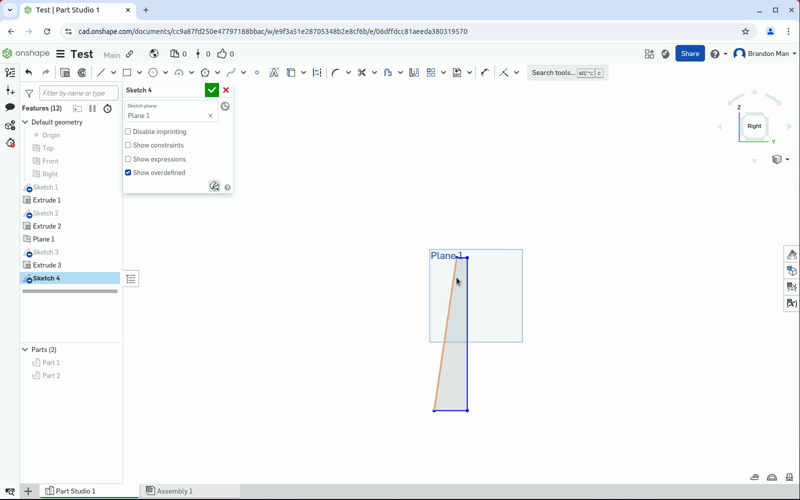
scroll(6)
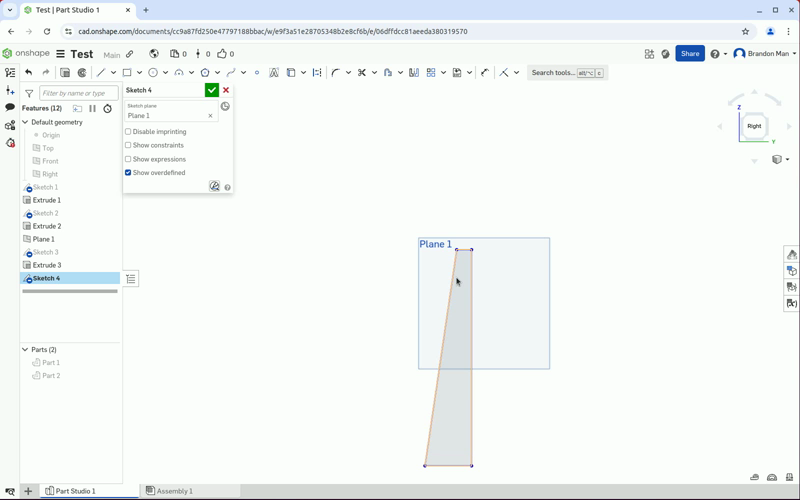
scroll(6)
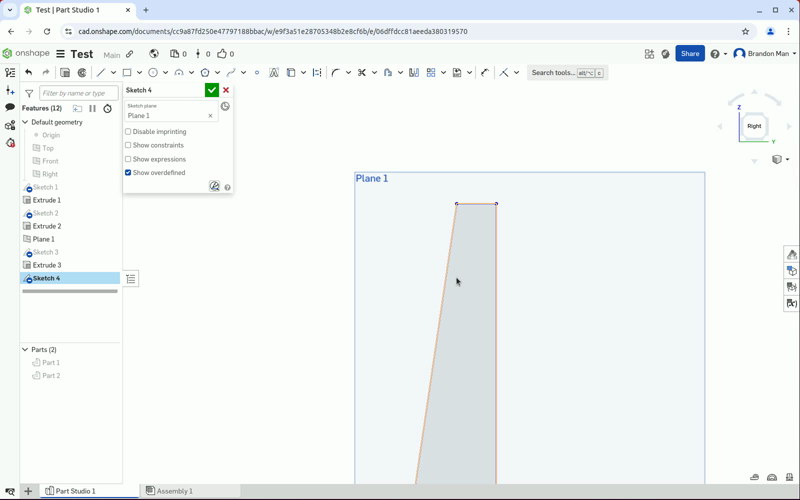
click(456, 277)
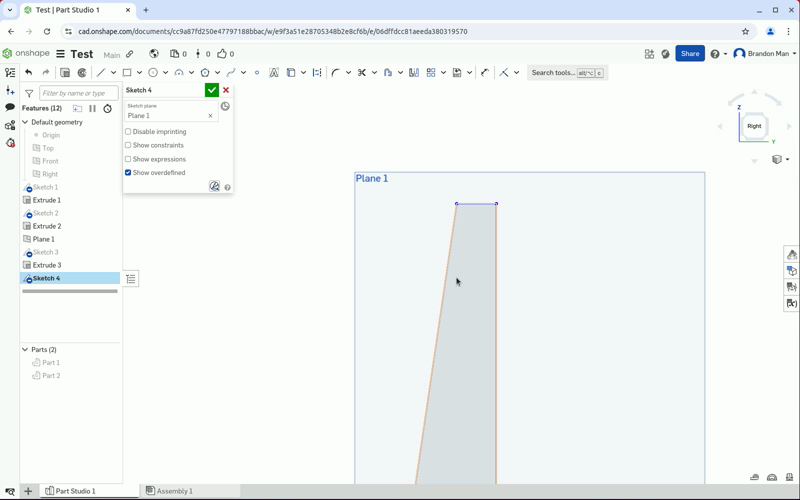
scroll(-6)
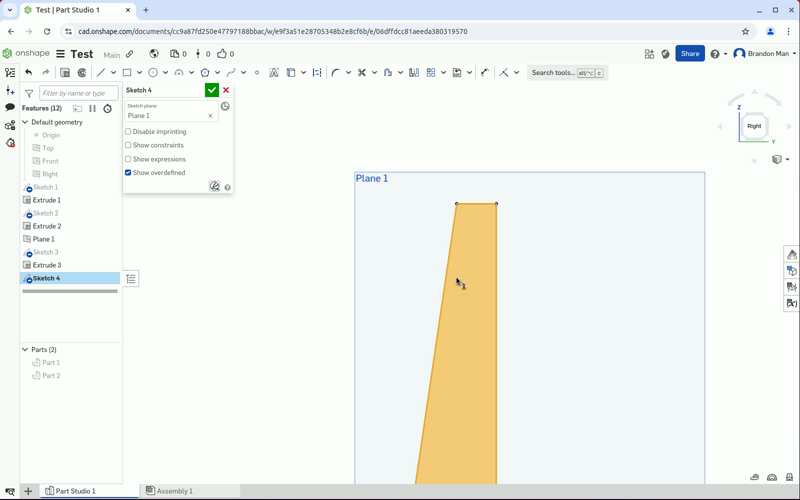
scroll(-6)
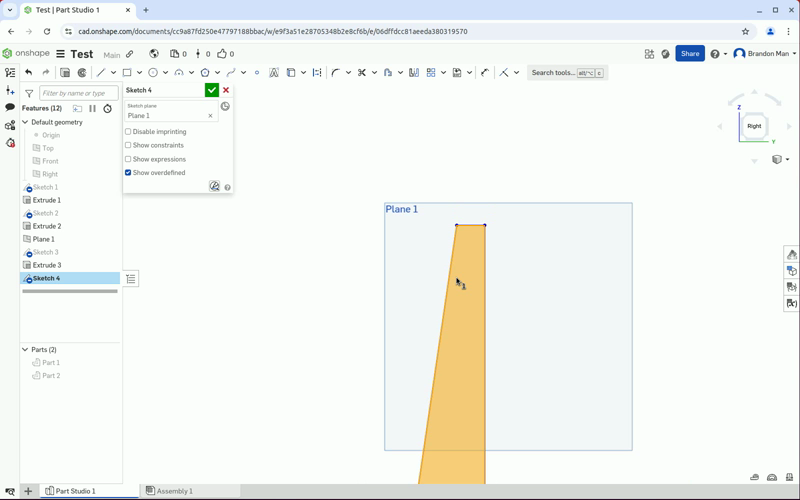
scroll(-6)
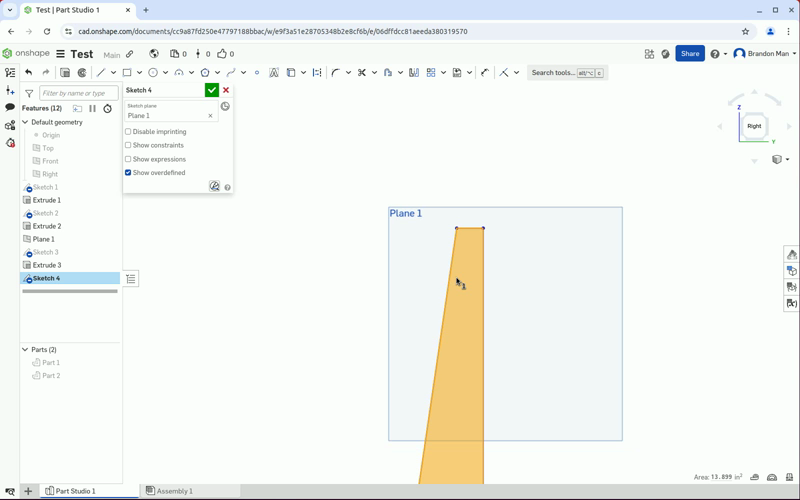
scroll(-6)
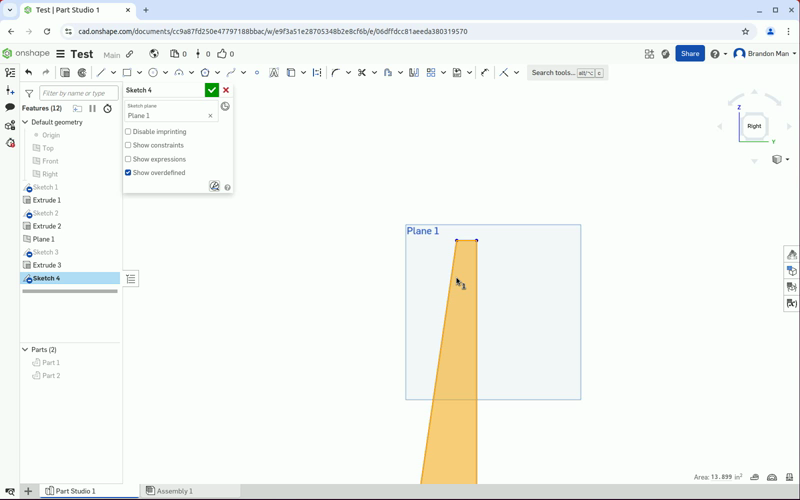
scroll(-6)
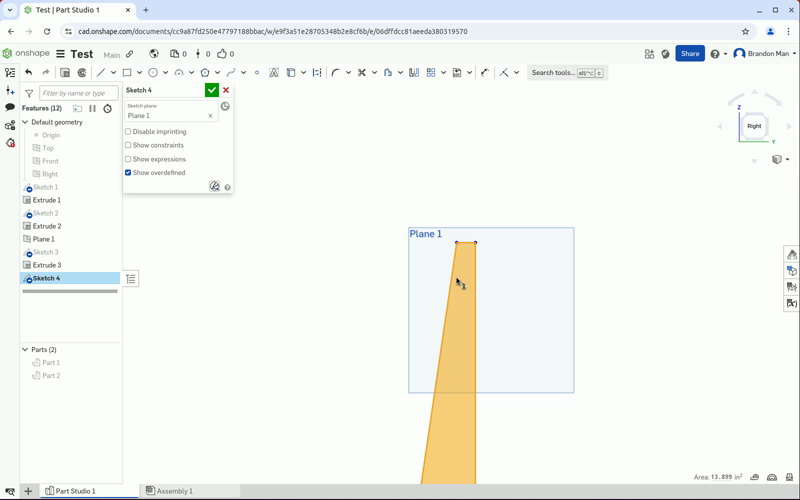
scroll(-6)
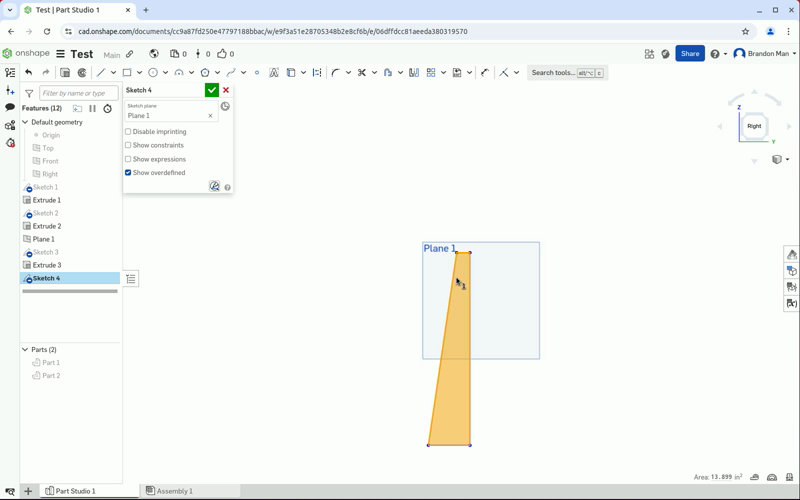
scroll(-6)
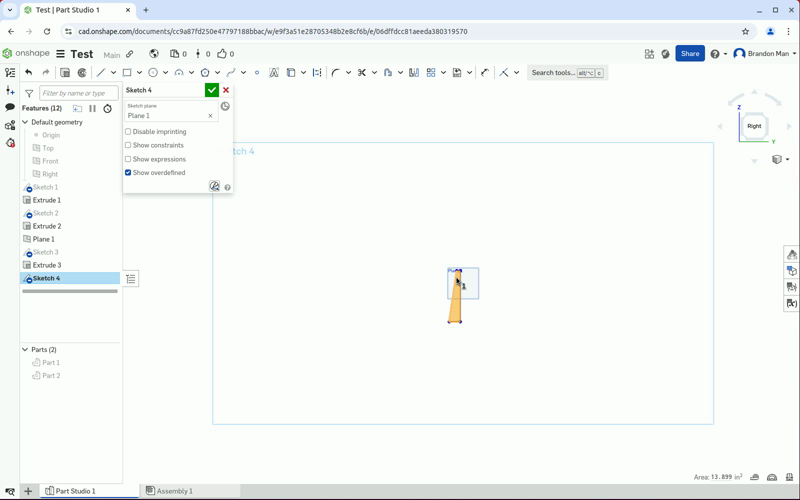
mouse_move(73, 352)
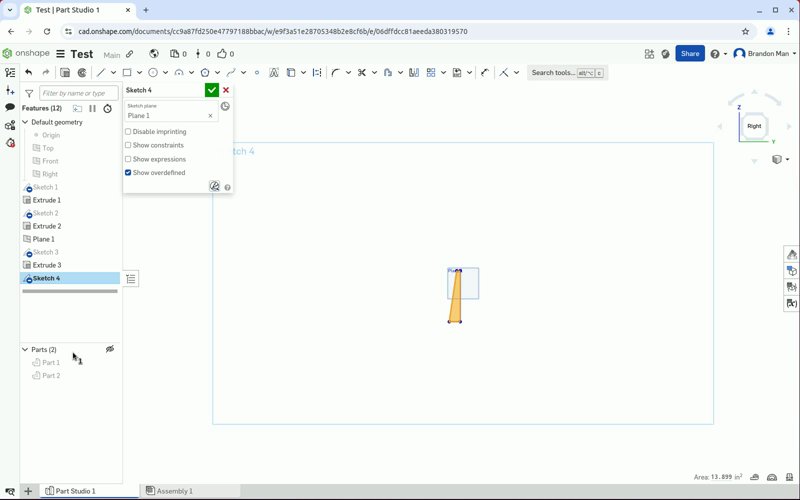
key(shift+y)
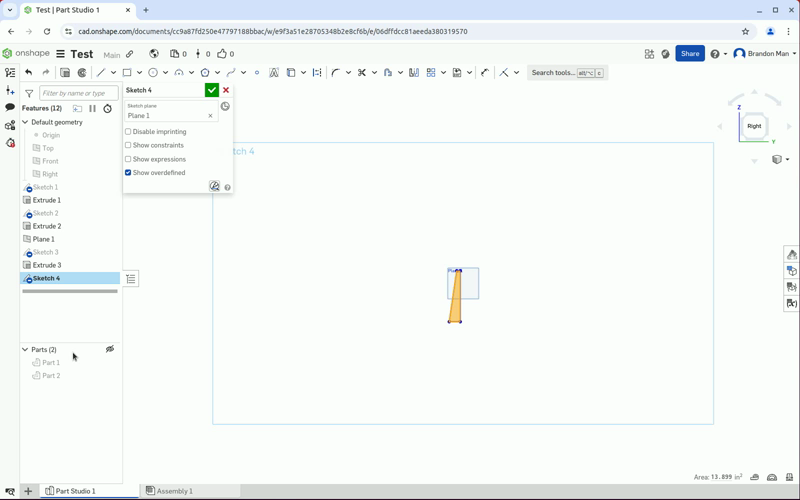
key(shift+e)
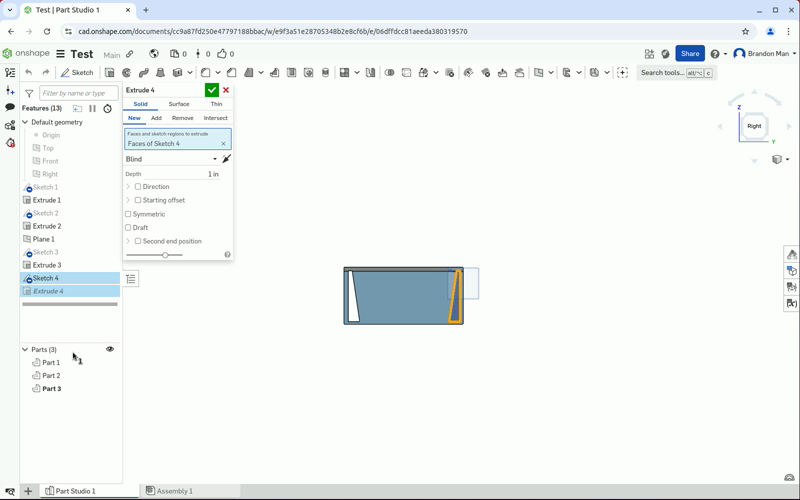
mouse_move(143, 106)
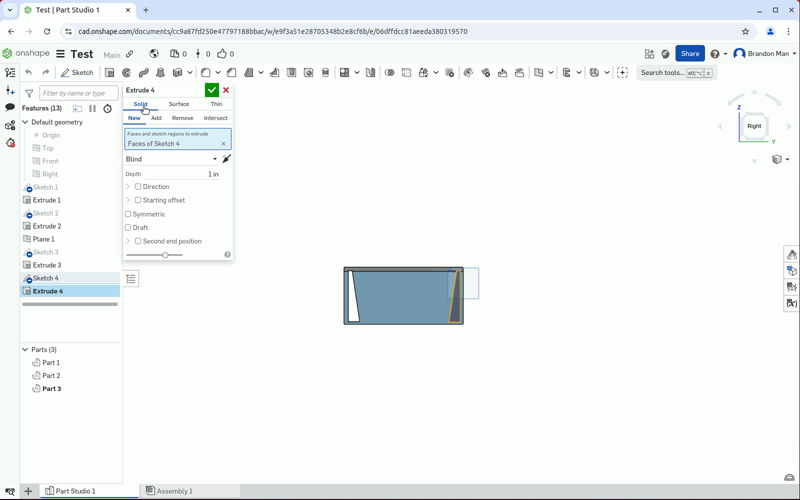
click(143, 106)
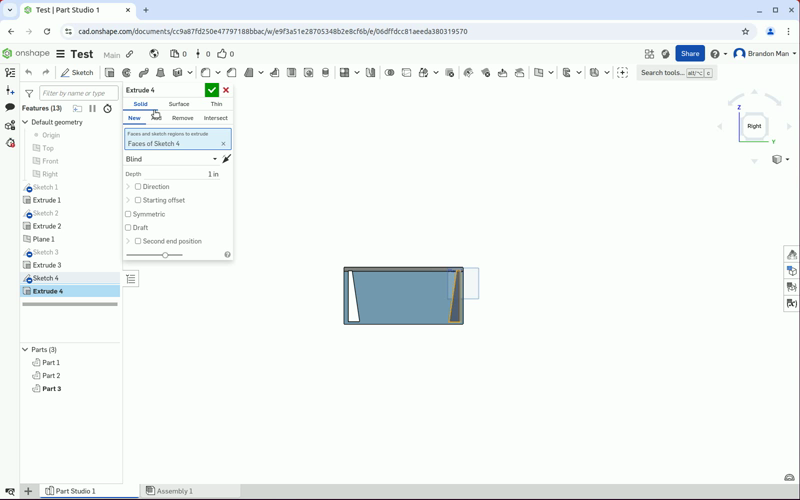
mouse_move(186, 120)
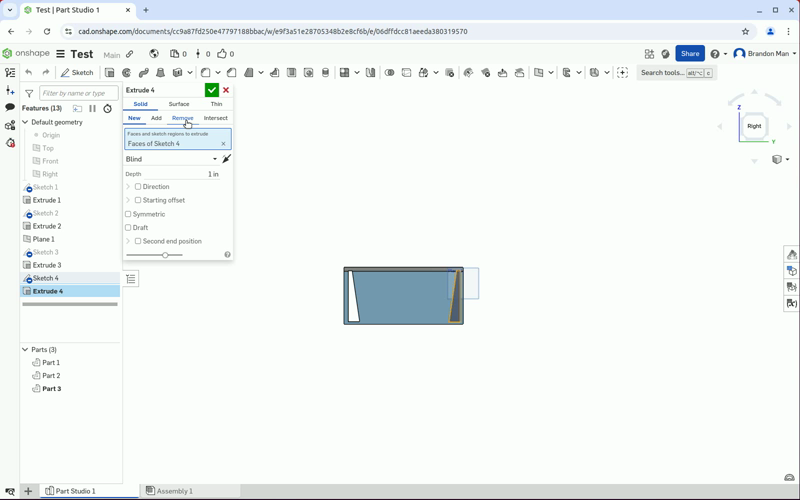
click(186, 120)
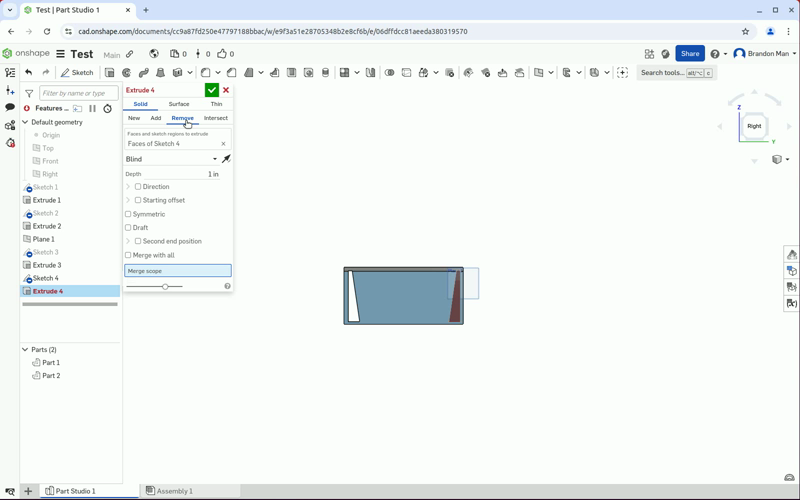
key(tab, 4)
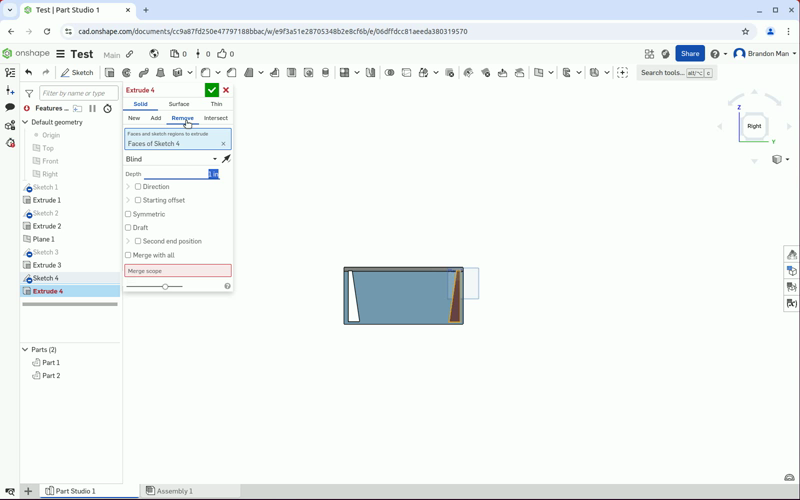
text(30.811)
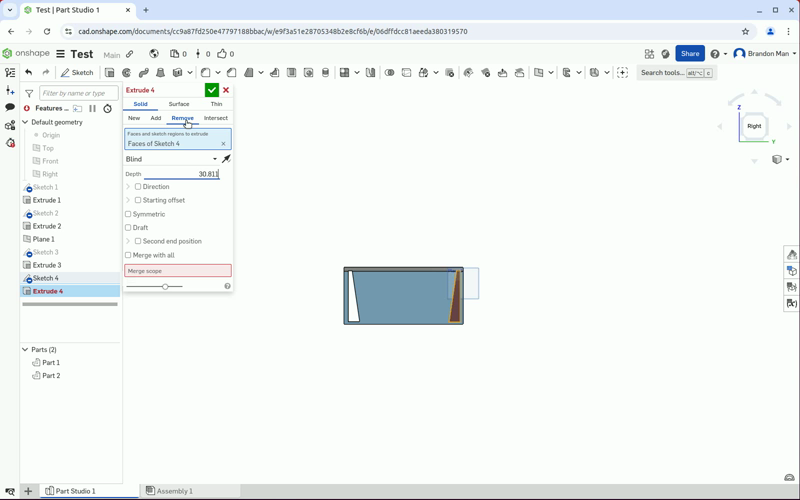
key(tab, 6)
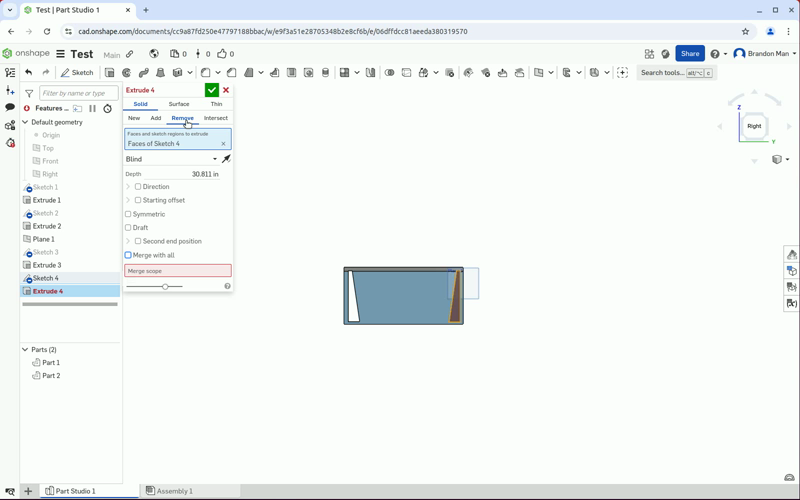
key(space)
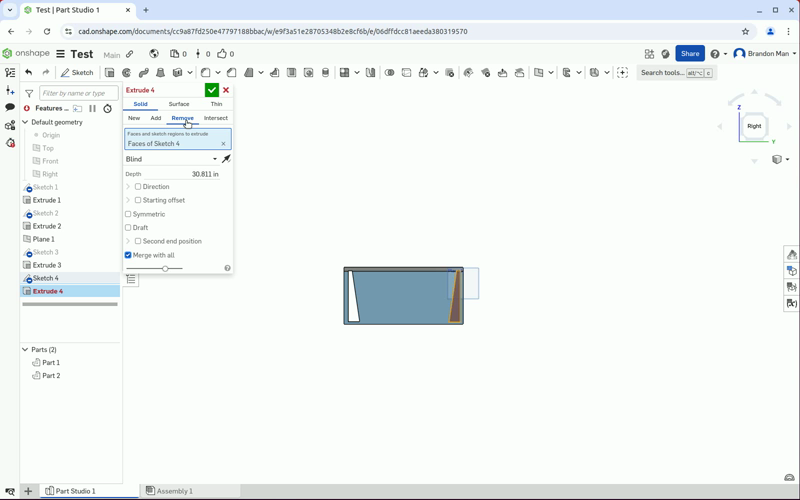
key(enter)
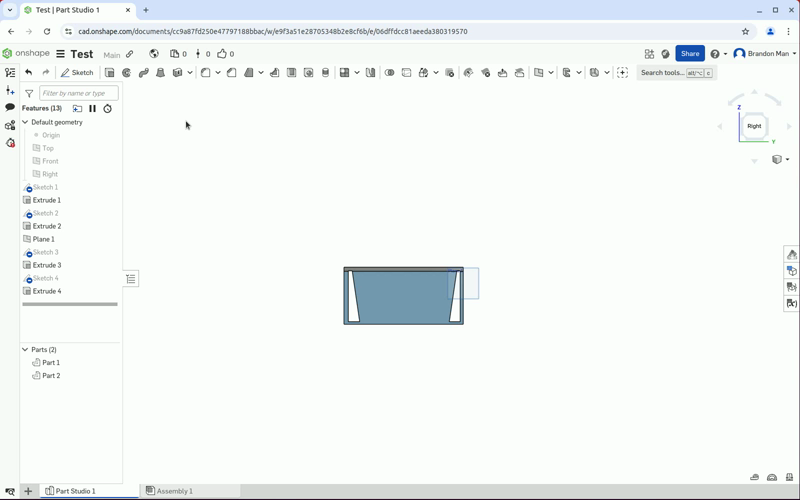
key(shift+h)
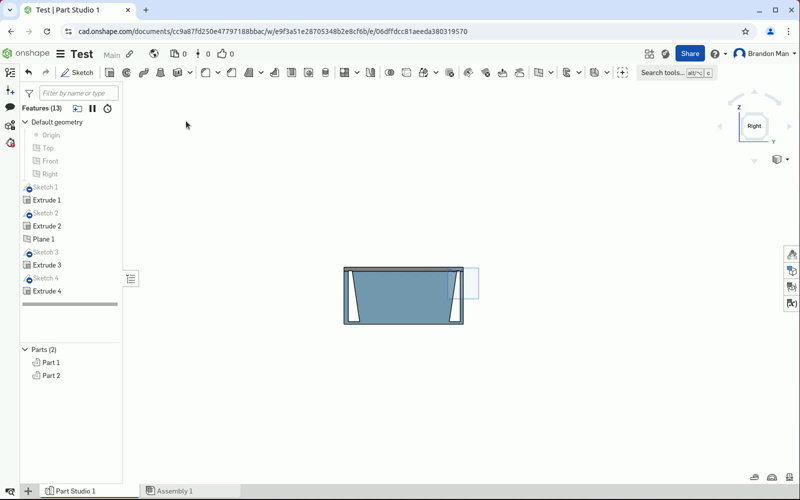
key(shift+h)
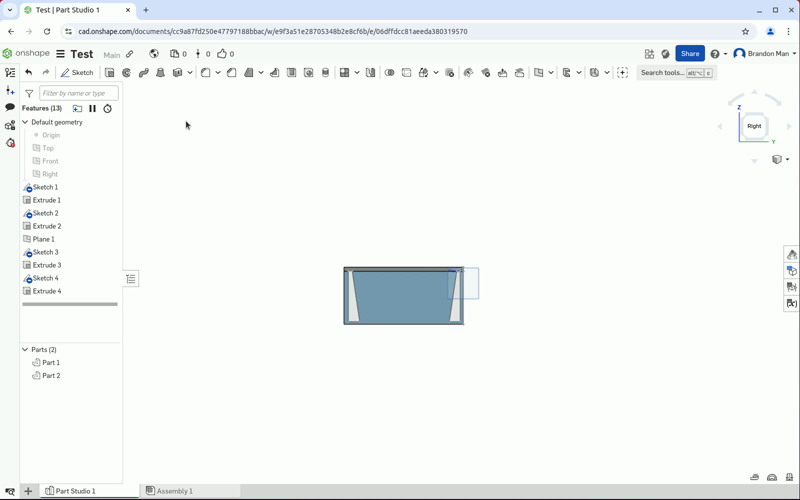
key(shift+7)
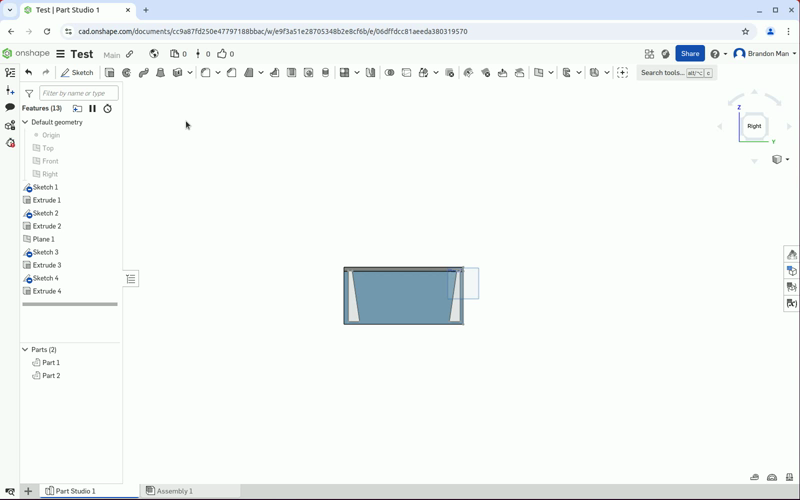
key(right, 2)
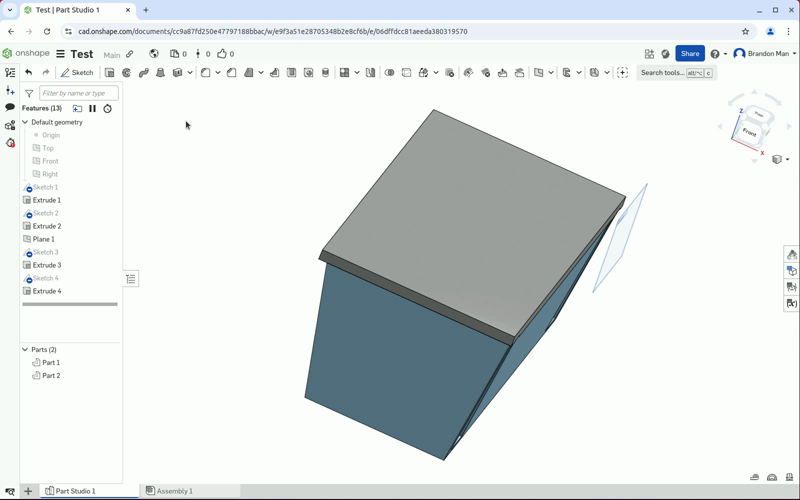
key(down, 2)
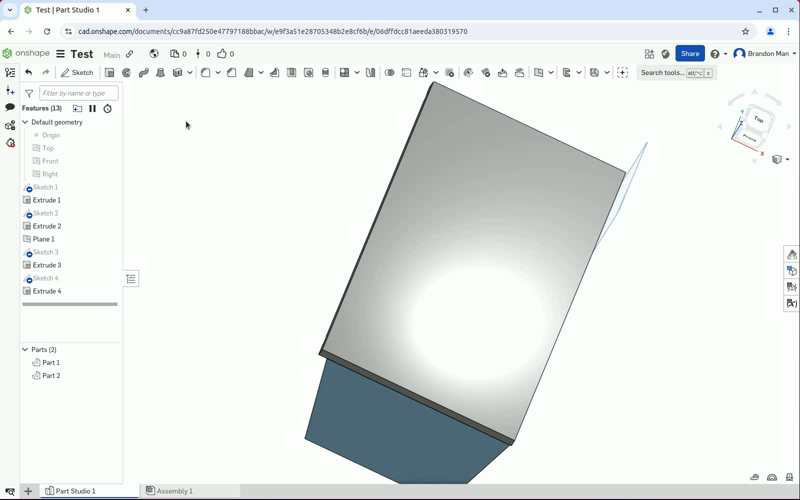
key(up, 2)
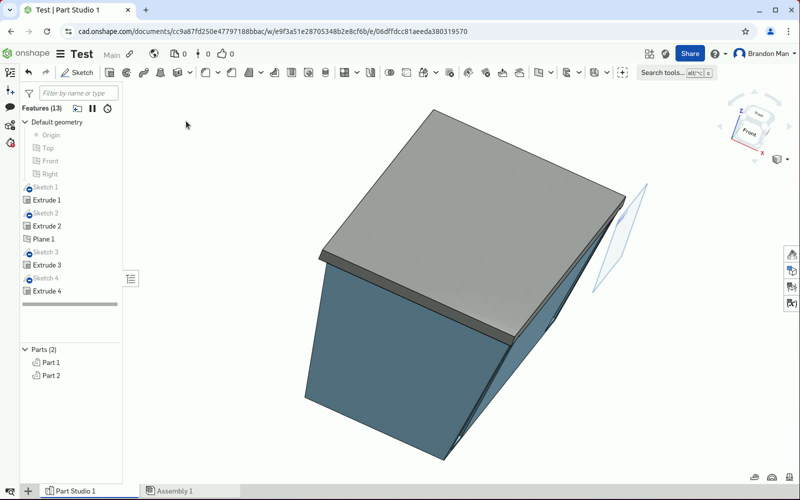
key(left, 2)
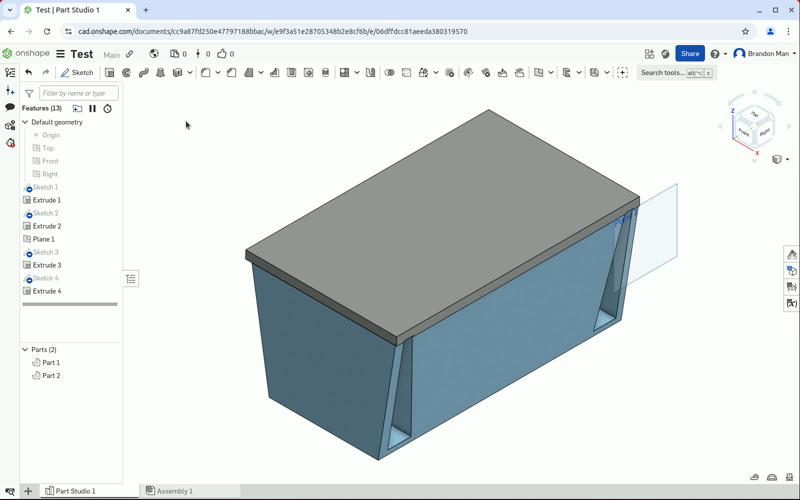
mouse_move(73, 189)
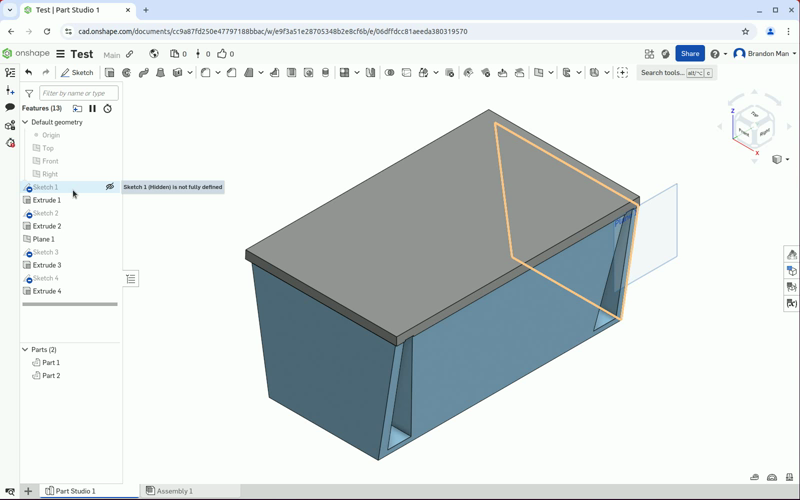
click(73, 189)